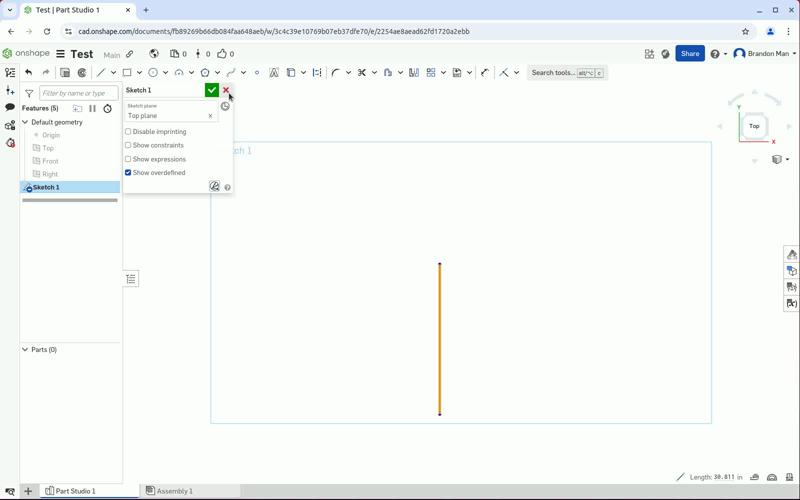
key(shift+h)
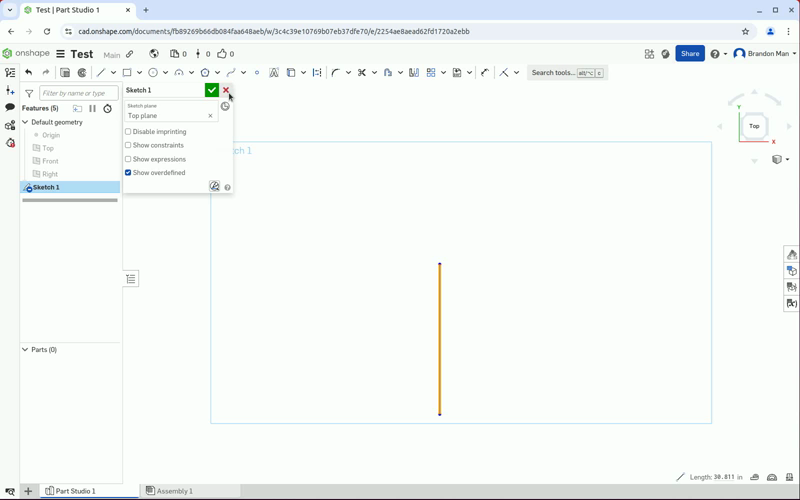
key(shift+s)
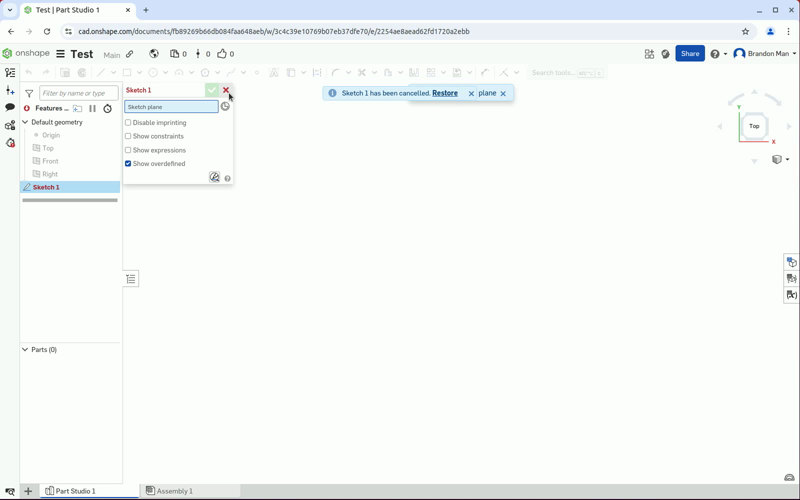
mouse_move(73, 150)
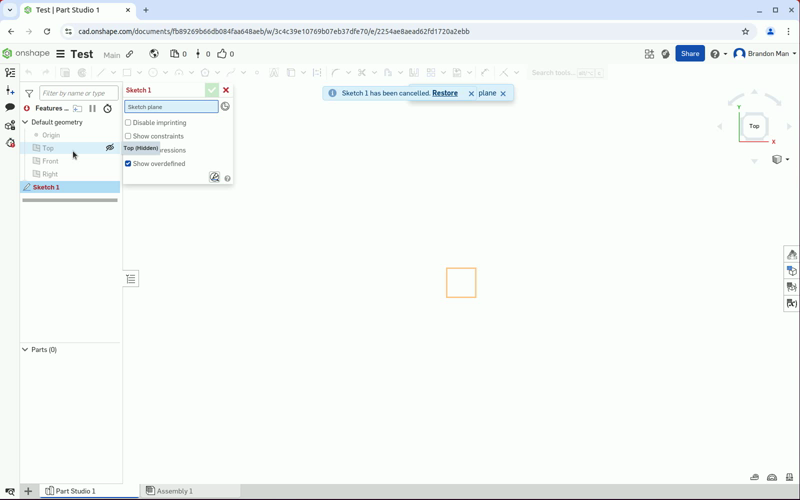
click(73, 150)
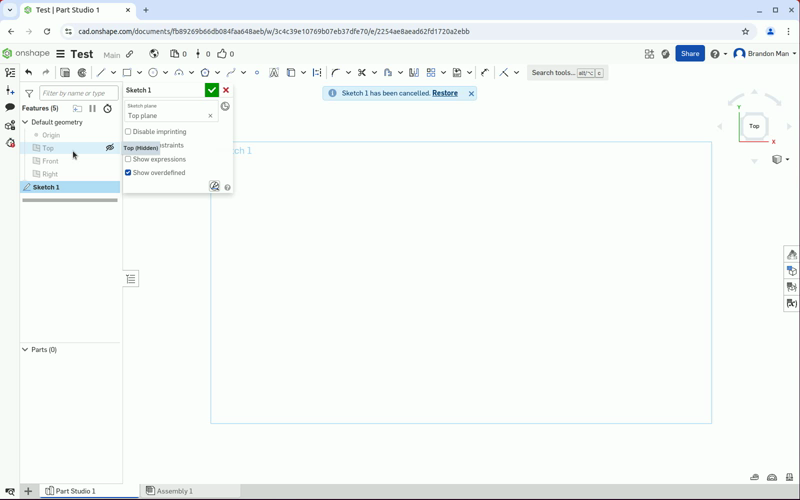
mouse_move(73, 352)
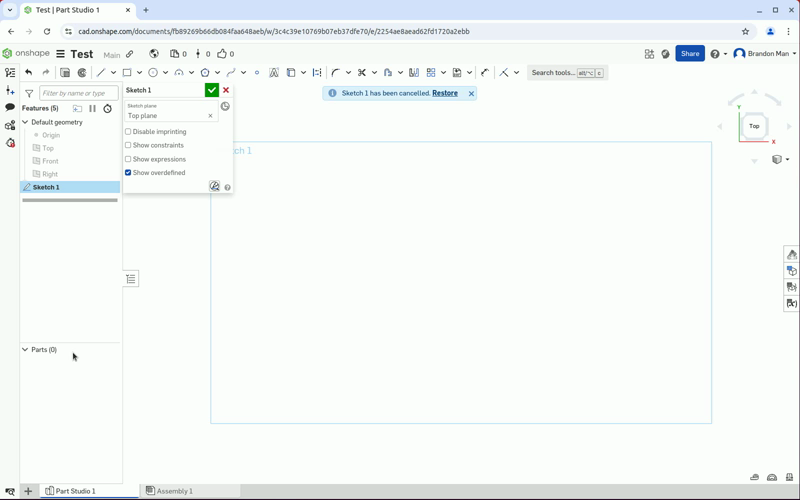
key(y)
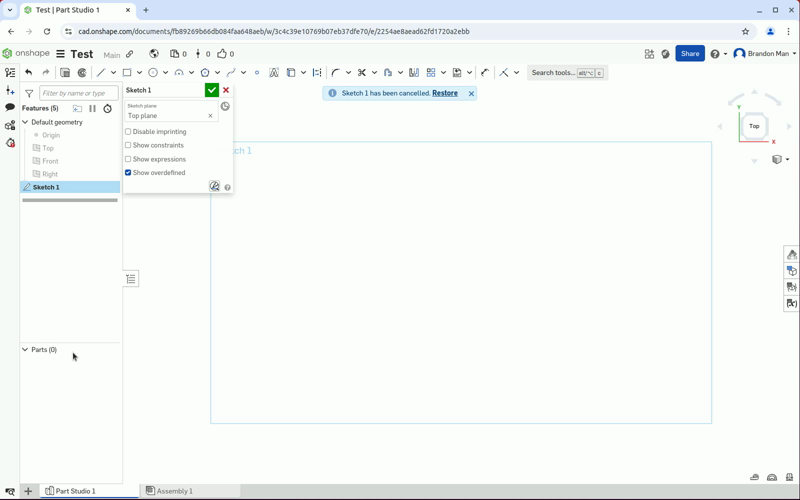
key(c)
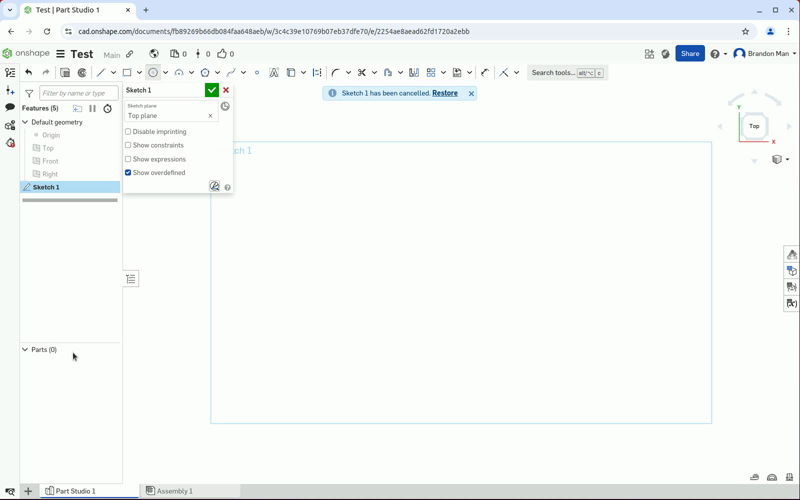
key_down(shift)
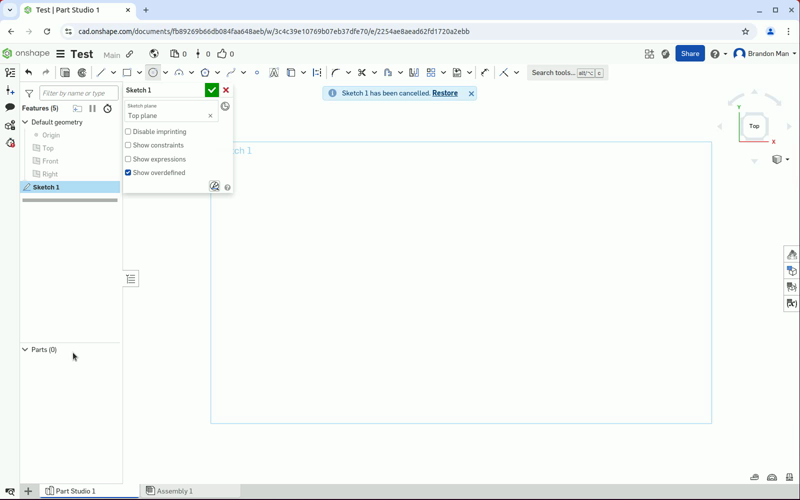
mouse_move(461, 282)
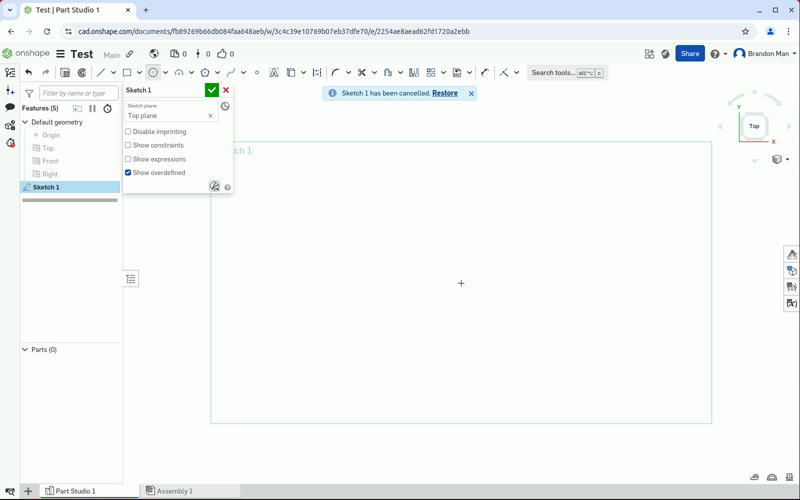
click(461, 282)
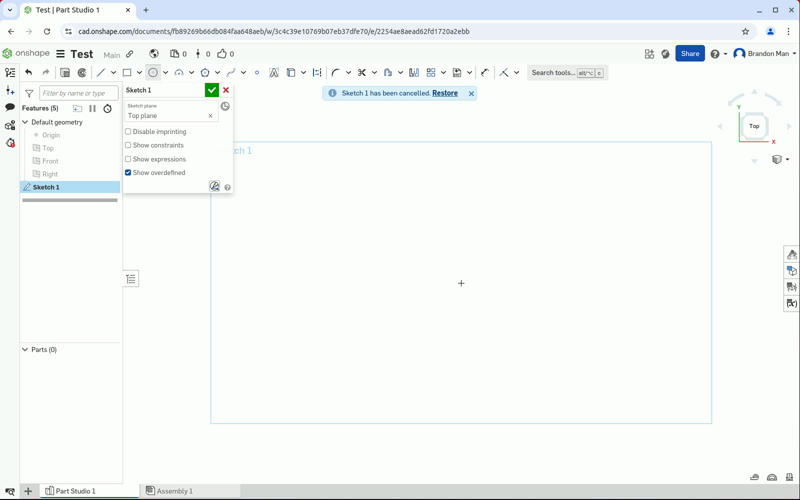
key_up(shift)
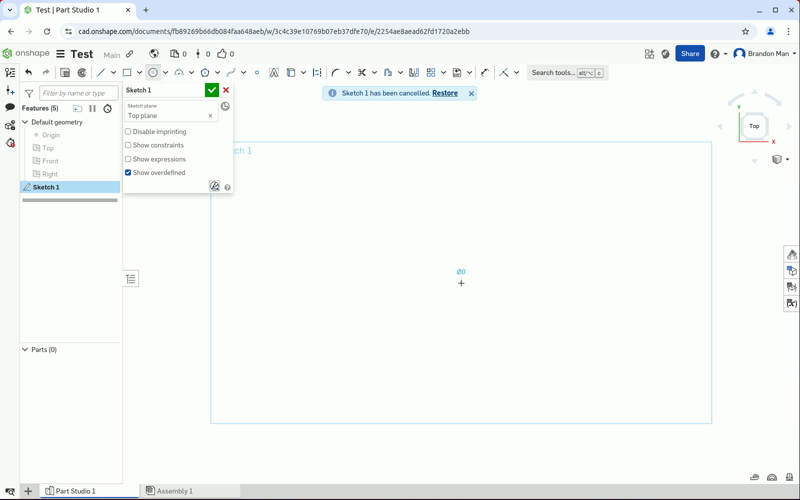
mouse_move(520, 282)
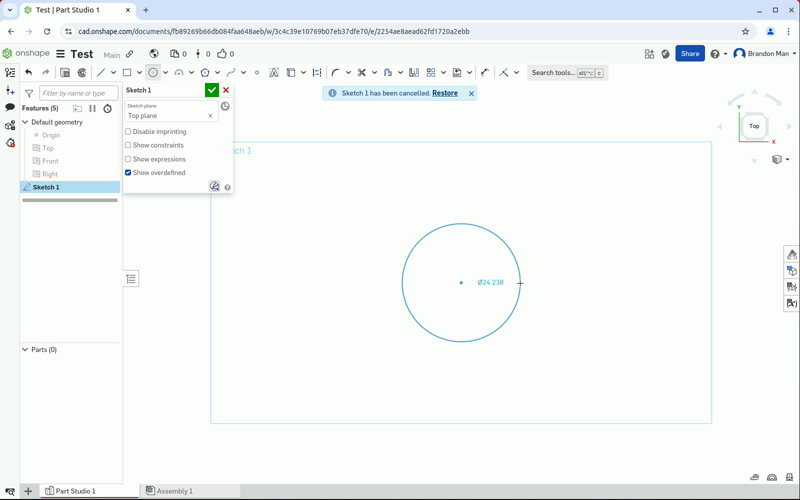
click(520, 282)
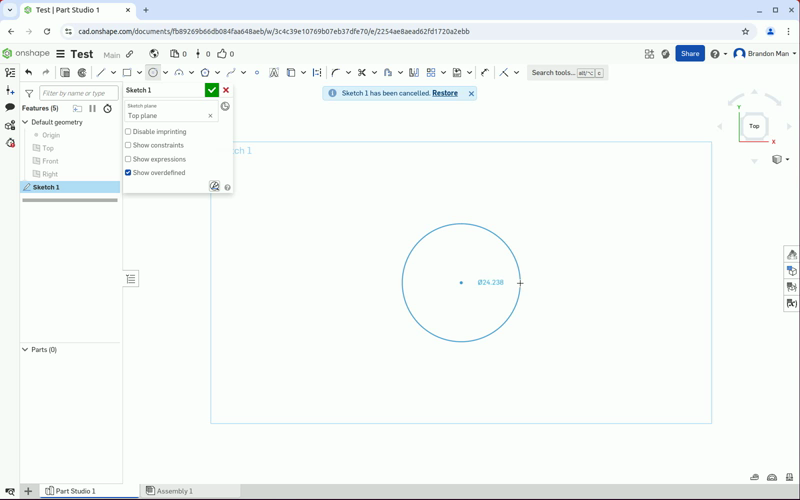
key(esc)
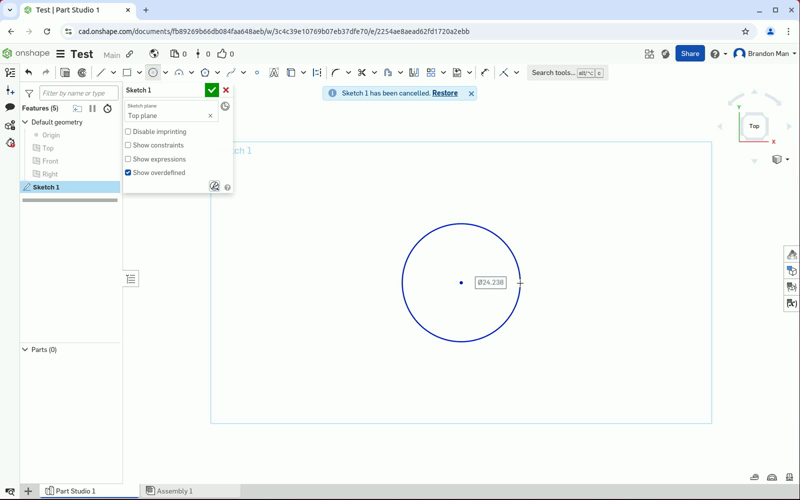
key(c)
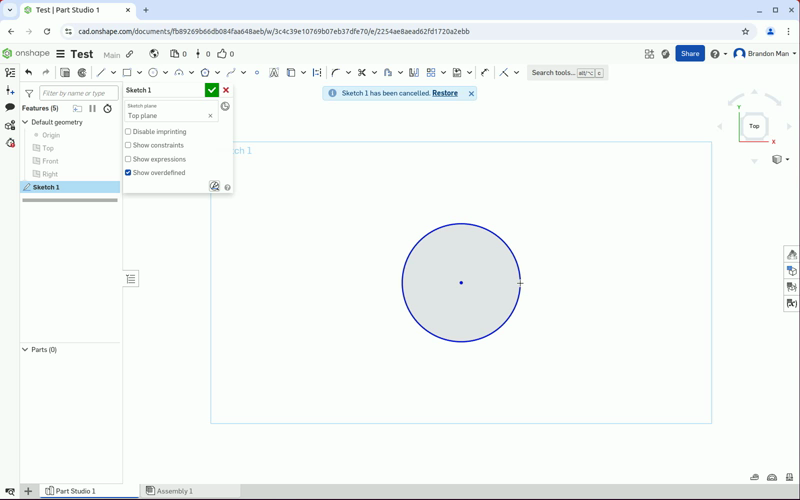
key_down(shift)
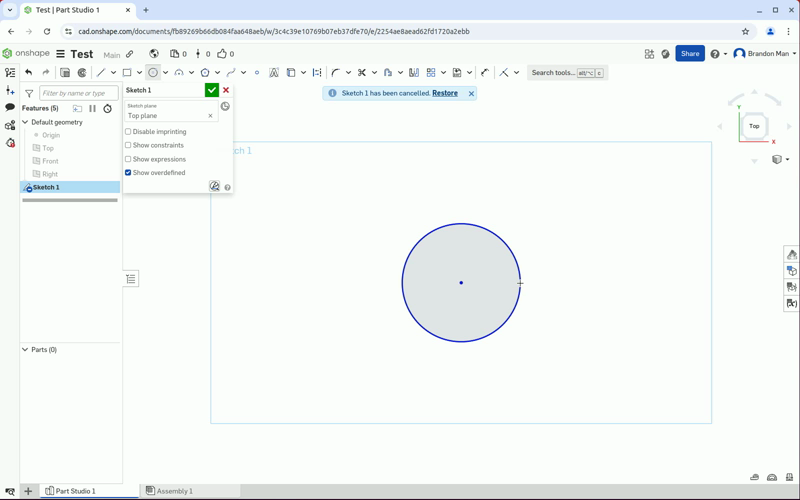
mouse_move(461, 282)
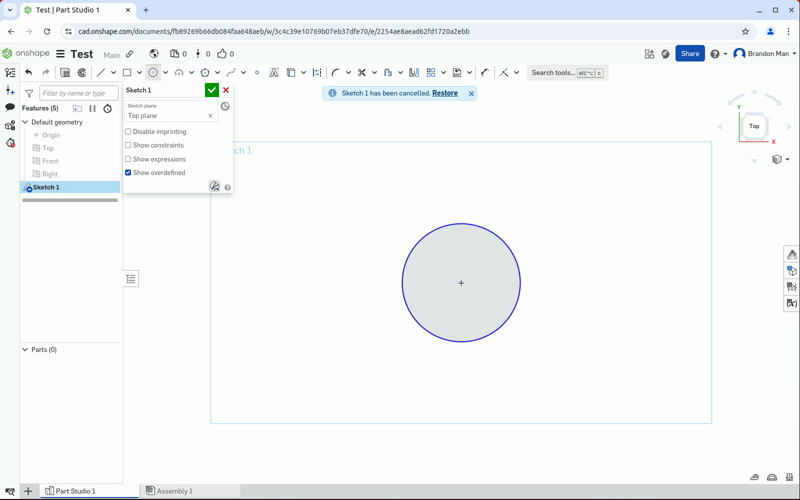
click(461, 282)
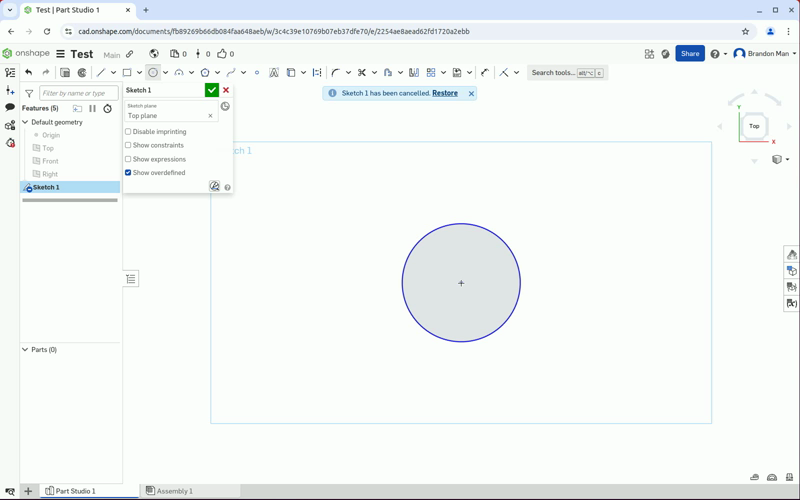
key_up(shift)
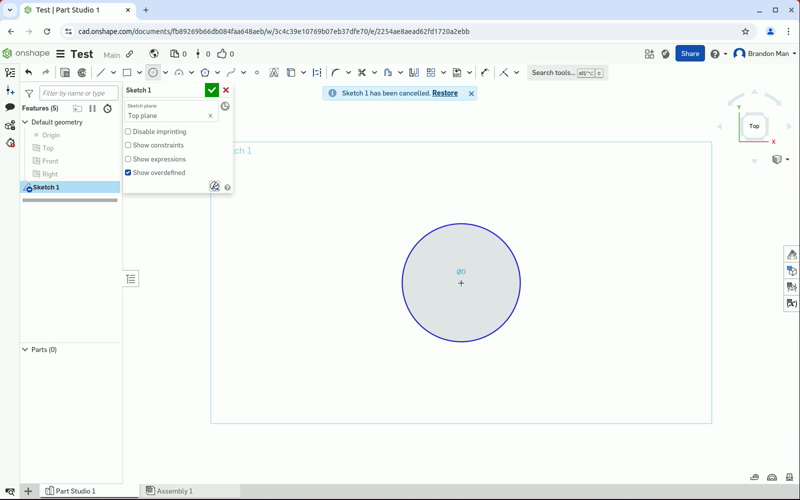
mouse_move(513, 282)
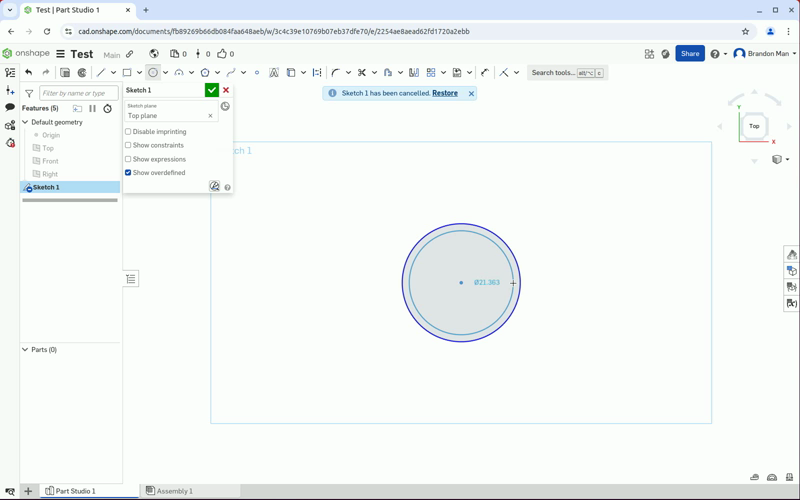
click(513, 282)
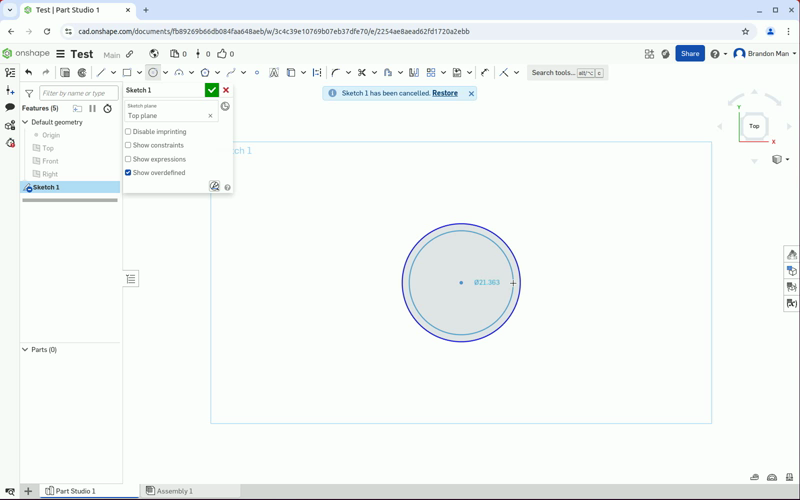
key(esc)
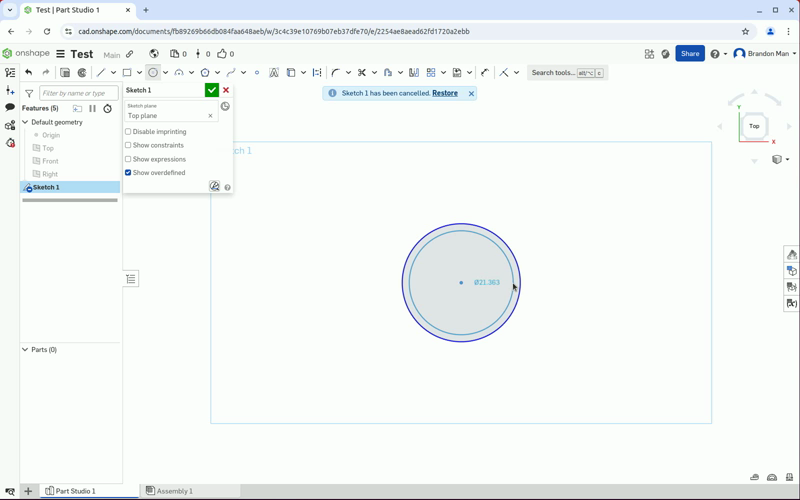
mouse_move(458, 339)
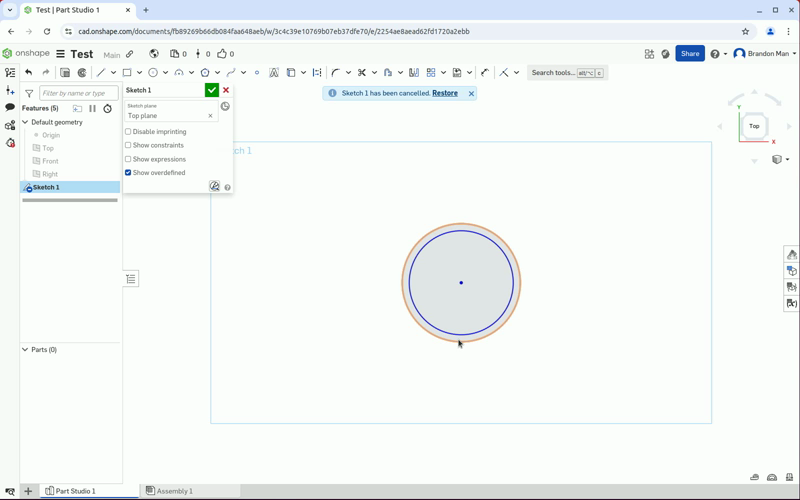
click(458, 339)
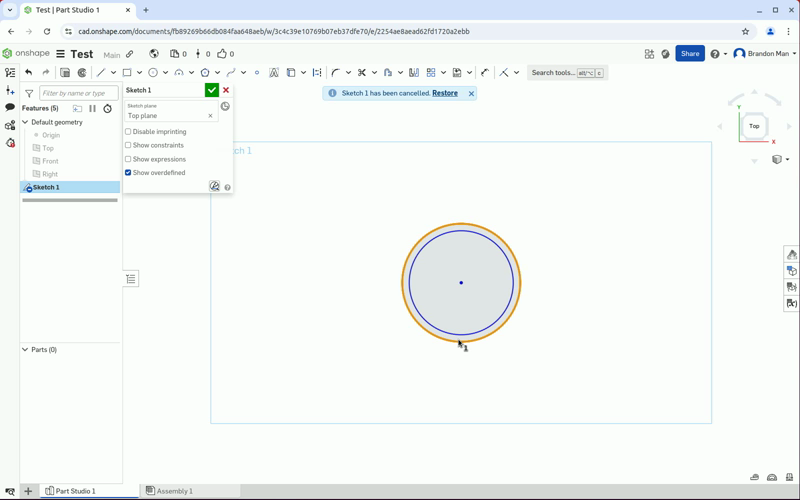
mouse_move(73, 352)
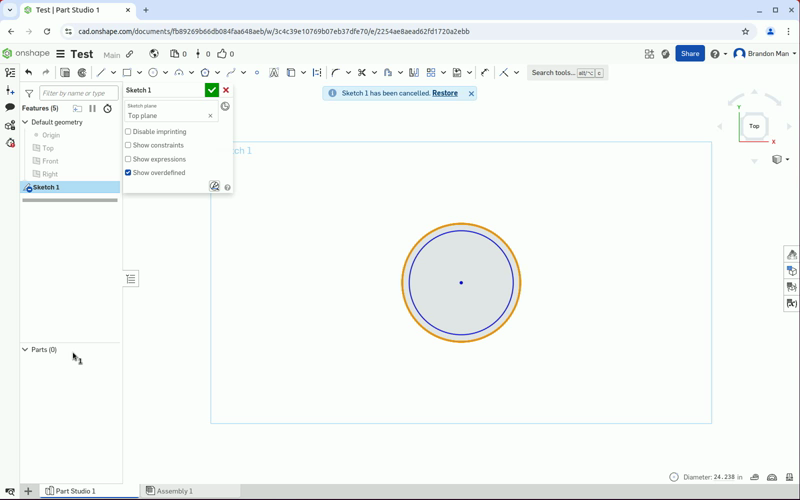
key(shift+y)
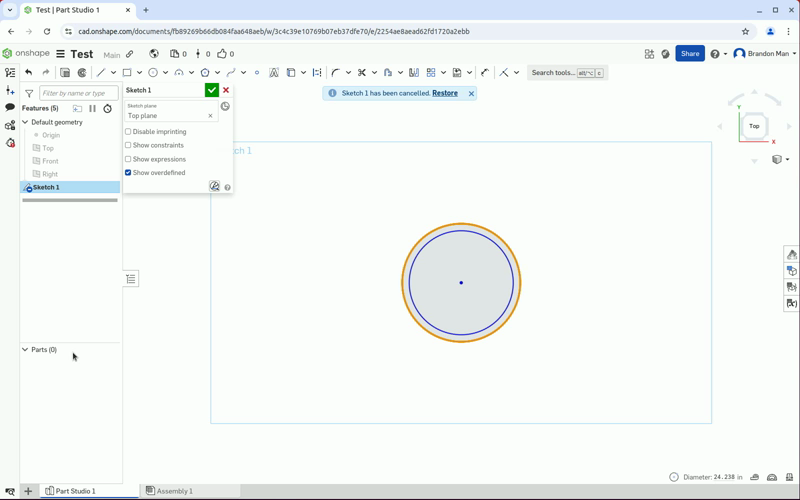
key(shift+e)
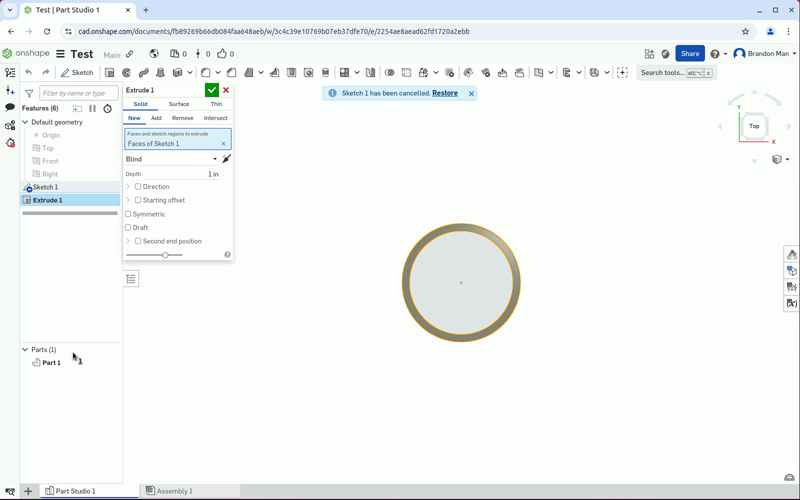
mouse_move(143, 106)
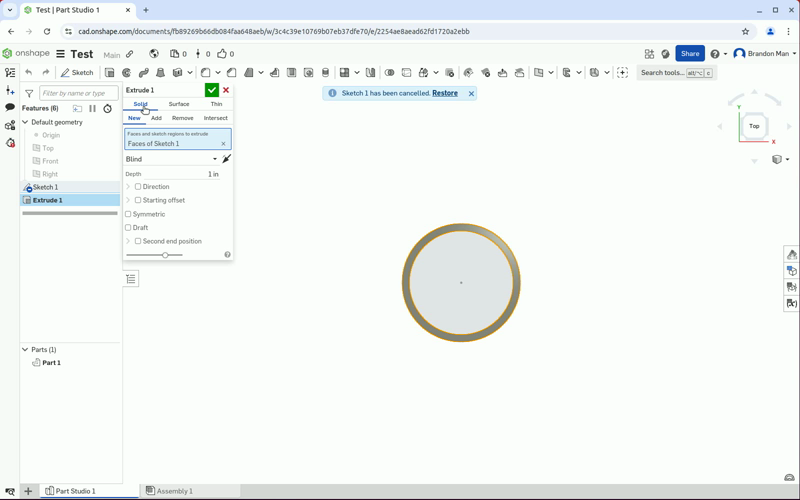
click(143, 106)
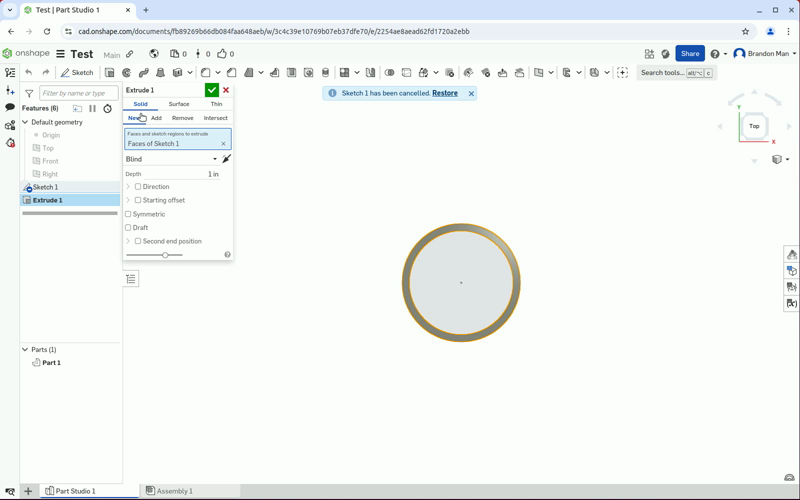
mouse_move(137, 120)
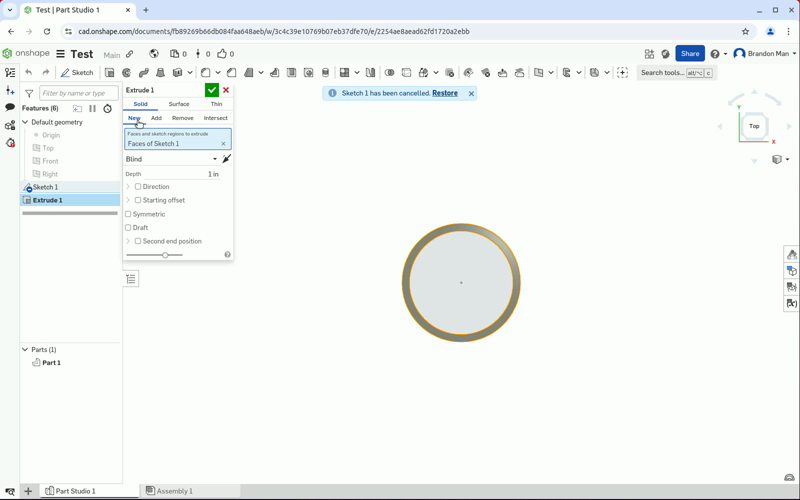
click(137, 120)
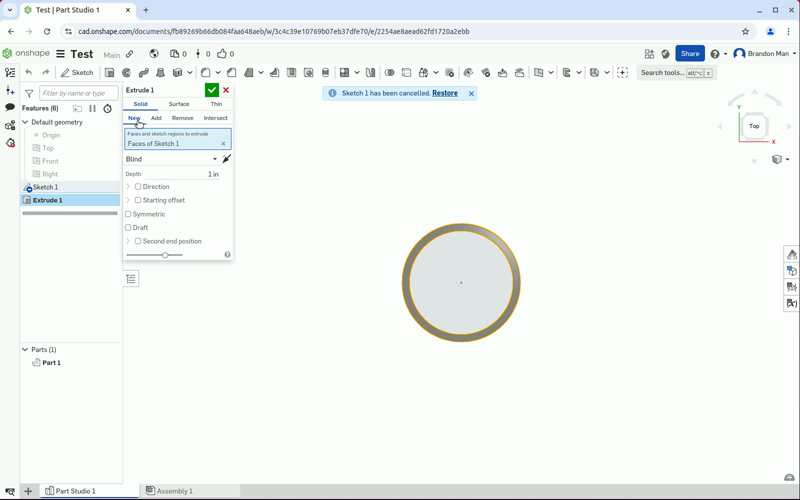
key(tab, 4)
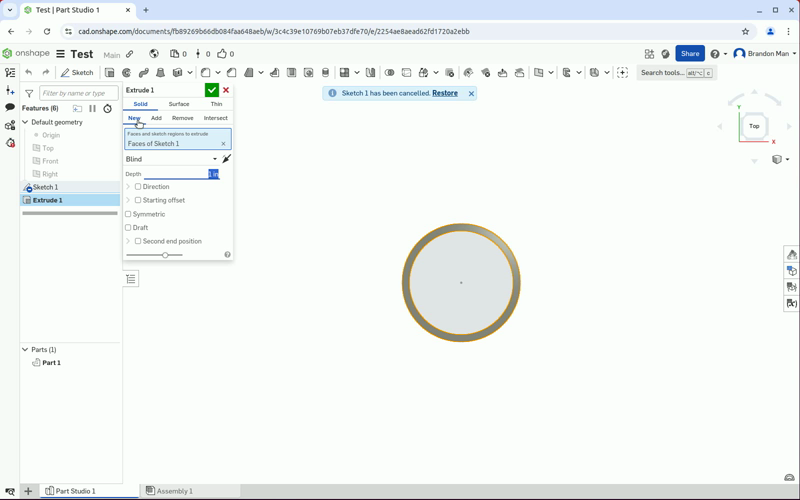
text(14.683)
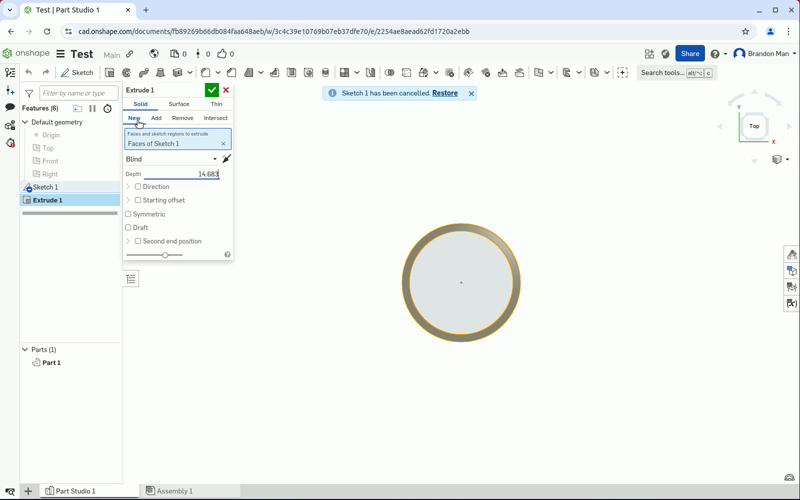
key(enter)
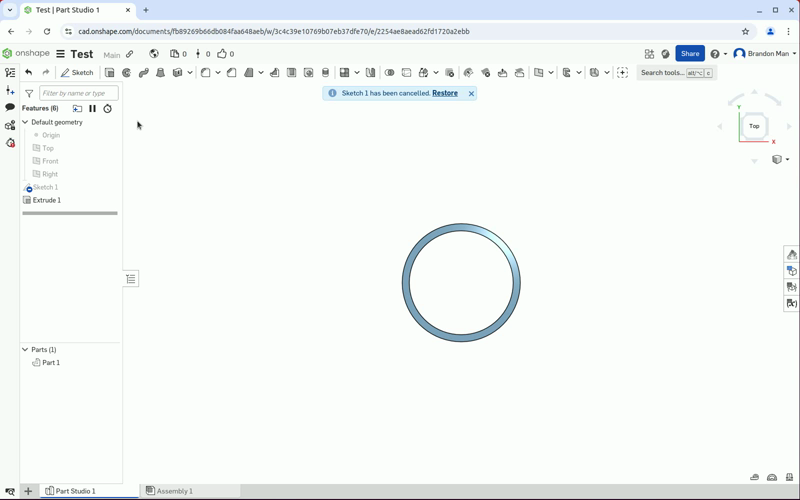
key(shift+h)
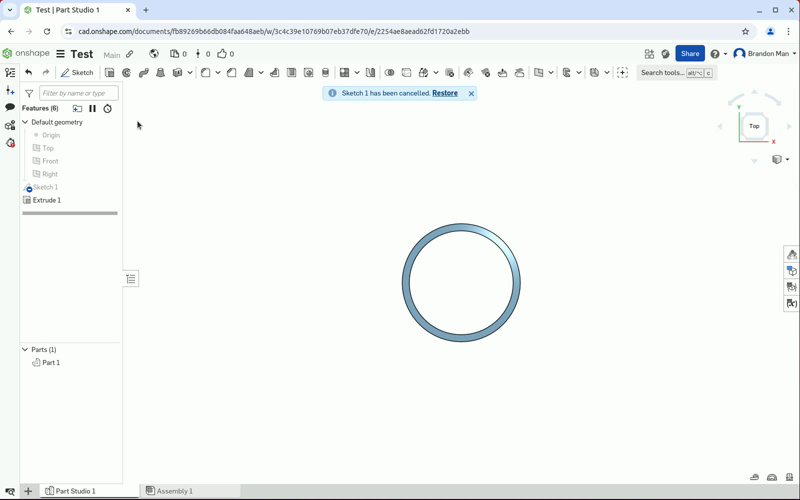
key(shift+h)
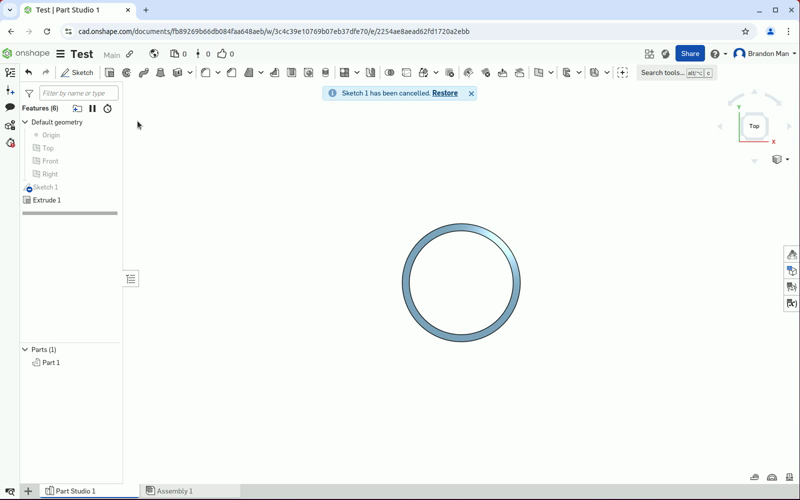
mouse_move(73, 189)
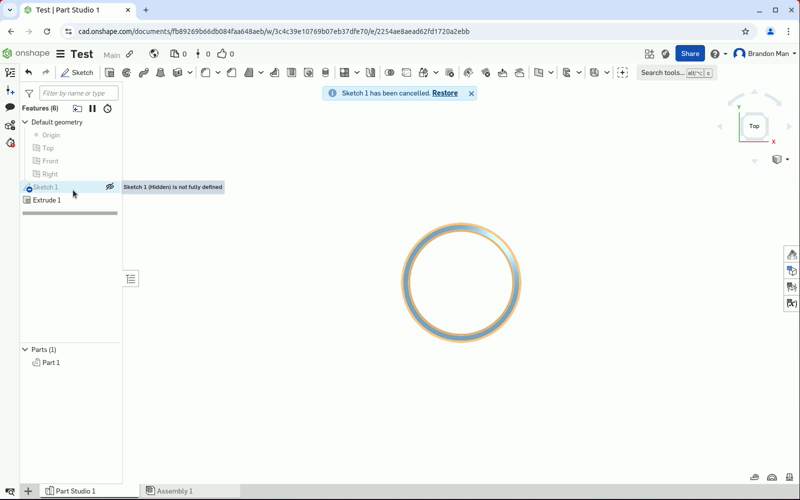
click(73, 189)
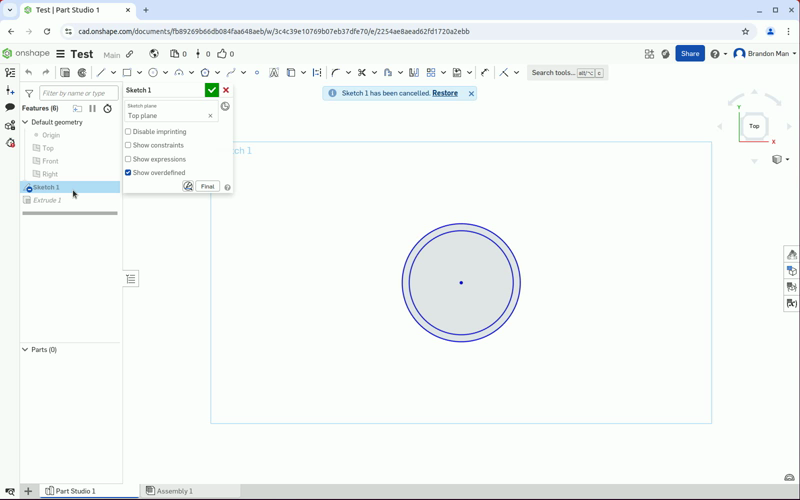
mouse_move(229, 92)
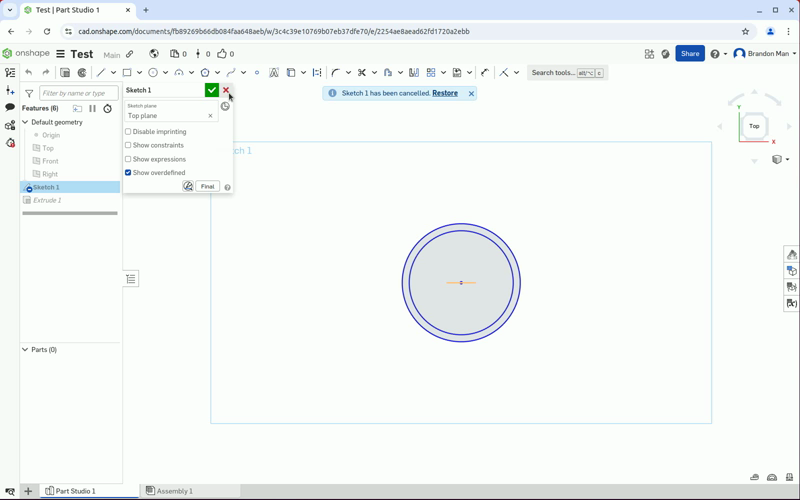
click(229, 92)
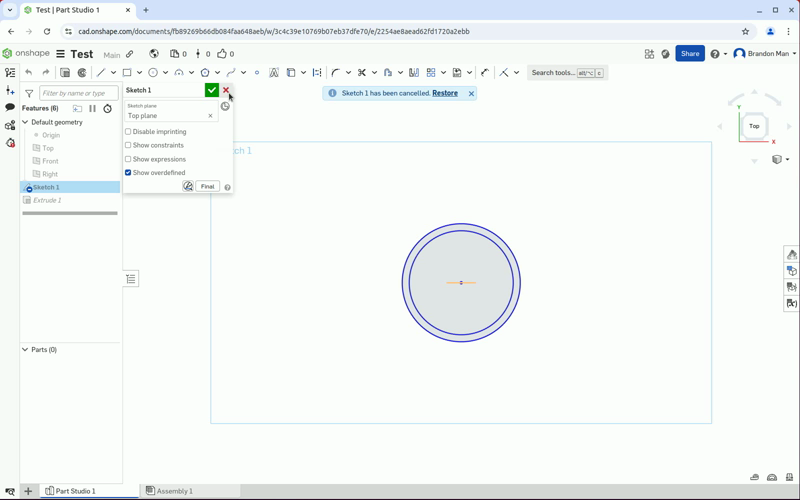
key(shift+s)
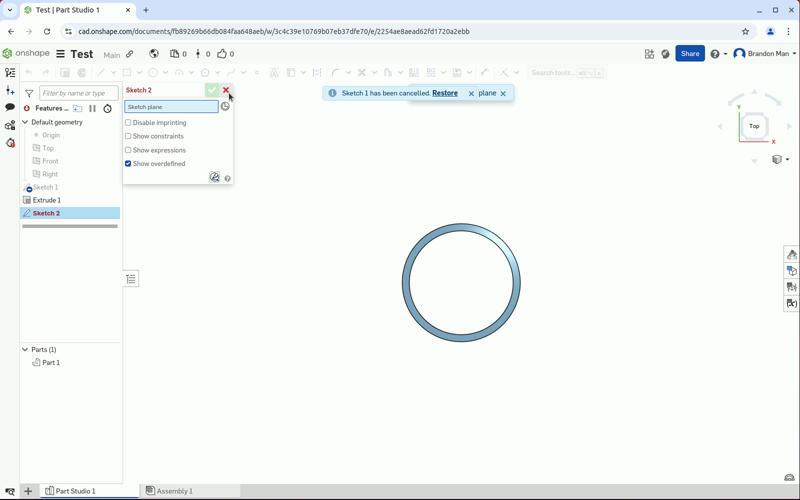
mouse_move(73, 150)
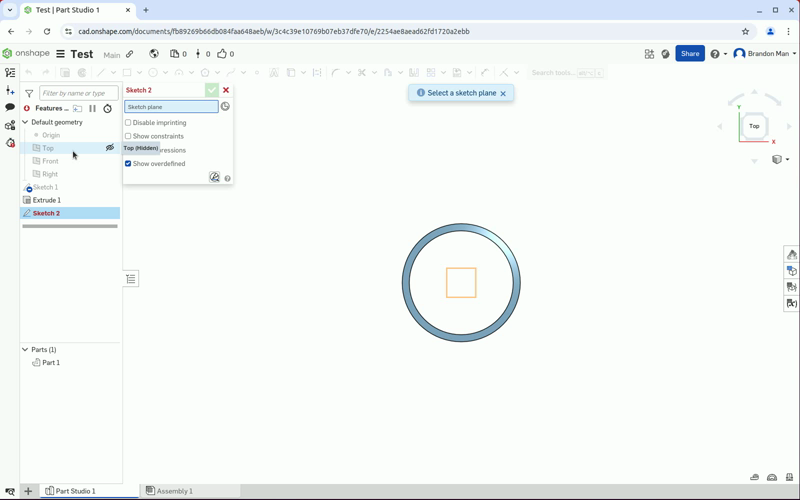
click(73, 150)
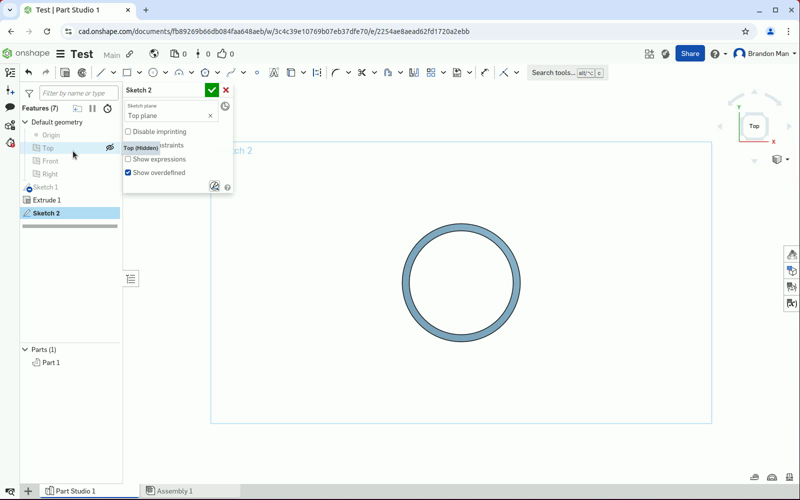
mouse_move(73, 352)
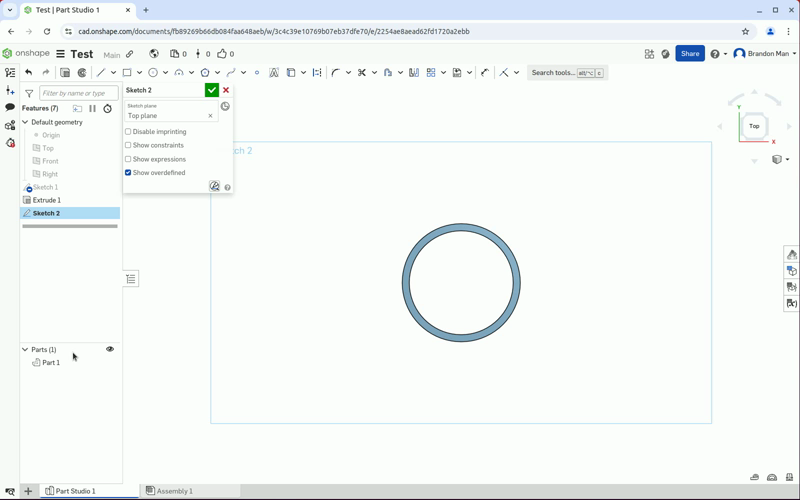
key(y)
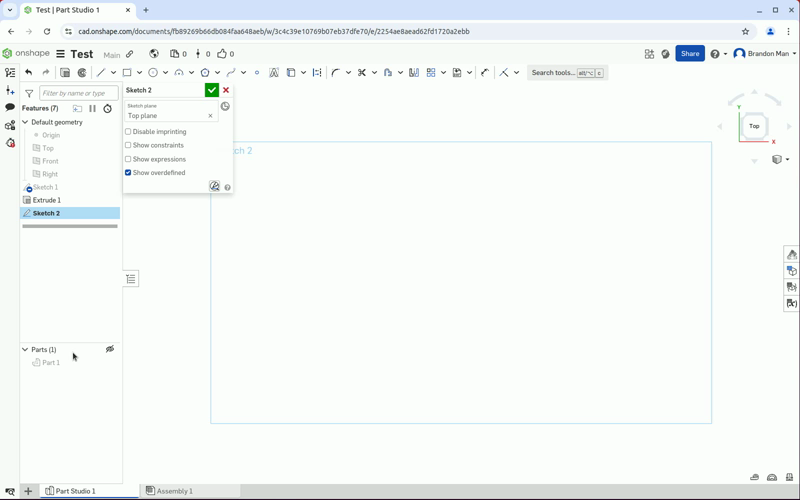
key(a)
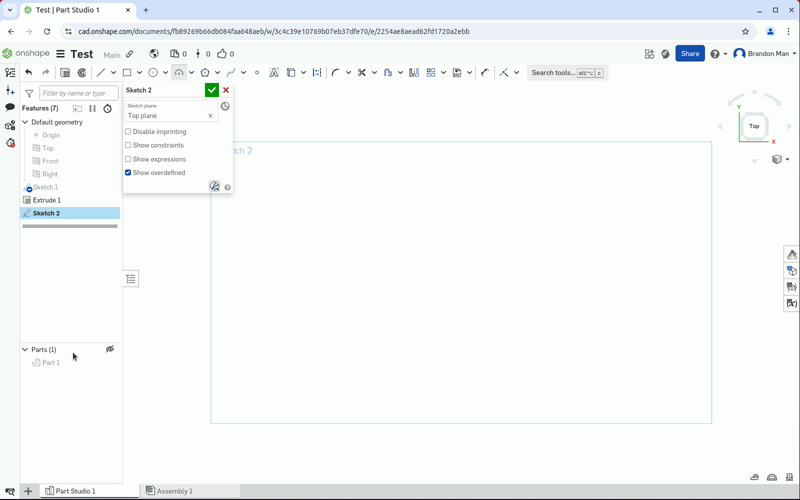
key_down(shift)
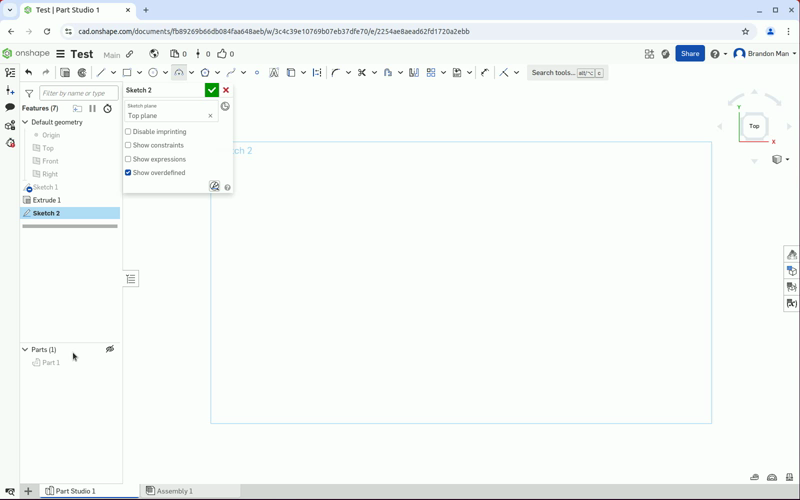
mouse_move(443, 198)
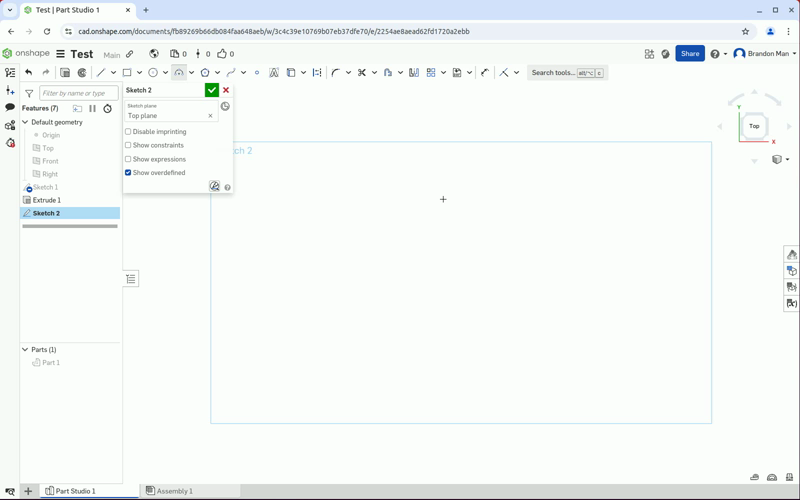
click(443, 198)
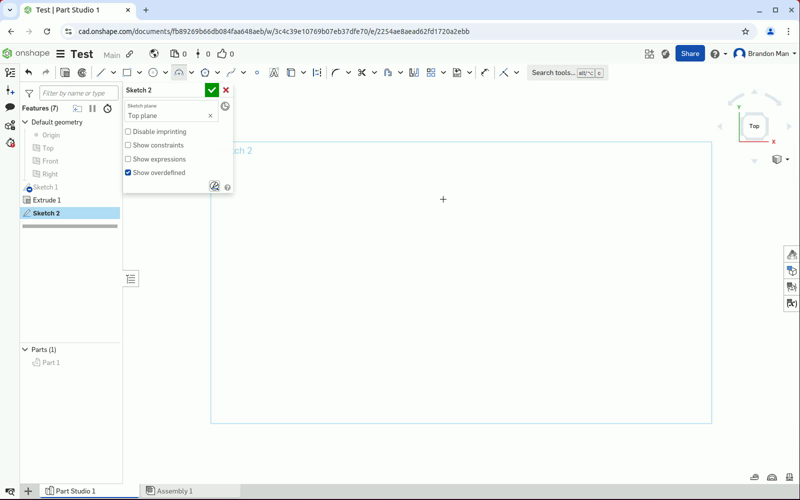
key_up(shift)
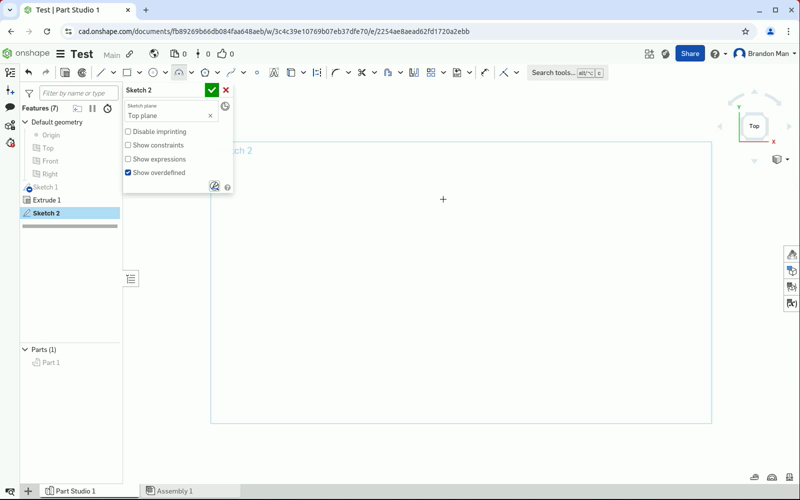
key_down(shift)
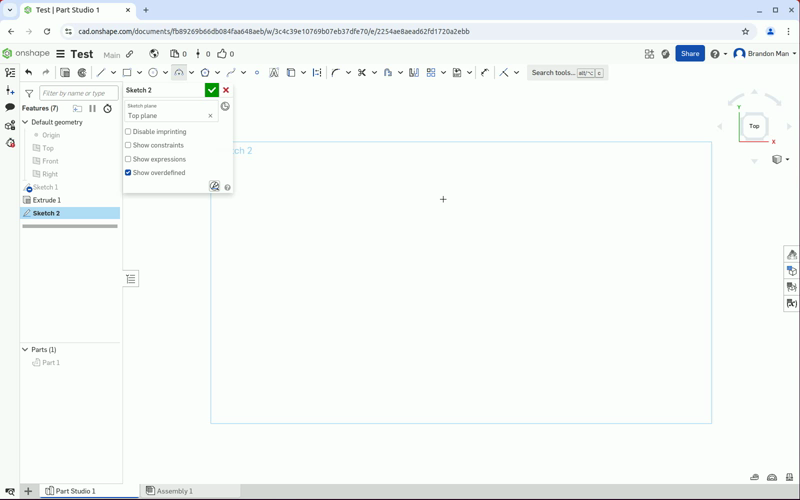
mouse_move(480, 198)
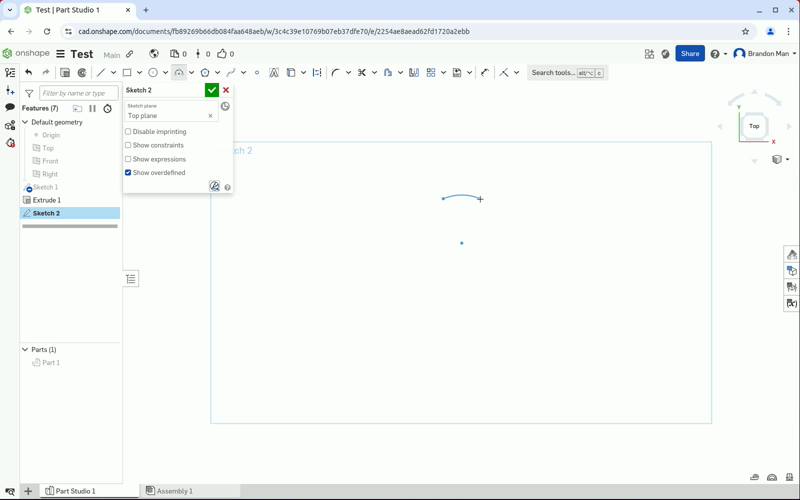
click(480, 198)
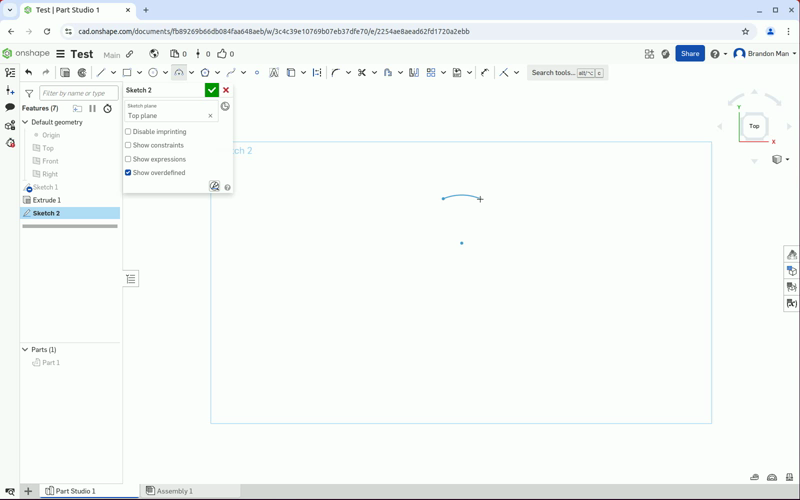
mouse_move(461, 196)
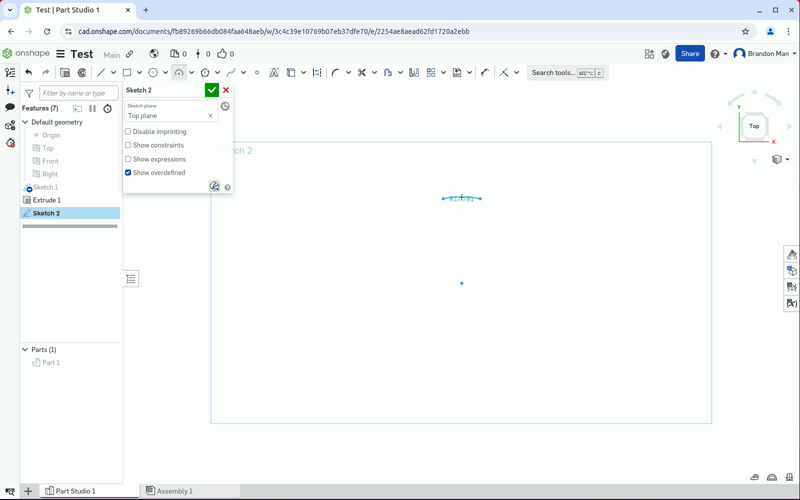
click(461, 196)
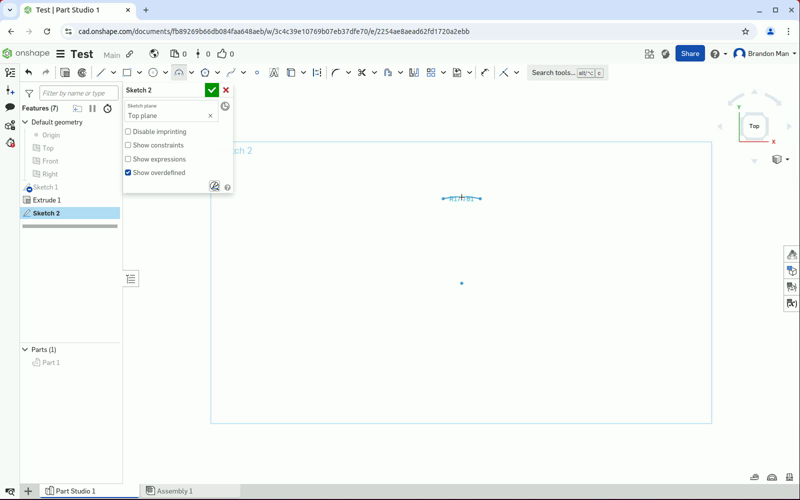
key_up(shift)
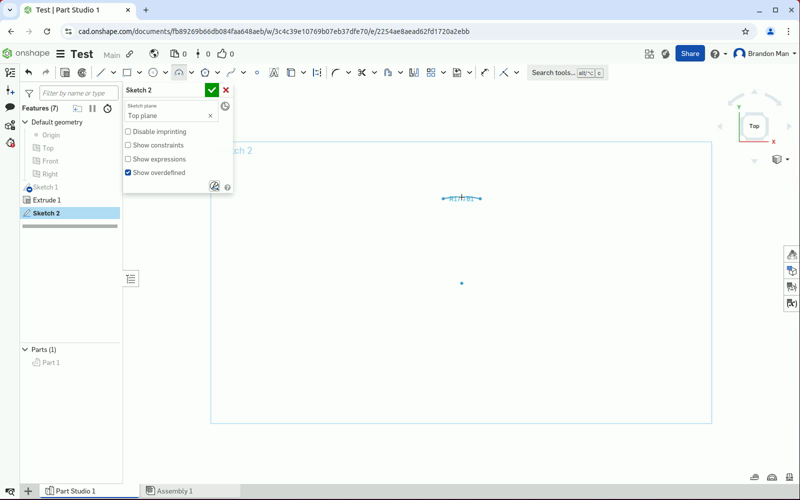
key(esc)
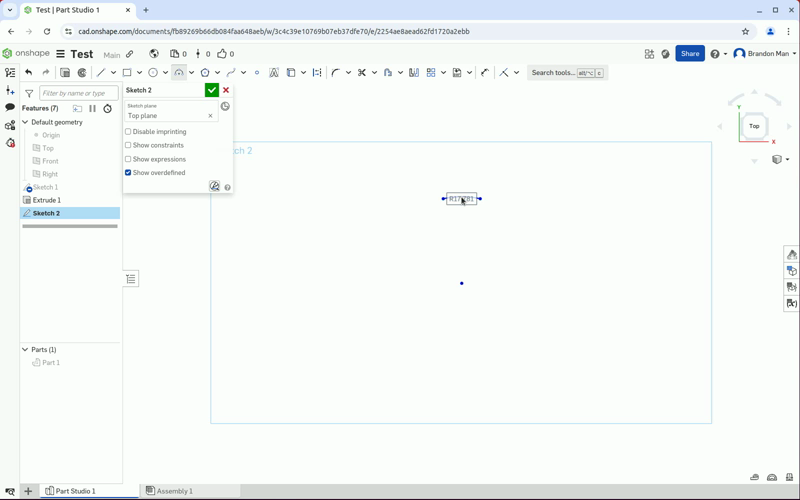
key(l)
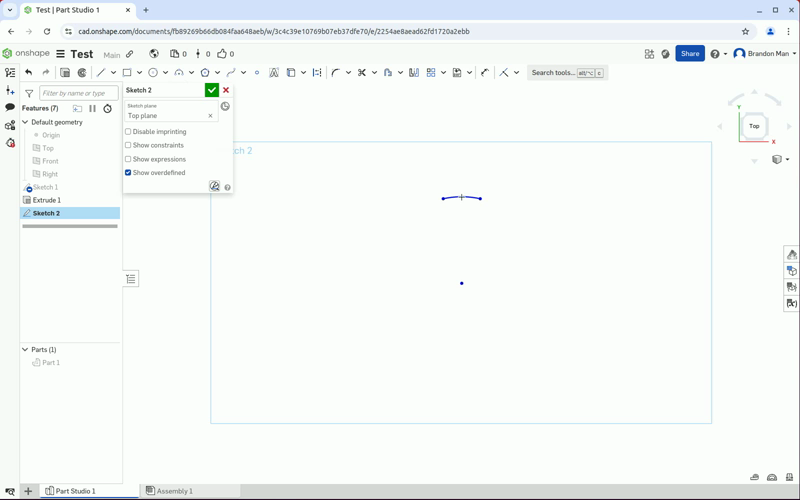
mouse_move(480, 198)
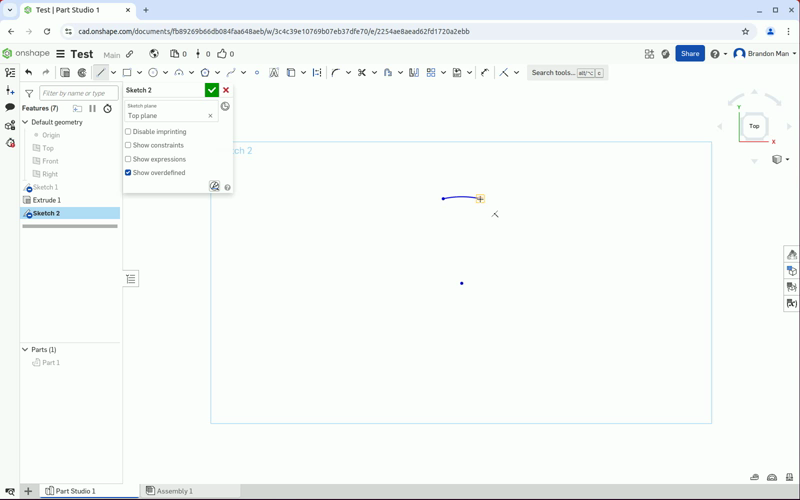
click(480, 198)
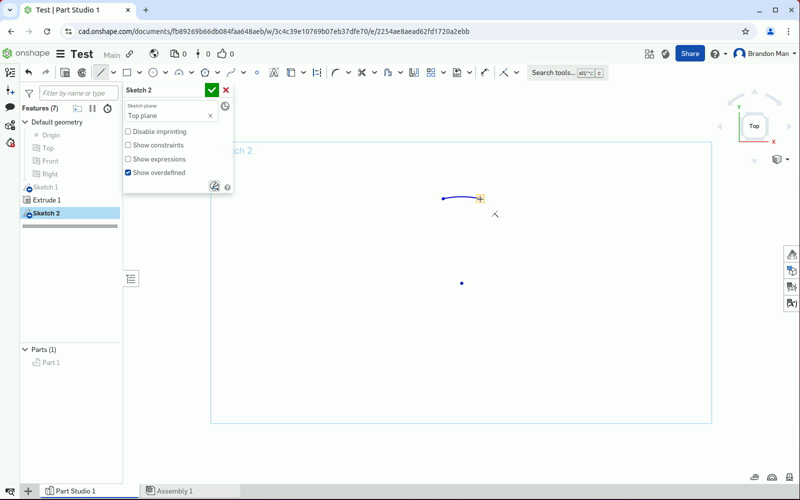
key_down(shift)
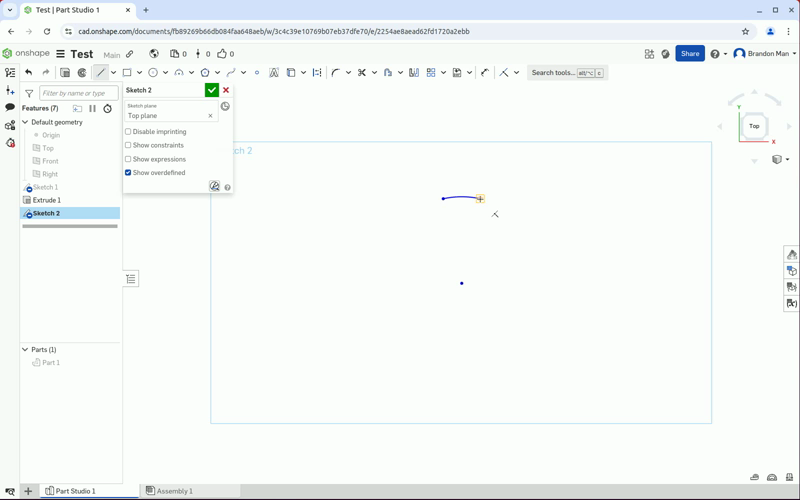
mouse_move(510, 198)
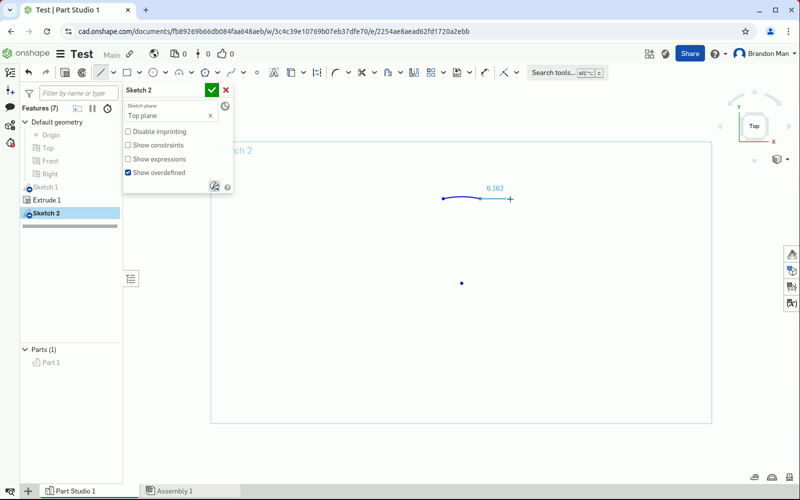
mouse_move(480, 181)
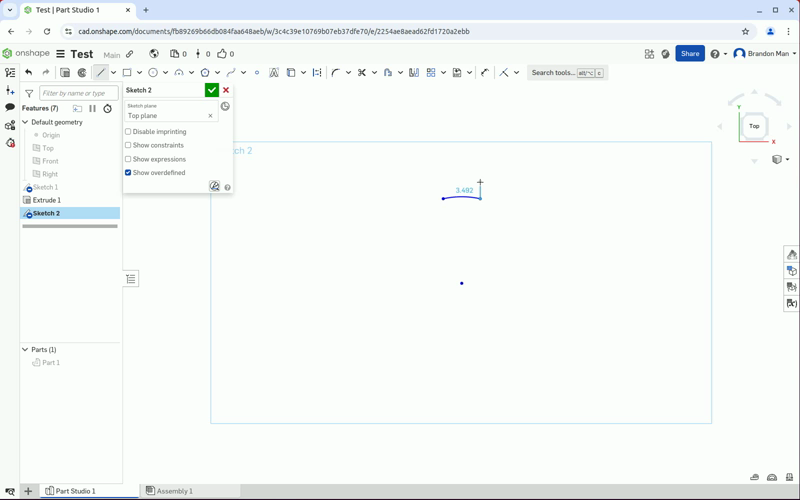
click(480, 181)
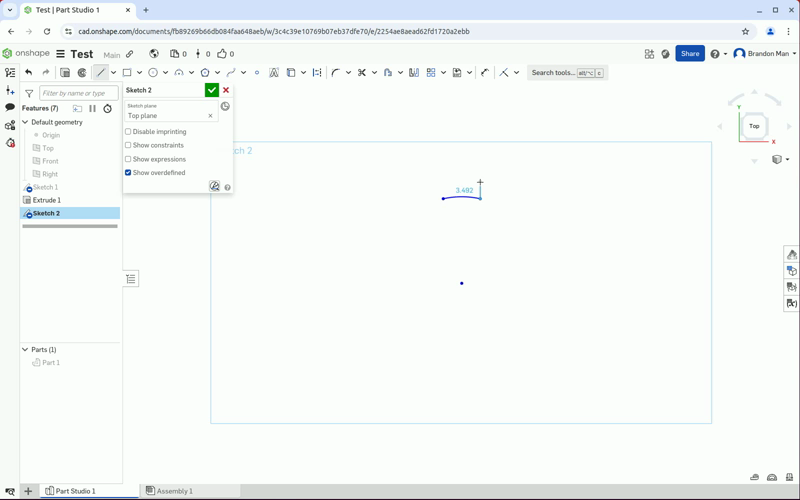
key_up(shift)
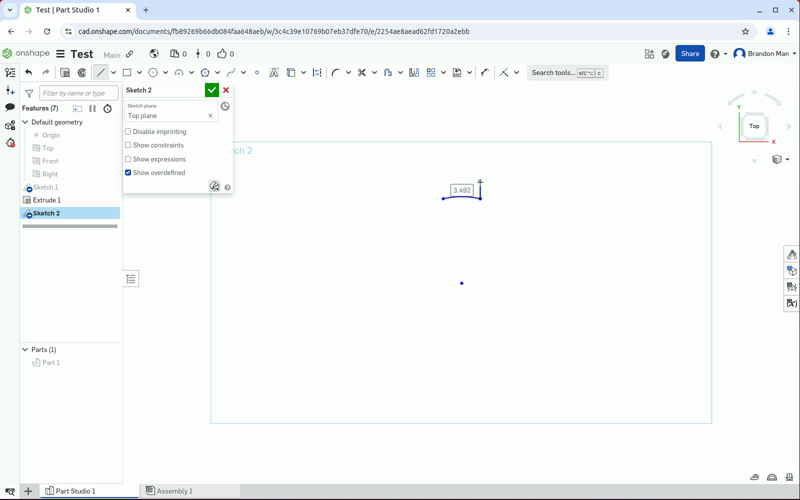
key_down(shift)
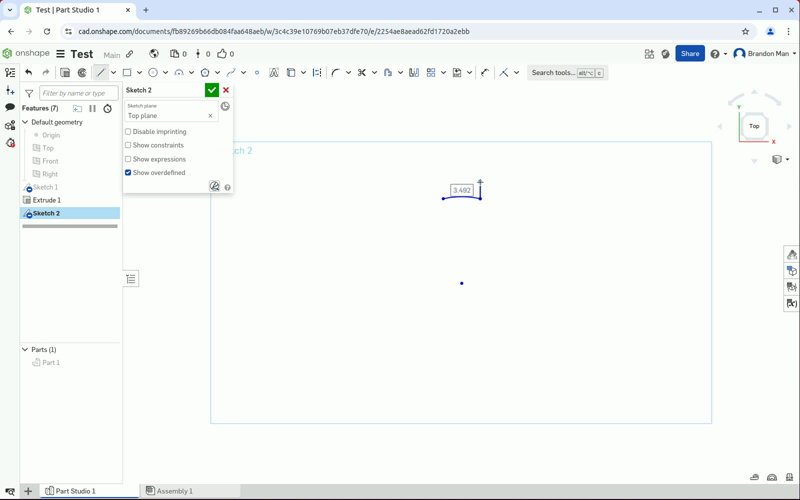
mouse_move(510, 181)
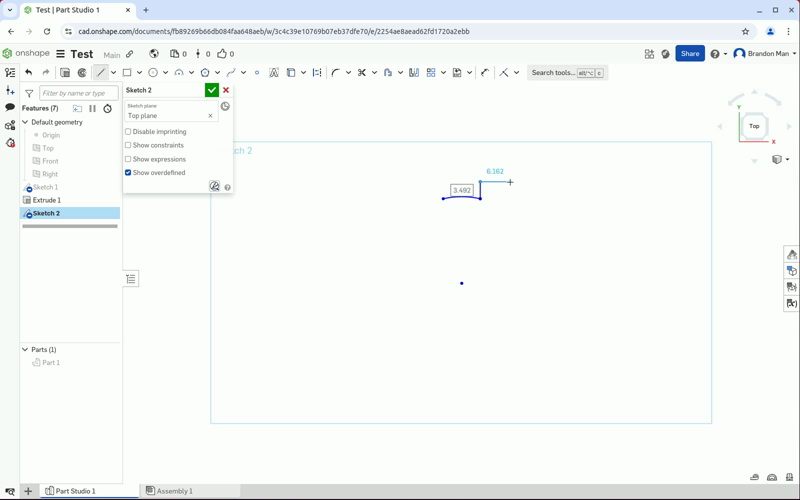
mouse_move(443, 181)
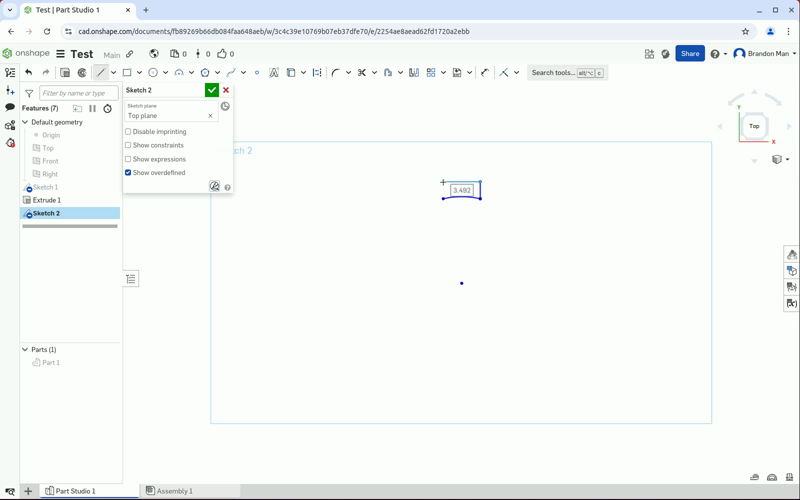
click(443, 181)
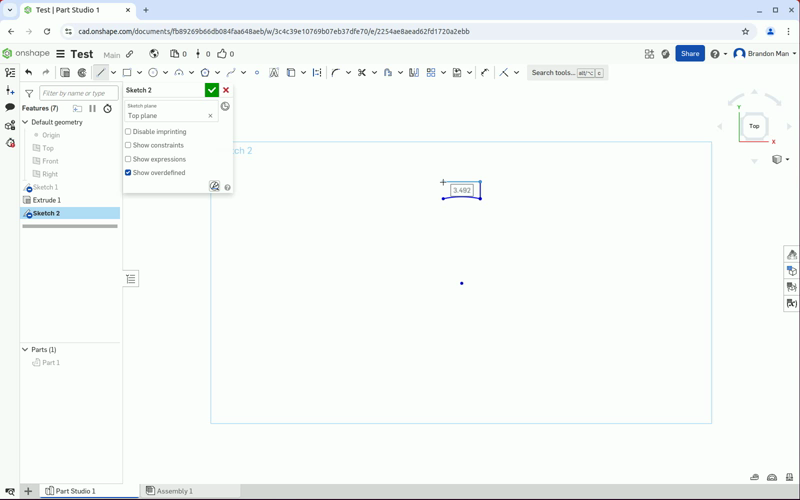
key_up(shift)
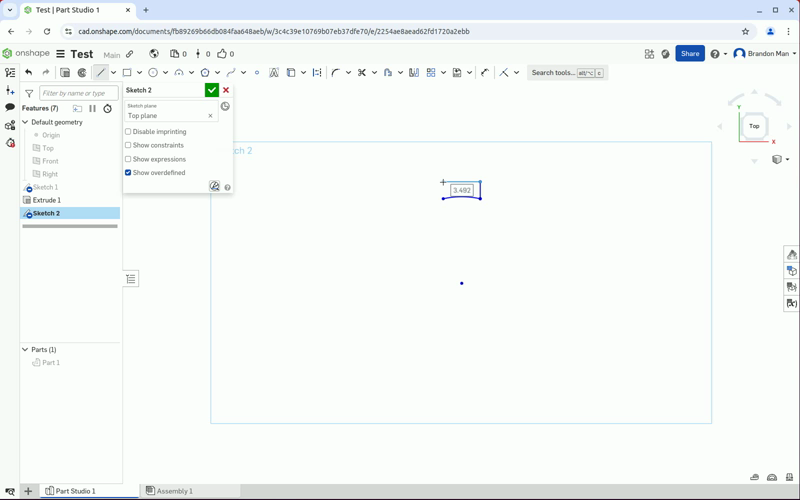
mouse_move(473, 181)
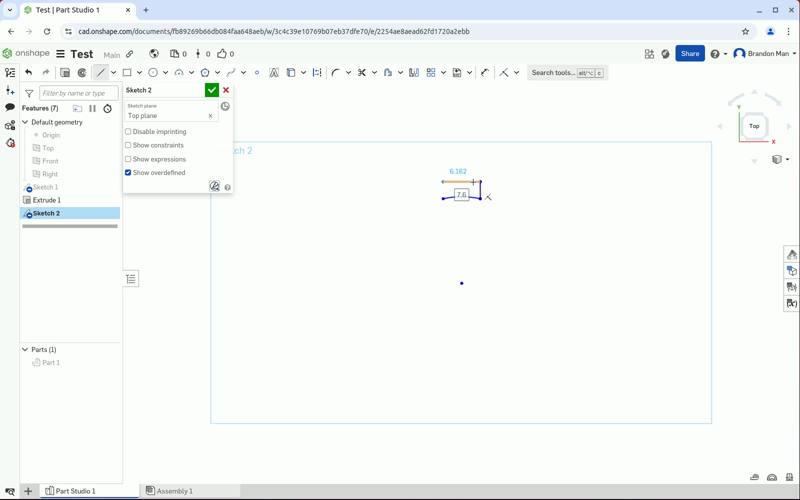
key_down(shift)
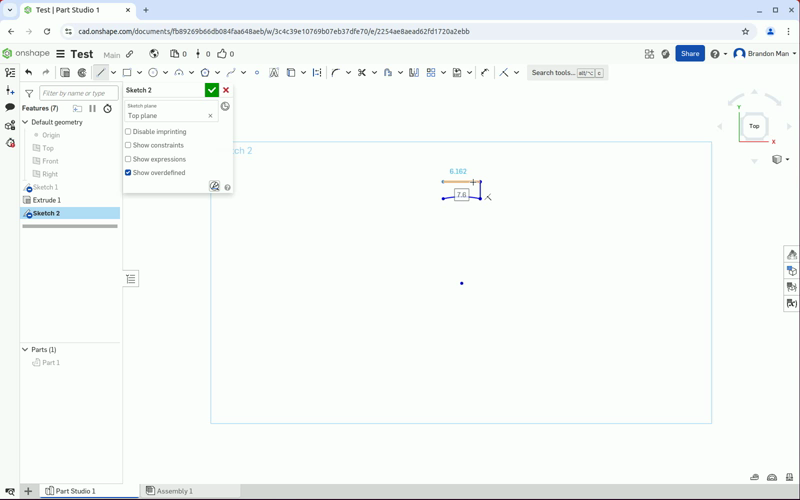
mouse_move(443, 198)
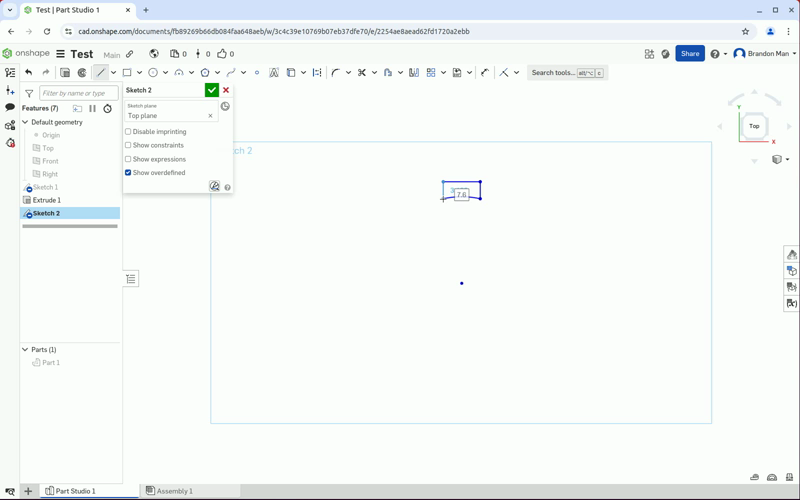
key_up(shift)
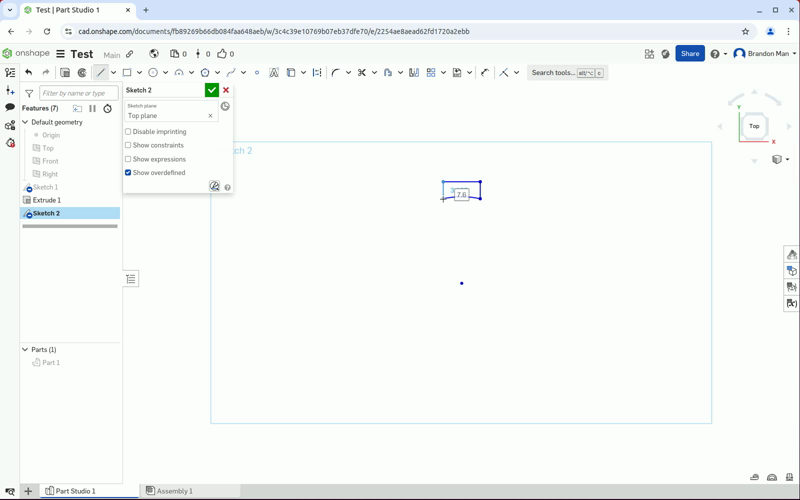
click(443, 198)
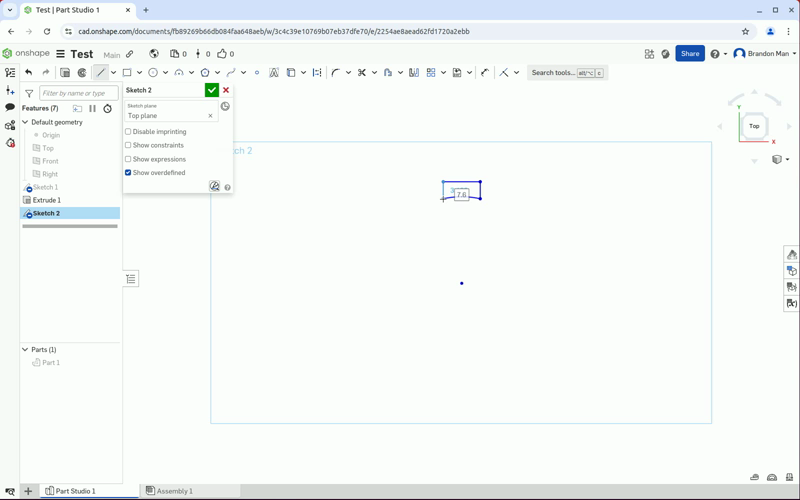
key(esc)
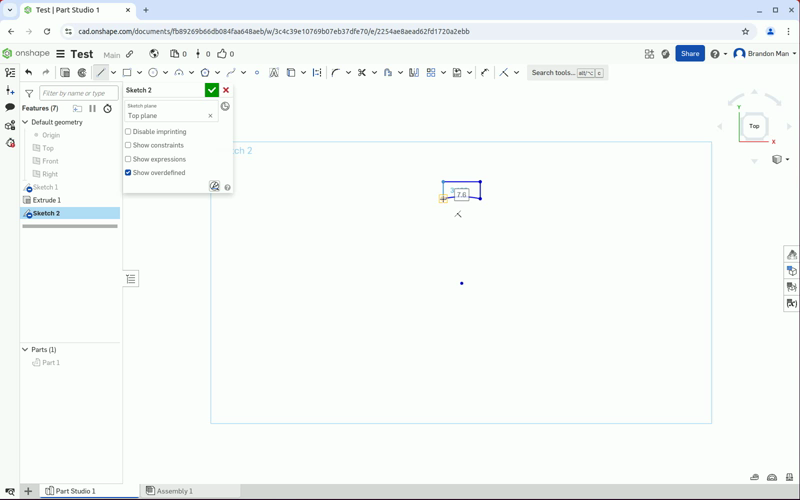
mouse_move(452, 185)
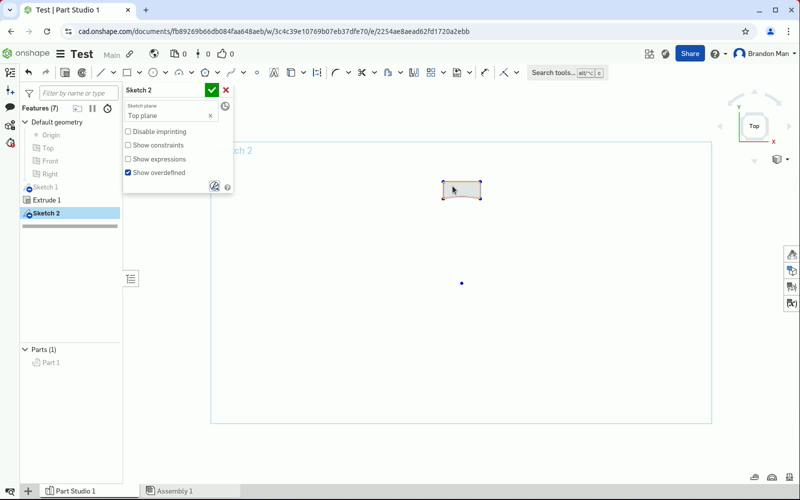
scroll(6)
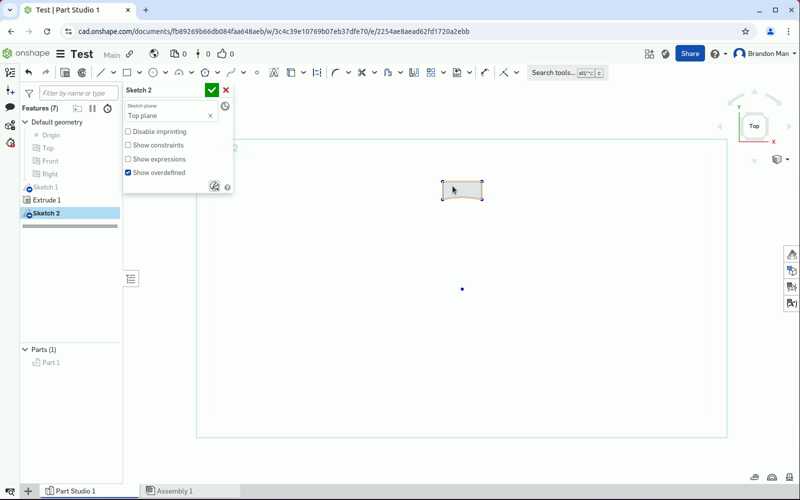
scroll(6)
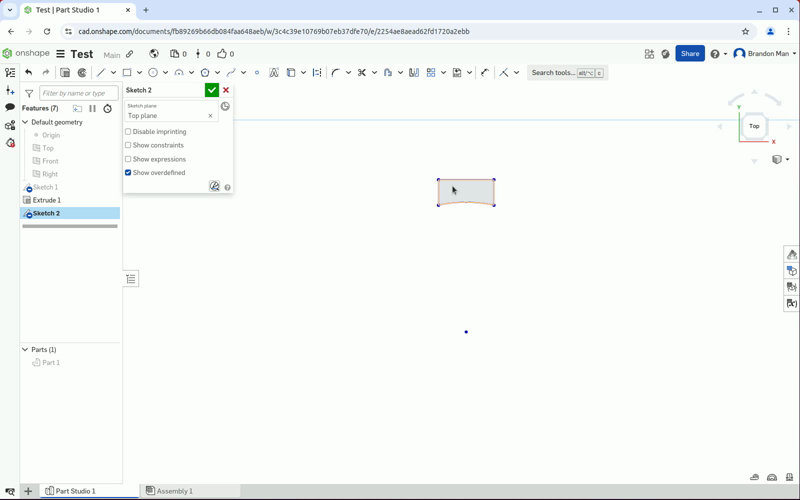
scroll(6)
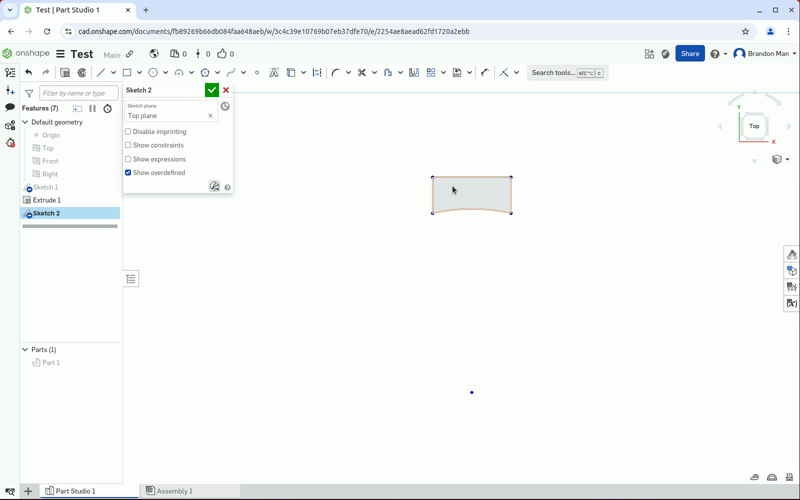
scroll(6)
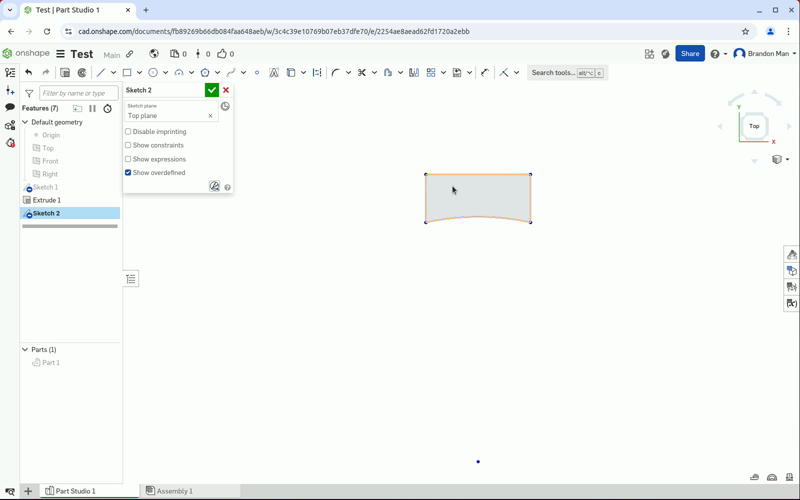
scroll(6)
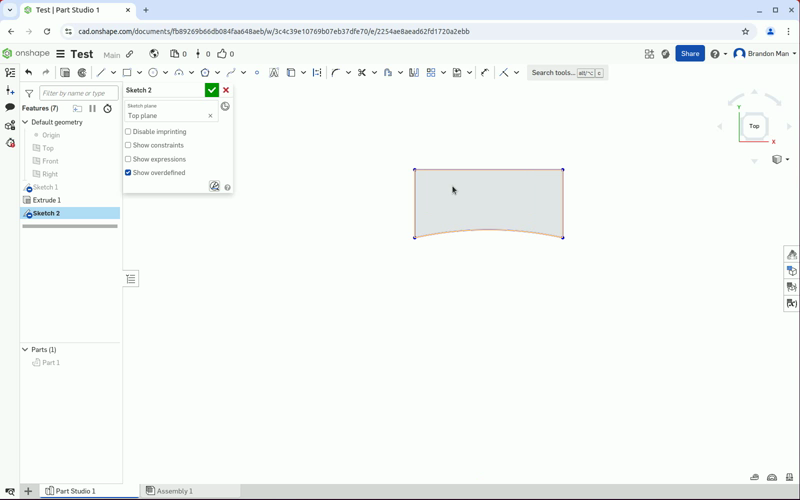
scroll(6)
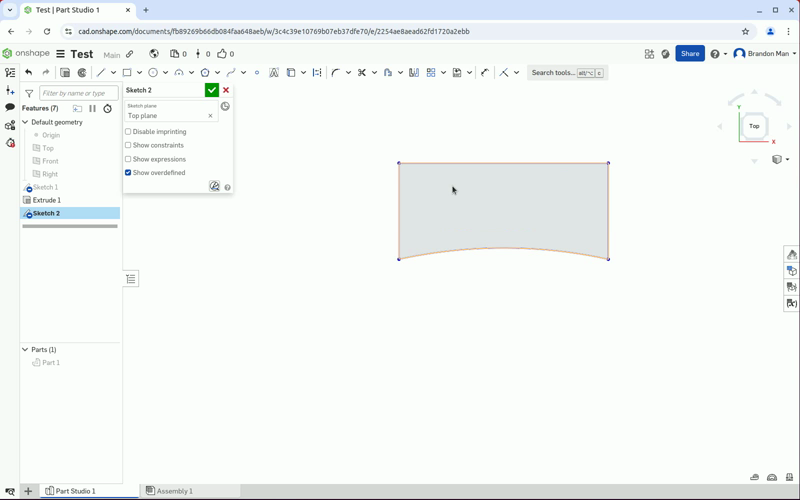
scroll(6)
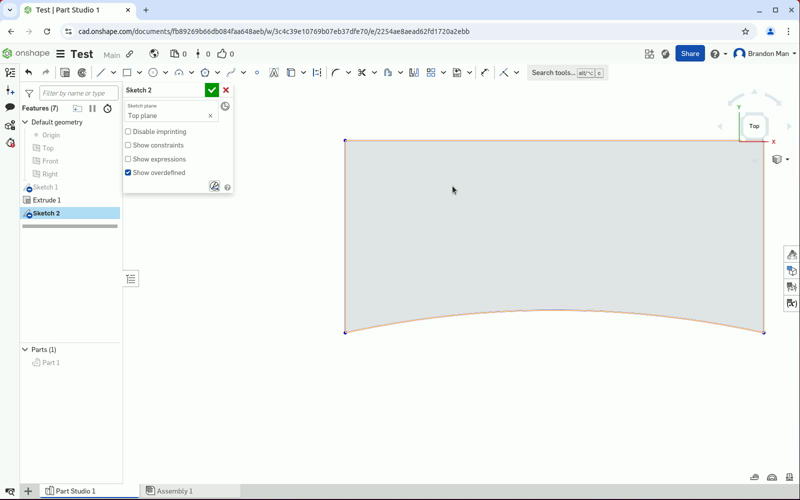
click(452, 185)
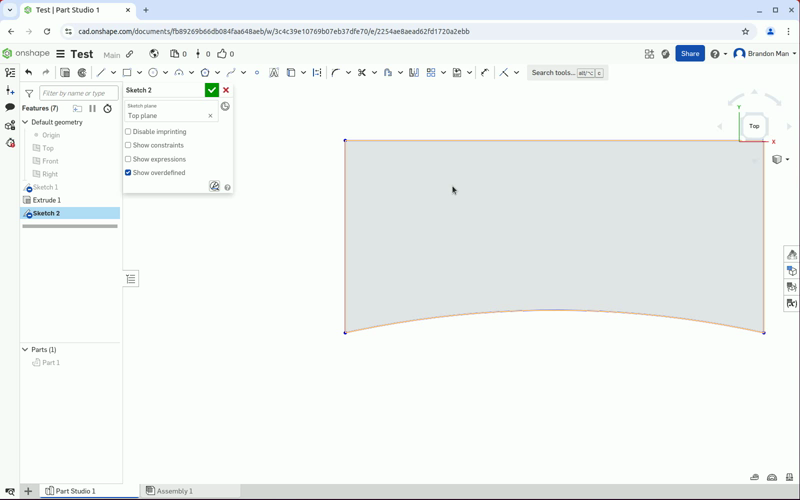
scroll(-6)
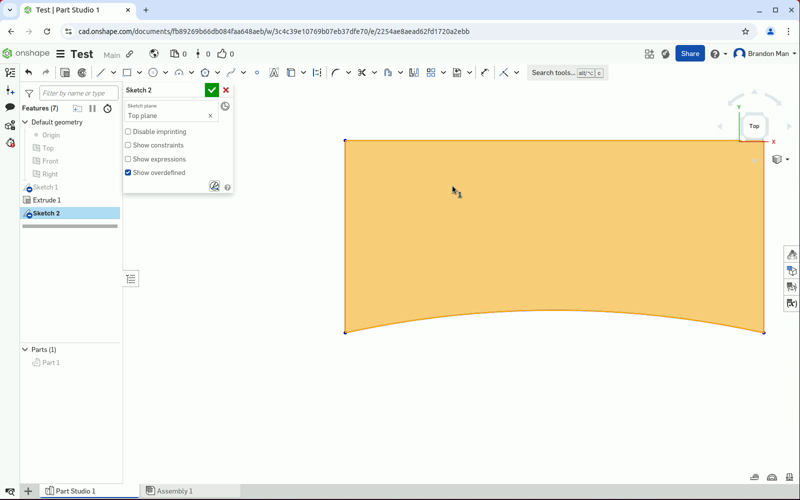
scroll(-6)
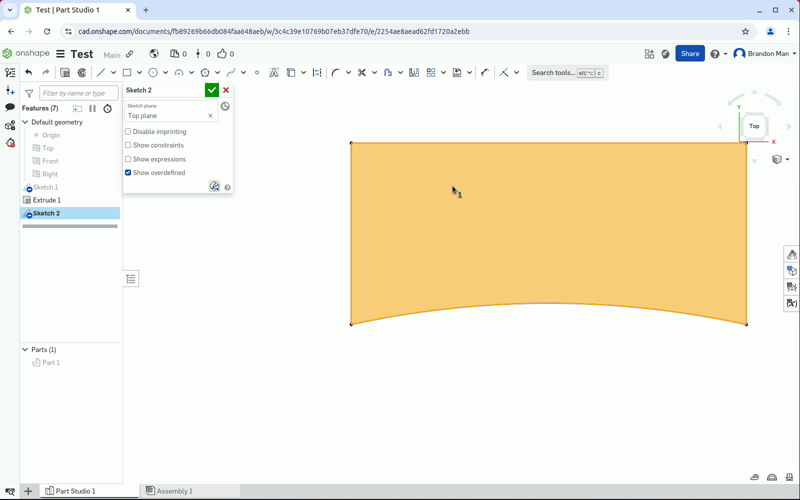
scroll(-6)
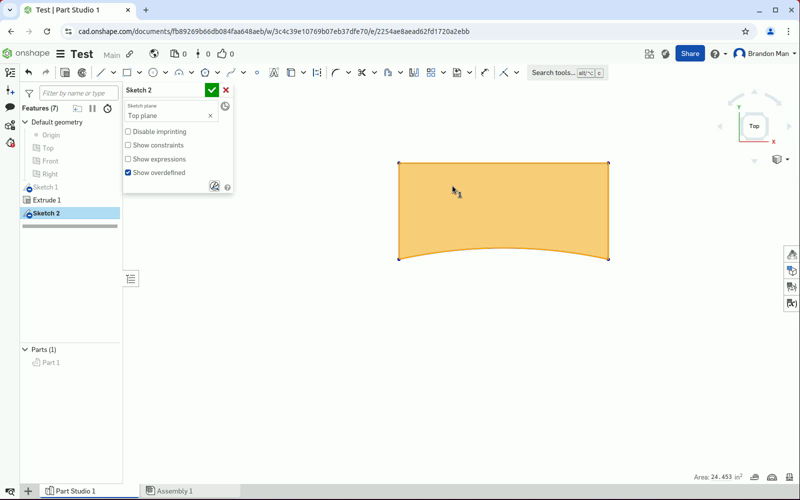
scroll(-6)
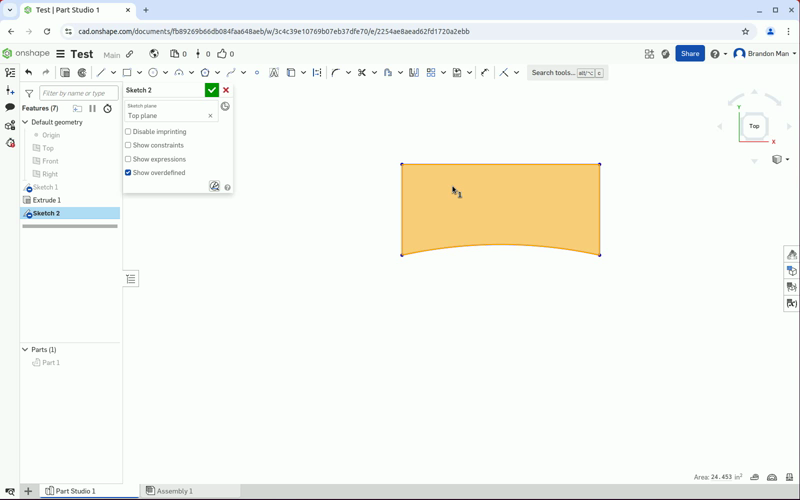
scroll(-6)
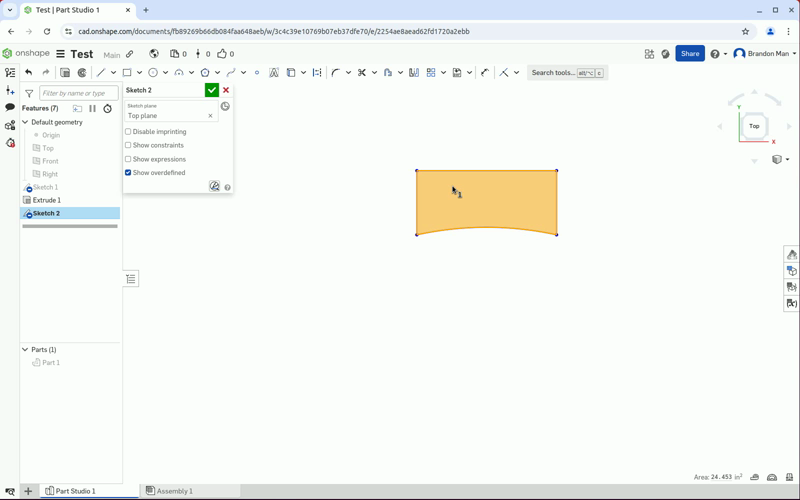
scroll(-6)
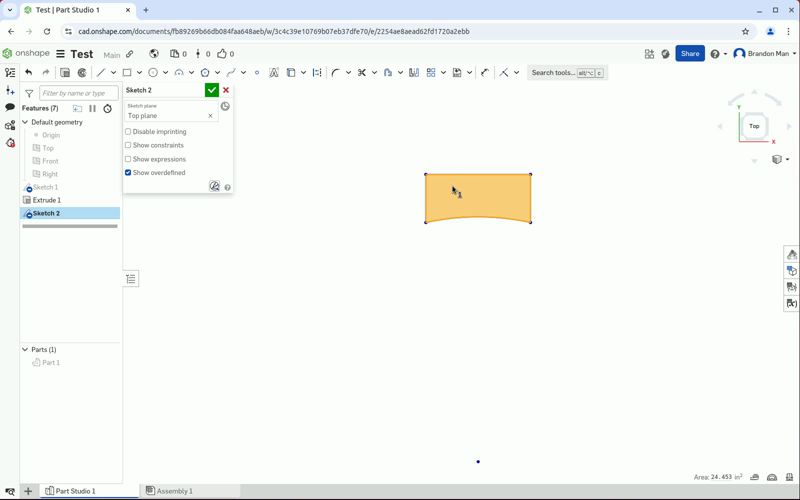
scroll(-6)
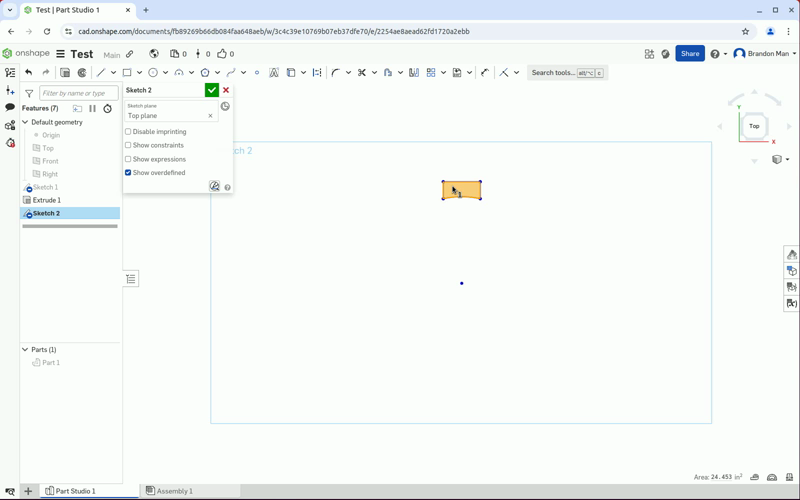
mouse_move(73, 352)
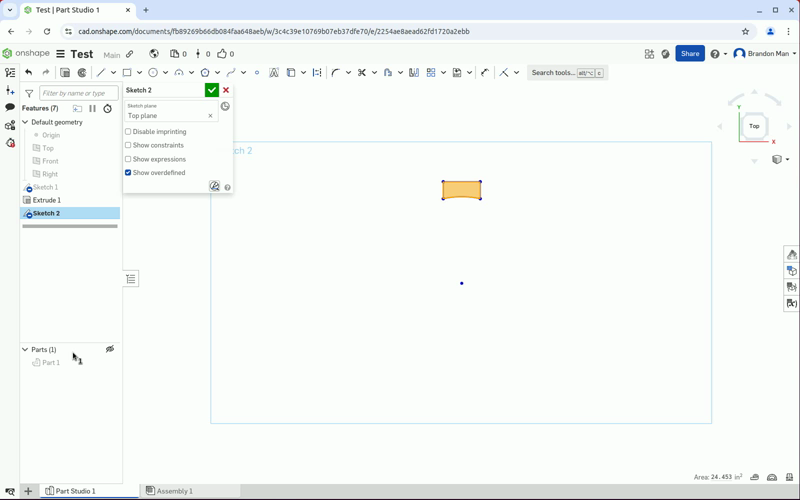
key(shift+y)
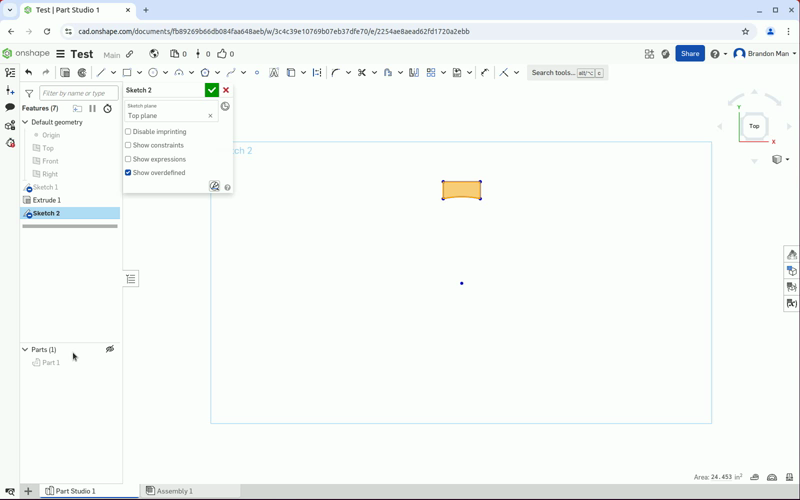
key(shift+e)
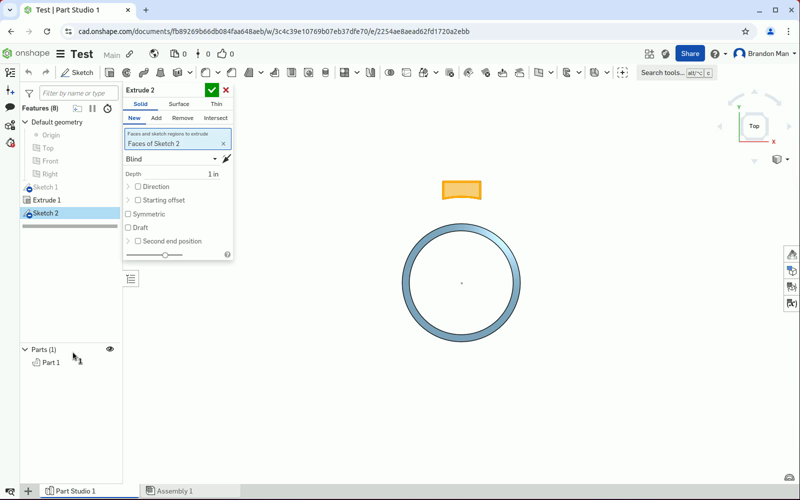
mouse_move(143, 106)
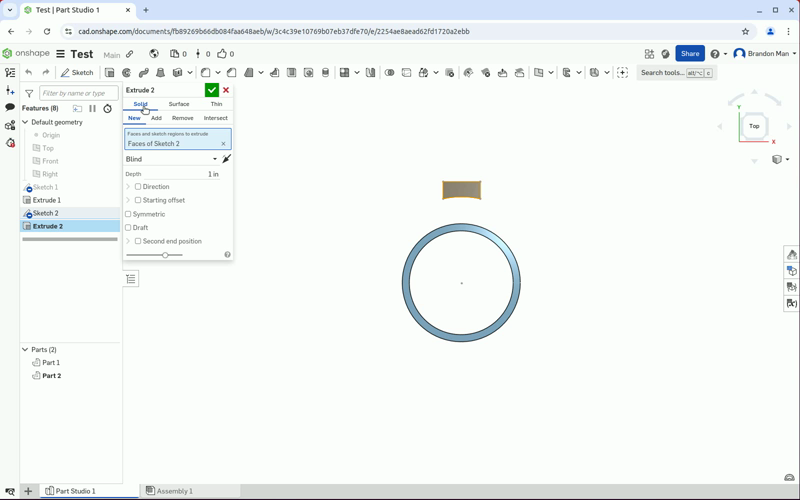
click(143, 106)
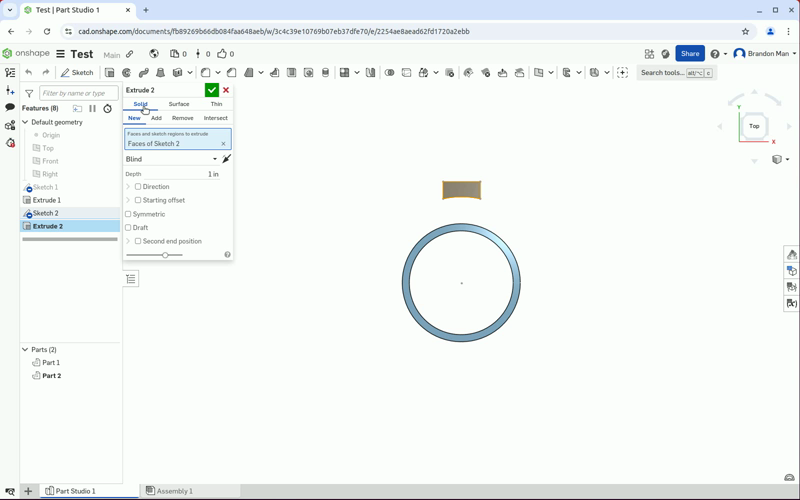
mouse_move(137, 120)
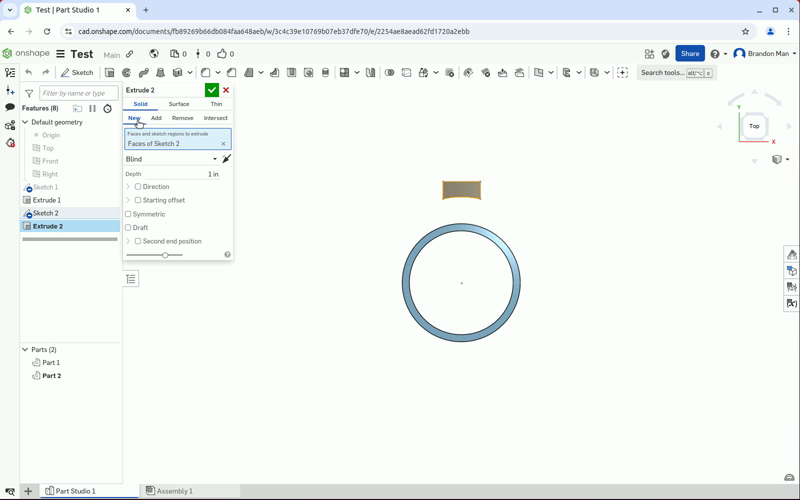
click(137, 120)
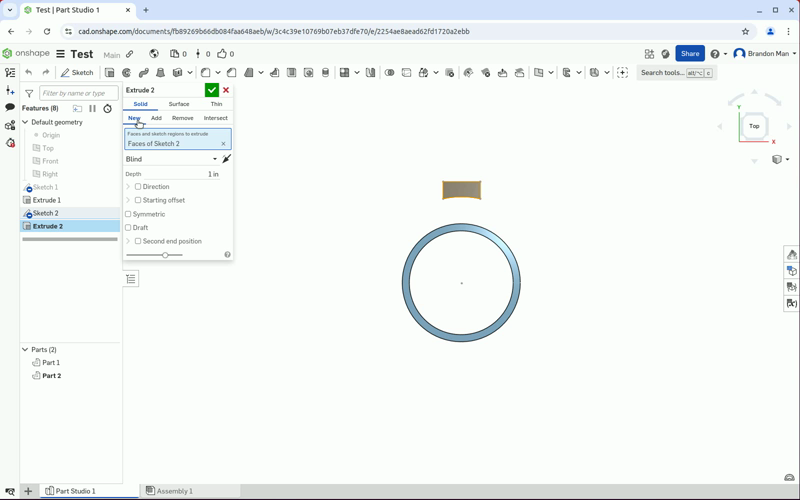
key(tab, 4)
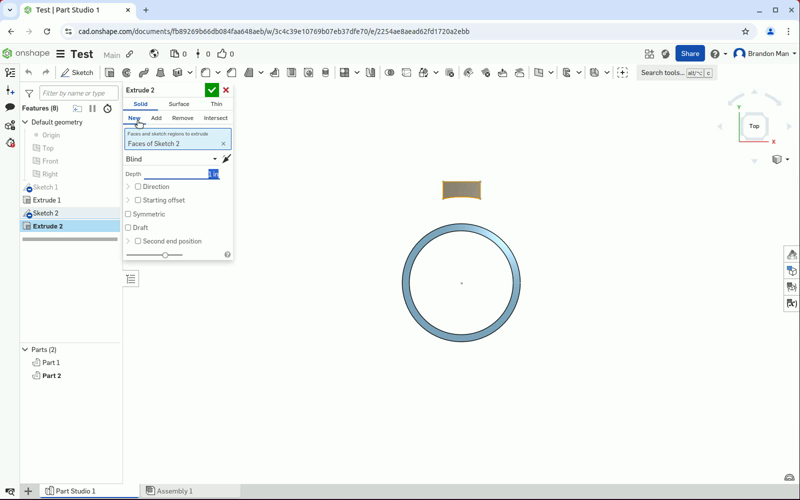
text(23.108)
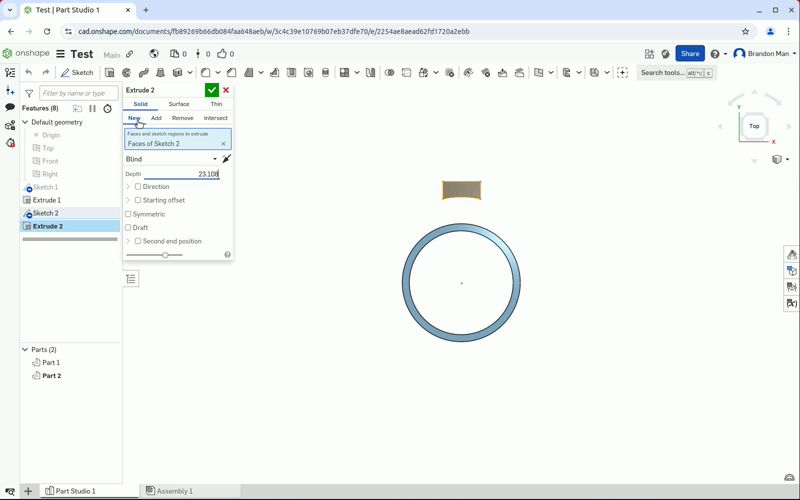
key(enter)
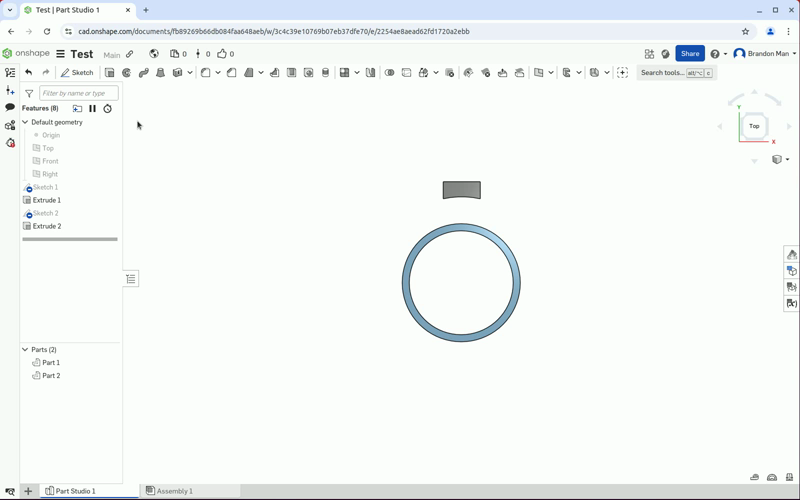
key(shift+h)
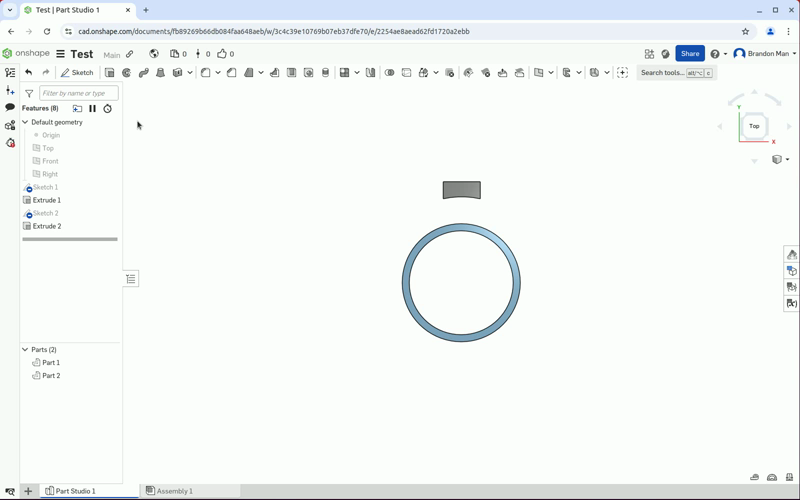
key(shift+h)
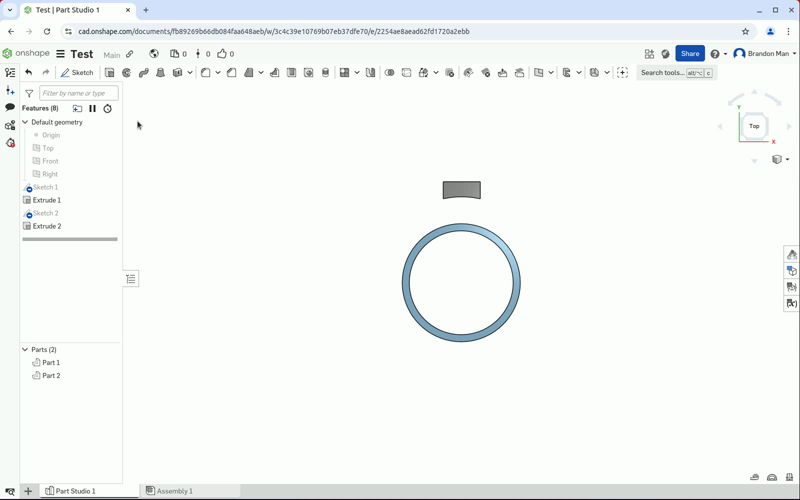
mouse_move(73, 189)
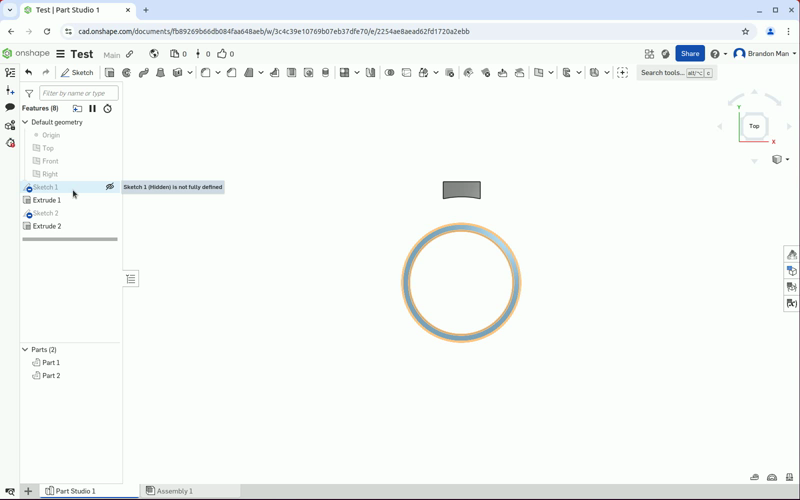
click(73, 189)
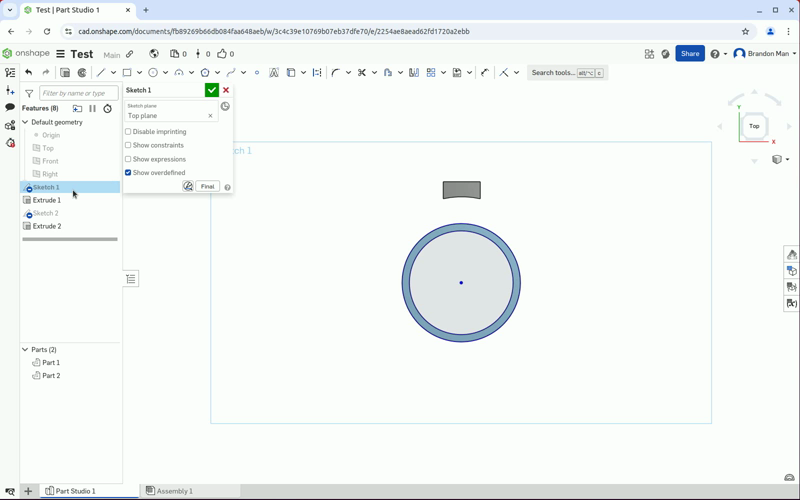
mouse_move(229, 92)
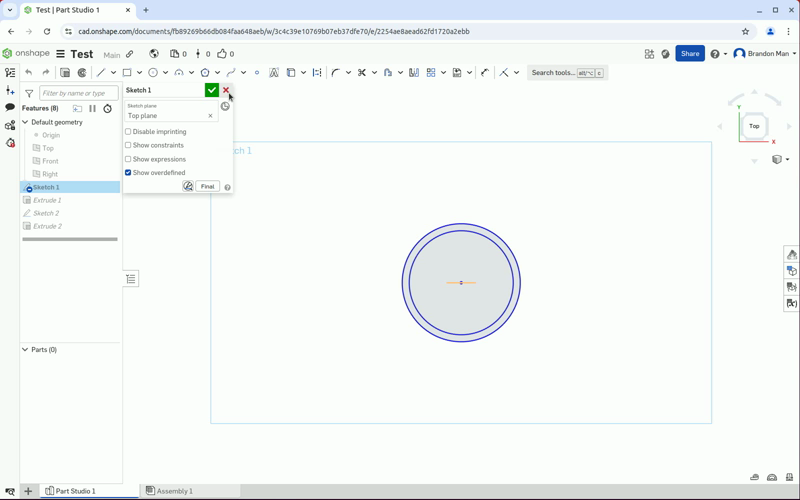
click(229, 92)
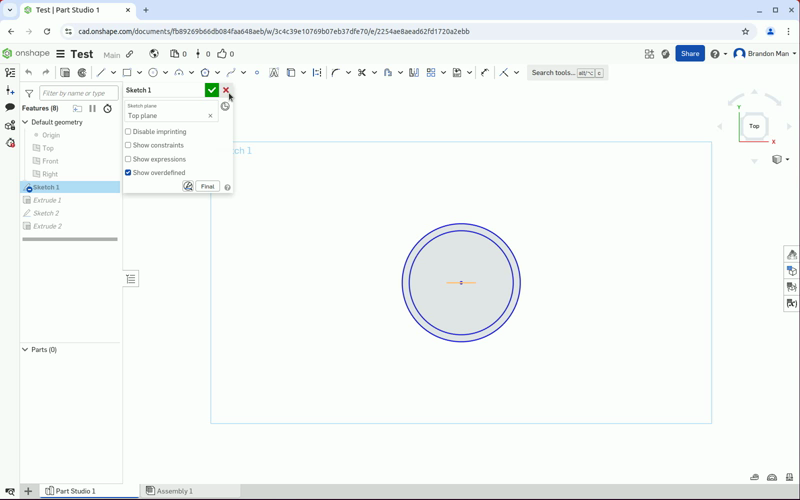
key(shift+s)
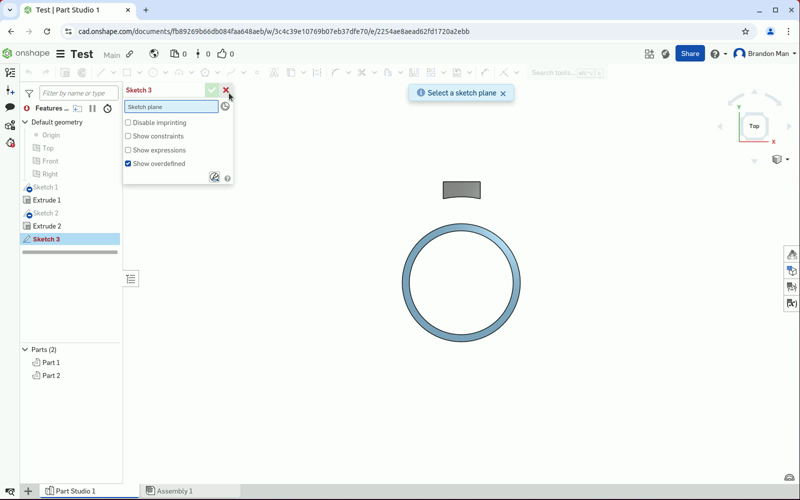
mouse_move(73, 150)
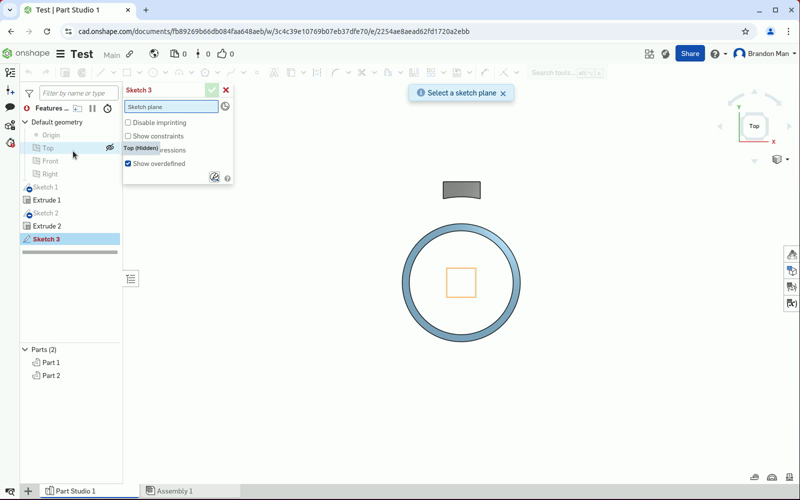
click(73, 150)
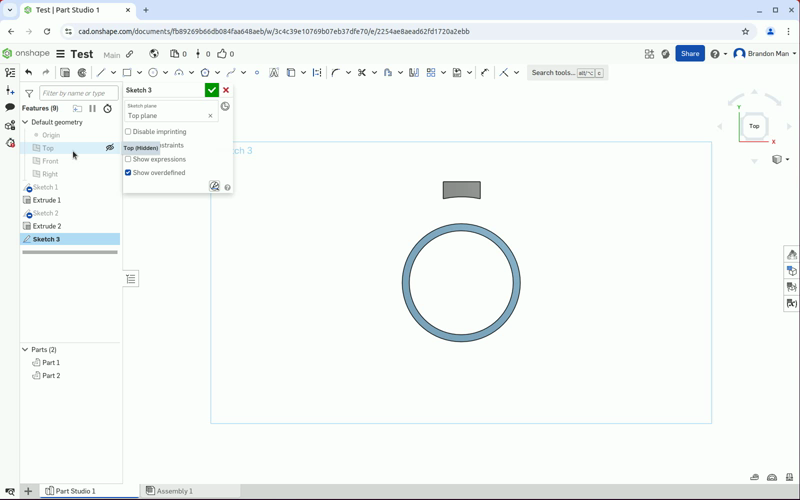
mouse_move(73, 352)
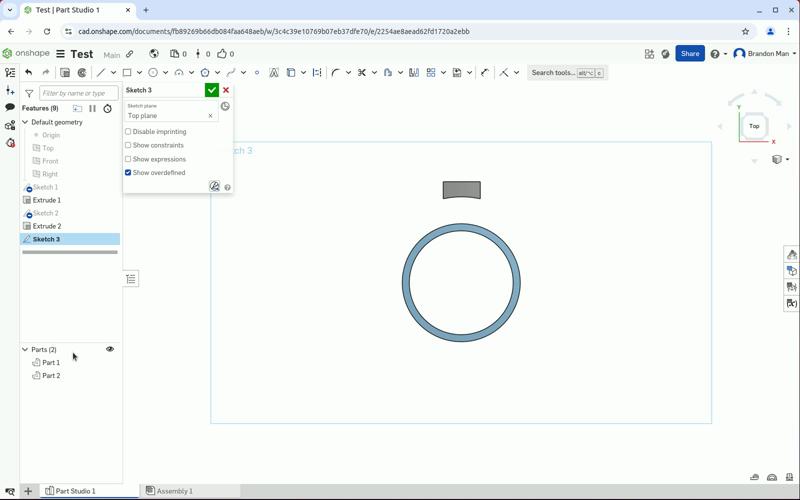
key(y)
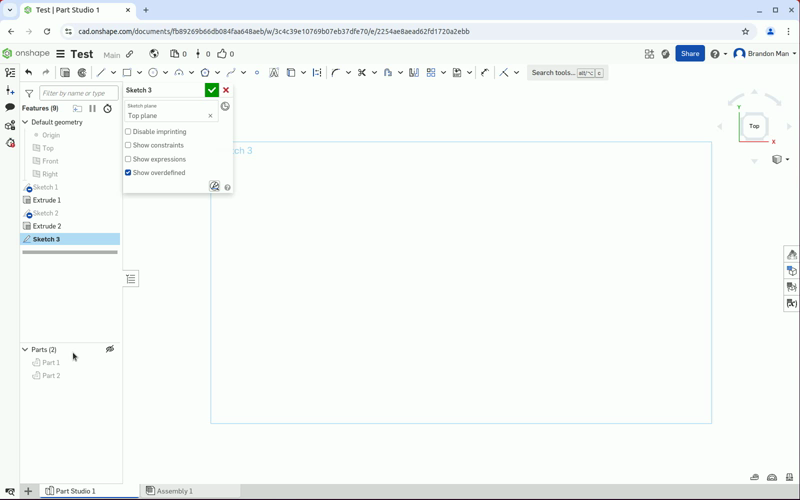
key(l)
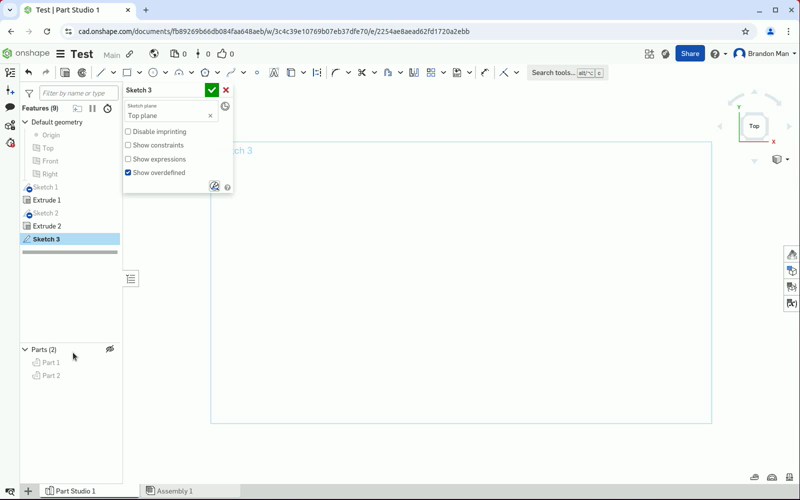
key_down(shift)
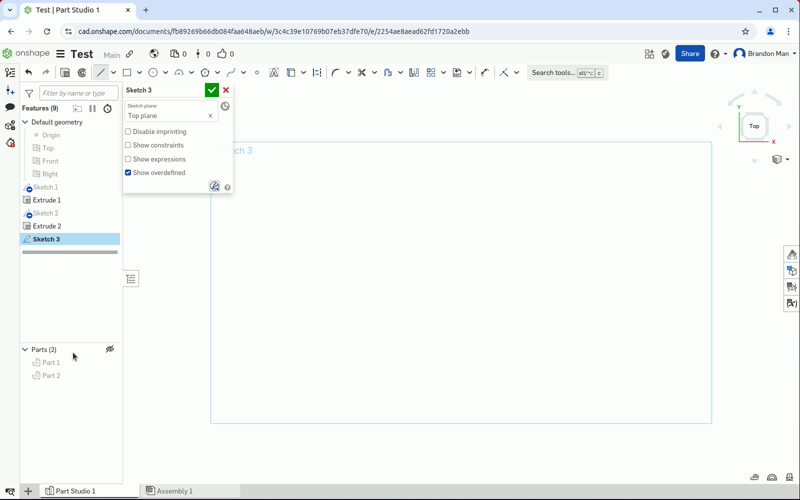
mouse_move(443, 199)
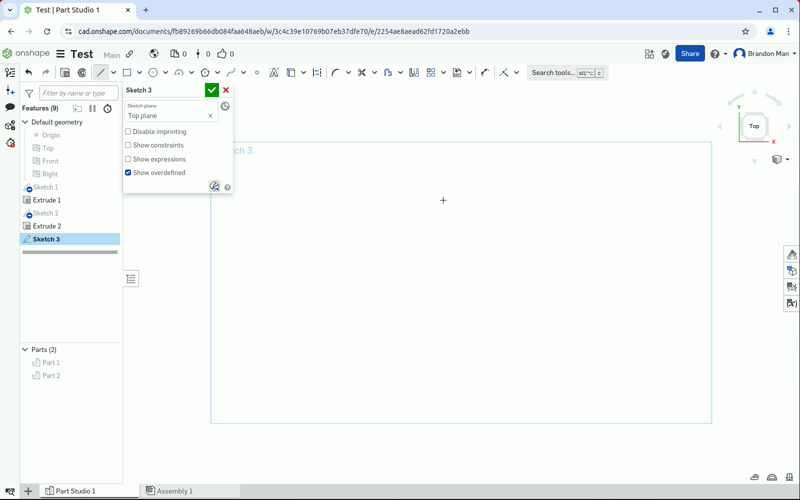
click(443, 199)
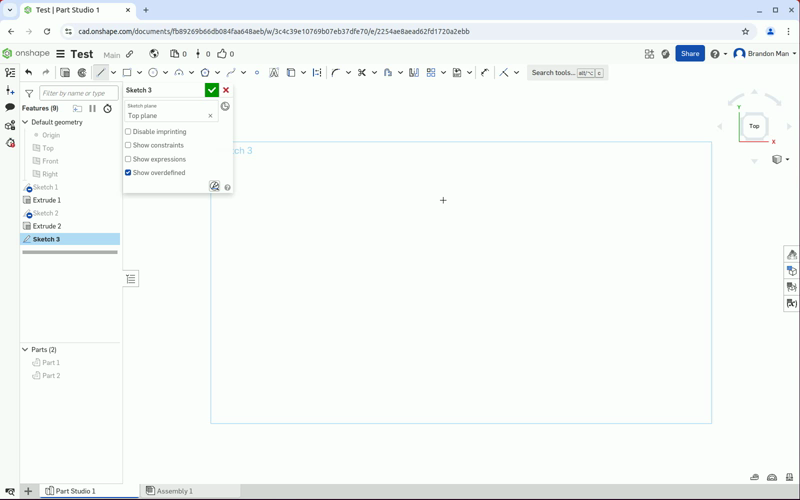
key_up(shift)
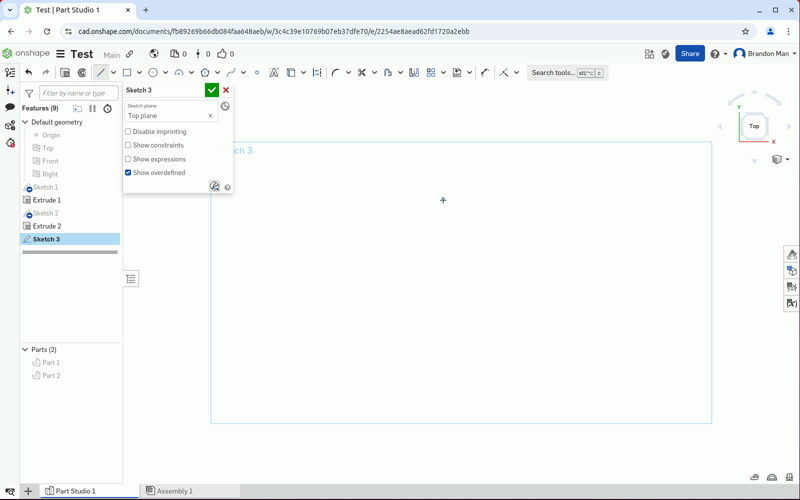
key_down(shift)
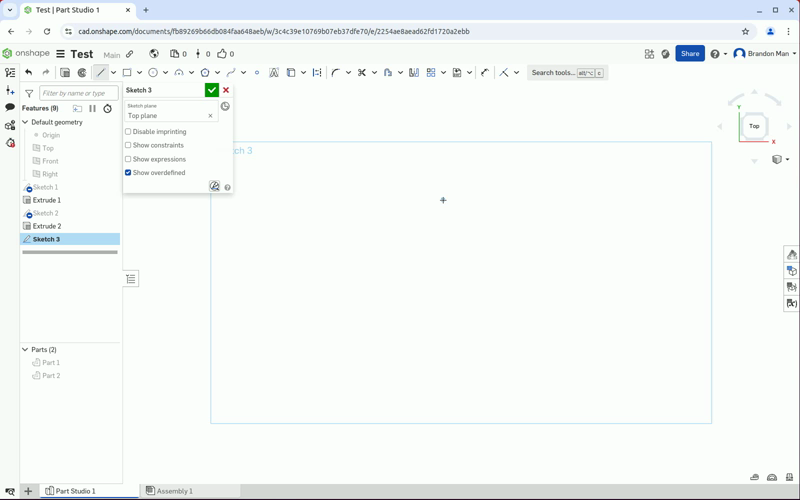
mouse_move(473, 199)
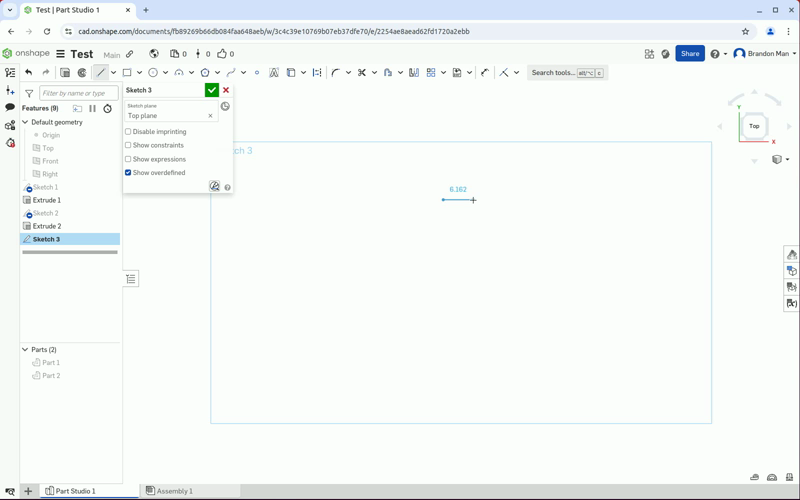
mouse_move(478, 199)
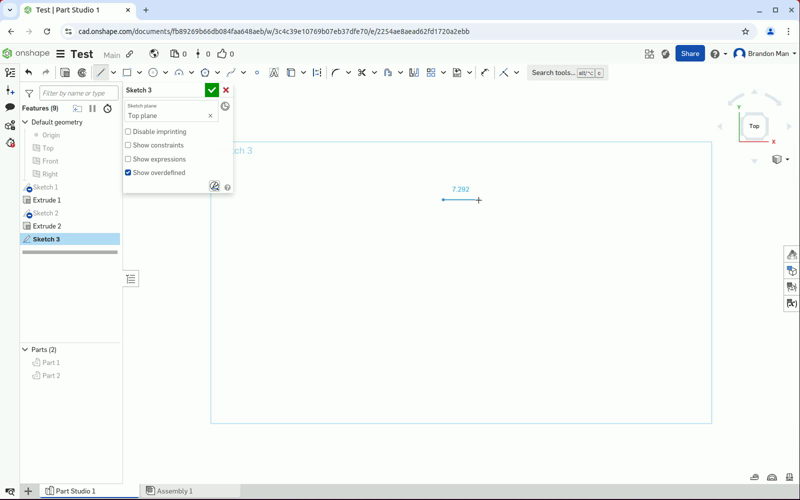
click(478, 199)
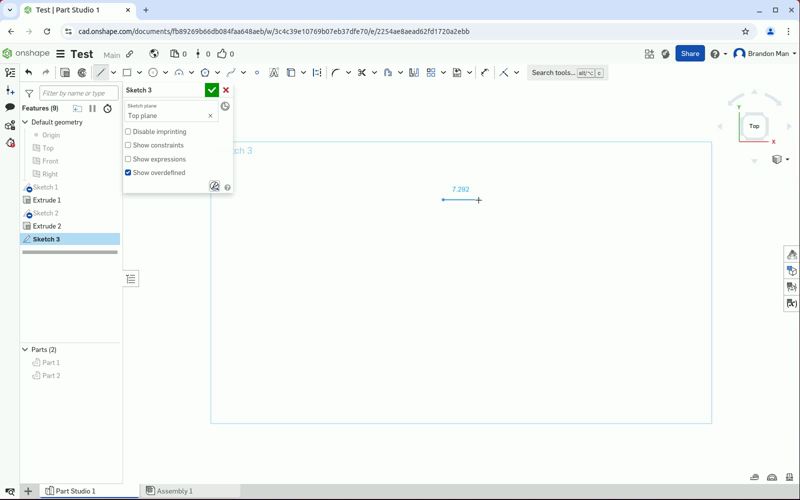
key_up(shift)
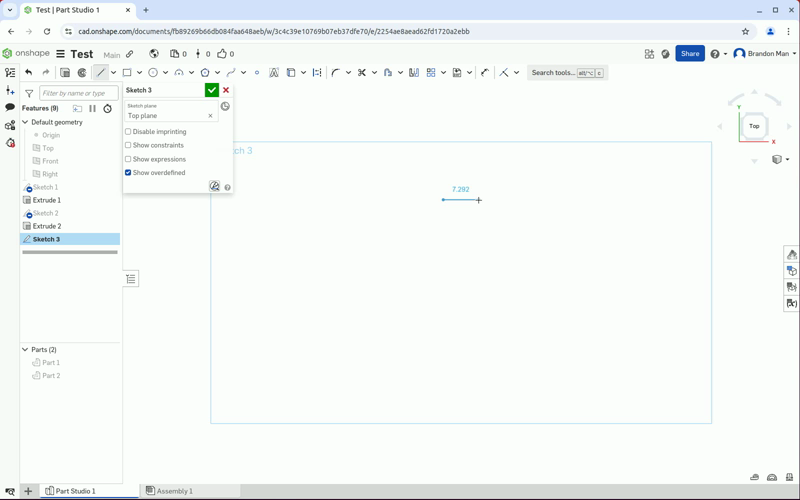
key_down(shift)
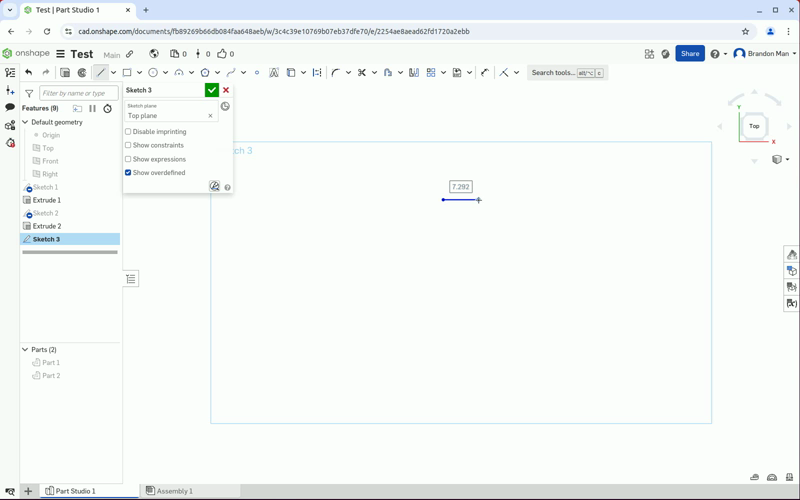
mouse_move(508, 199)
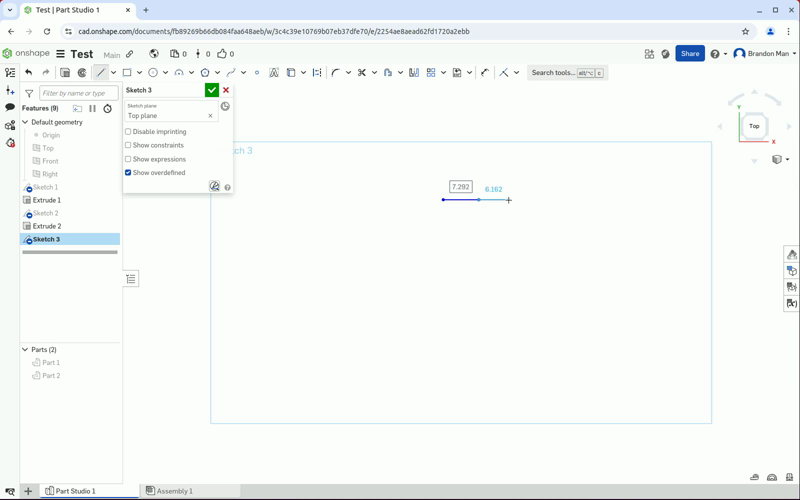
mouse_move(478, 198)
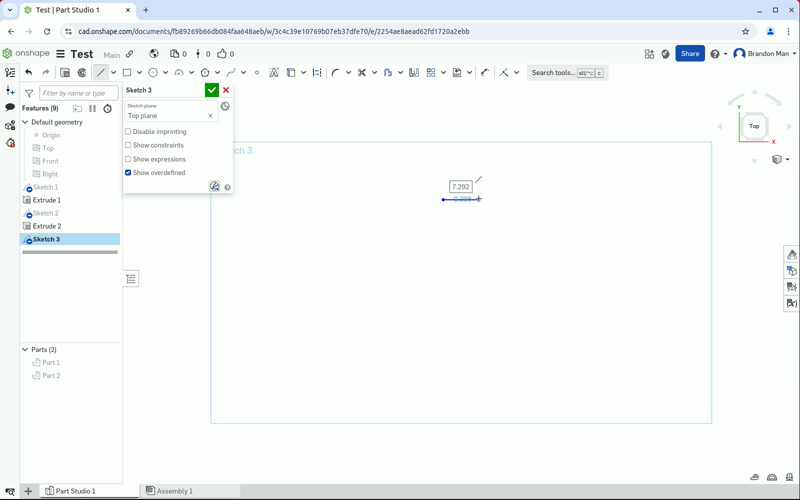
scroll(6)
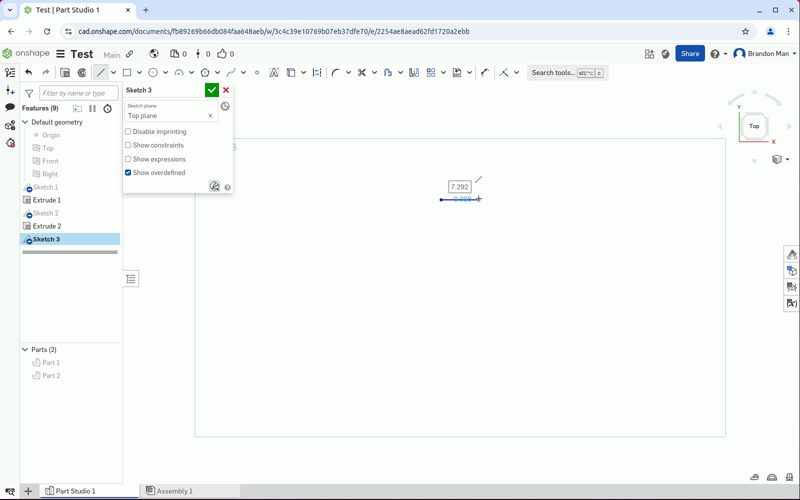
scroll(6)
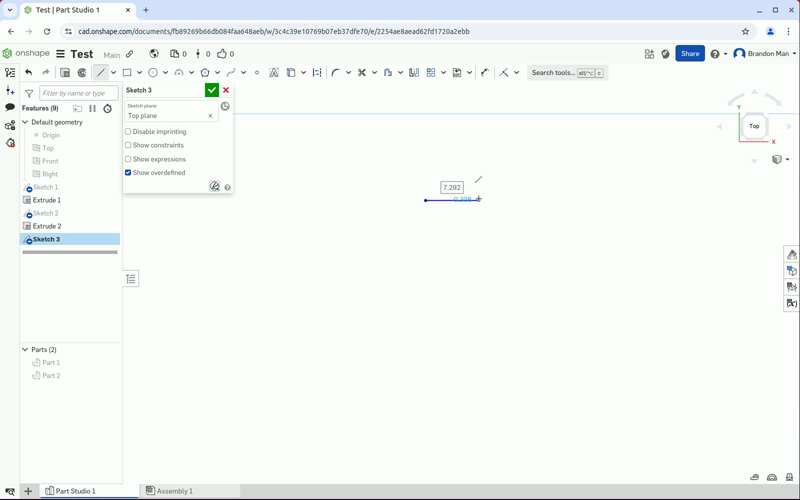
scroll(6)
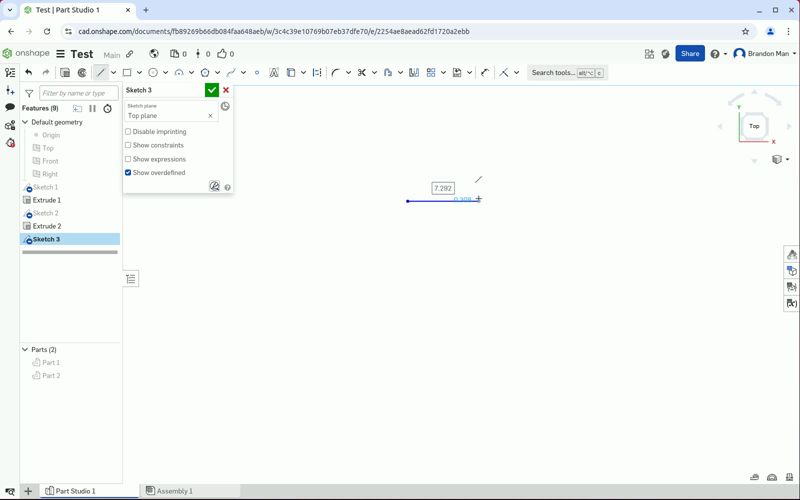
scroll(6)
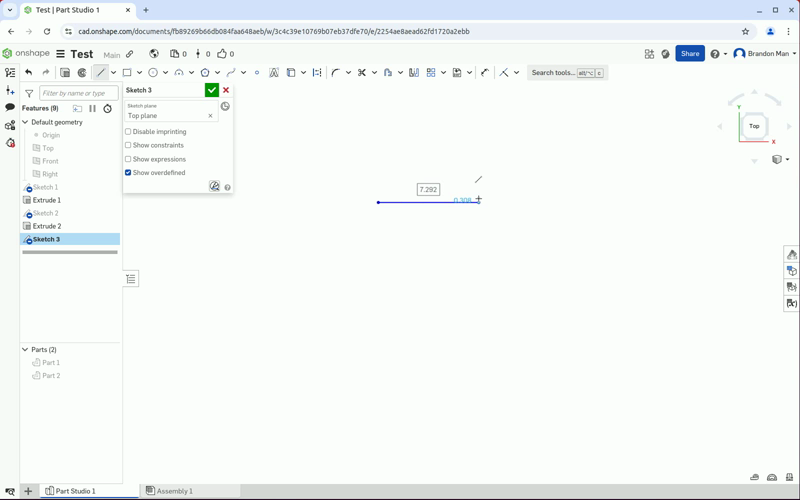
scroll(6)
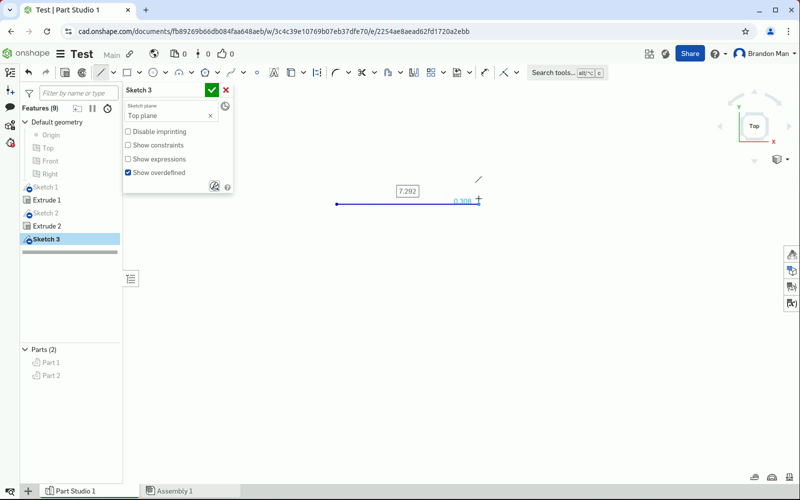
scroll(6)
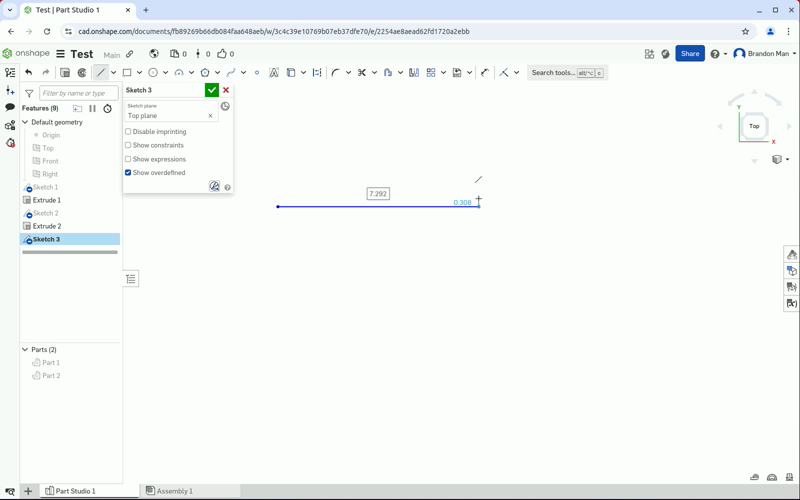
scroll(6)
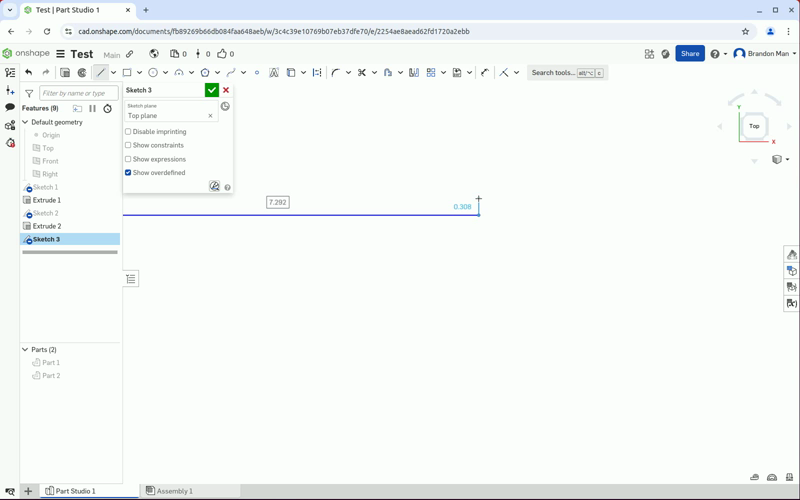
click(478, 198)
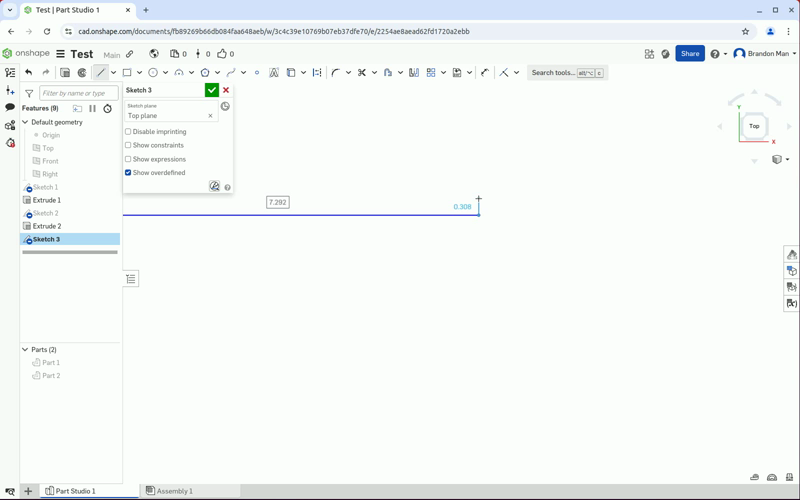
scroll(-6)
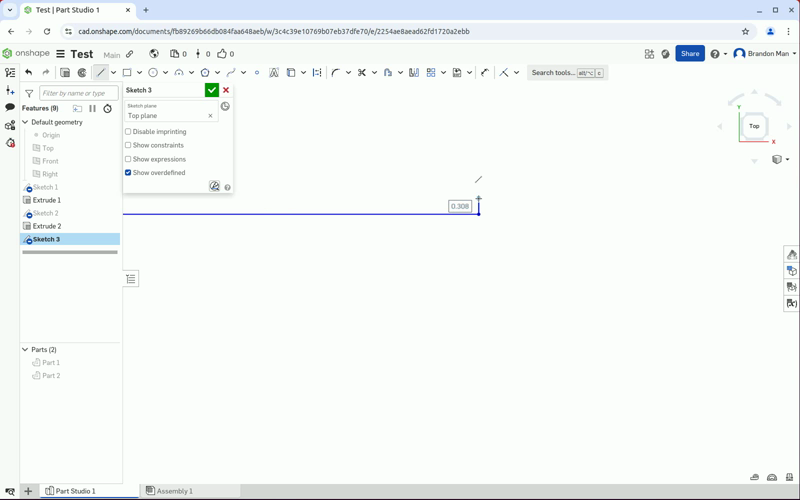
scroll(-6)
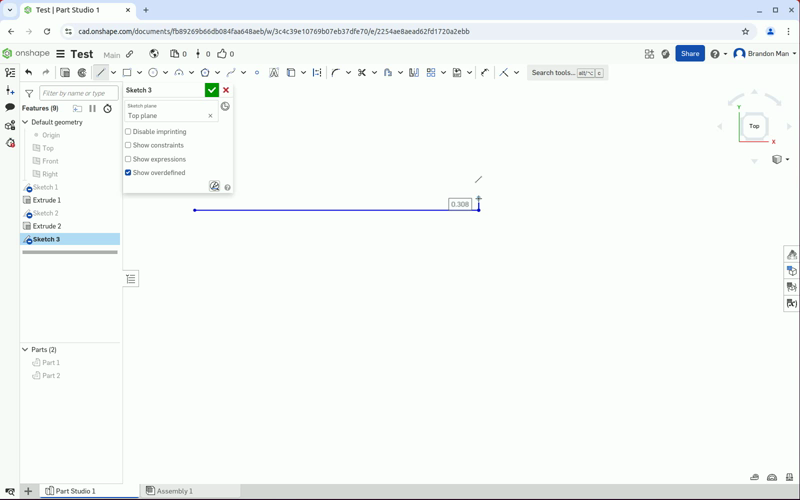
scroll(-6)
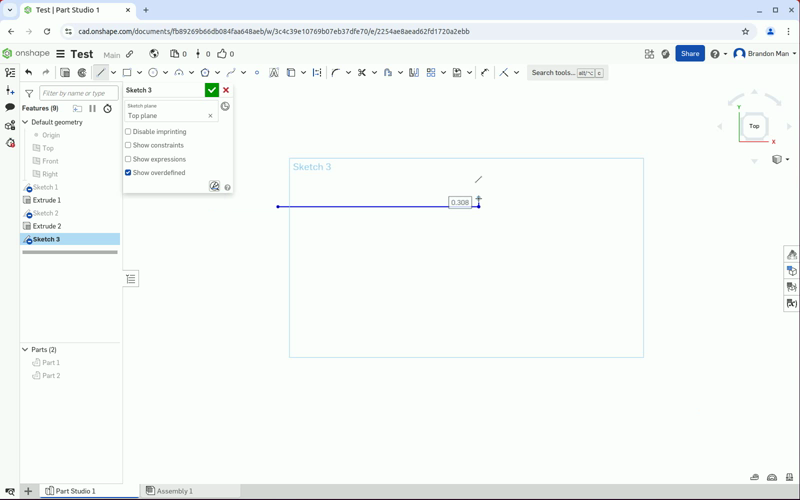
scroll(-6)
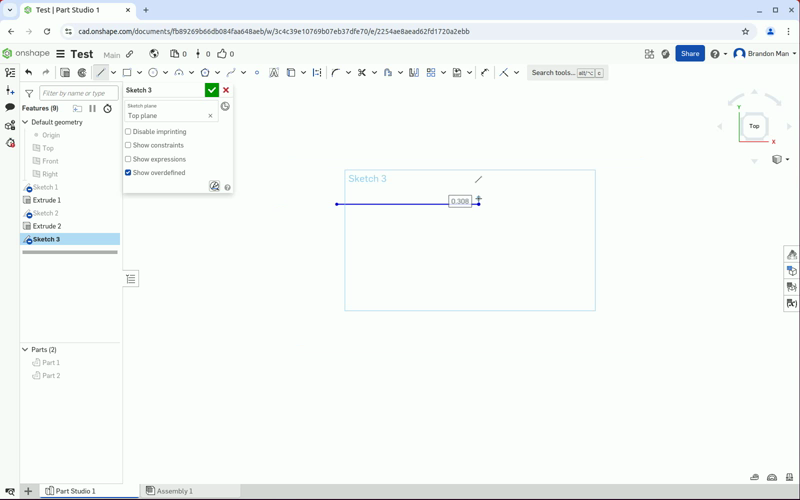
scroll(-6)
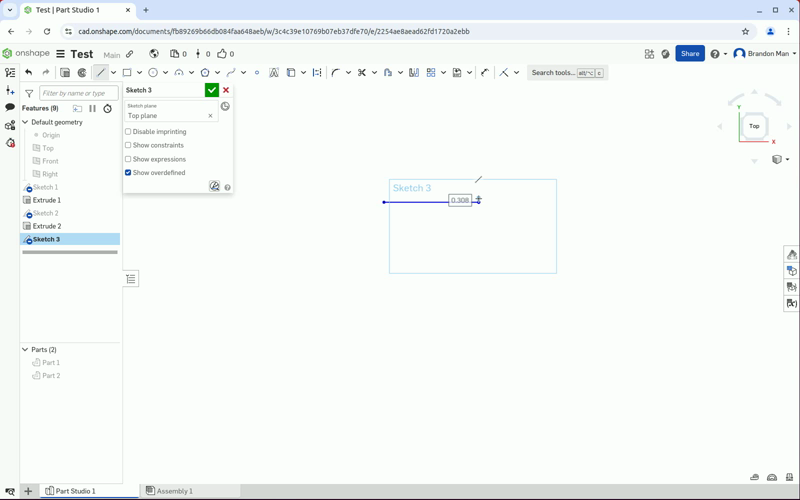
scroll(-6)
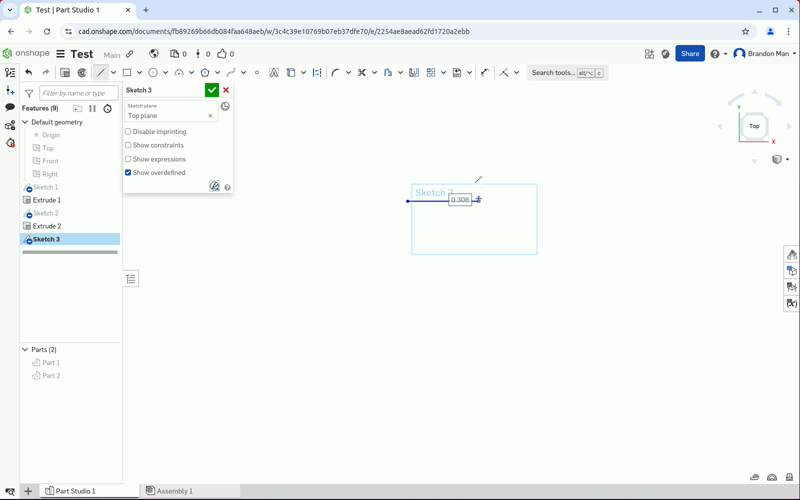
scroll(-6)
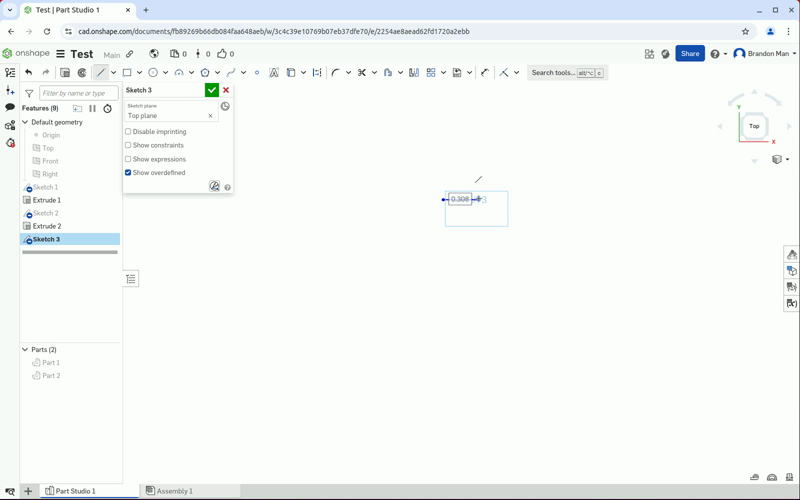
key_up(shift)
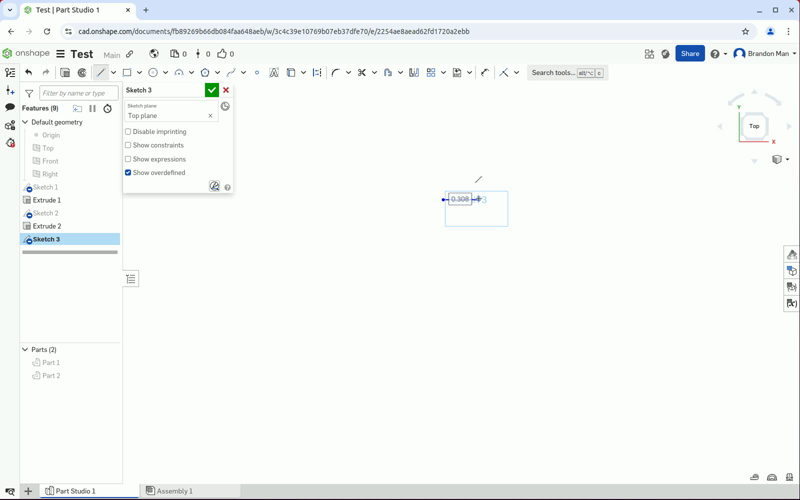
key(esc)
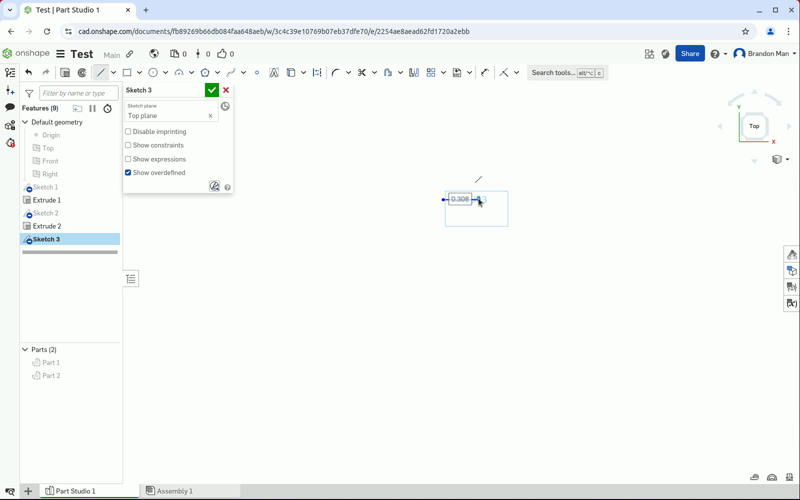
key(a)
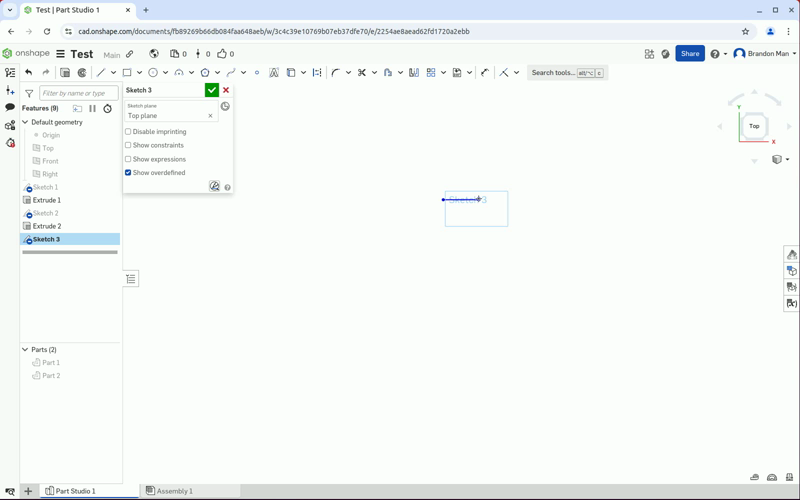
mouse_move(478, 198)
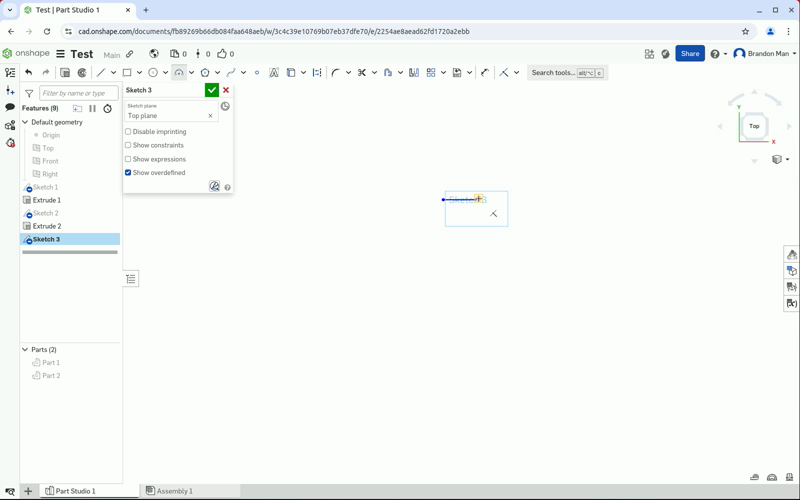
scroll(6)
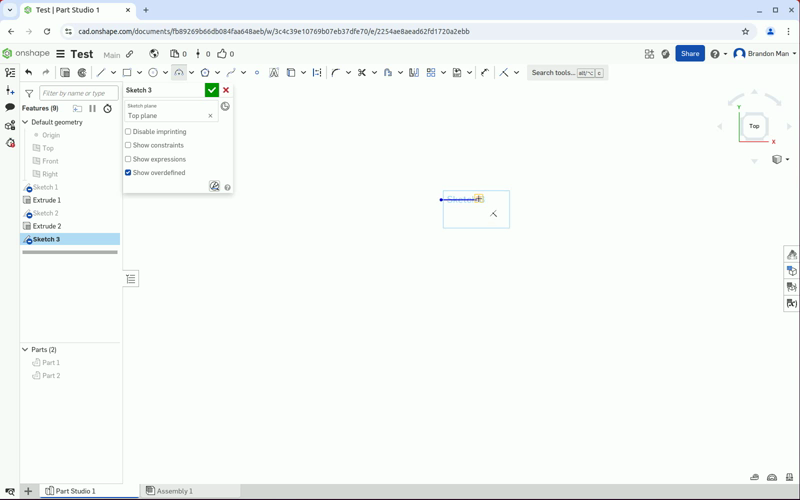
scroll(6)
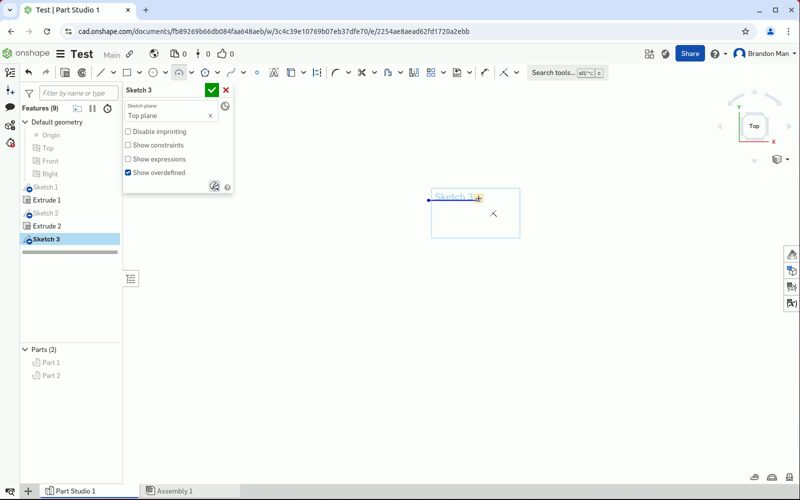
scroll(6)
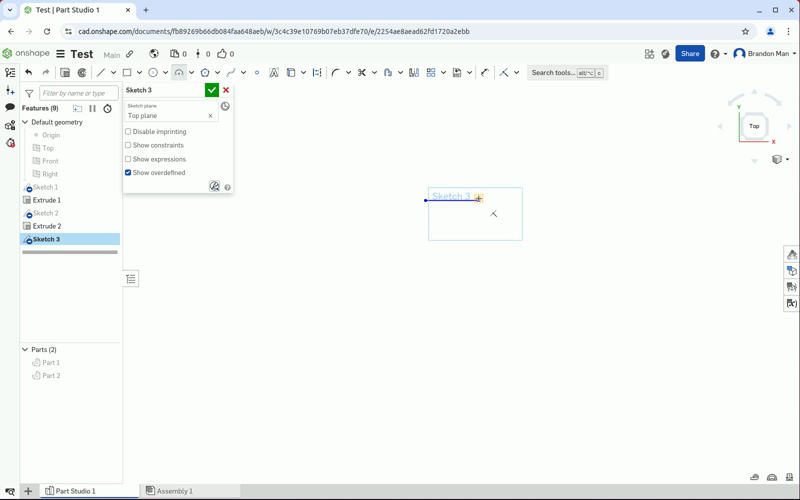
scroll(6)
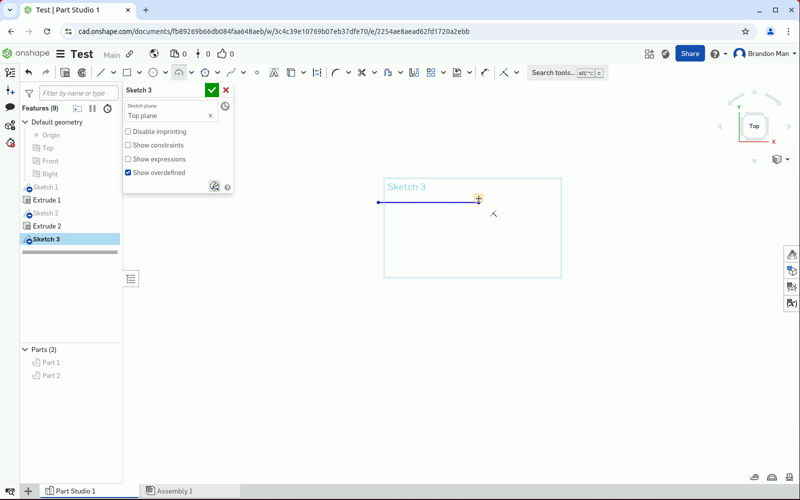
scroll(6)
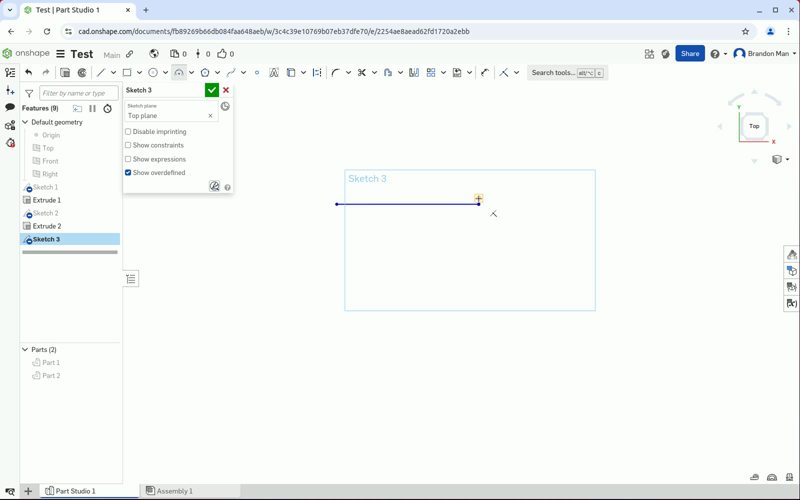
scroll(6)
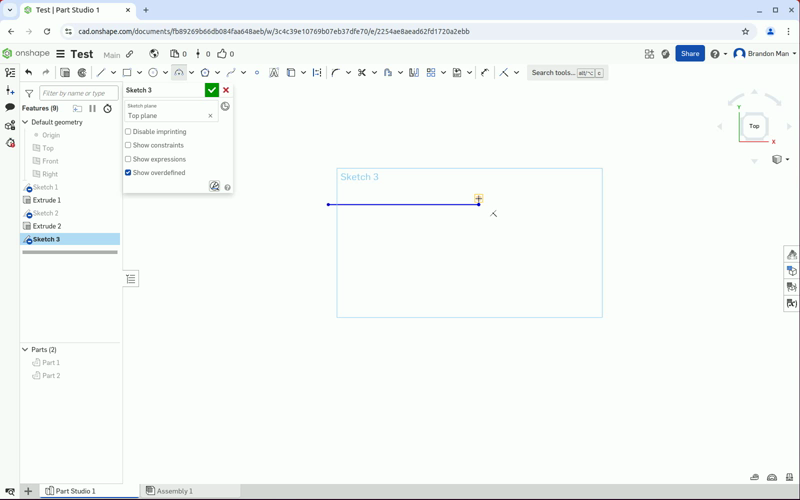
scroll(6)
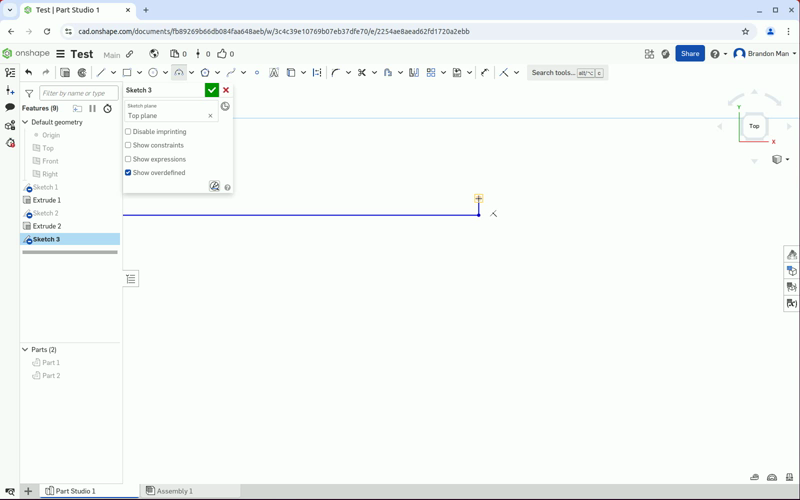
click(478, 198)
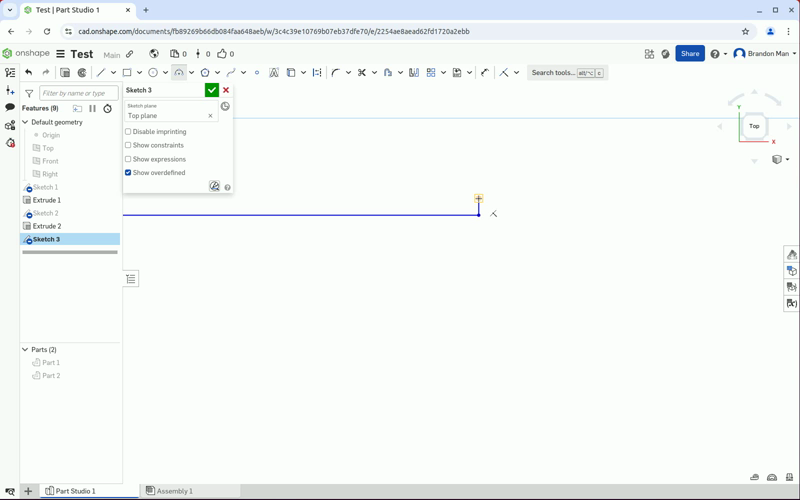
scroll(-6)
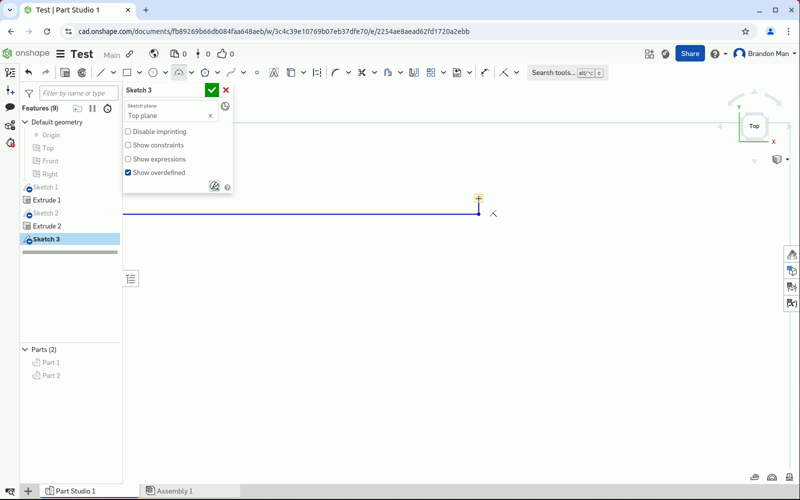
scroll(-6)
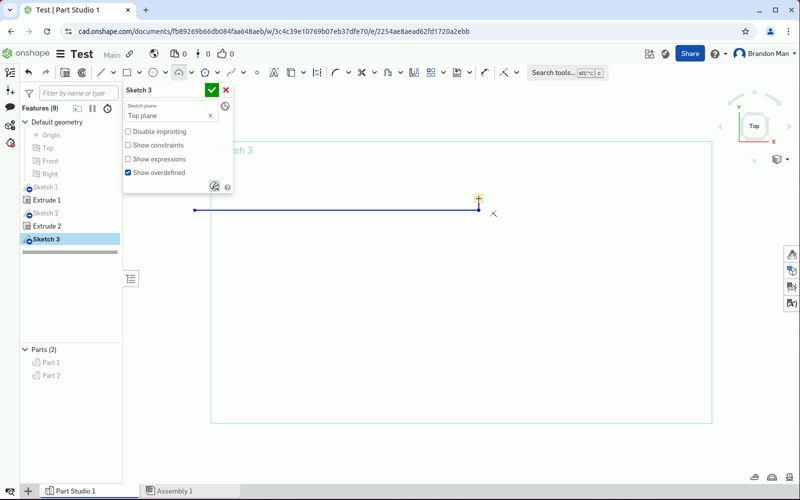
scroll(-6)
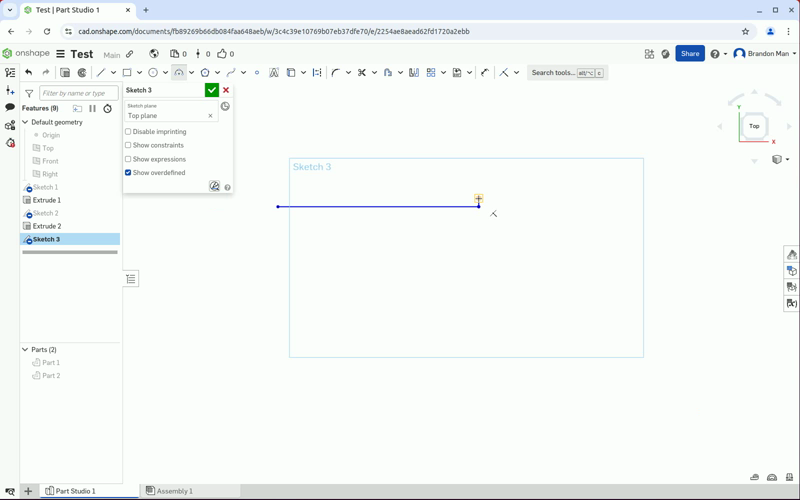
scroll(-6)
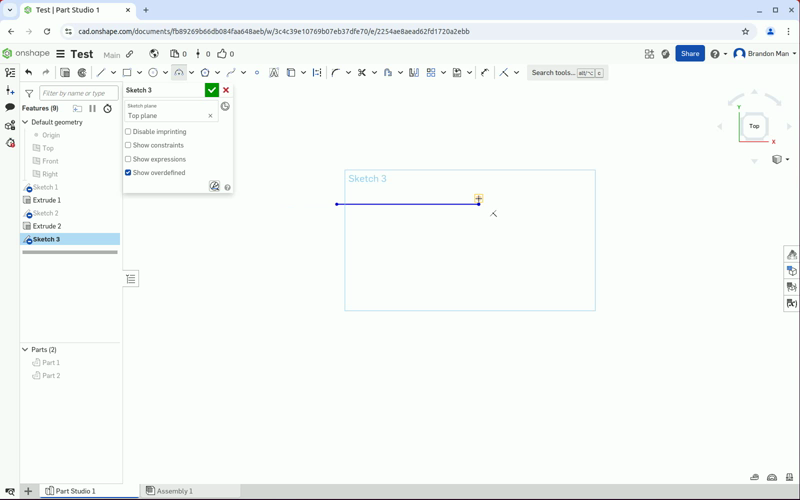
scroll(-6)
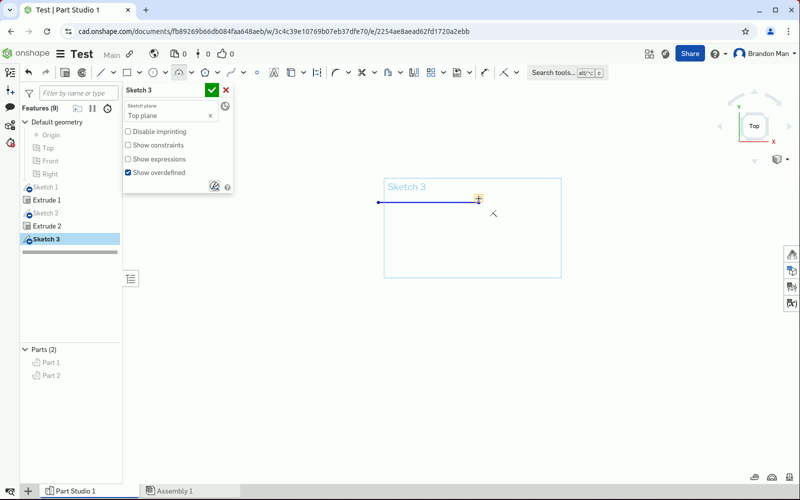
scroll(-6)
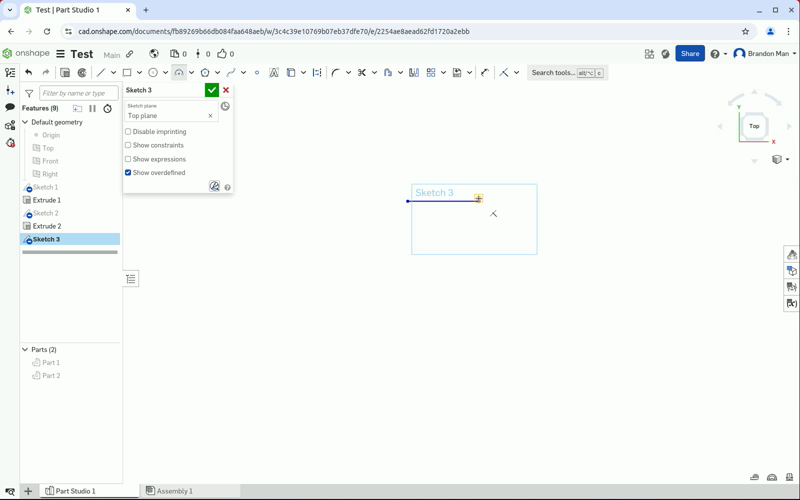
scroll(-6)
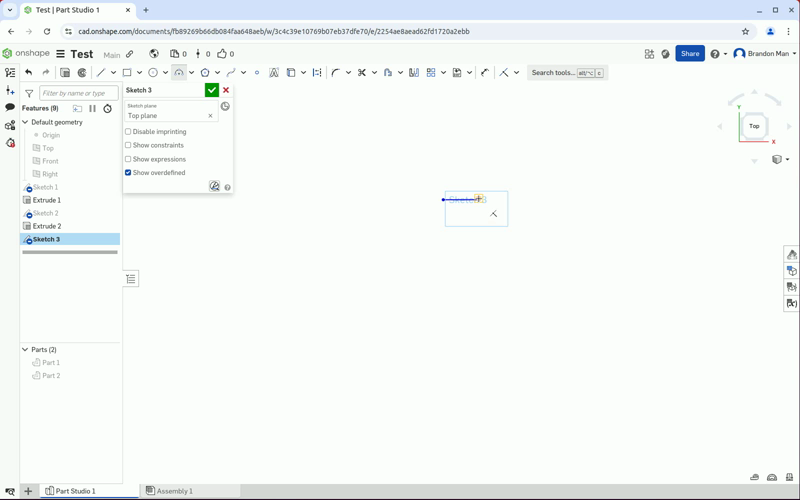
key_down(shift)
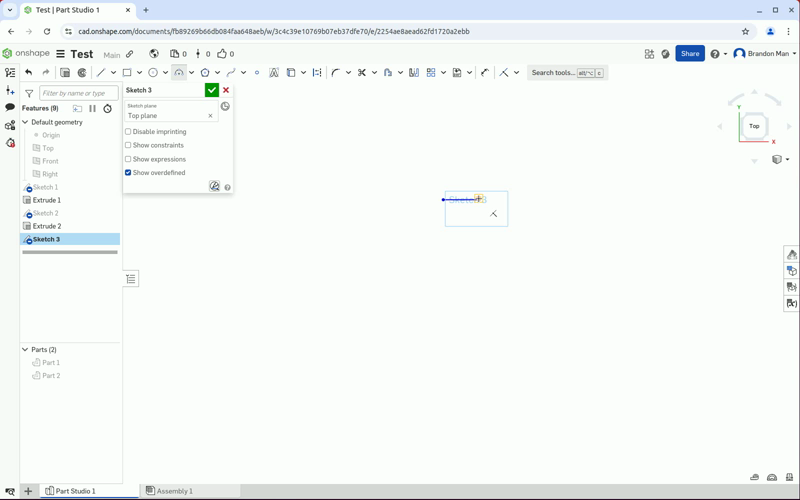
mouse_move(443, 198)
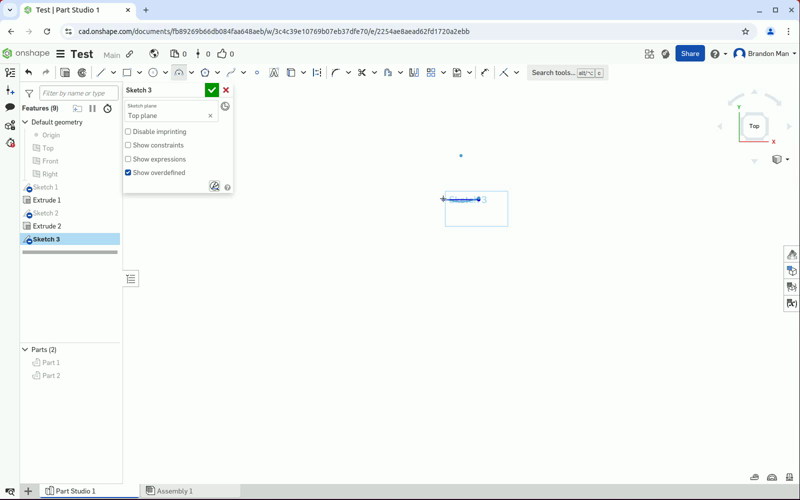
scroll(6)
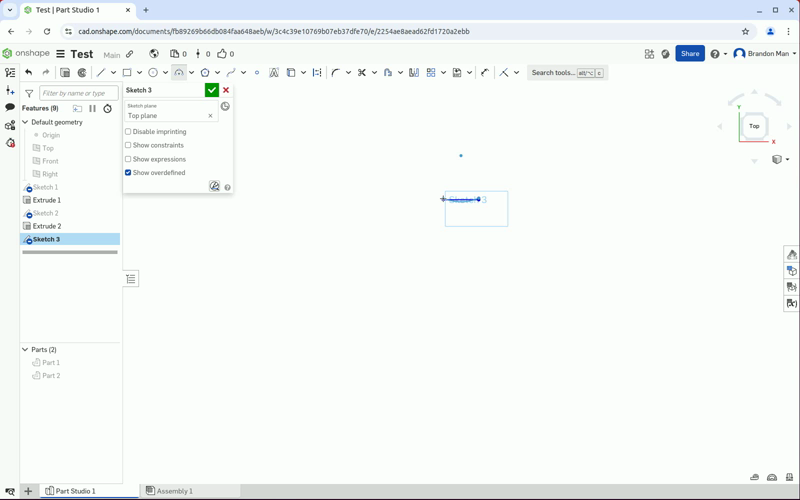
scroll(6)
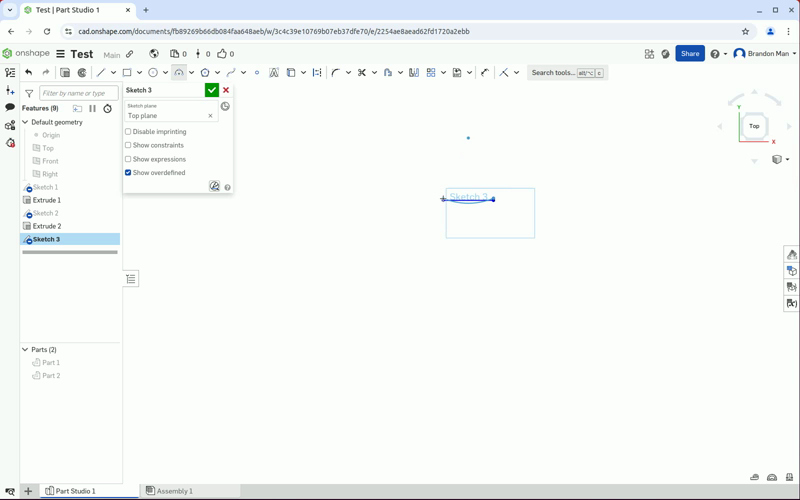
scroll(6)
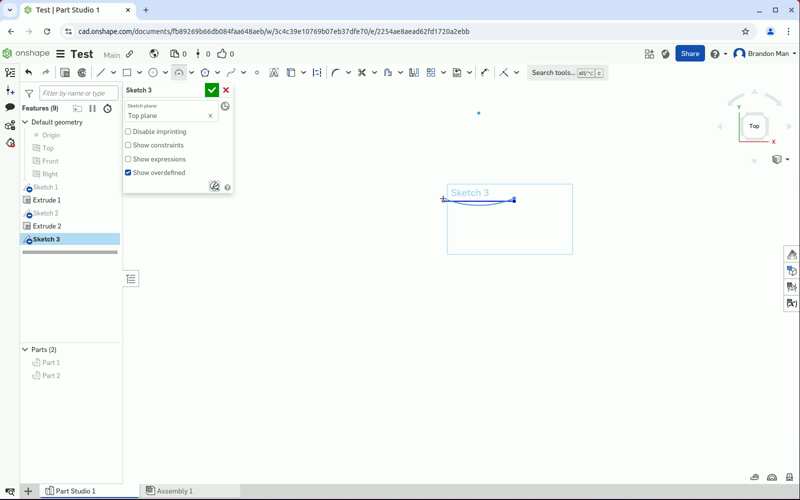
scroll(6)
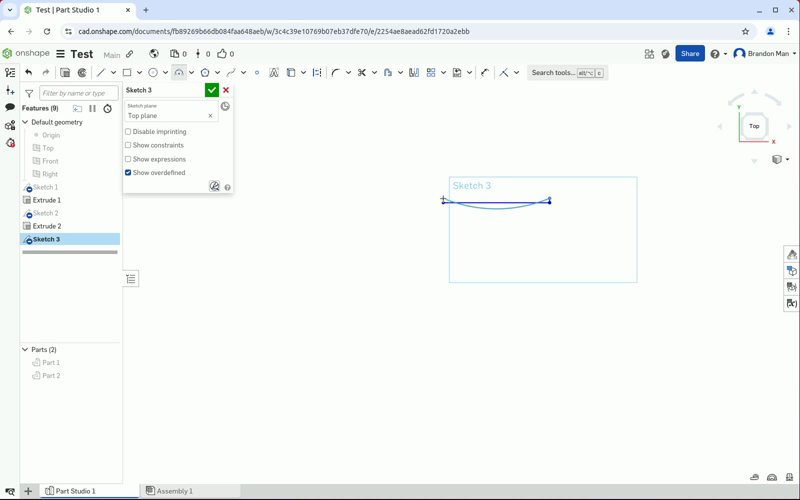
scroll(6)
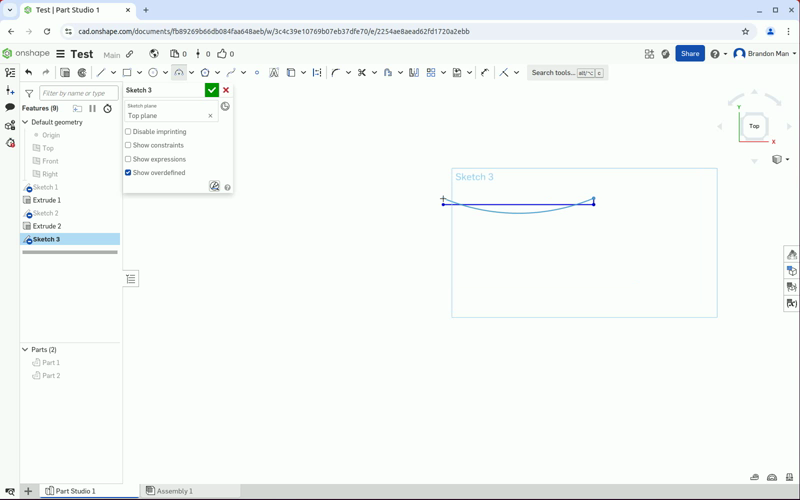
scroll(6)
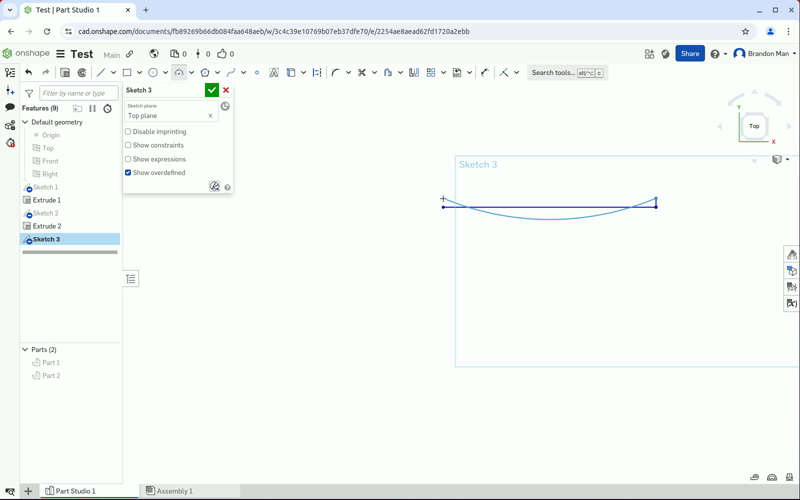
scroll(6)
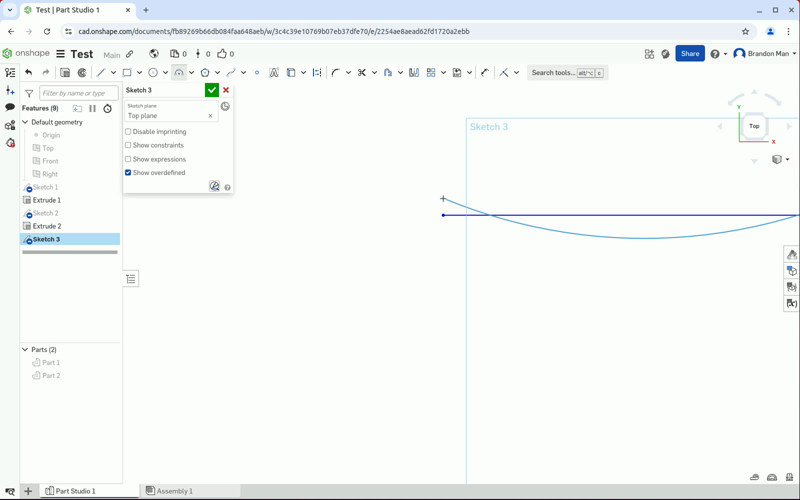
click(443, 198)
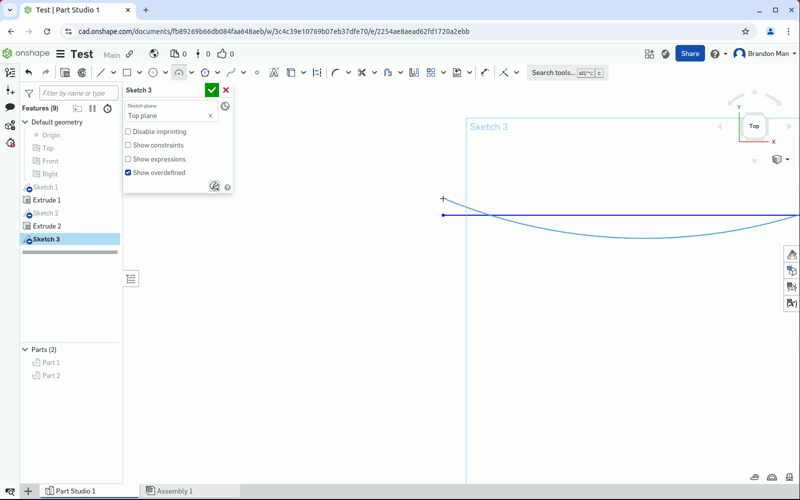
scroll(-6)
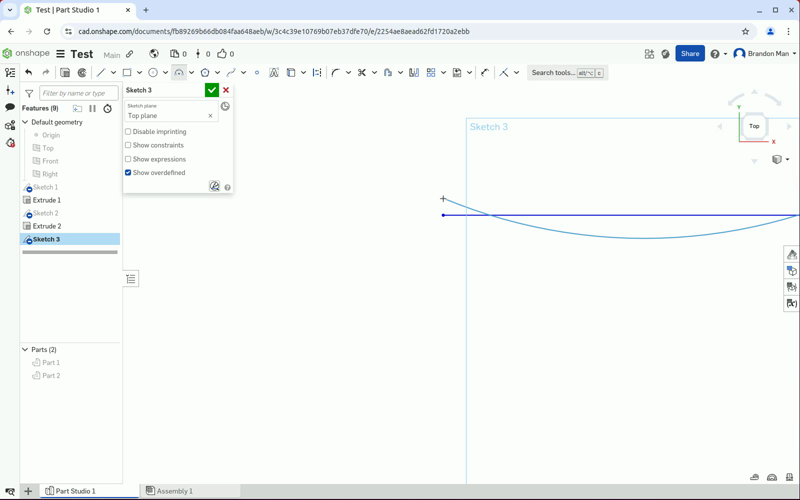
scroll(-6)
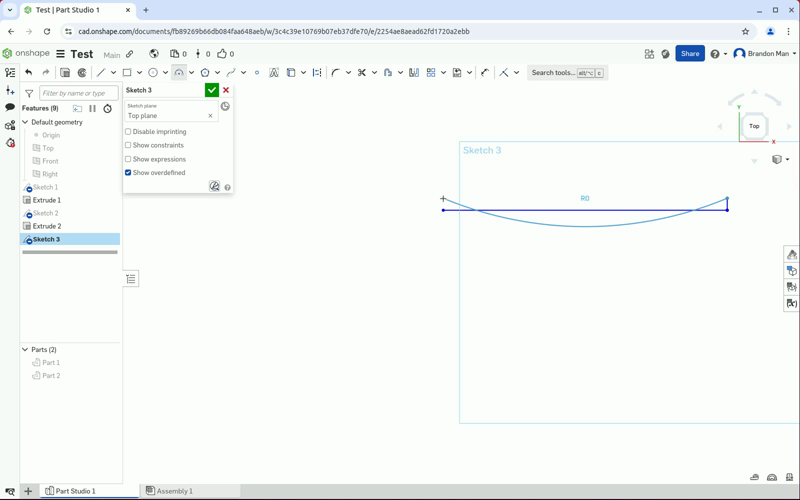
scroll(-6)
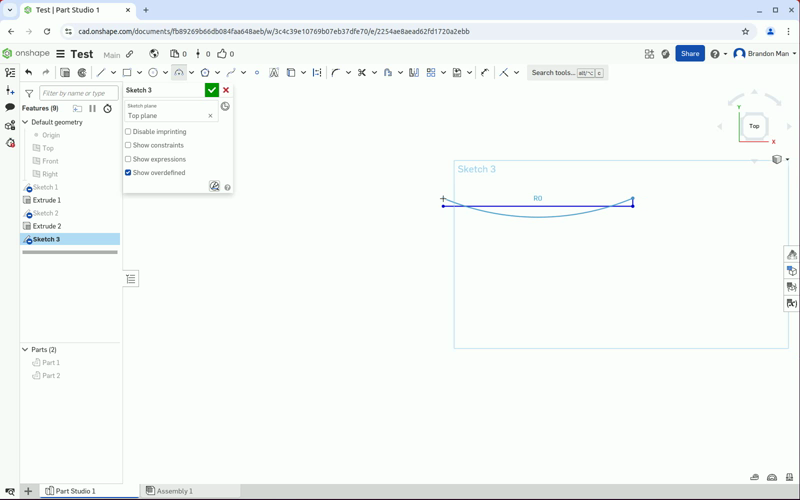
scroll(-6)
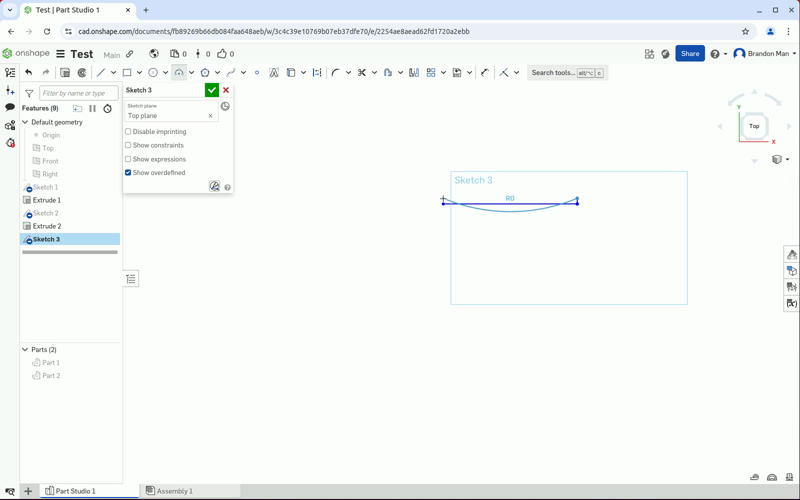
scroll(-6)
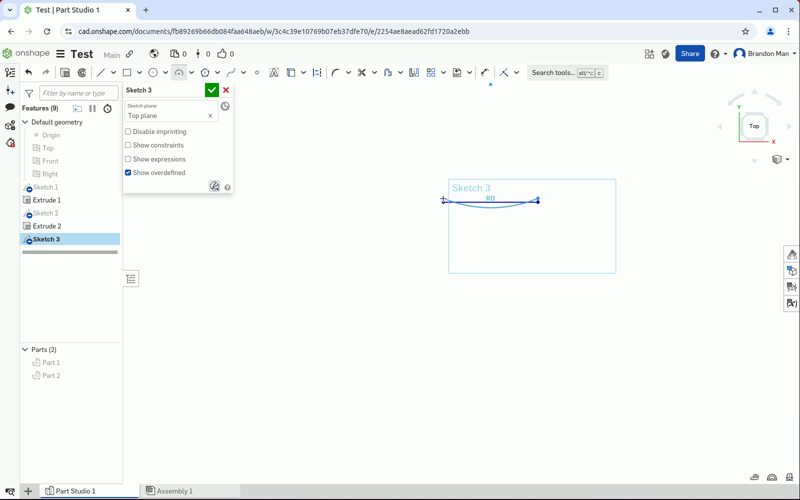
scroll(-6)
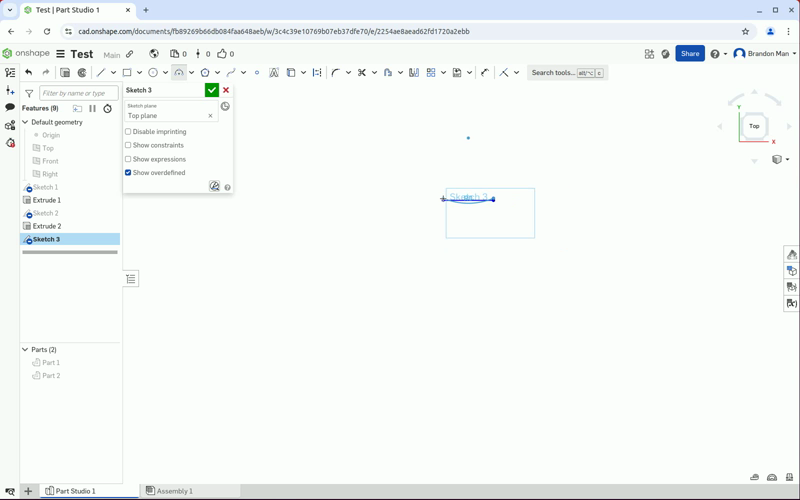
scroll(-6)
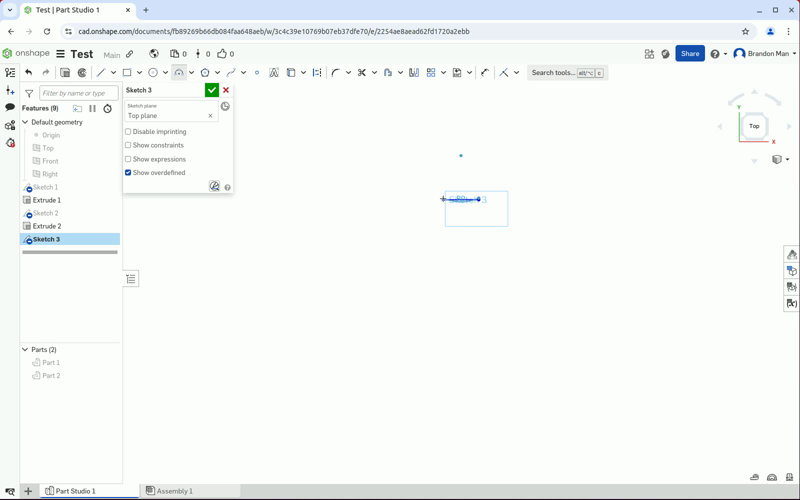
mouse_move(461, 368)
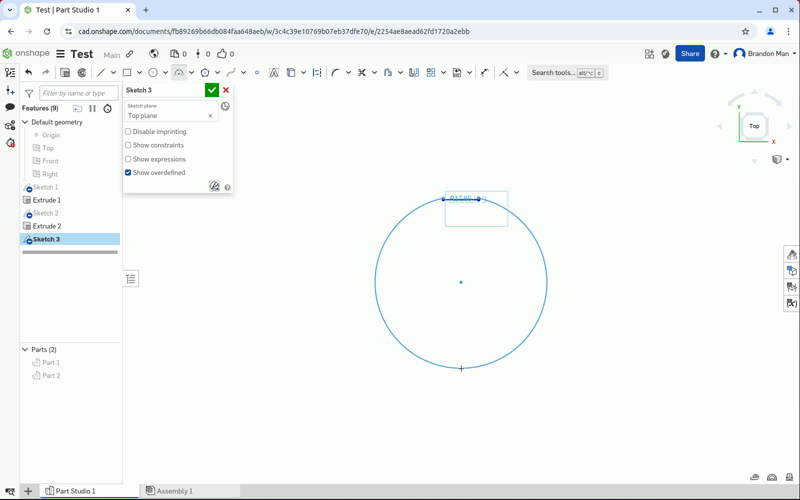
click(461, 368)
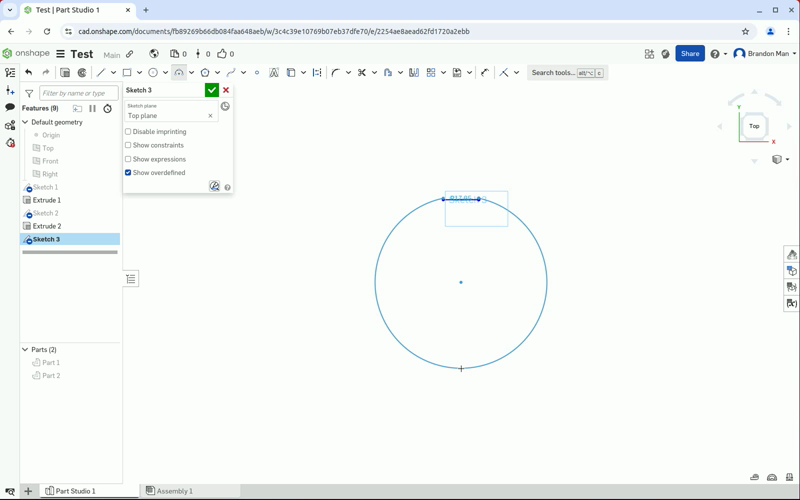
key_up(shift)
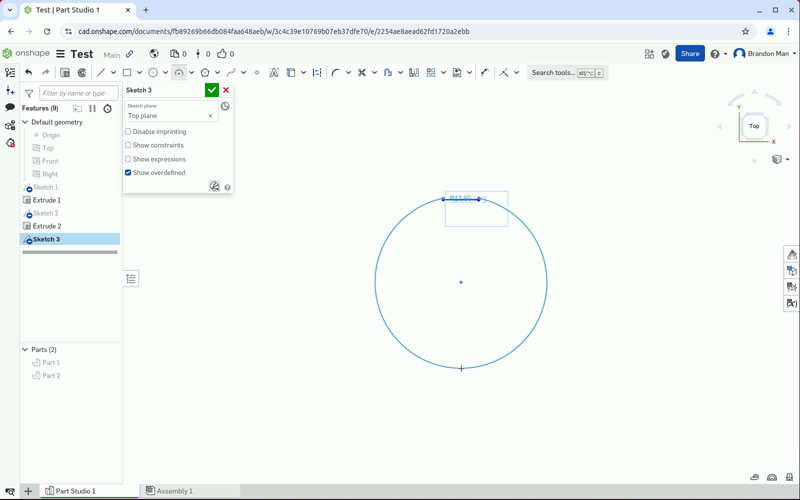
key(esc)
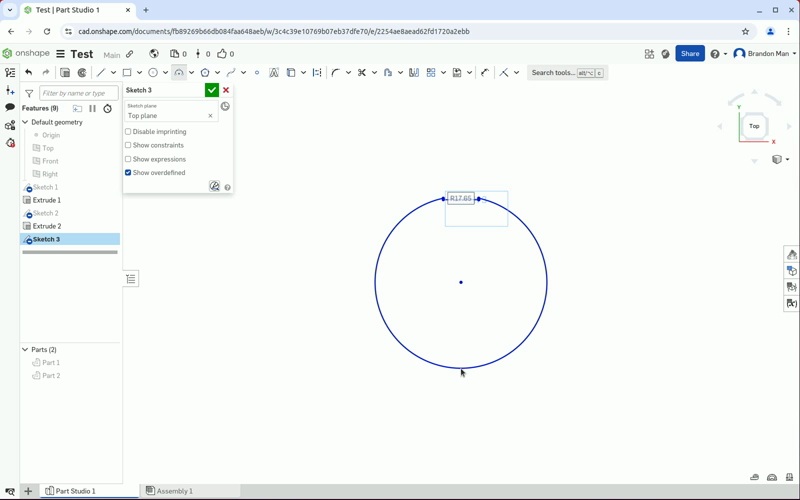
key(l)
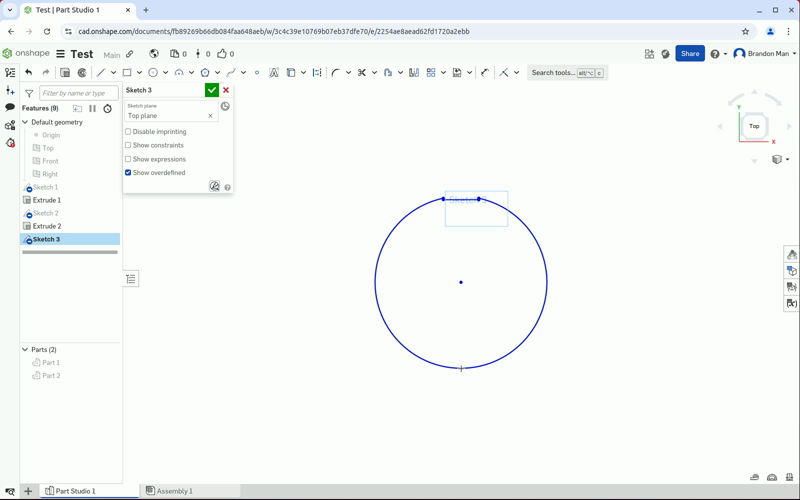
mouse_move(443, 198)
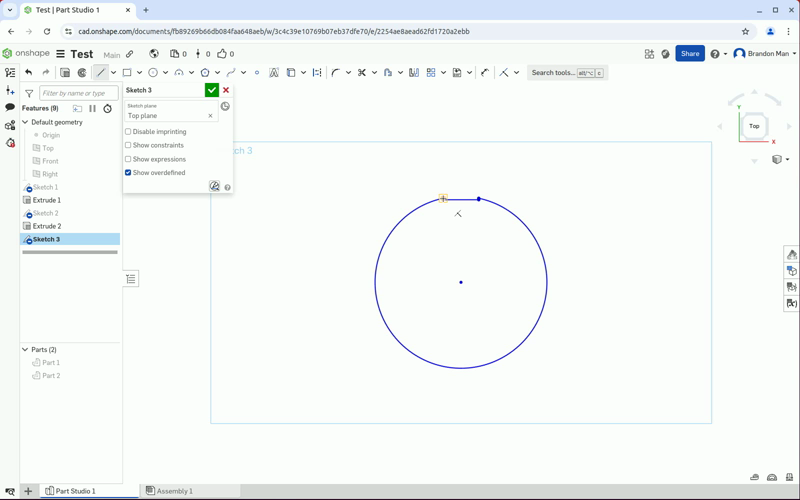
scroll(6)
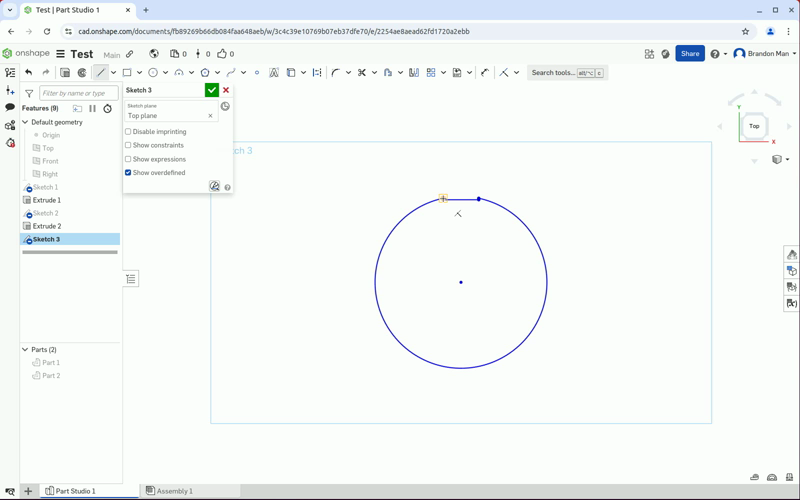
scroll(6)
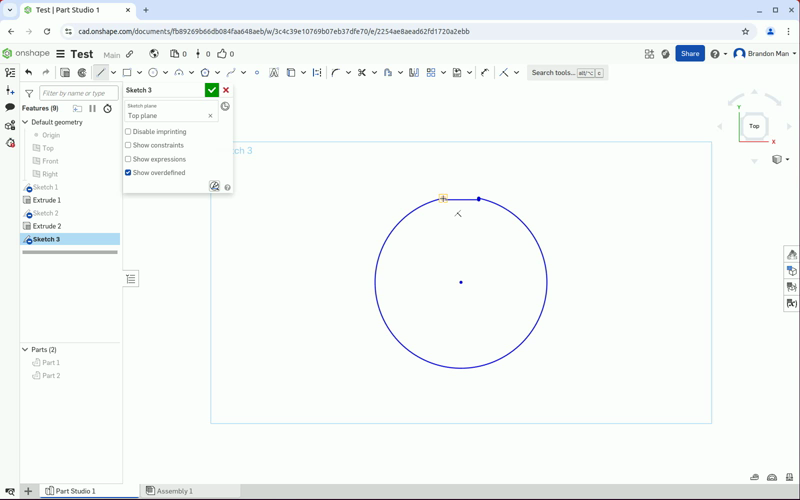
scroll(6)
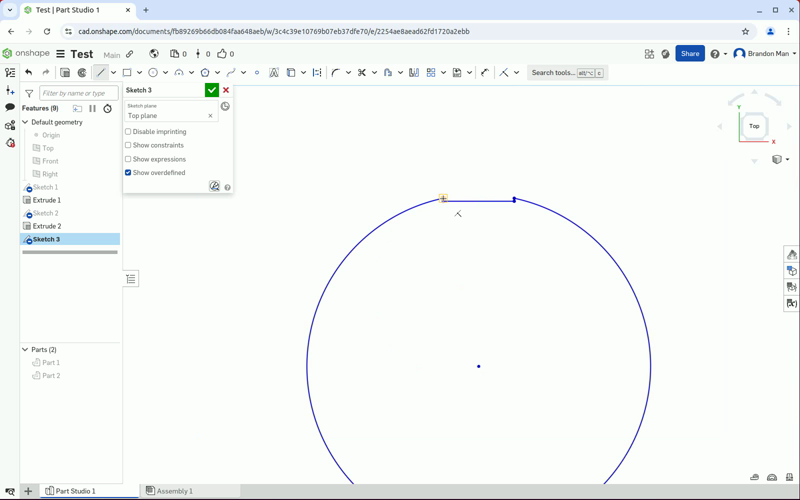
scroll(6)
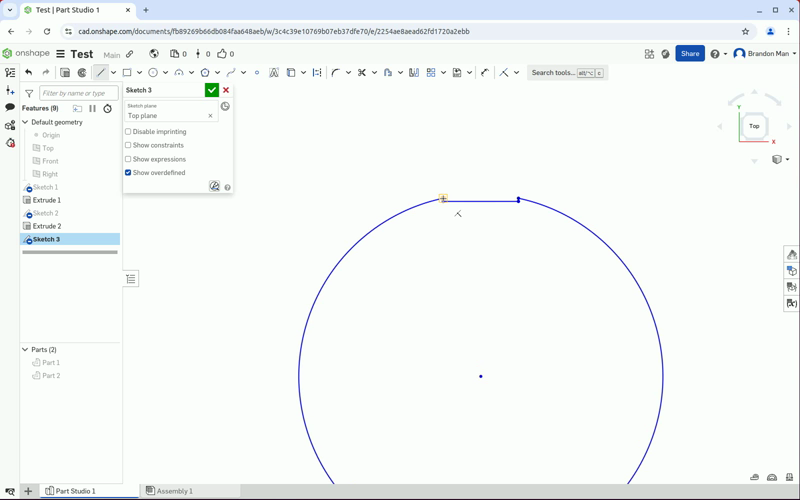
scroll(6)
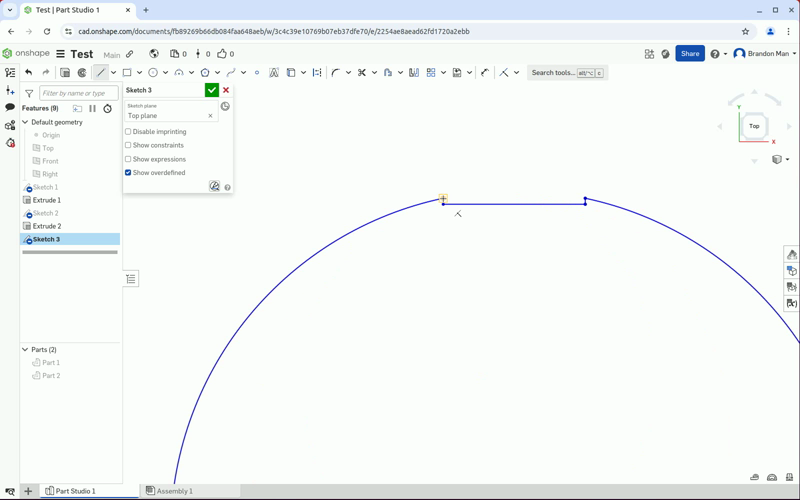
scroll(6)
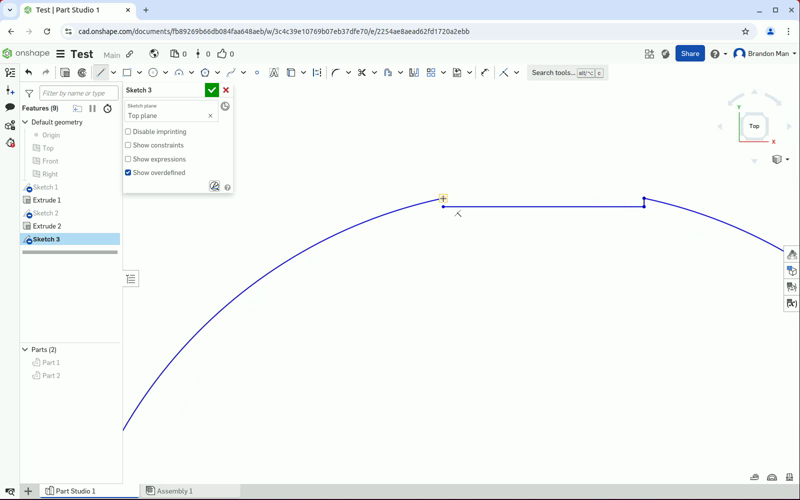
scroll(6)
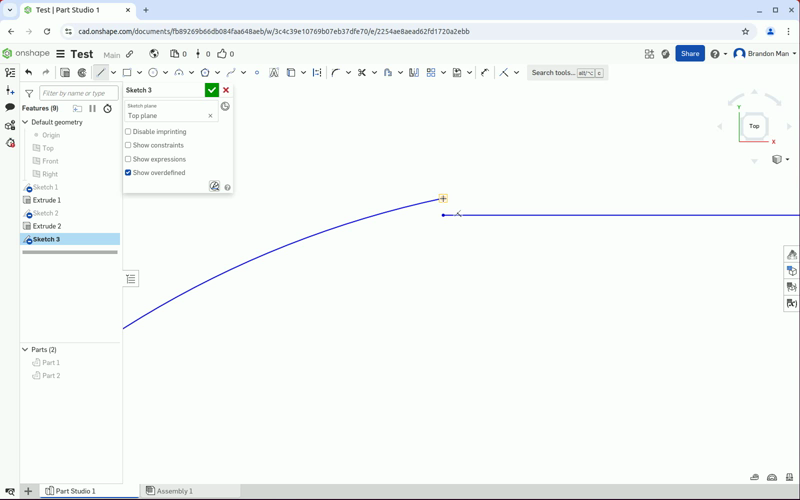
click(443, 198)
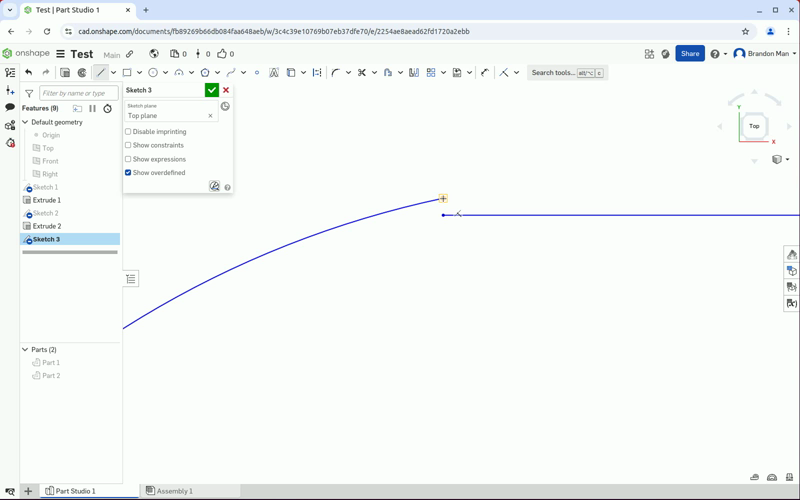
scroll(-6)
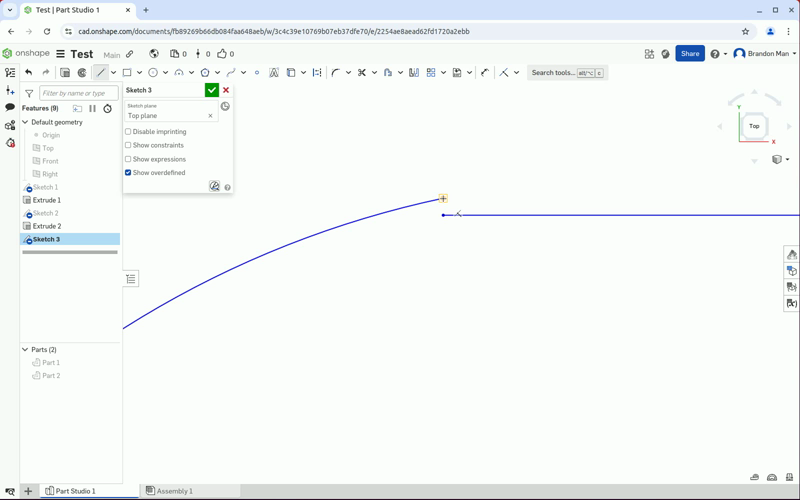
scroll(-6)
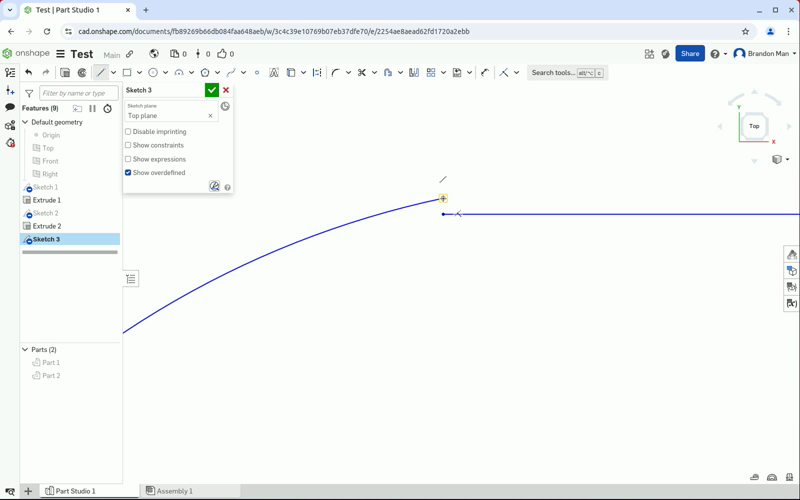
scroll(-6)
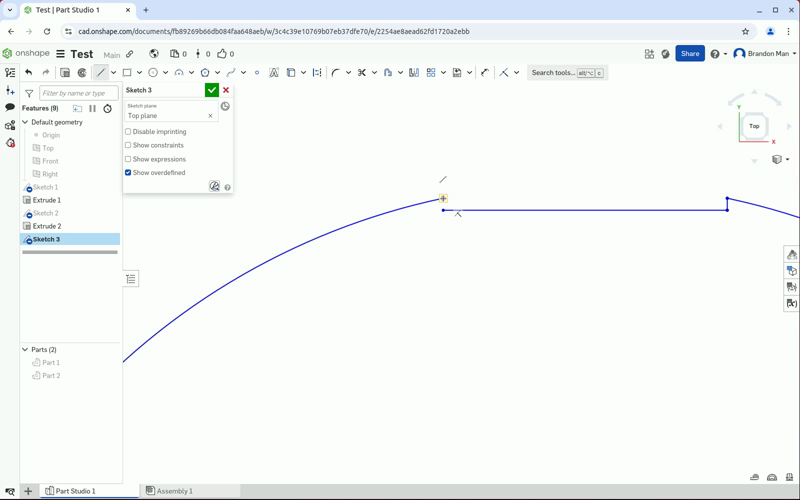
scroll(-6)
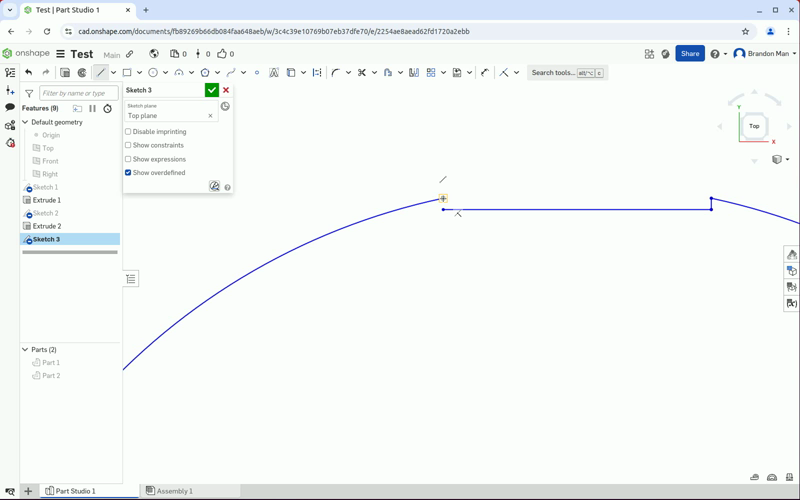
scroll(-6)
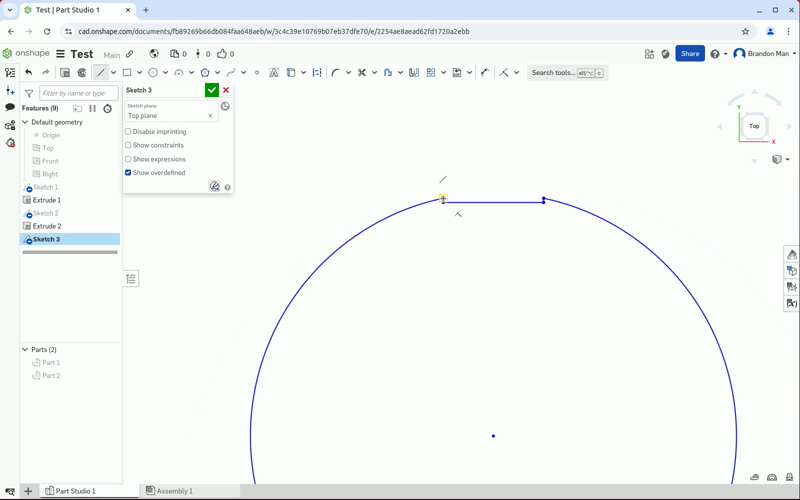
scroll(-6)
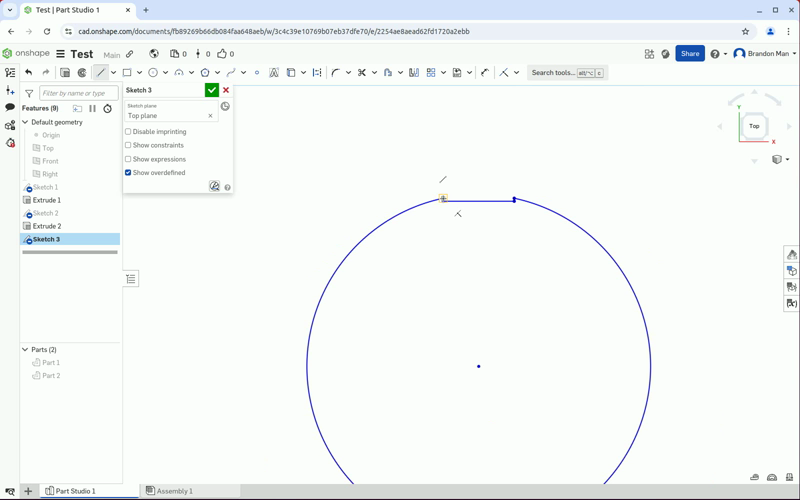
scroll(-6)
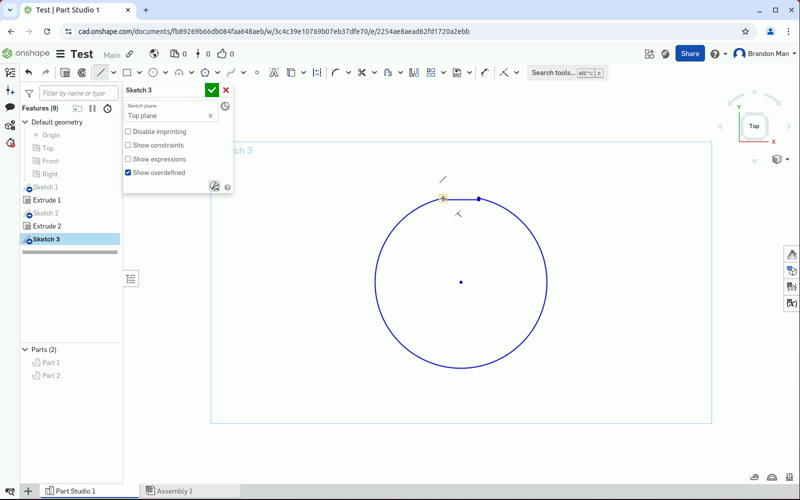
mouse_move(473, 198)
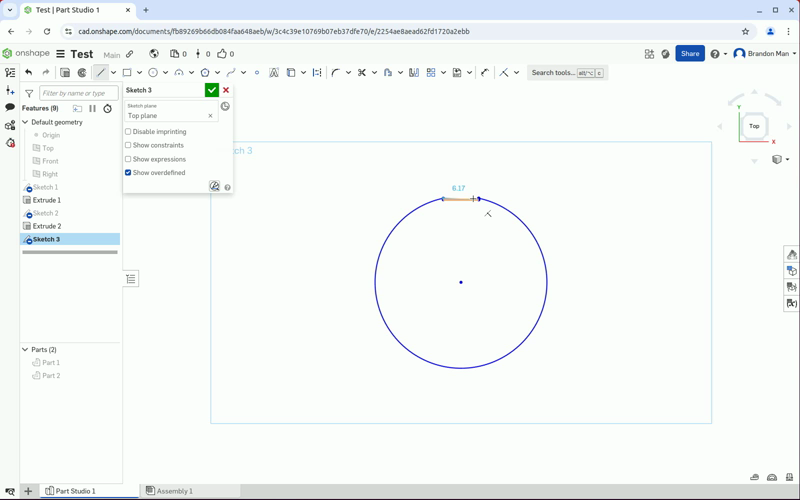
key_down(shift)
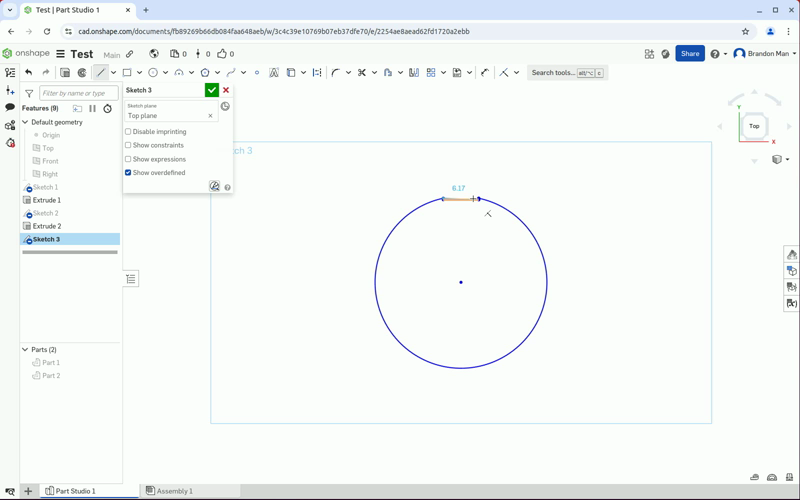
mouse_move(443, 199)
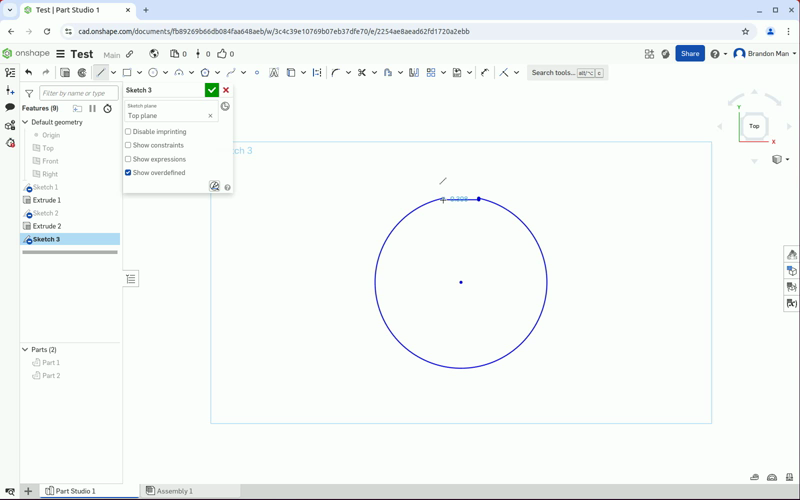
scroll(6)
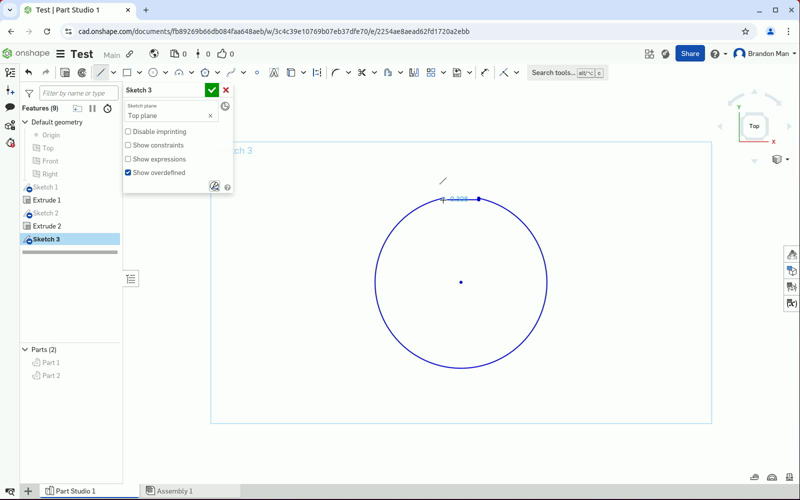
scroll(6)
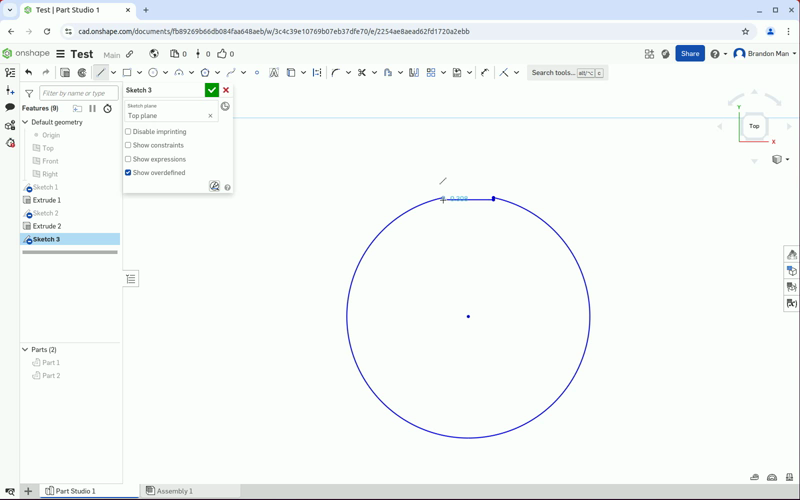
scroll(6)
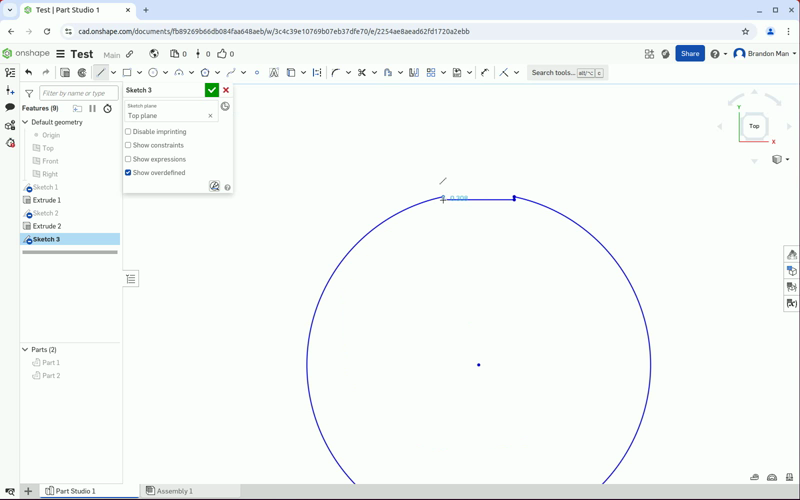
scroll(6)
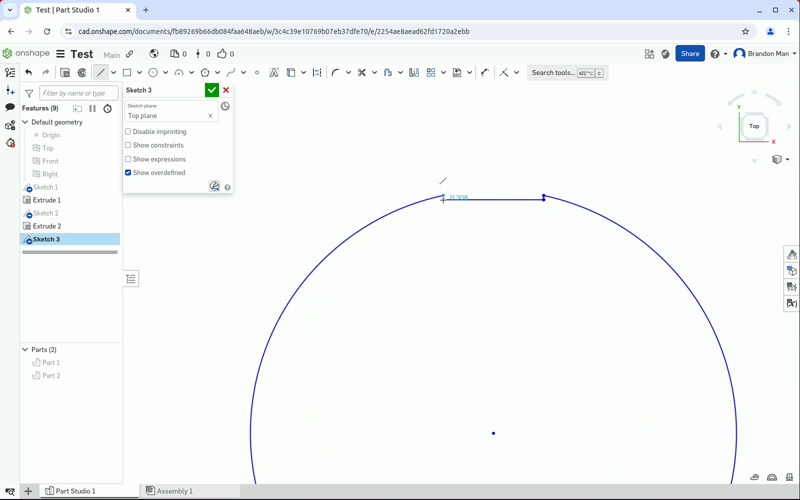
scroll(6)
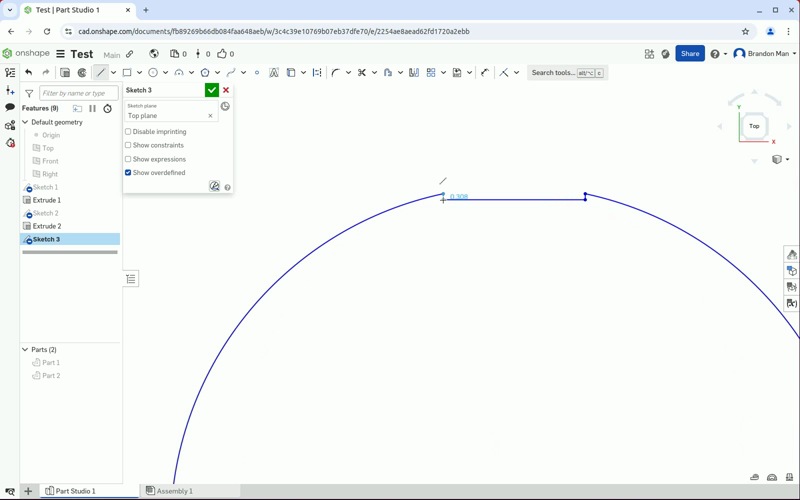
scroll(6)
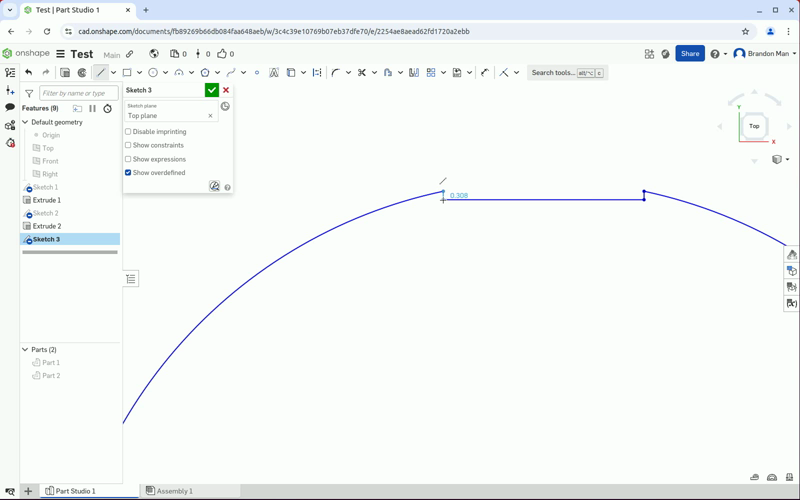
scroll(6)
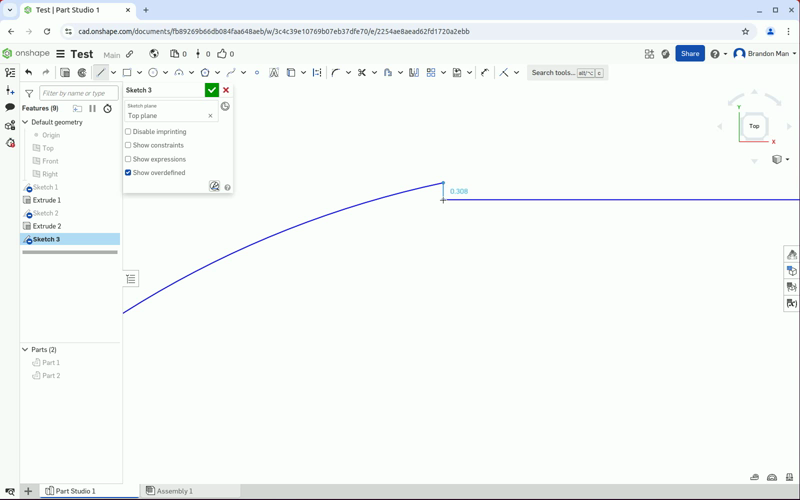
key_up(shift)
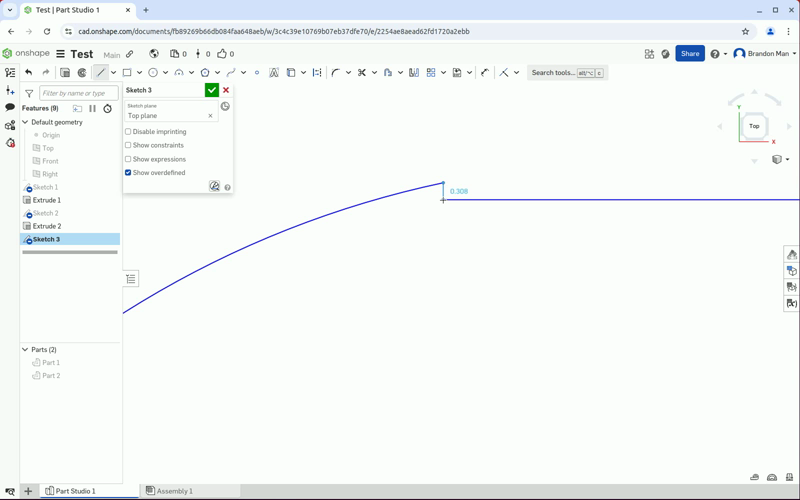
click(443, 199)
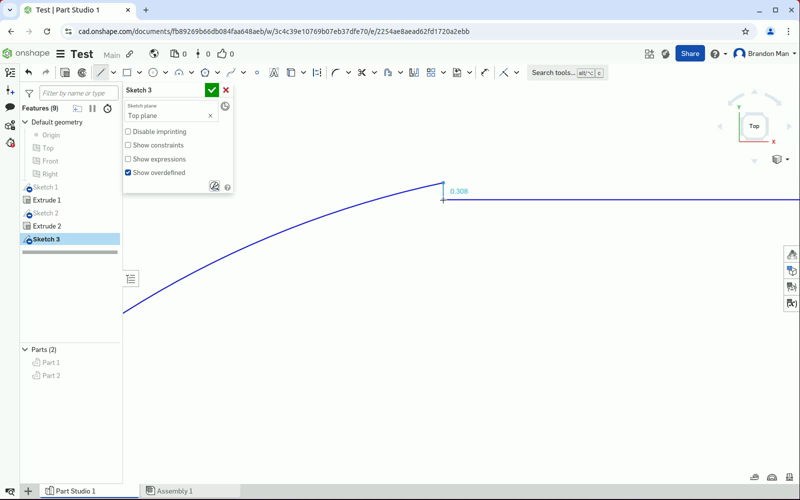
scroll(-6)
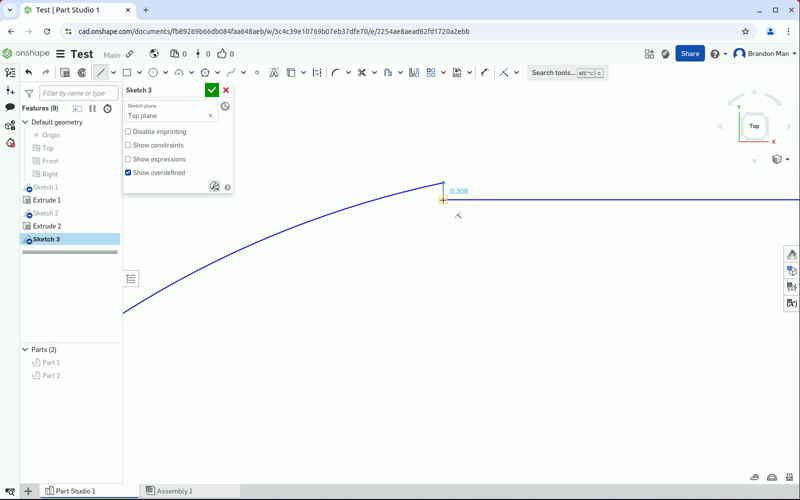
scroll(-6)
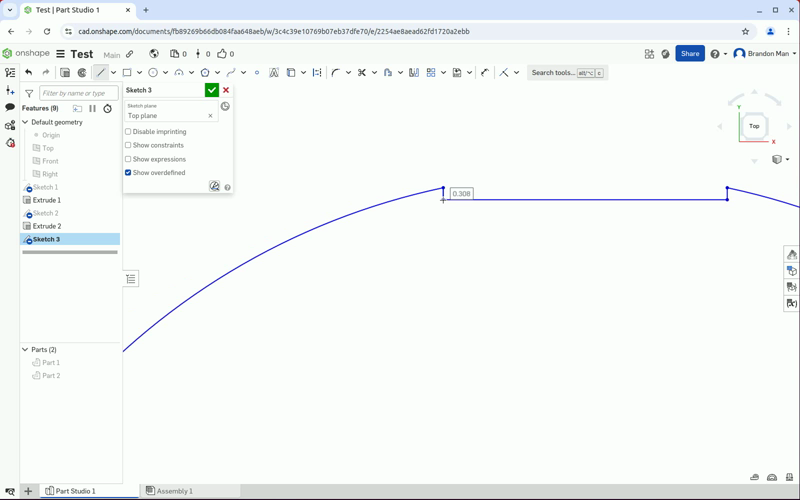
scroll(-6)
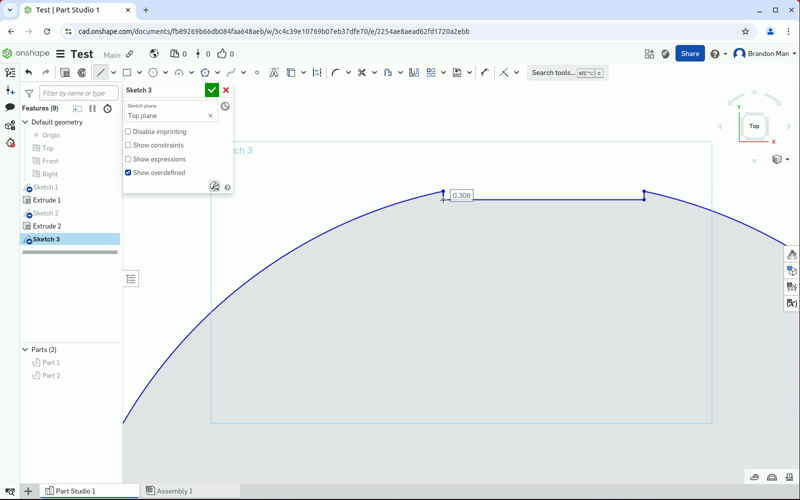
scroll(-6)
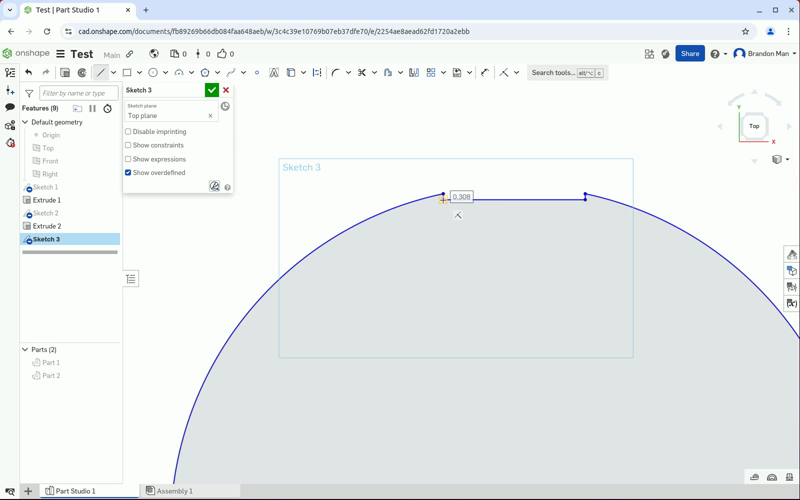
scroll(-6)
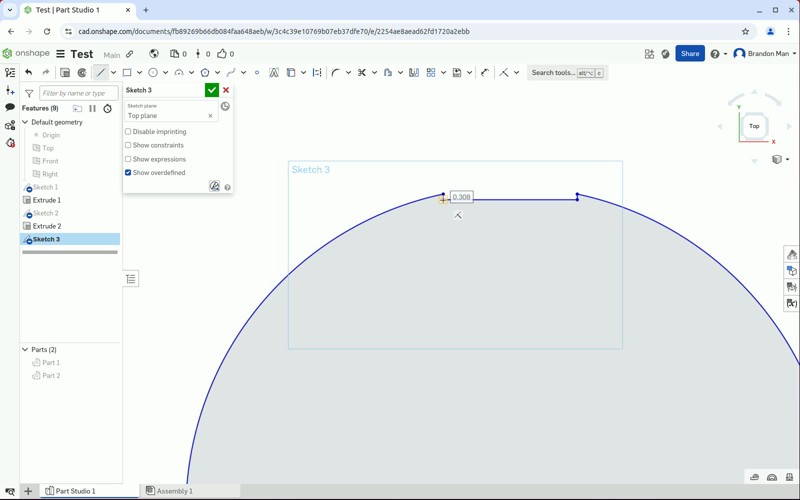
scroll(-6)
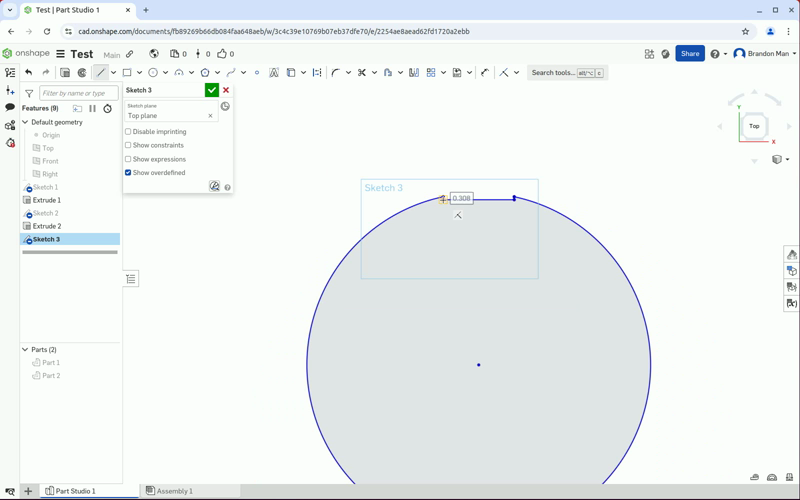
scroll(-6)
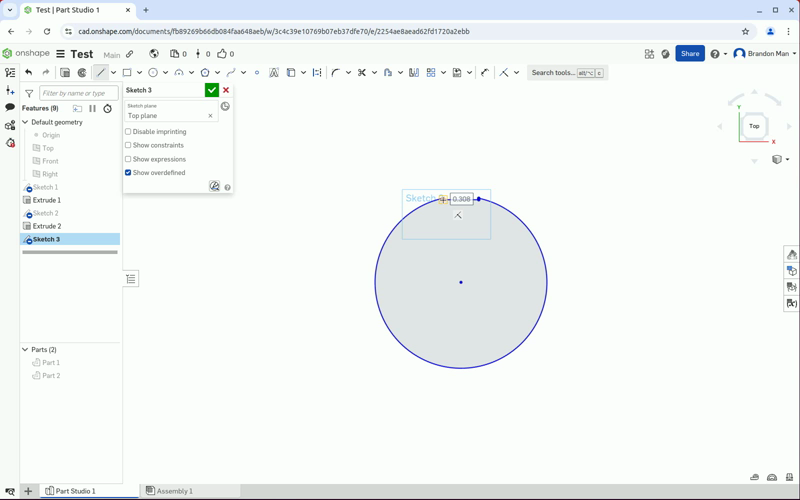
key(esc)
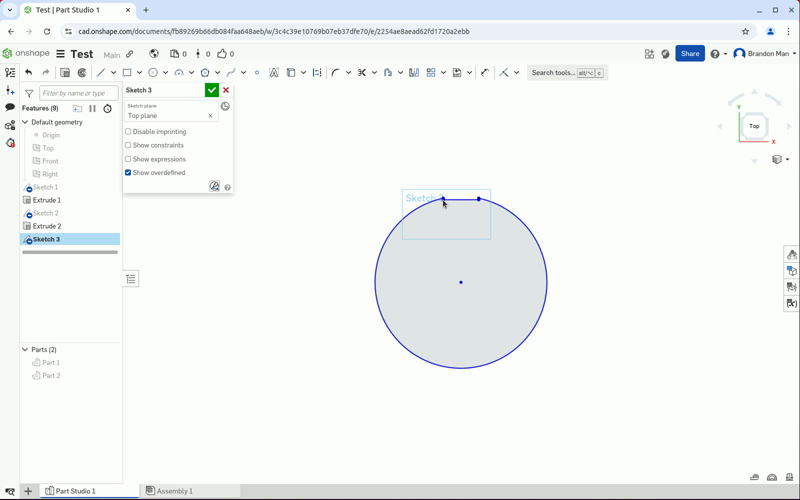
key(c)
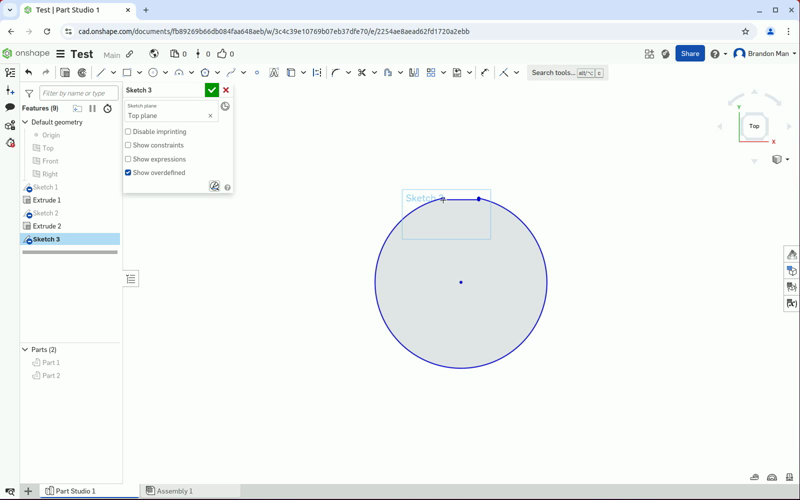
key_down(shift)
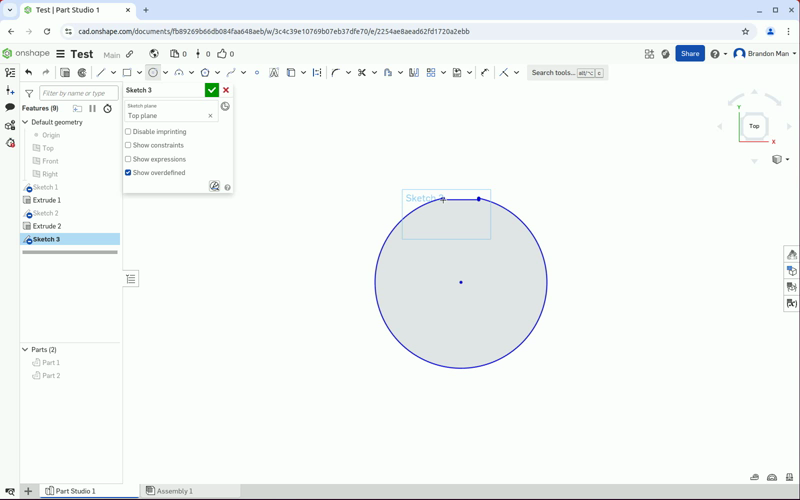
mouse_move(461, 283)
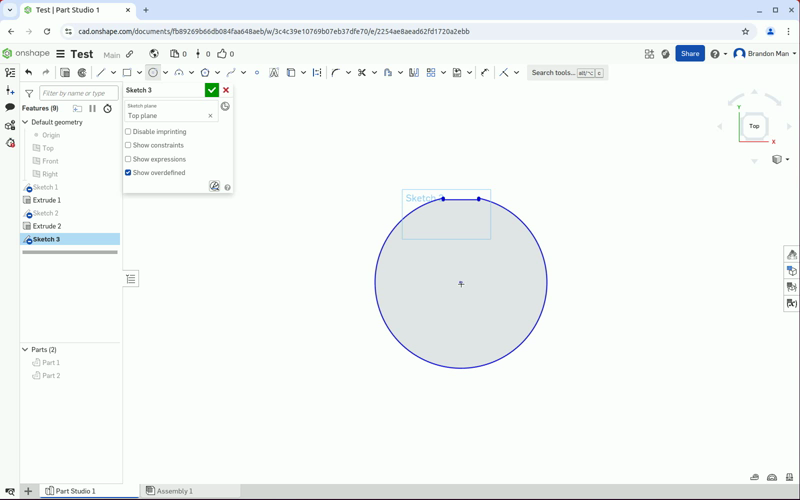
scroll(6)
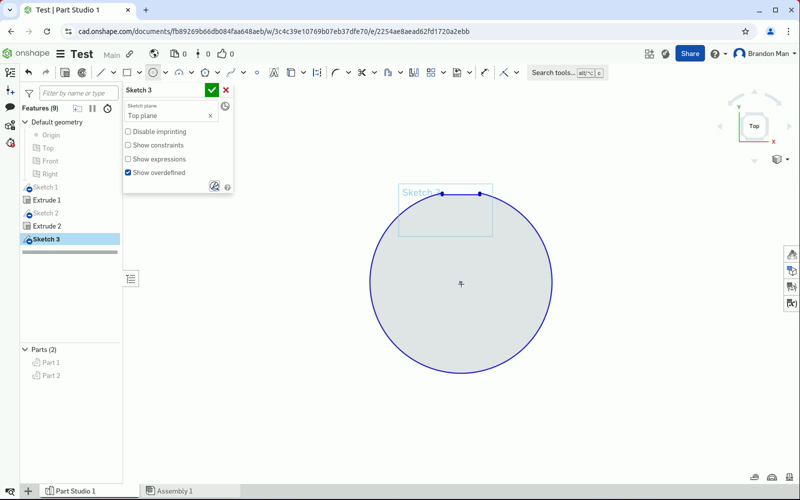
scroll(6)
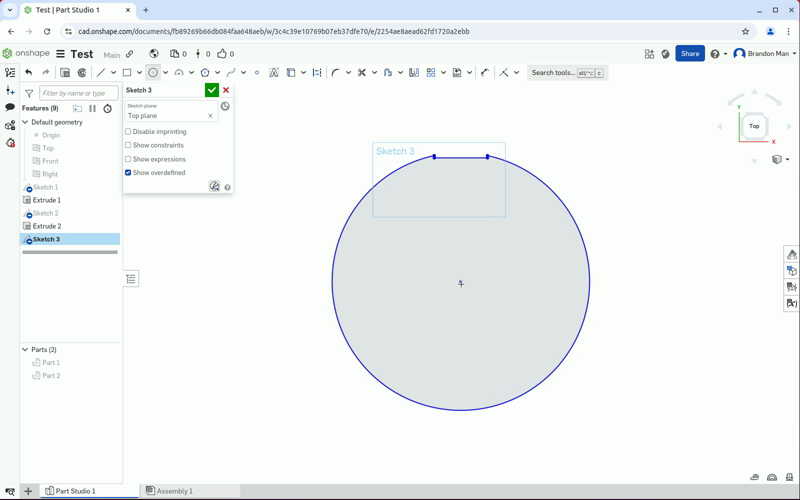
scroll(6)
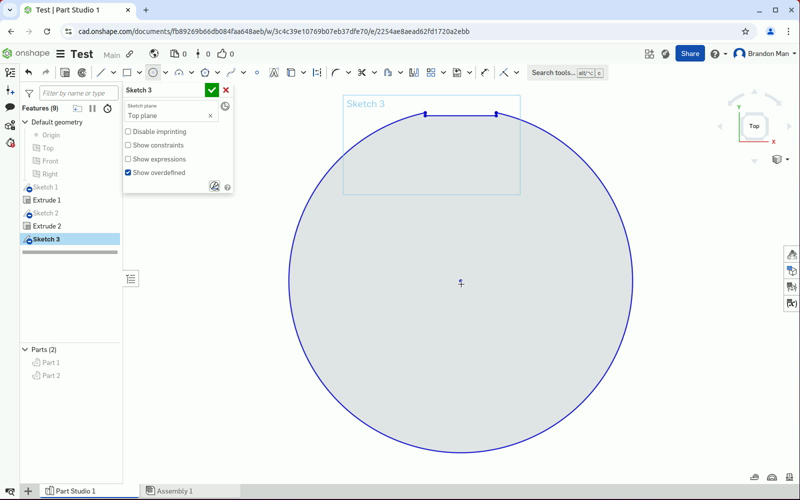
scroll(6)
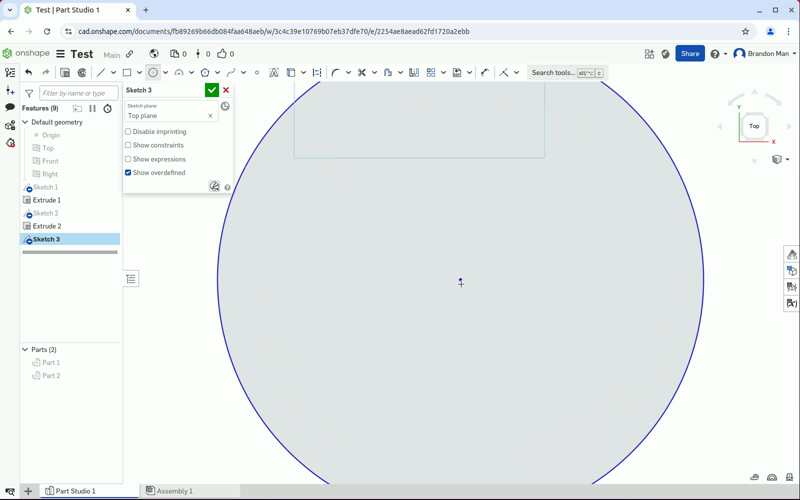
scroll(6)
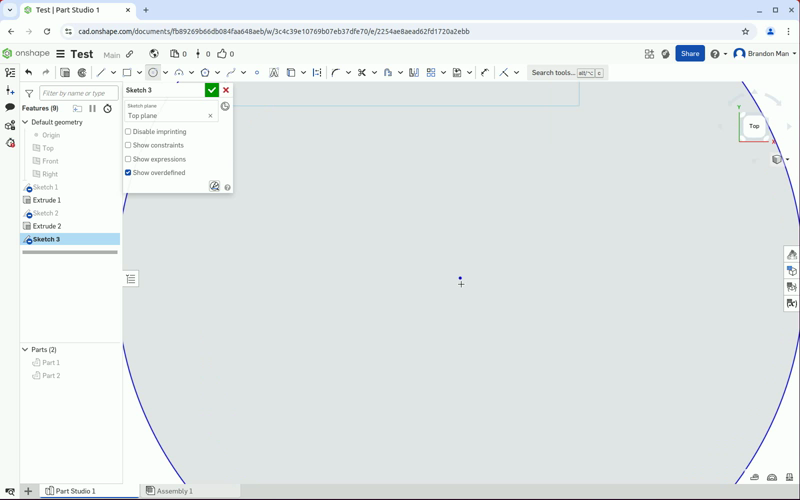
scroll(6)
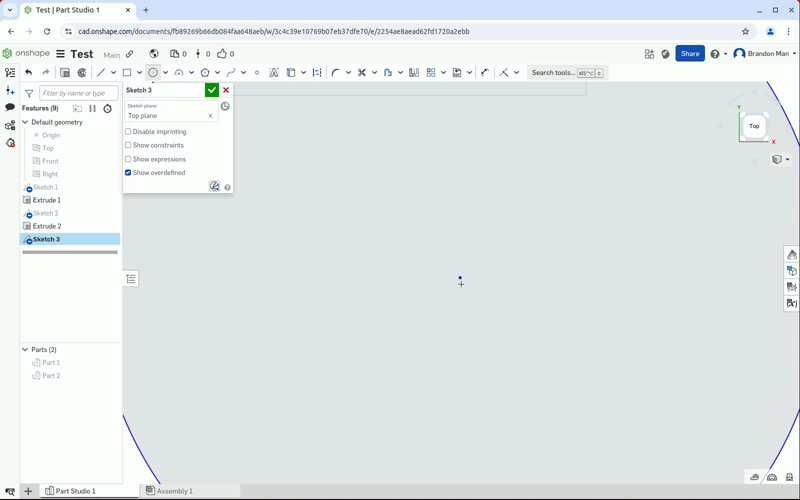
scroll(6)
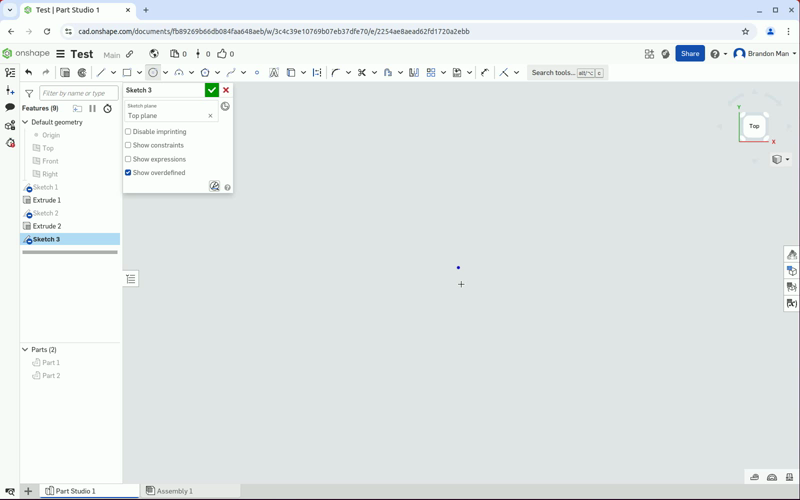
click(461, 283)
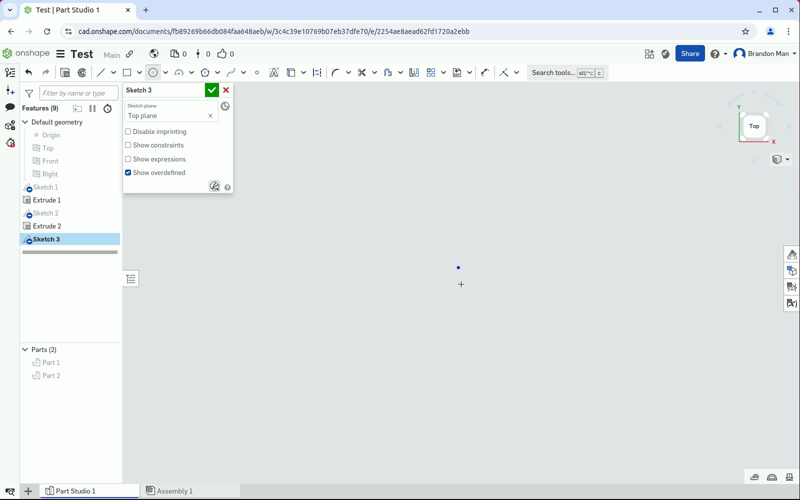
scroll(-6)
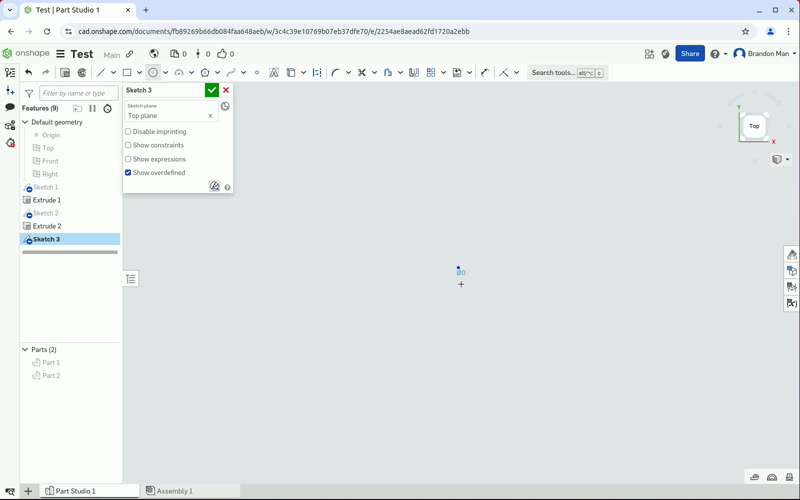
scroll(-6)
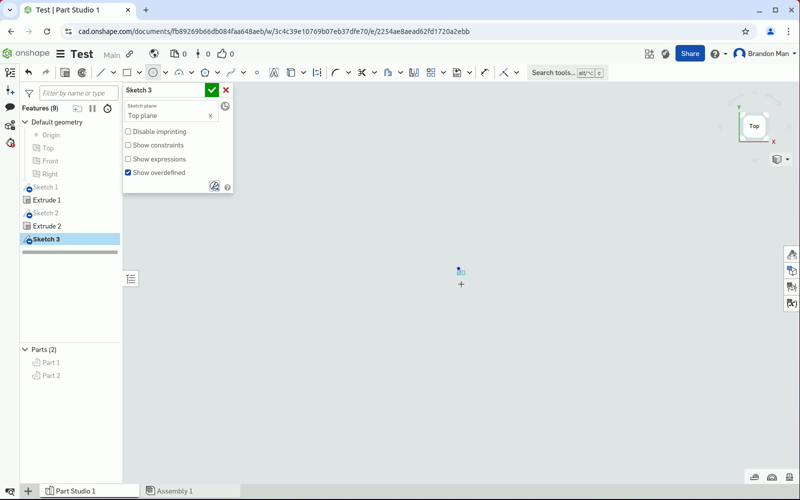
scroll(-6)
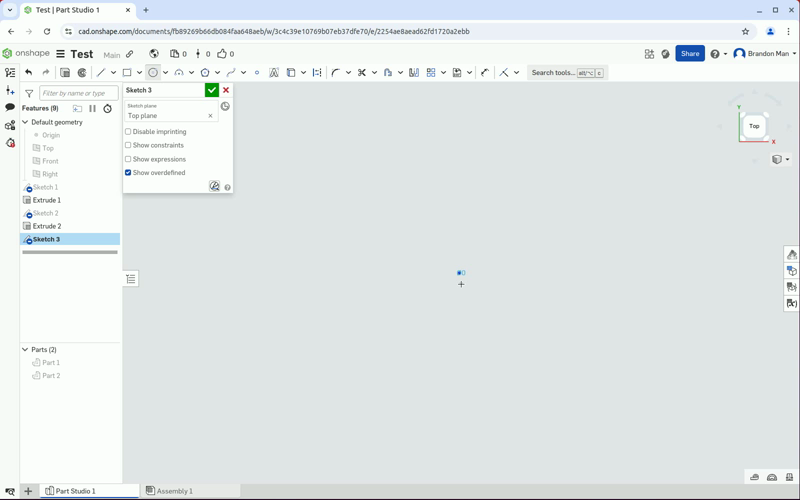
scroll(-6)
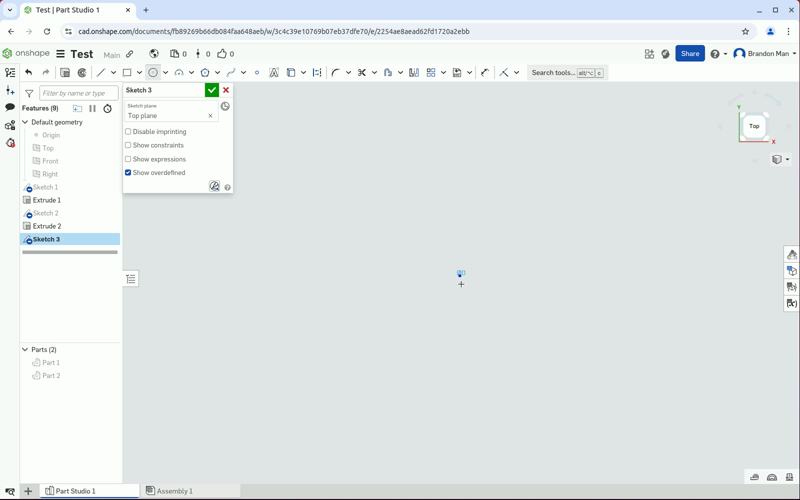
scroll(-6)
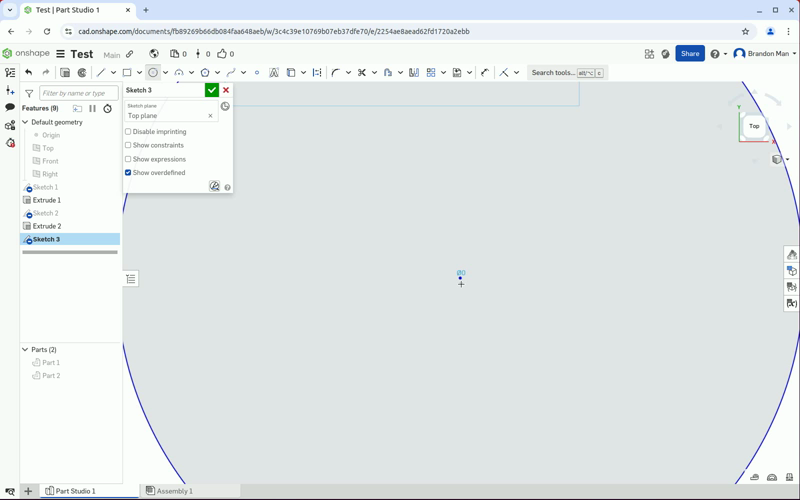
scroll(-6)
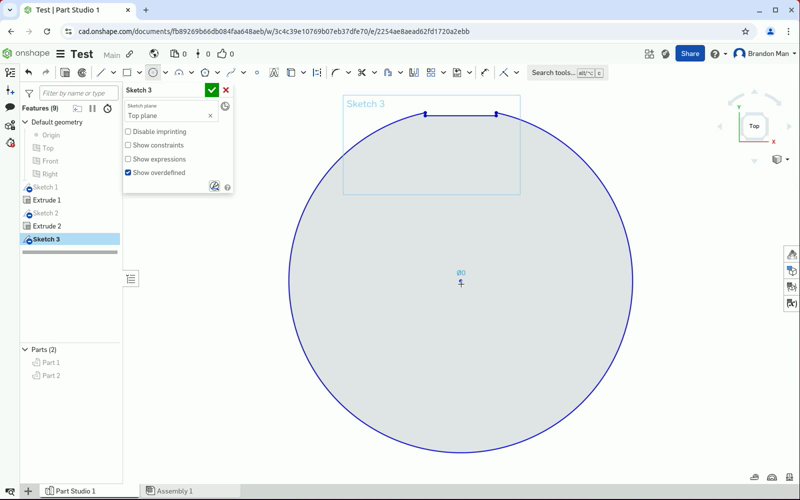
scroll(-6)
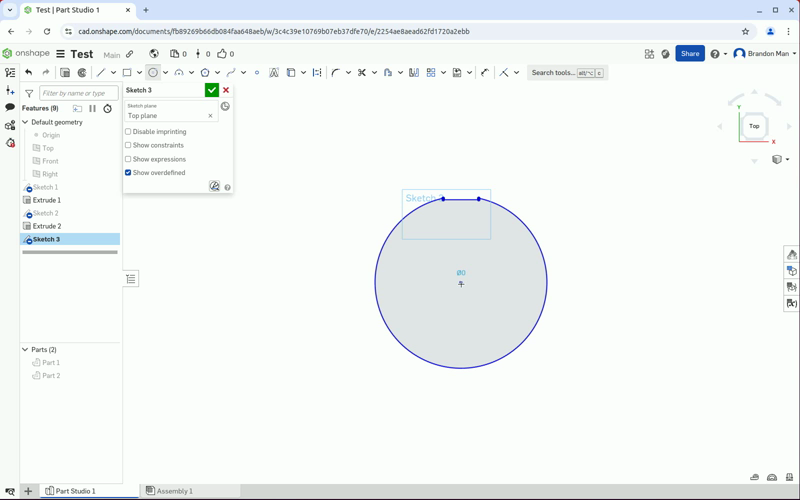
key_up(shift)
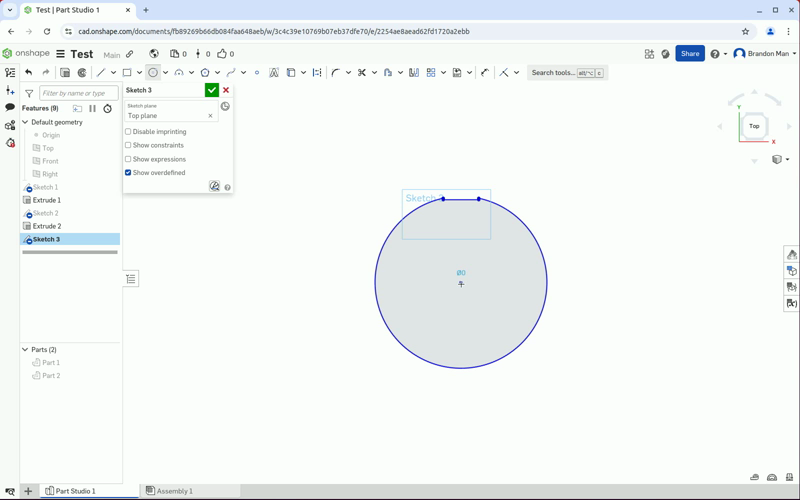
mouse_move(536, 283)
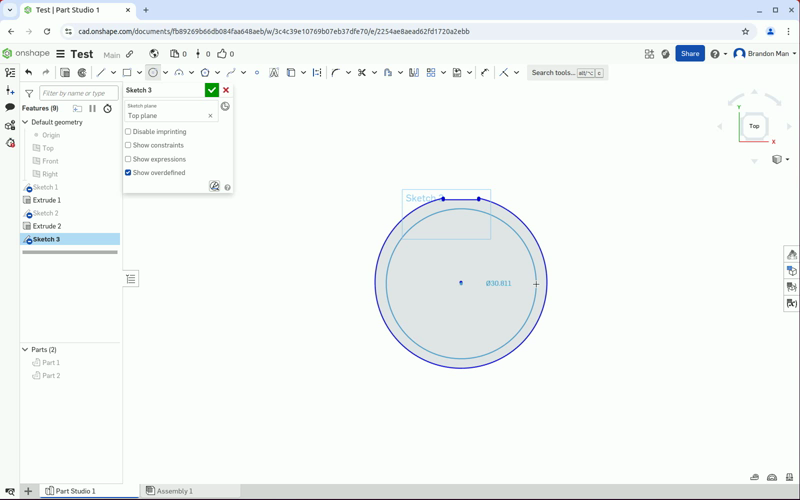
click(536, 283)
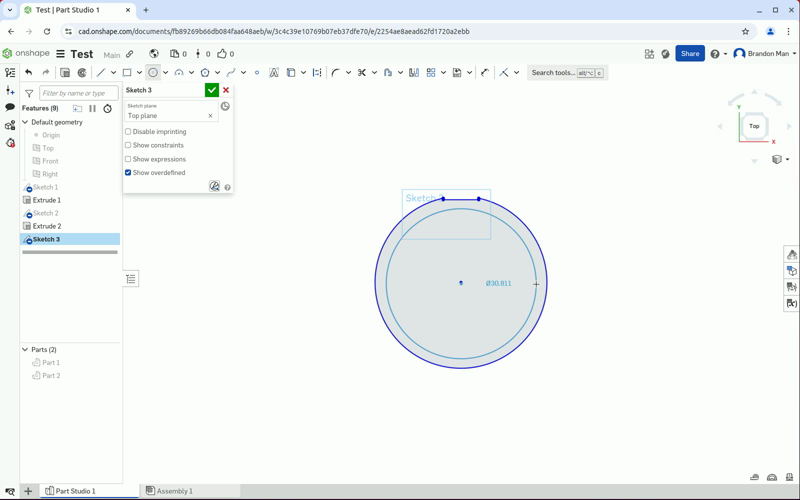
key(esc)
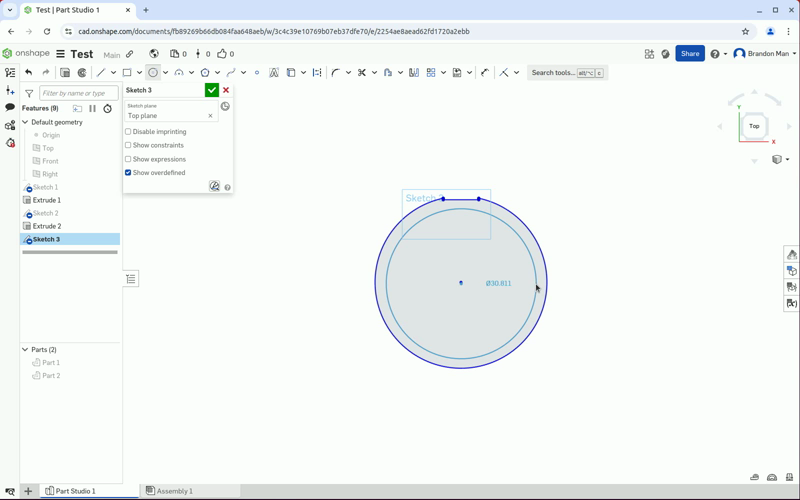
mouse_move(535, 312)
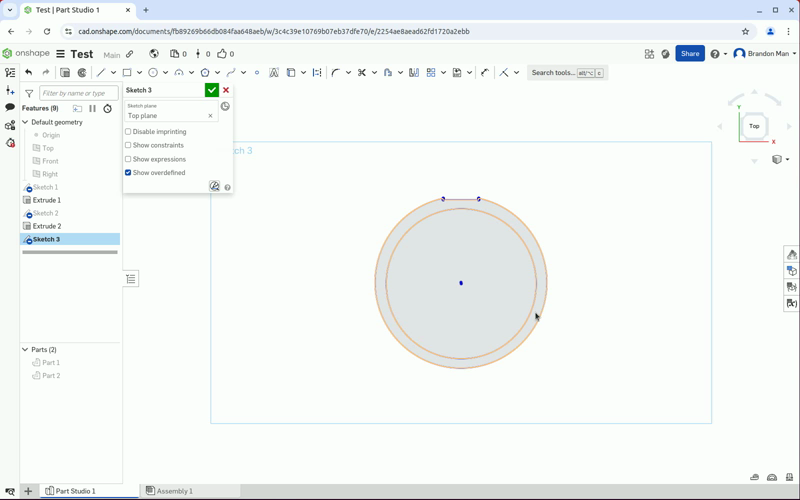
click(535, 312)
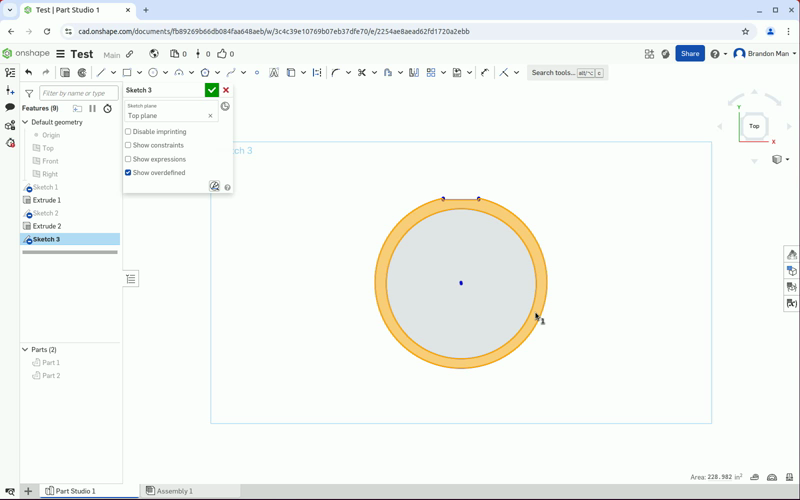
mouse_move(73, 352)
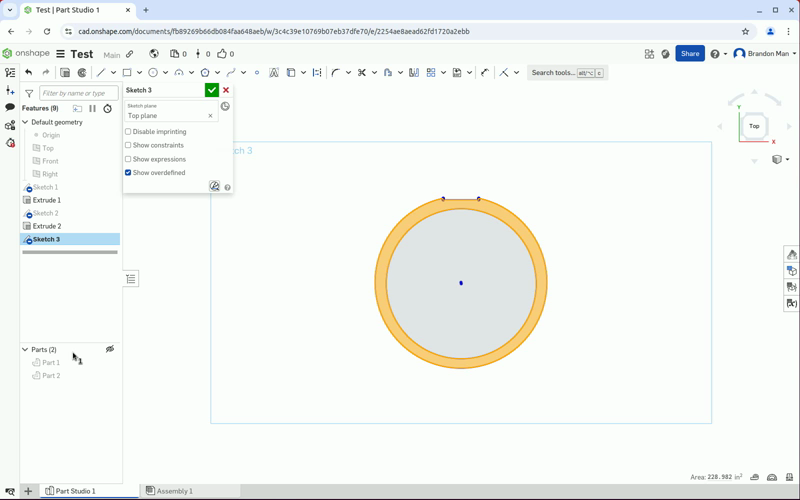
key(shift+y)
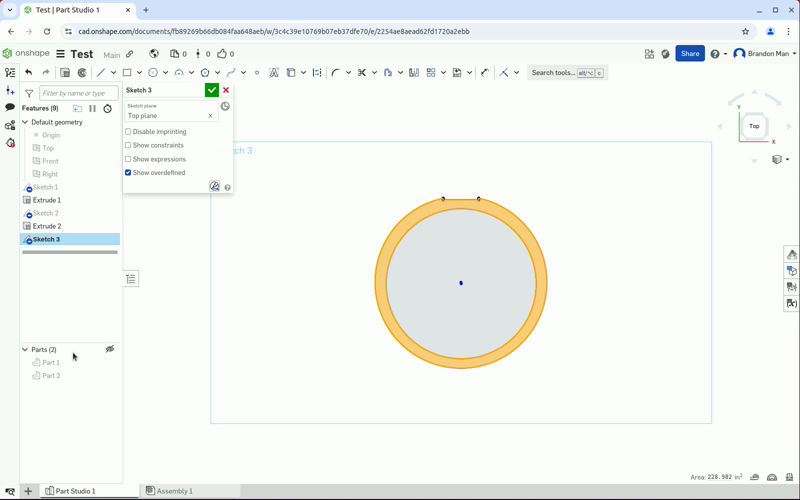
key(shift+e)
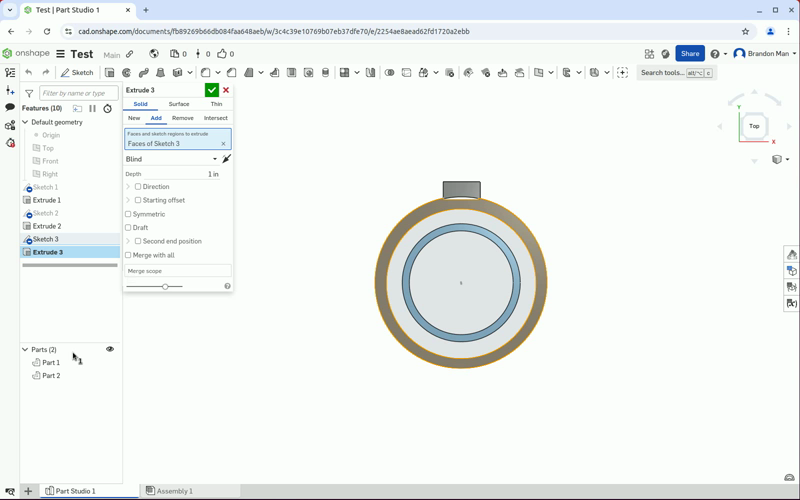
mouse_move(143, 106)
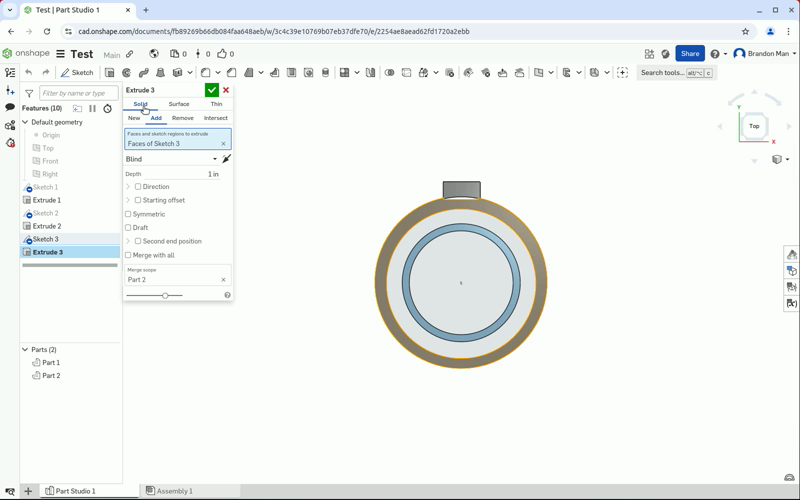
click(143, 106)
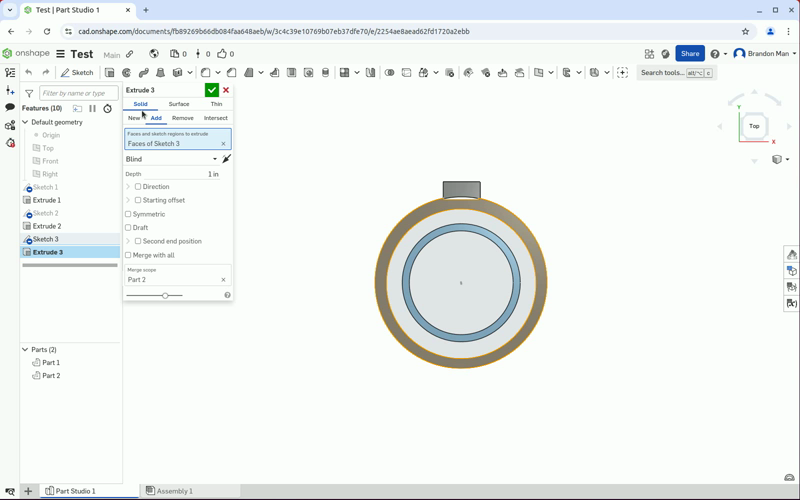
mouse_move(137, 120)
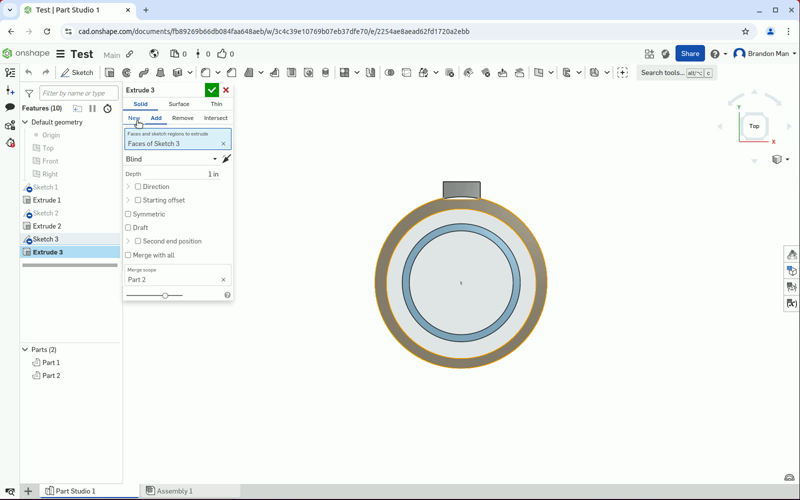
click(137, 120)
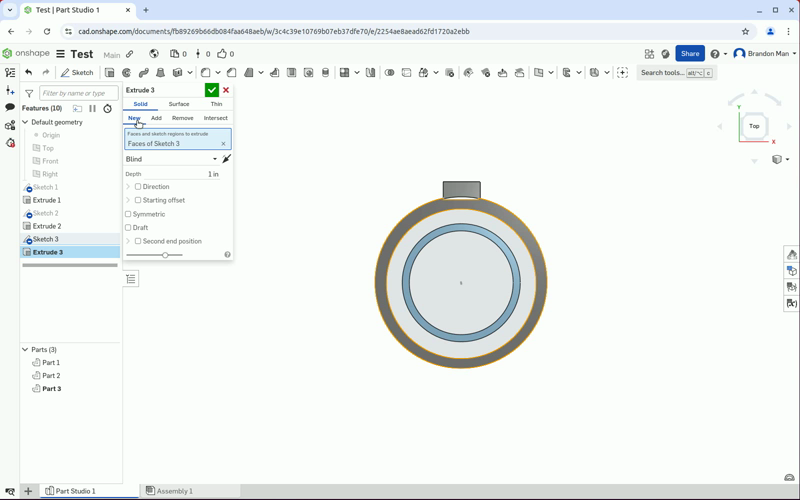
key(tab, 4)
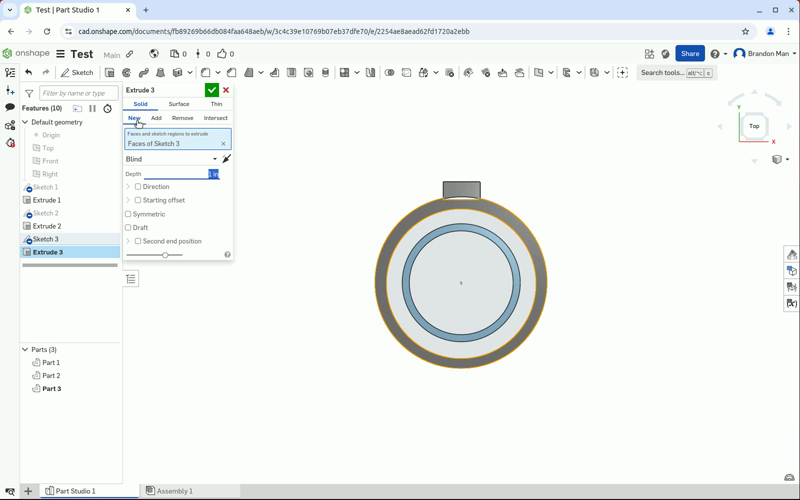
text(23.108)
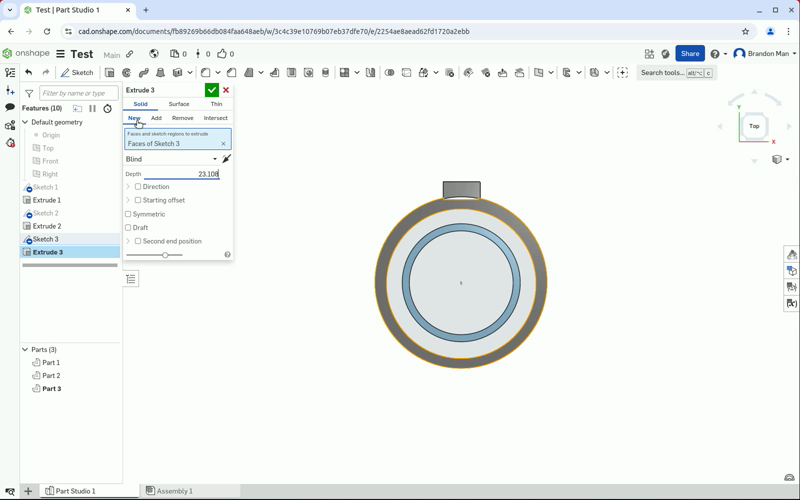
key(enter)
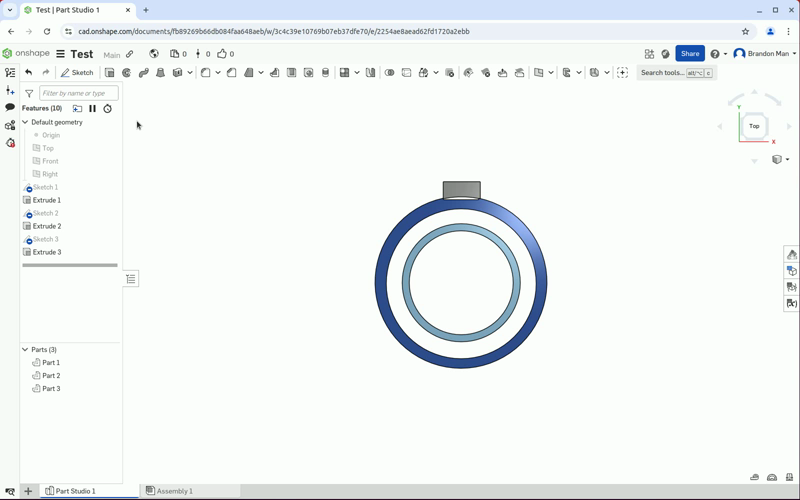
key(shift+h)
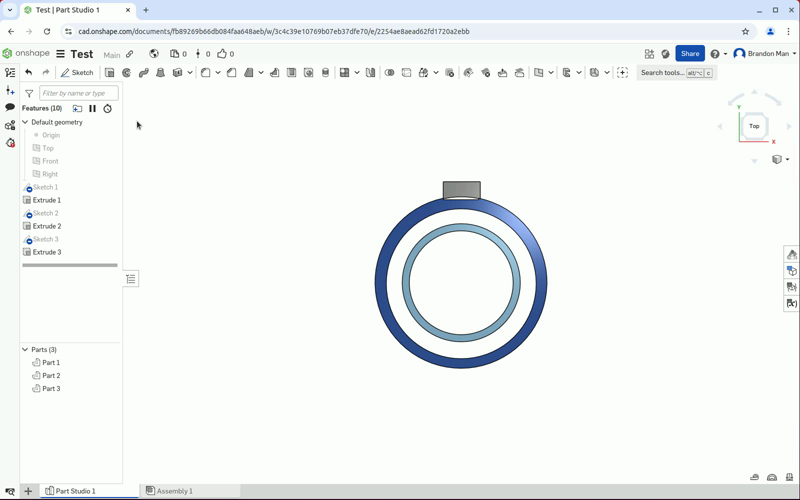
key(shift+h)
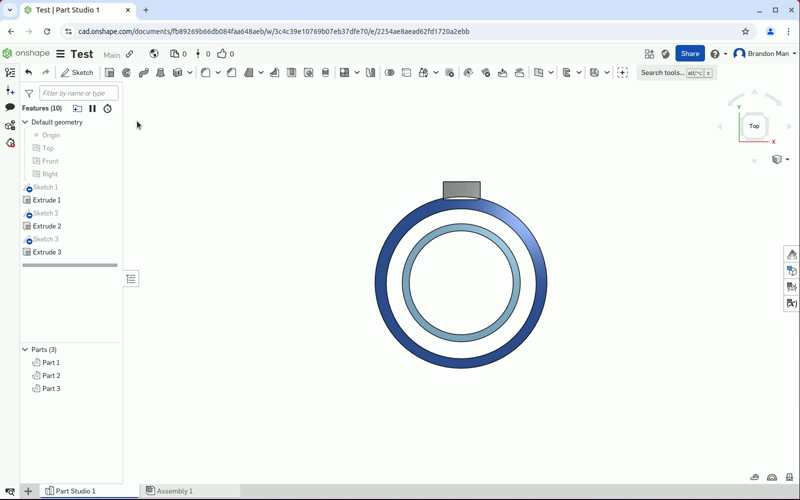
mouse_move(73, 189)
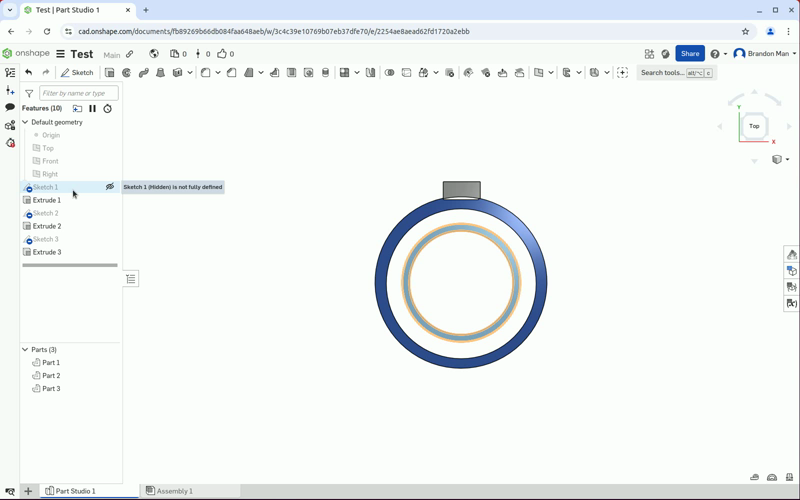
click(73, 189)
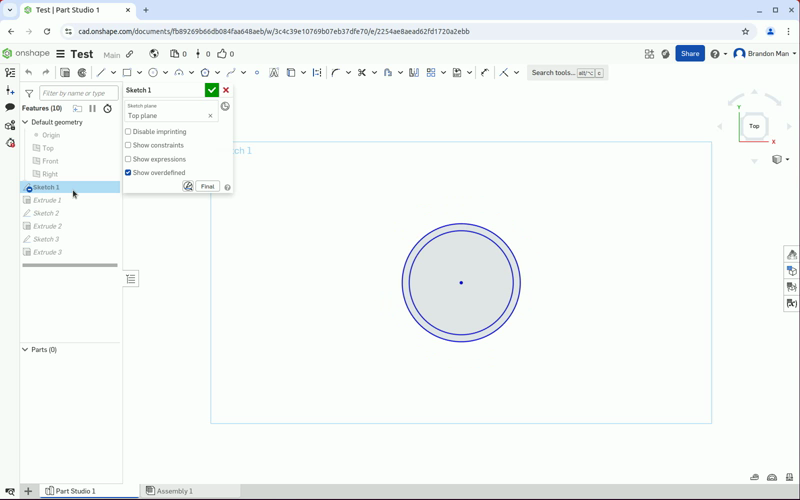
mouse_move(229, 92)
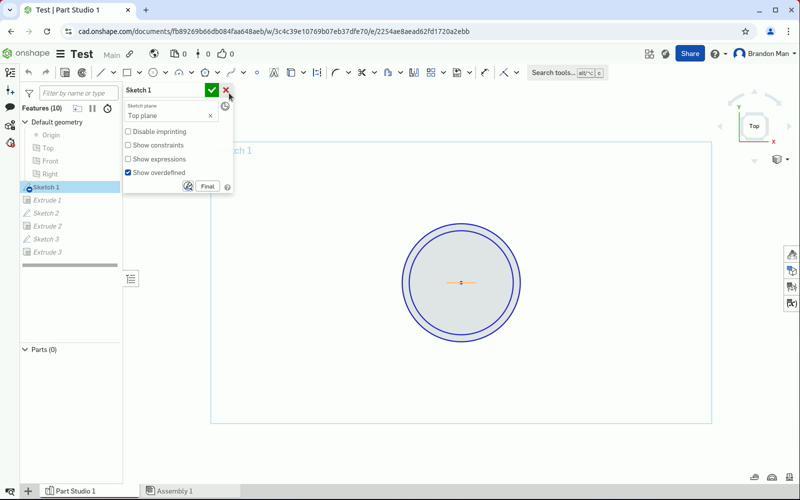
click(229, 92)
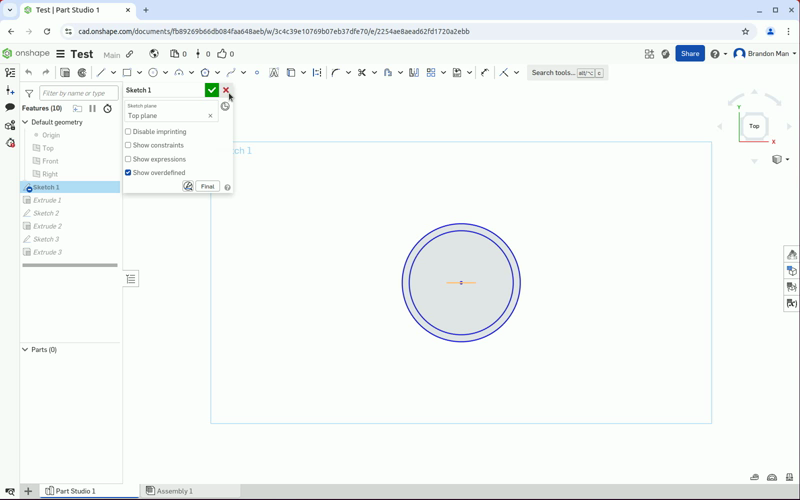
key(shift+s)
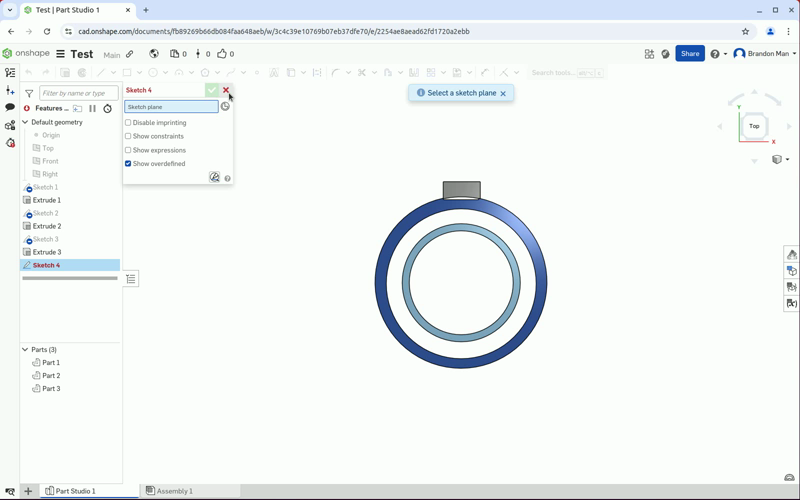
mouse_move(73, 150)
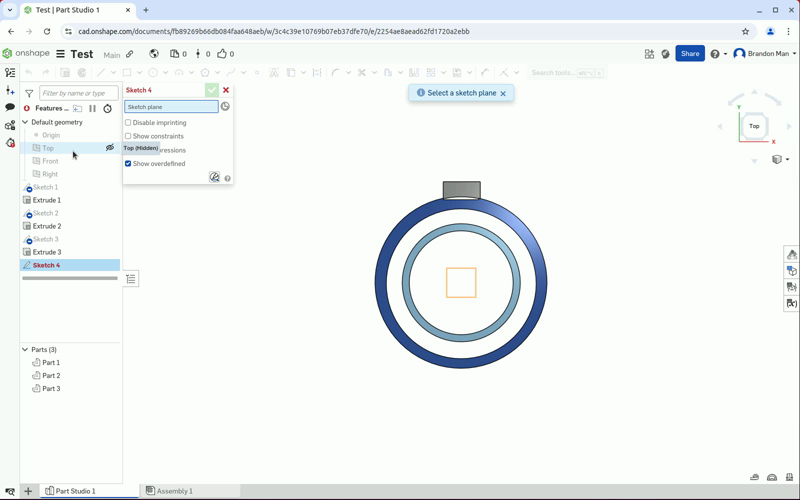
click(73, 150)
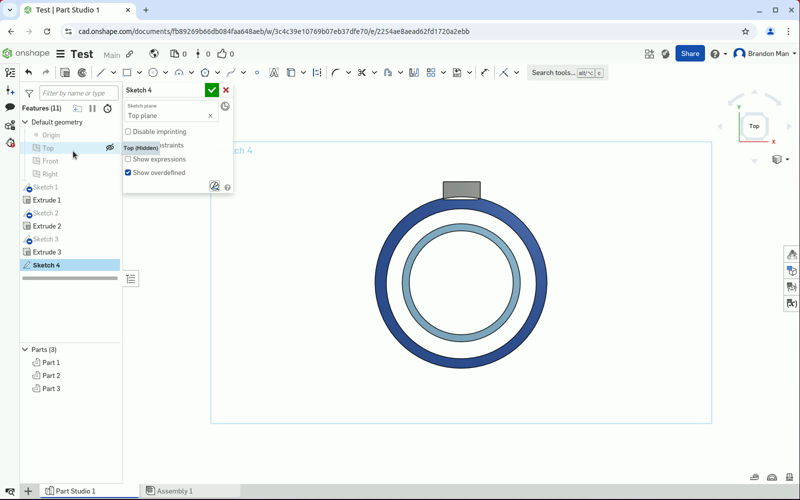
mouse_move(73, 352)
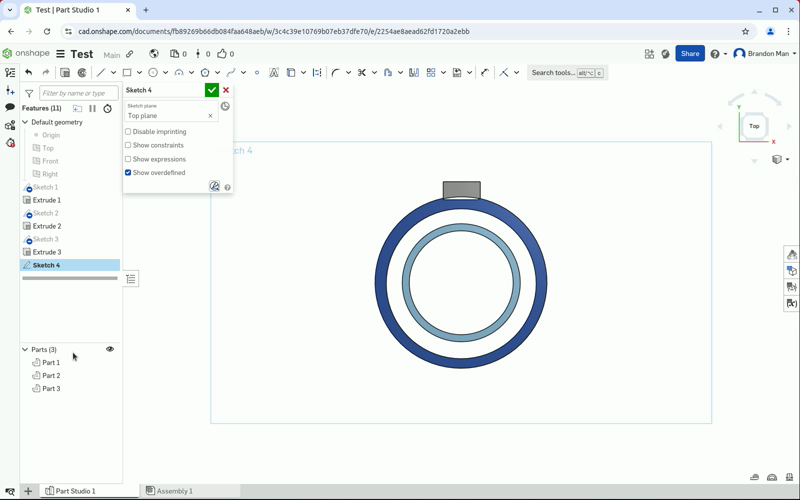
key(y)
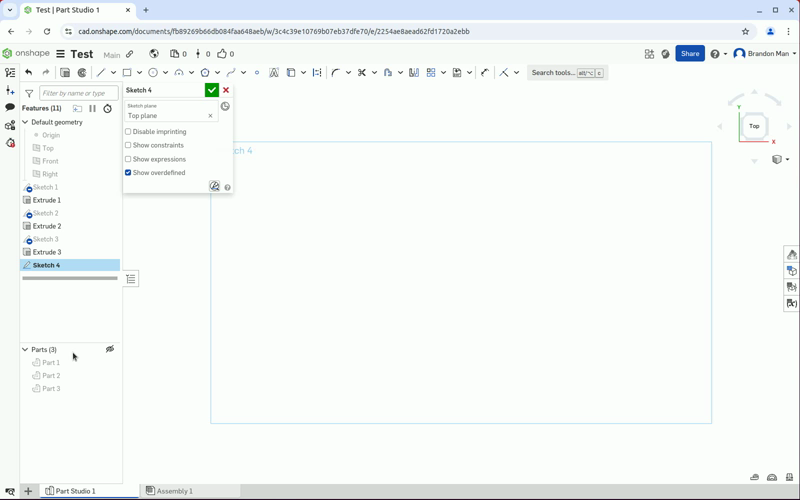
key(l)
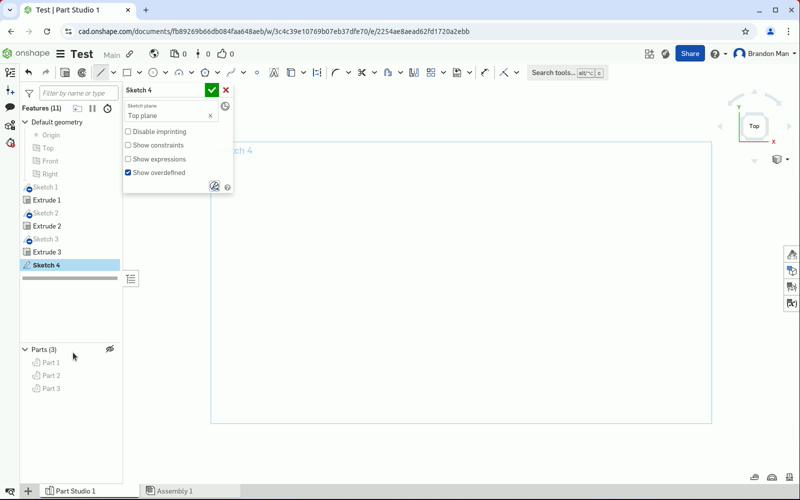
key_down(shift)
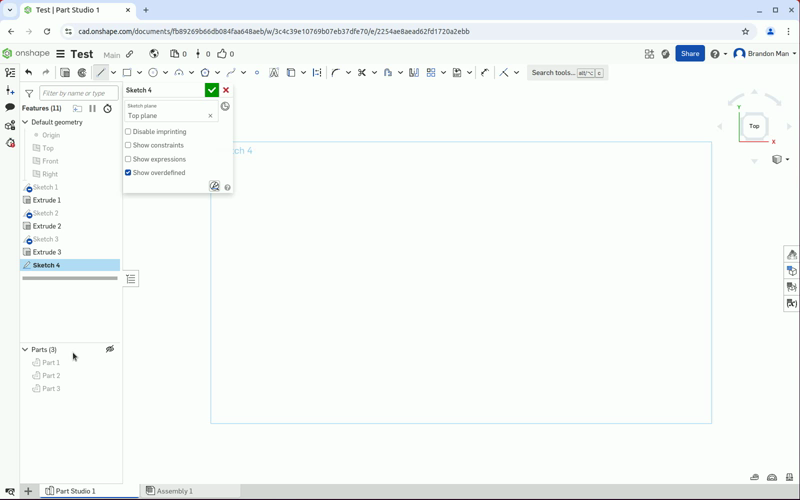
mouse_move(443, 199)
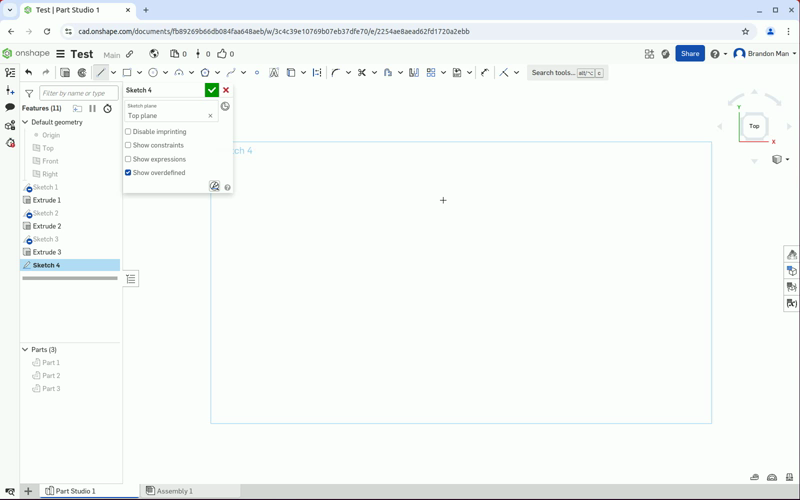
click(443, 199)
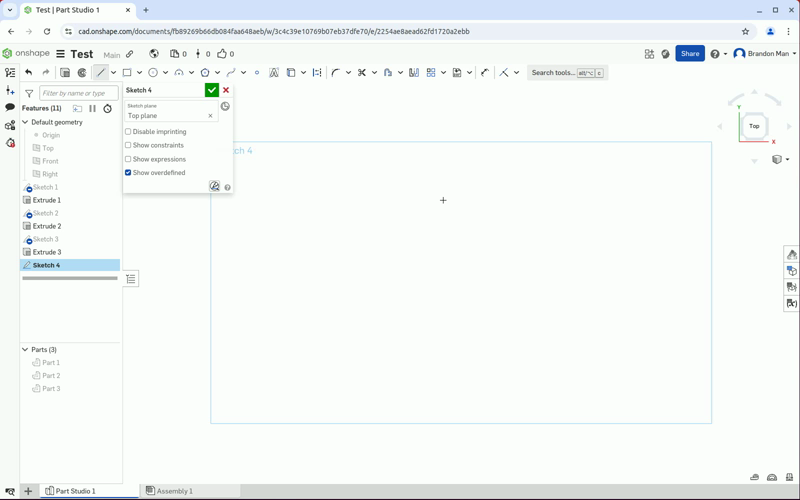
key_up(shift)
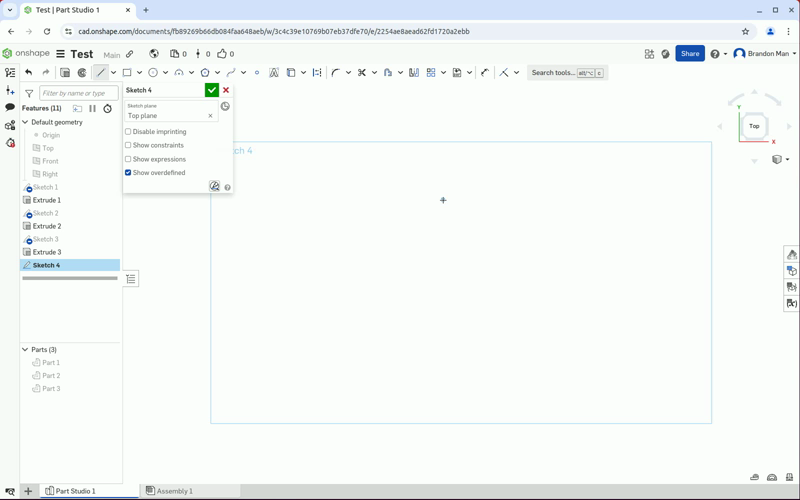
key_down(shift)
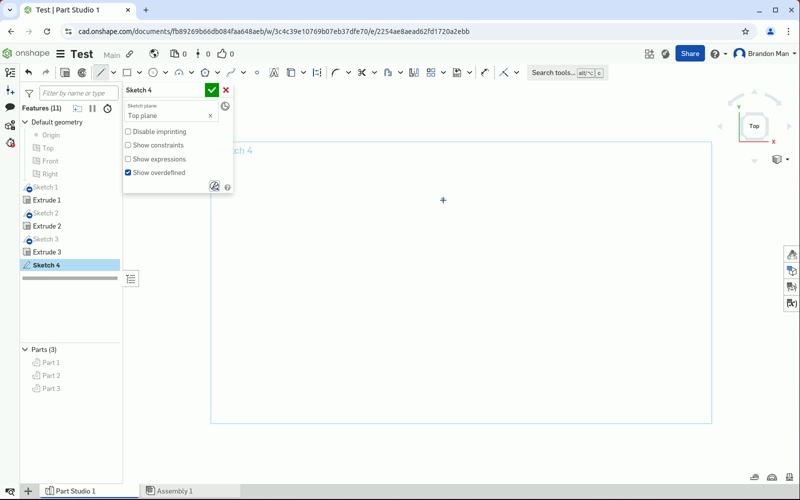
mouse_move(473, 199)
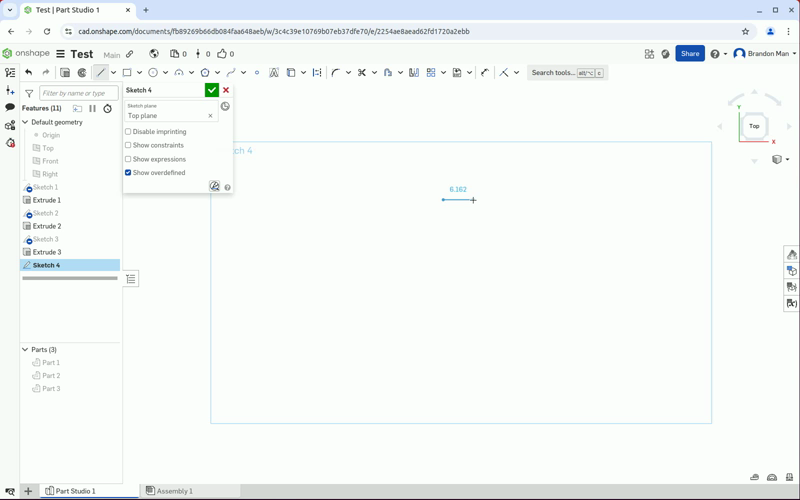
mouse_move(480, 199)
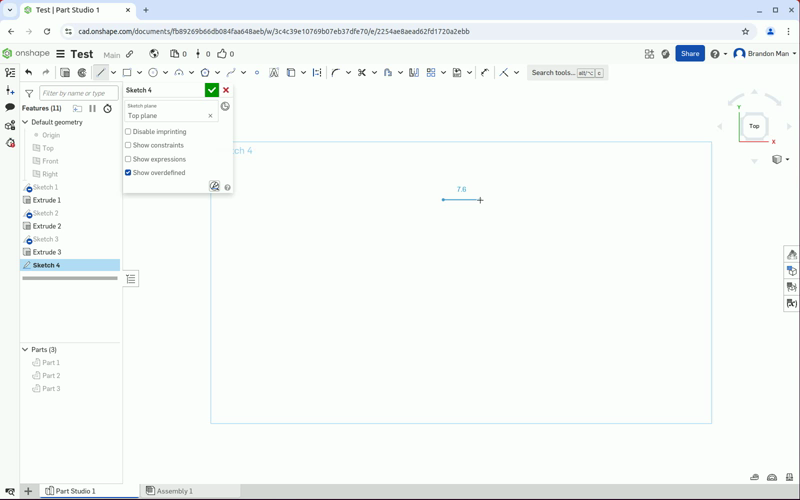
click(480, 199)
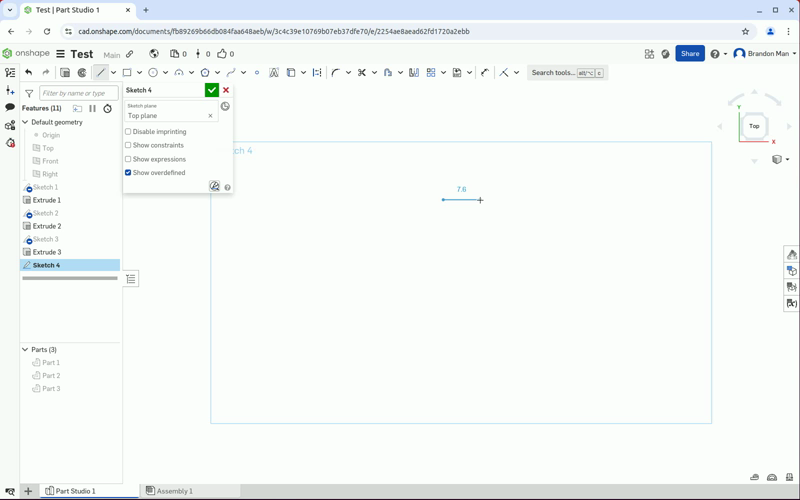
key_up(shift)
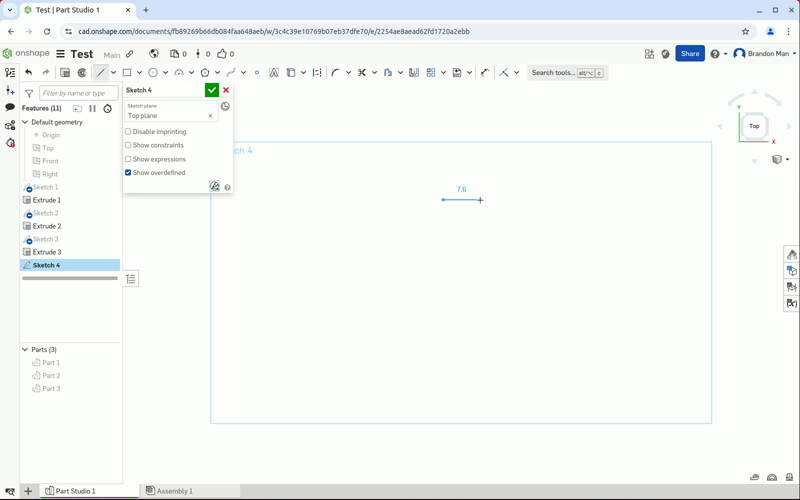
key_down(shift)
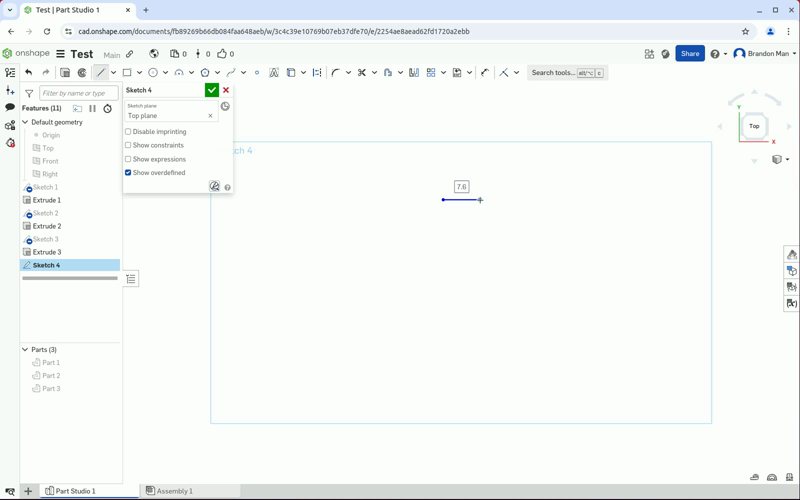
mouse_move(510, 199)
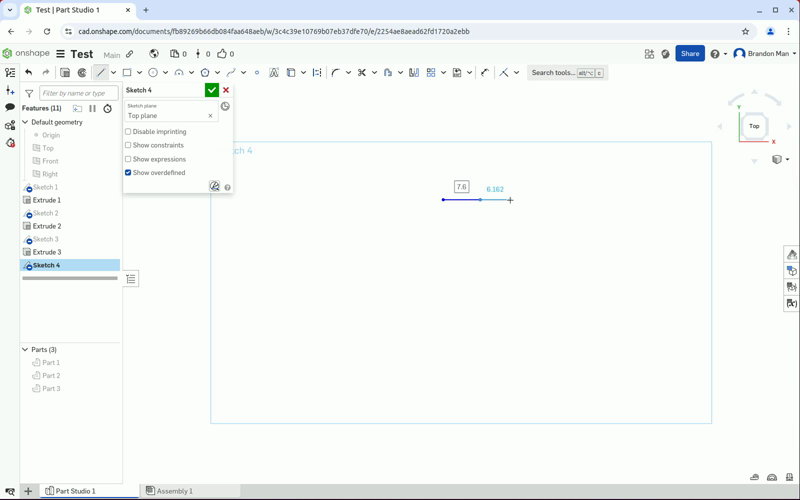
mouse_move(480, 198)
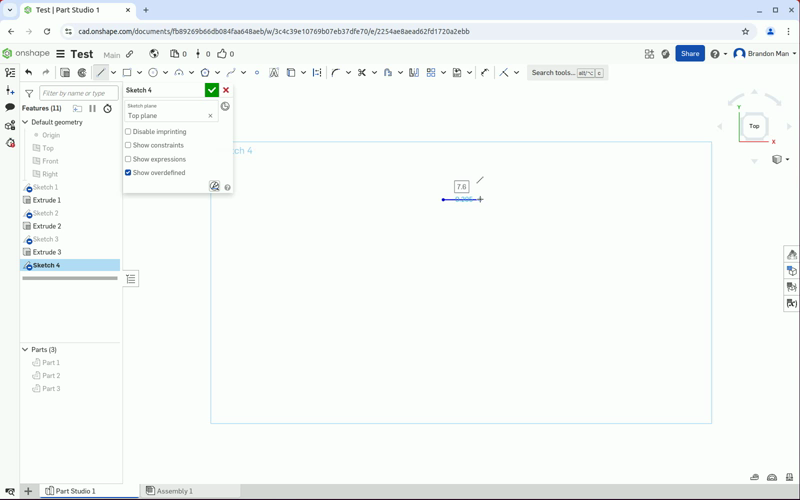
scroll(6)
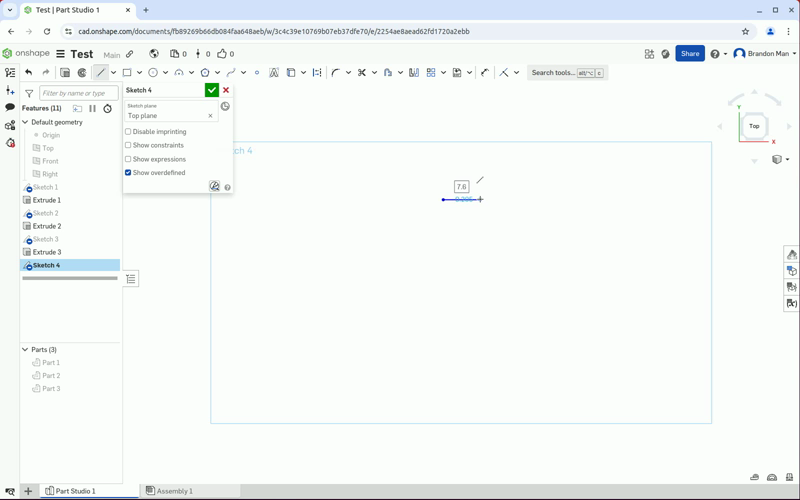
scroll(6)
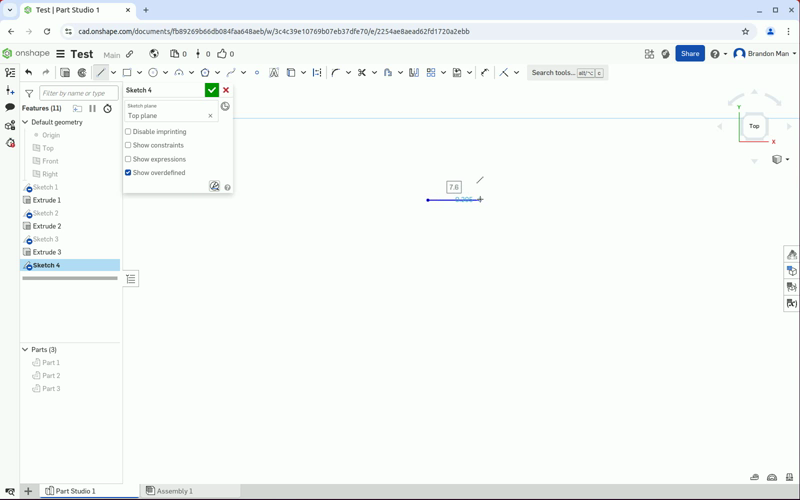
scroll(6)
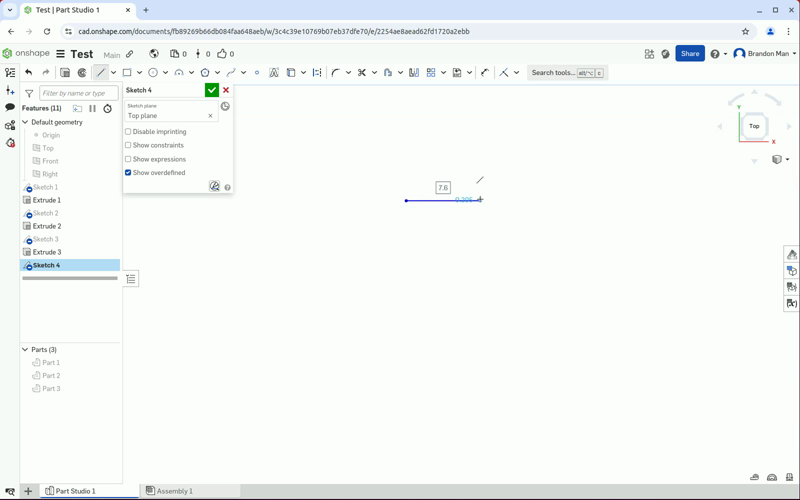
scroll(6)
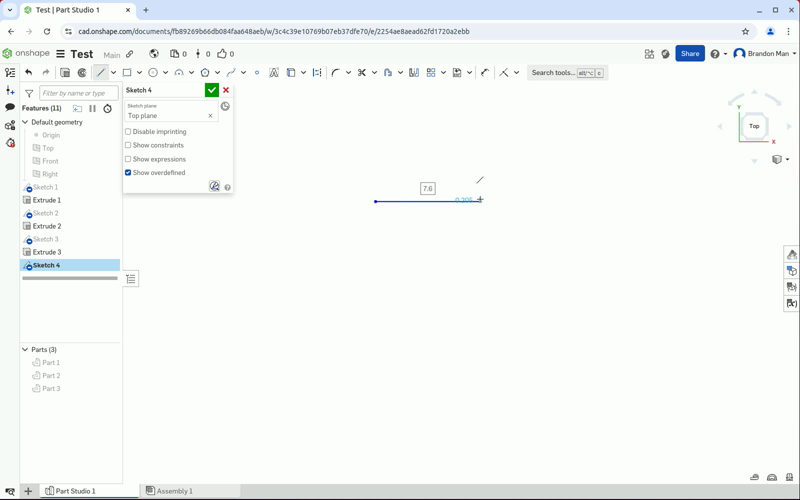
scroll(6)
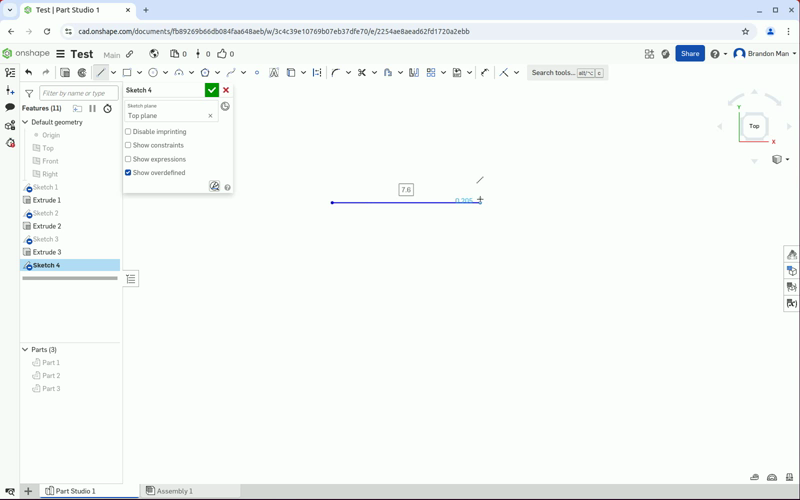
scroll(6)
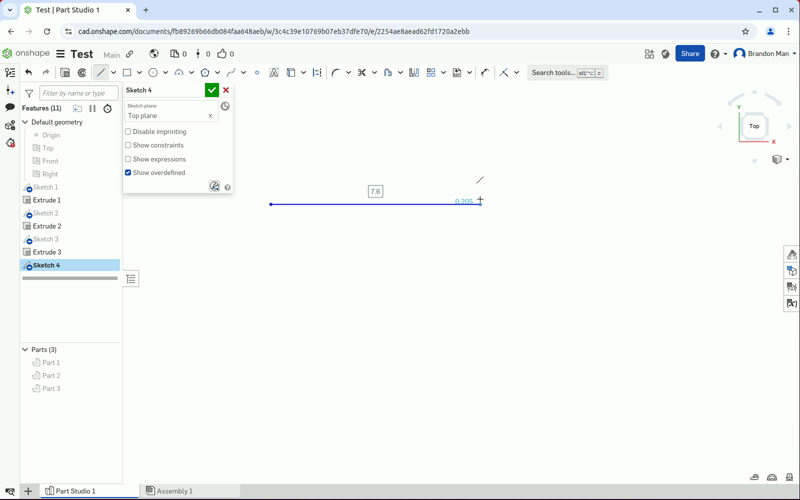
scroll(6)
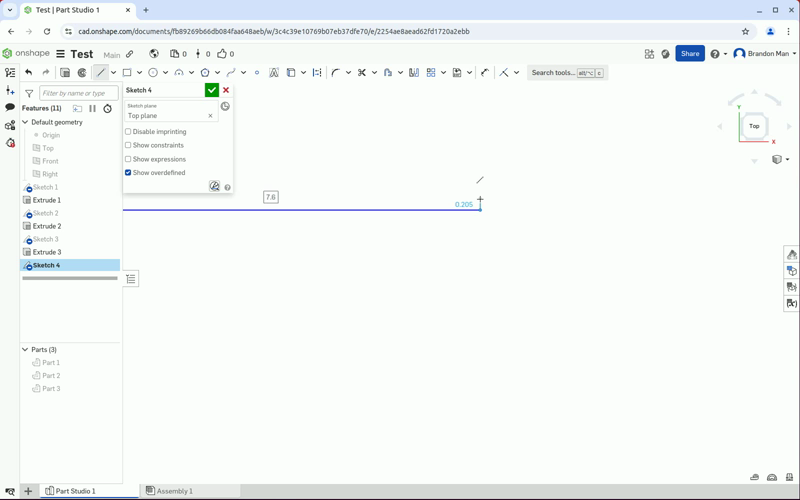
click(480, 198)
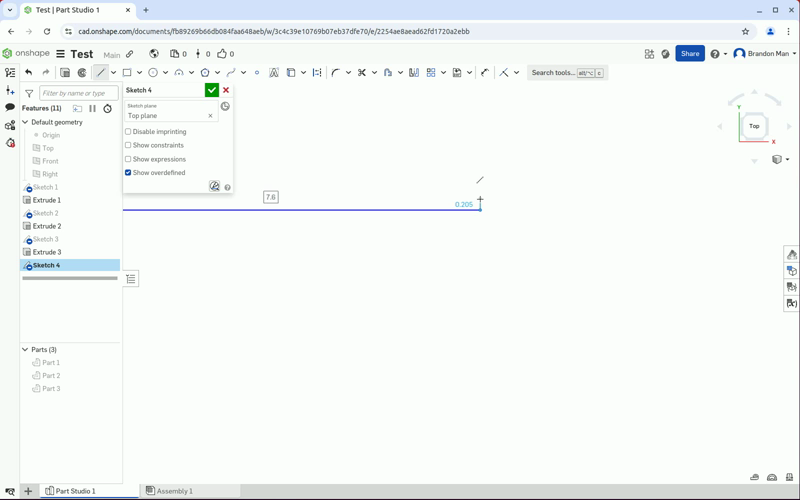
scroll(-6)
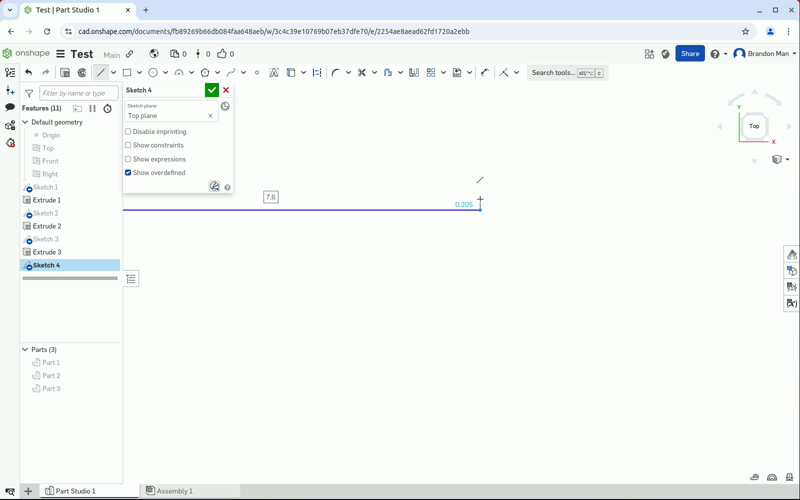
scroll(-6)
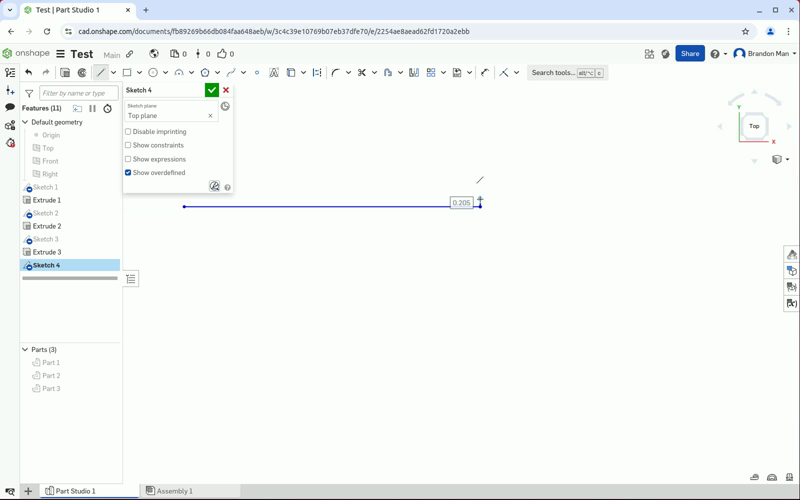
scroll(-6)
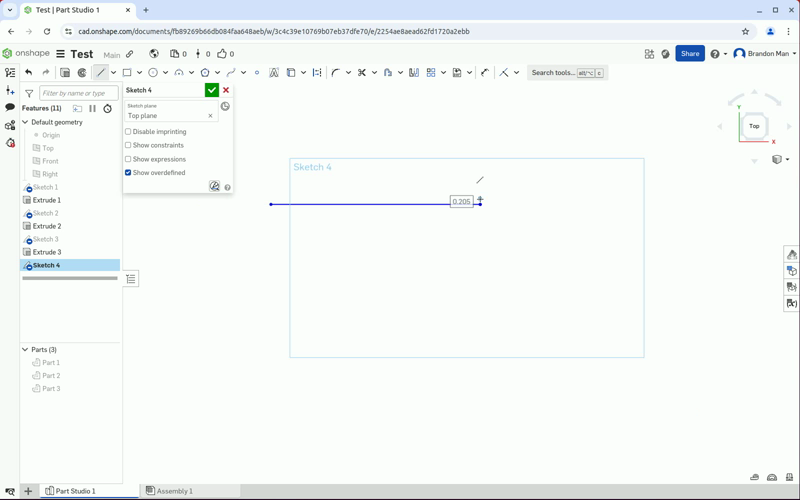
scroll(-6)
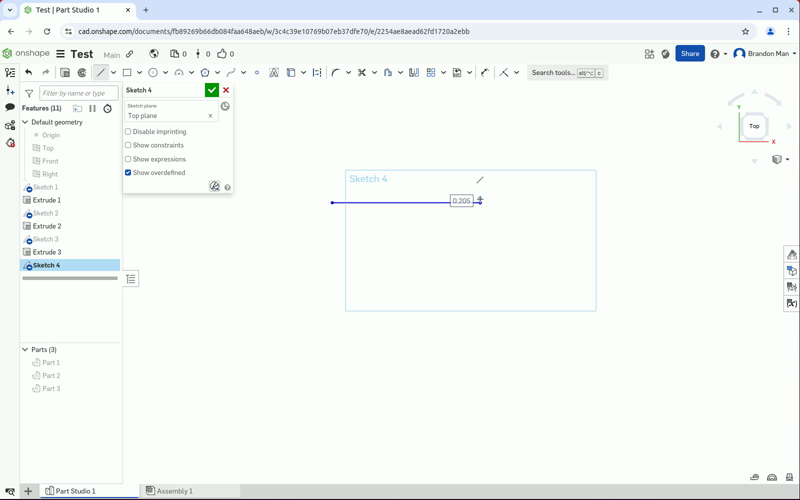
scroll(-6)
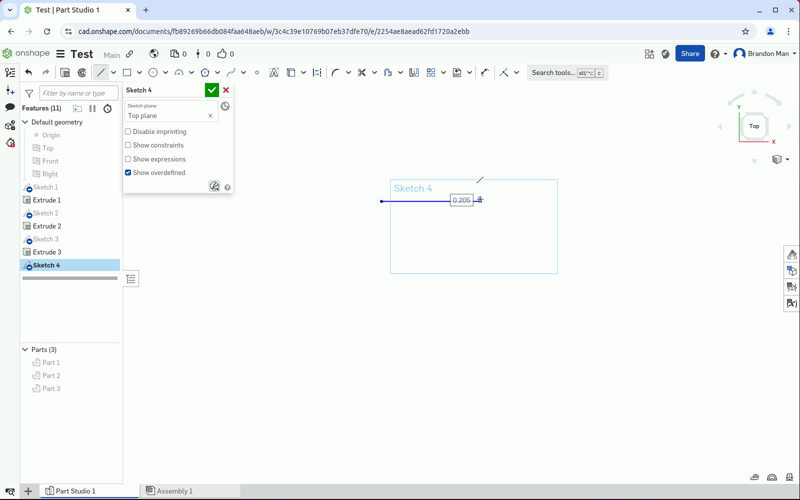
scroll(-6)
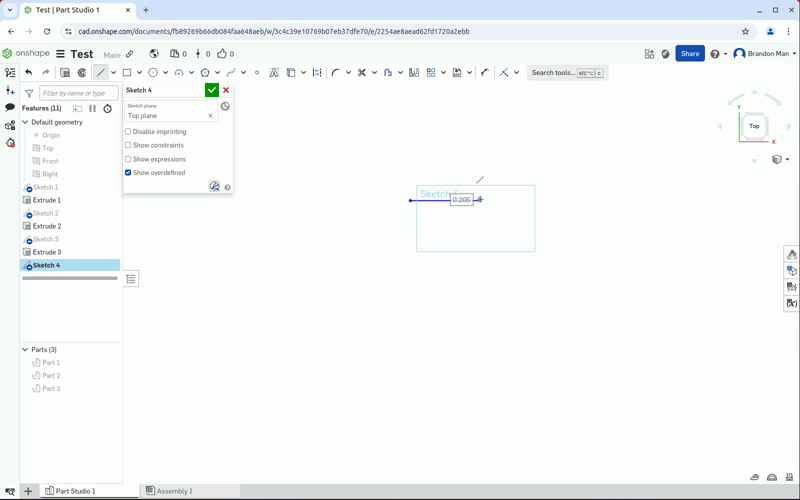
scroll(-6)
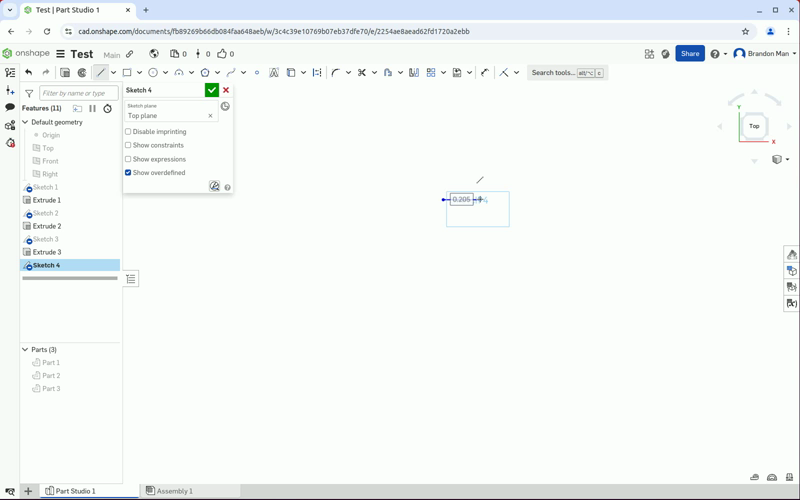
key_up(shift)
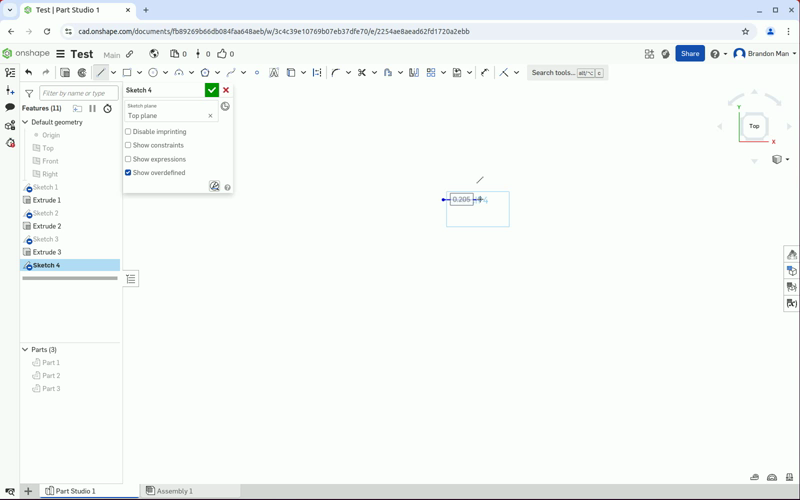
key(esc)
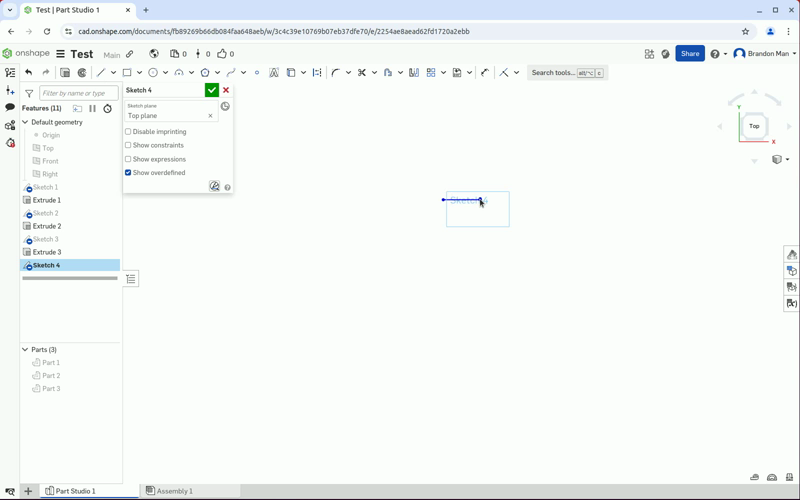
key(a)
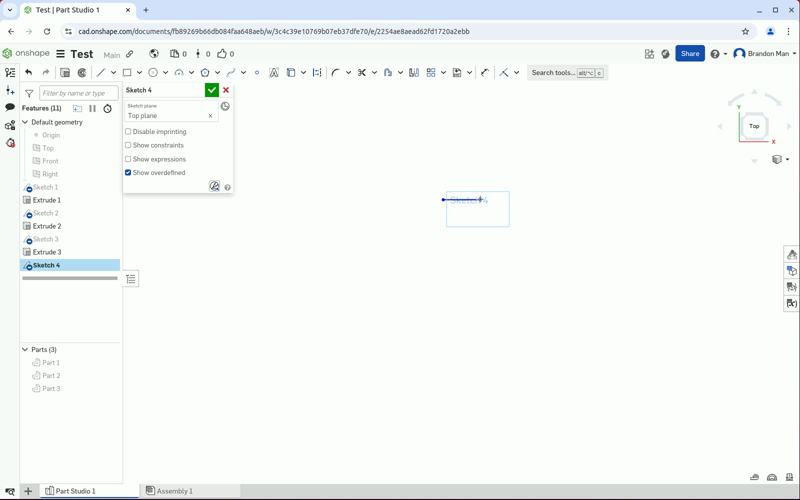
mouse_move(480, 198)
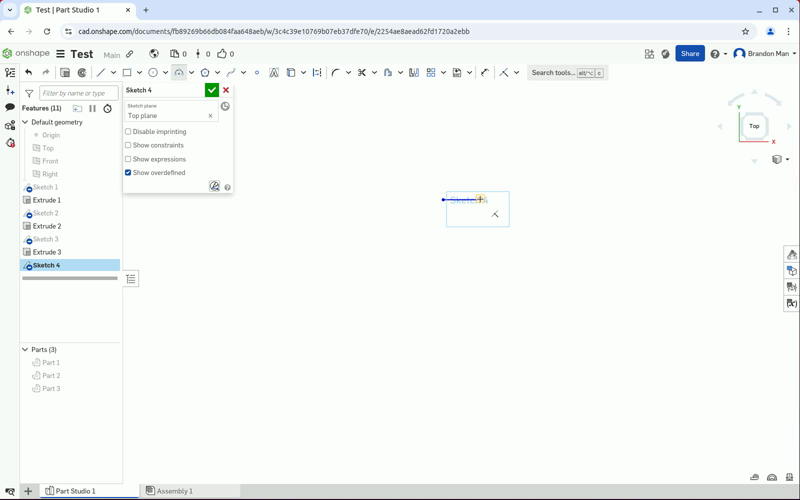
scroll(6)
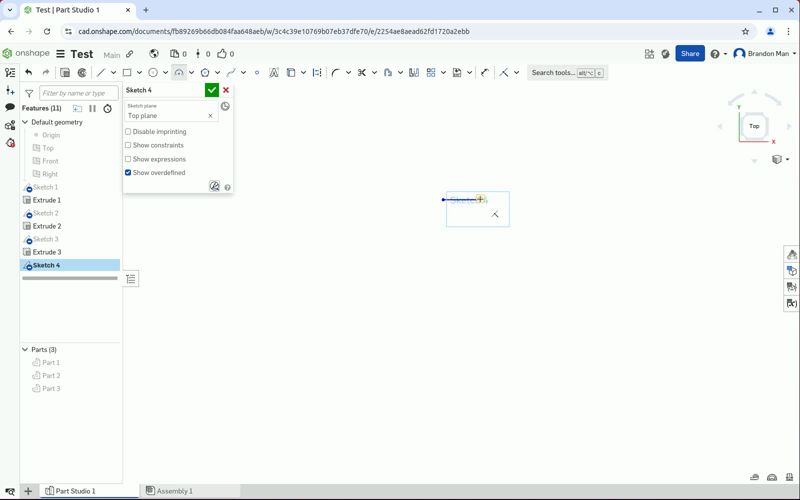
scroll(6)
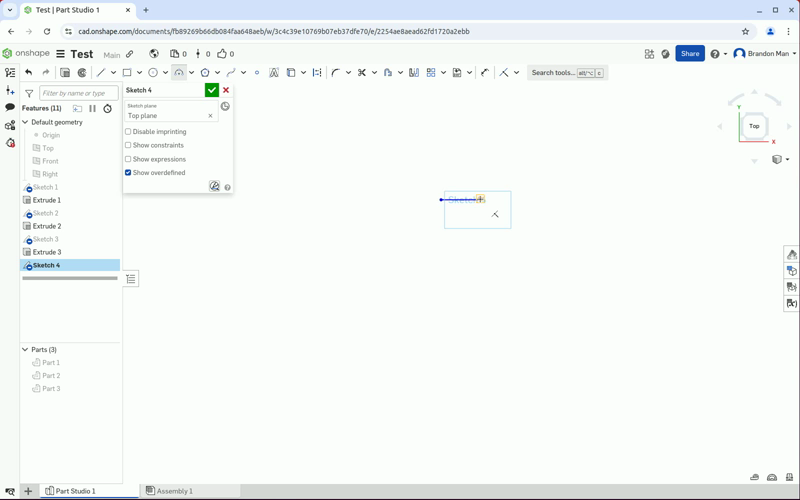
scroll(6)
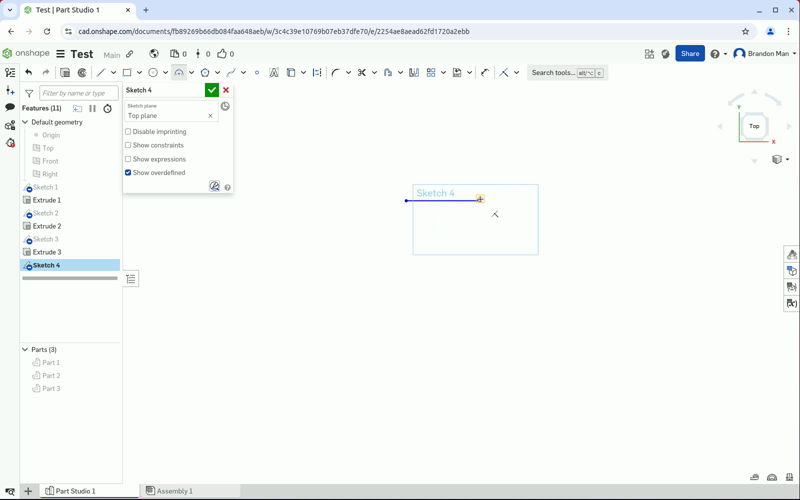
scroll(6)
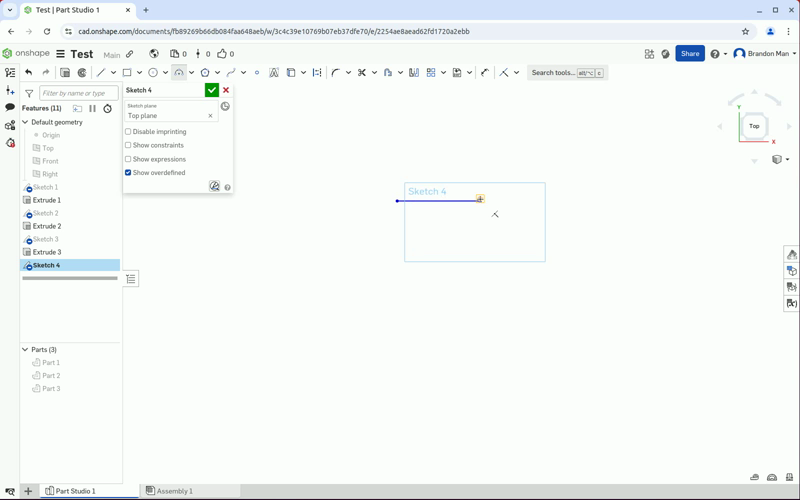
scroll(6)
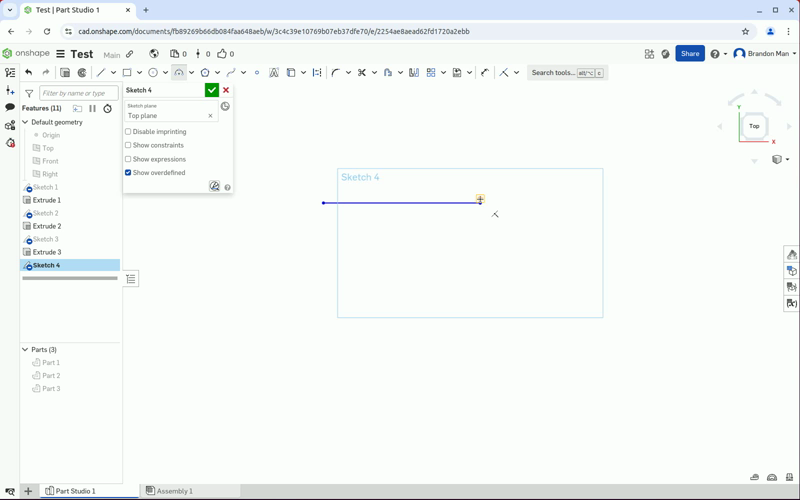
scroll(6)
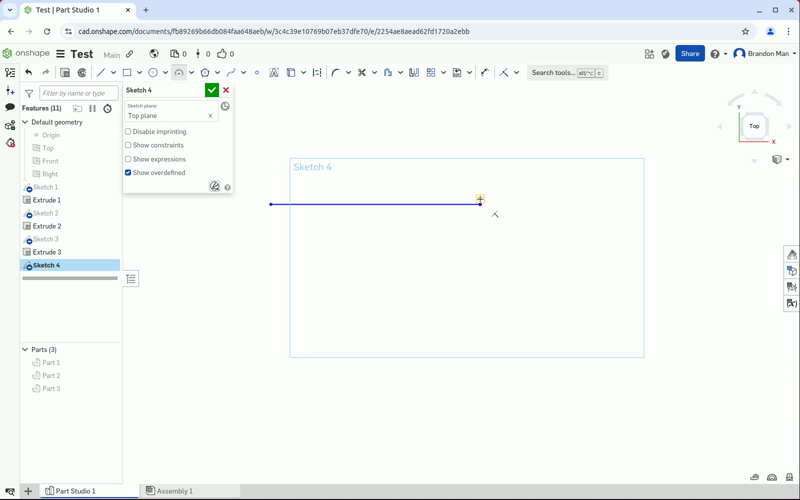
scroll(6)
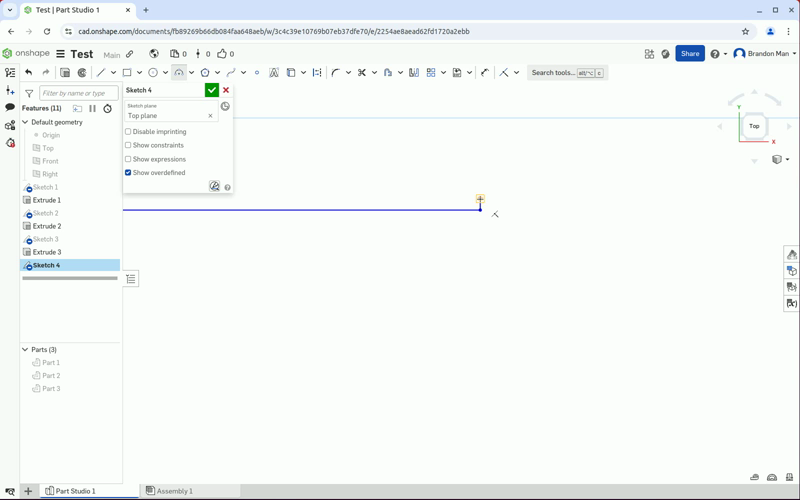
click(480, 198)
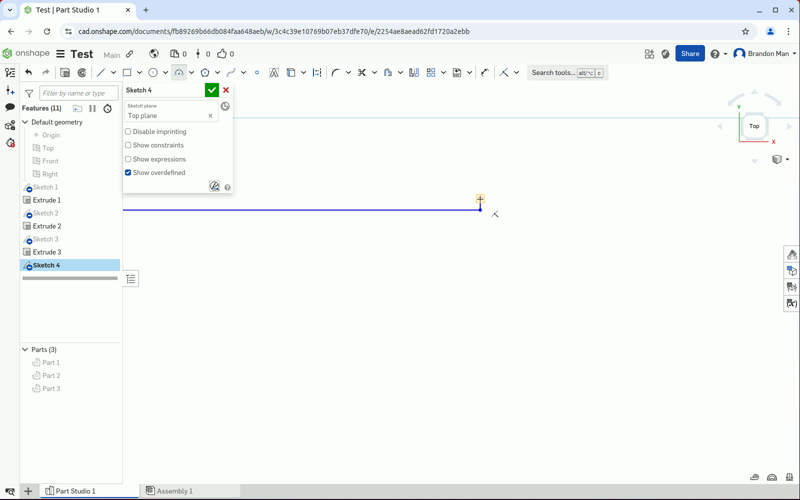
scroll(-6)
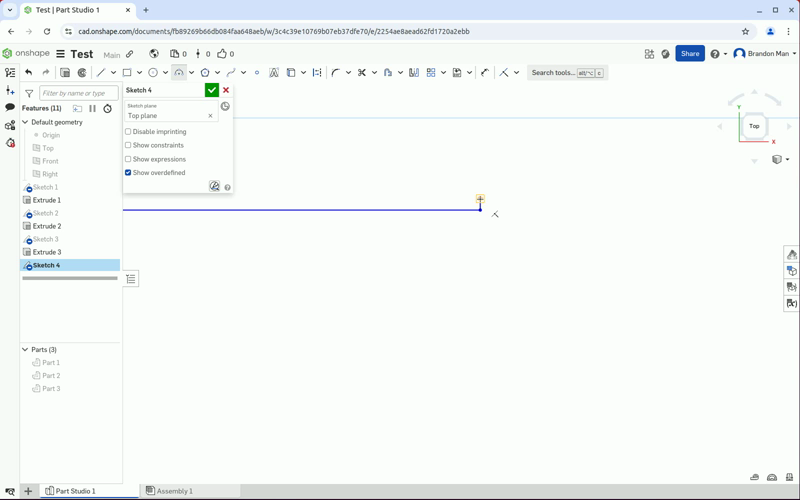
scroll(-6)
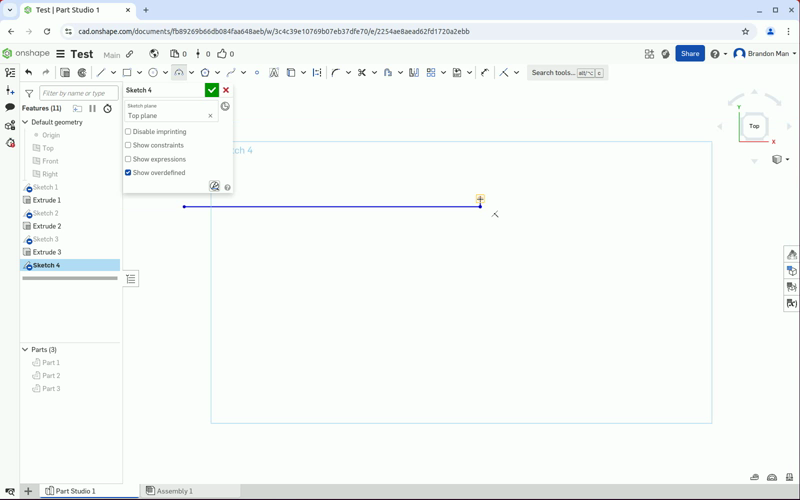
scroll(-6)
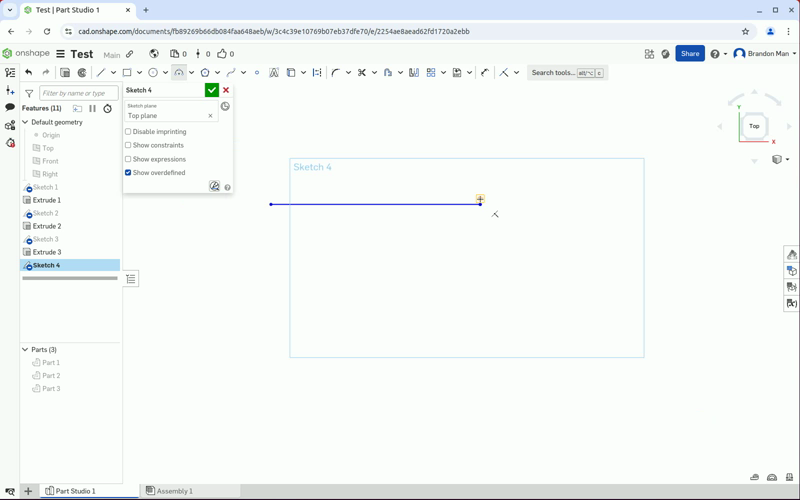
scroll(-6)
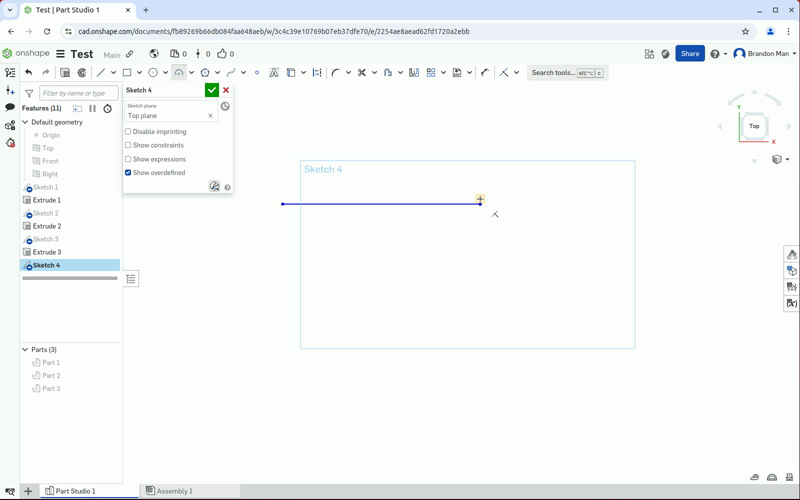
scroll(-6)
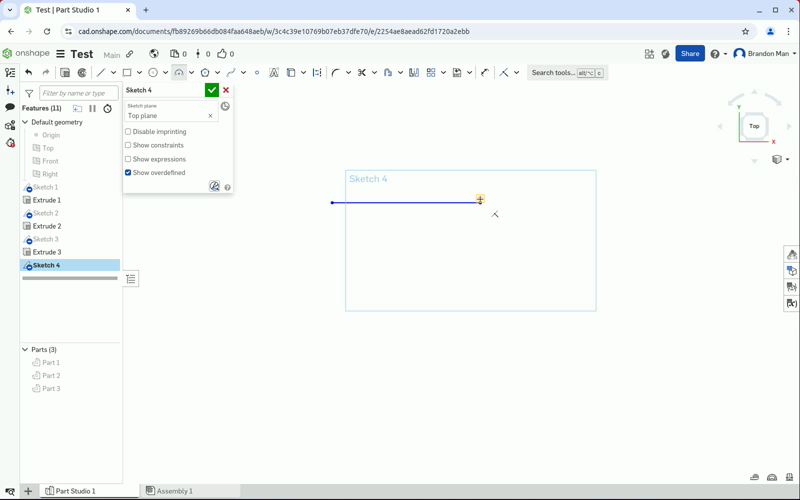
scroll(-6)
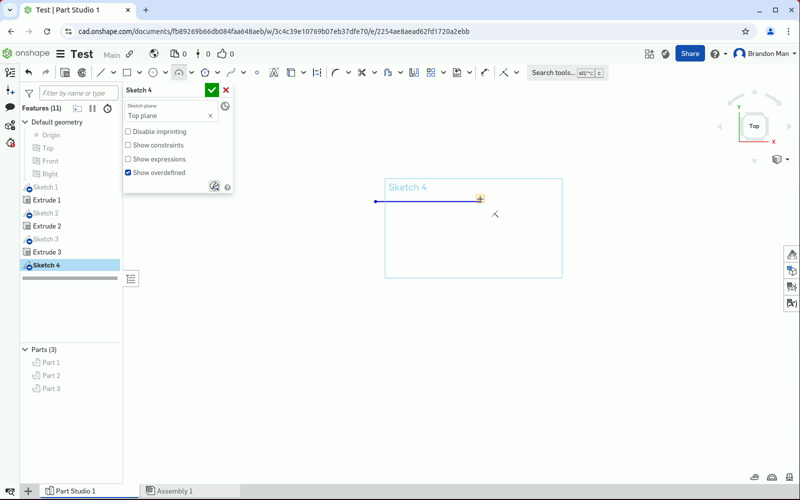
scroll(-6)
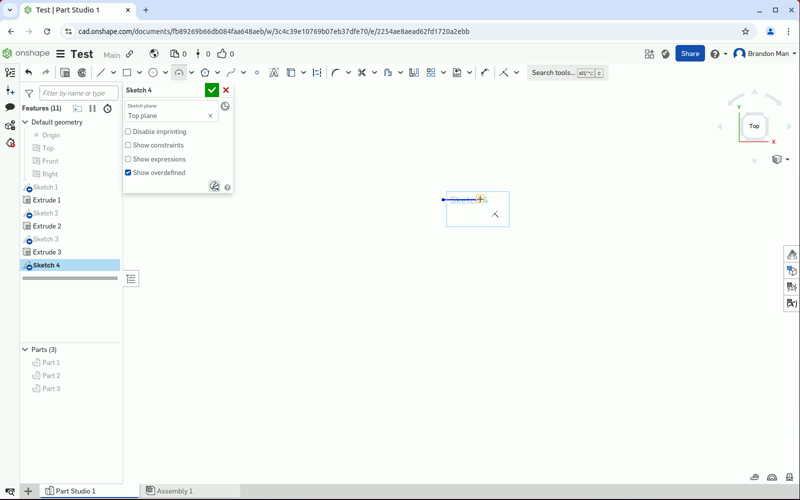
key_down(shift)
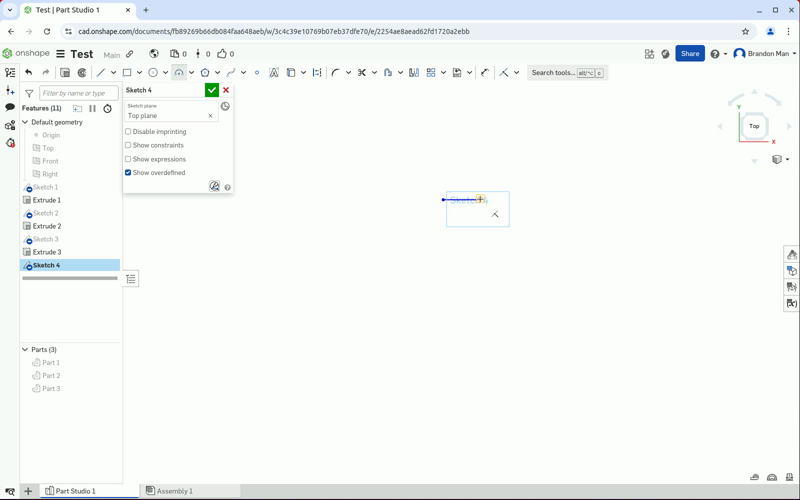
mouse_move(443, 198)
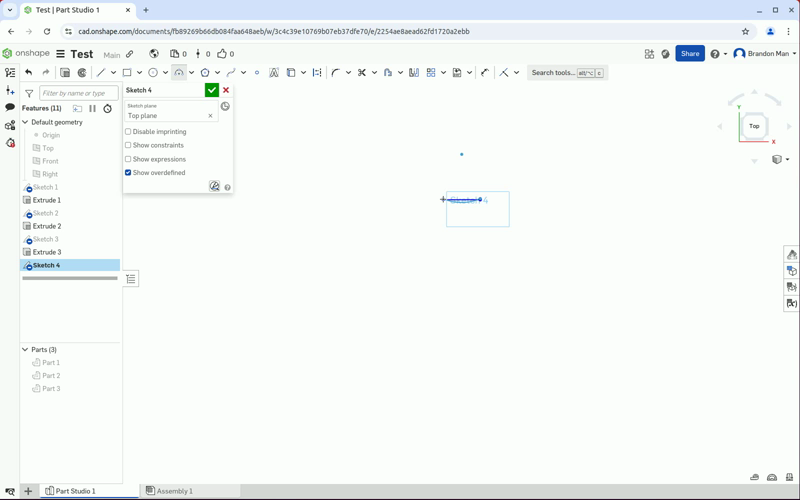
scroll(6)
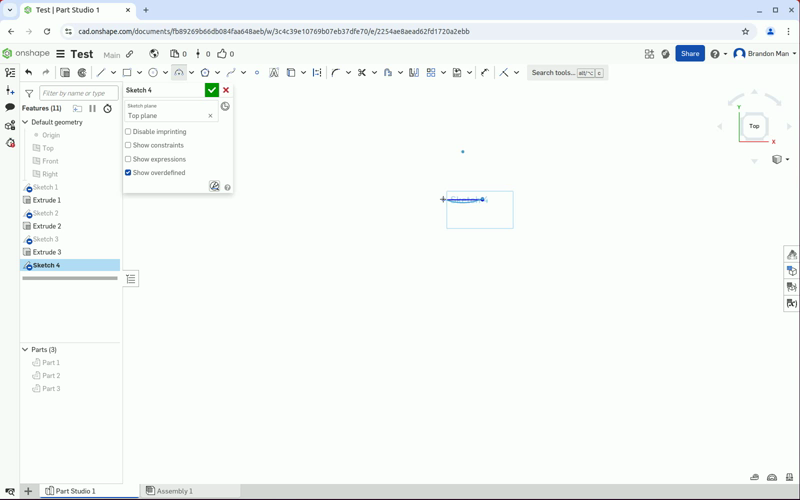
scroll(6)
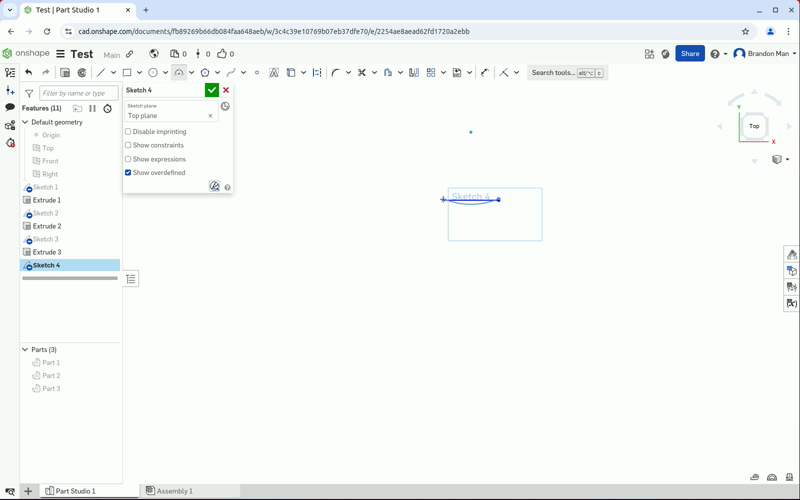
scroll(6)
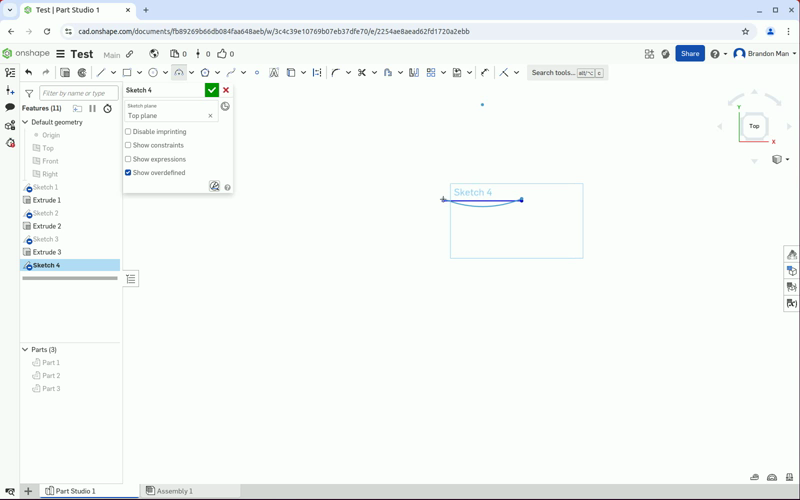
scroll(6)
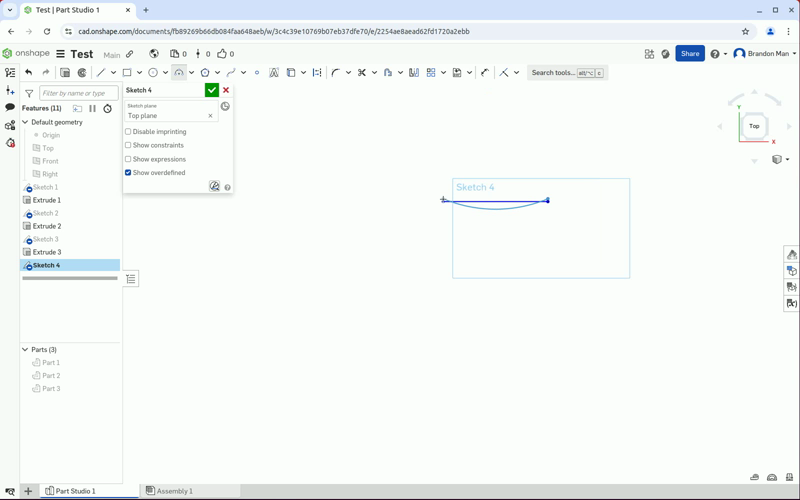
scroll(6)
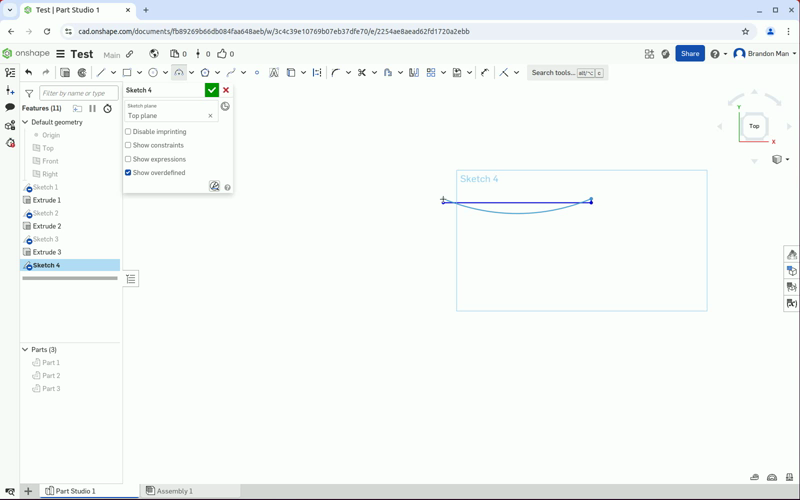
scroll(6)
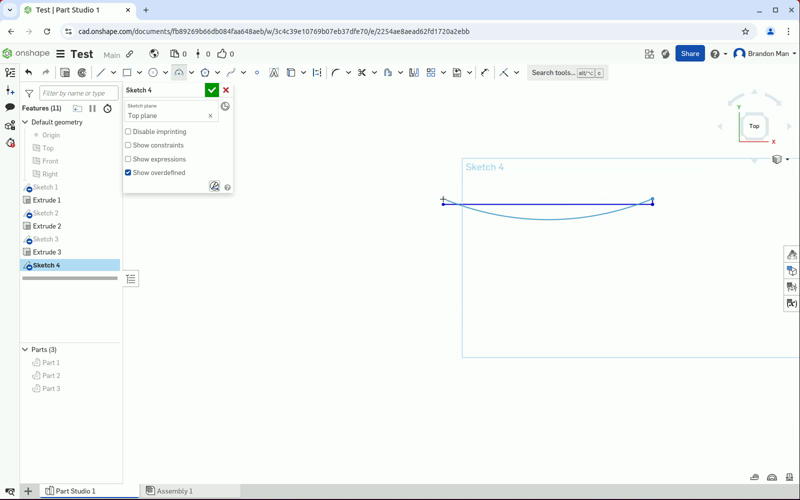
scroll(6)
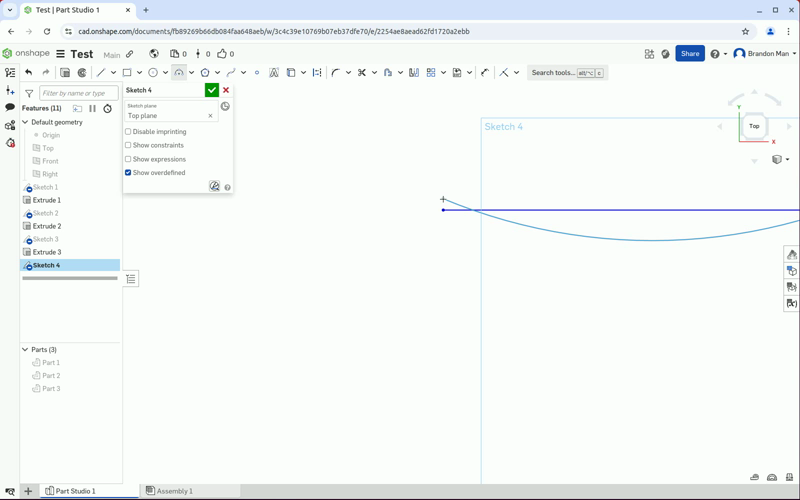
click(443, 198)
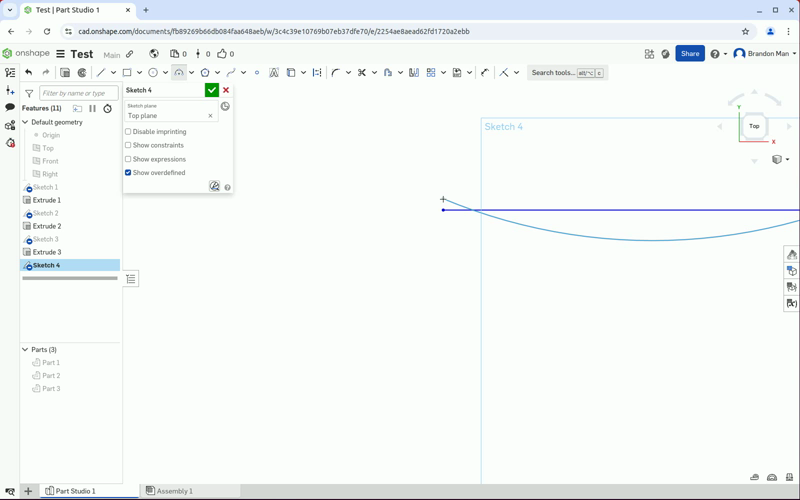
scroll(-6)
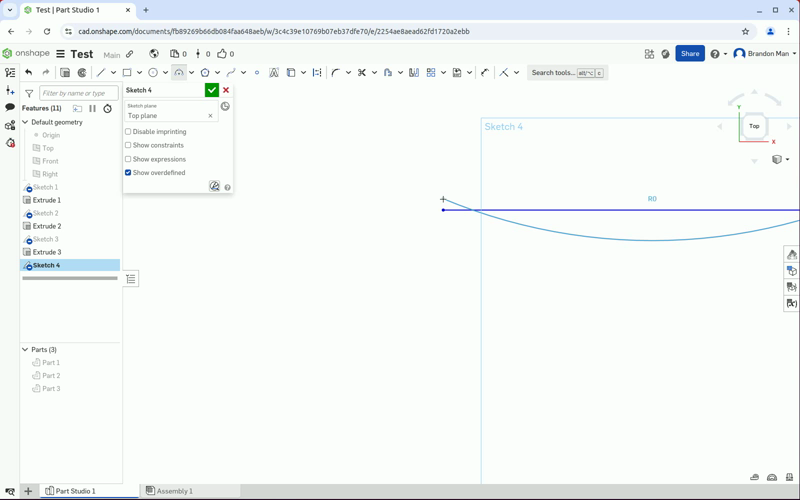
scroll(-6)
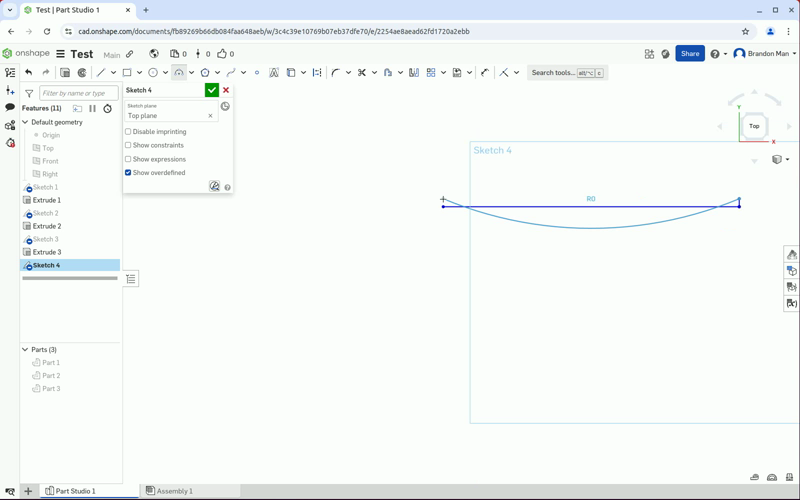
scroll(-6)
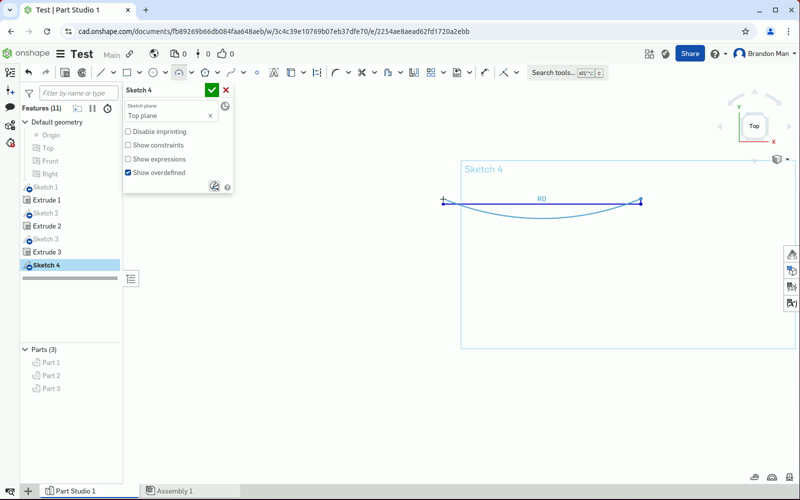
scroll(-6)
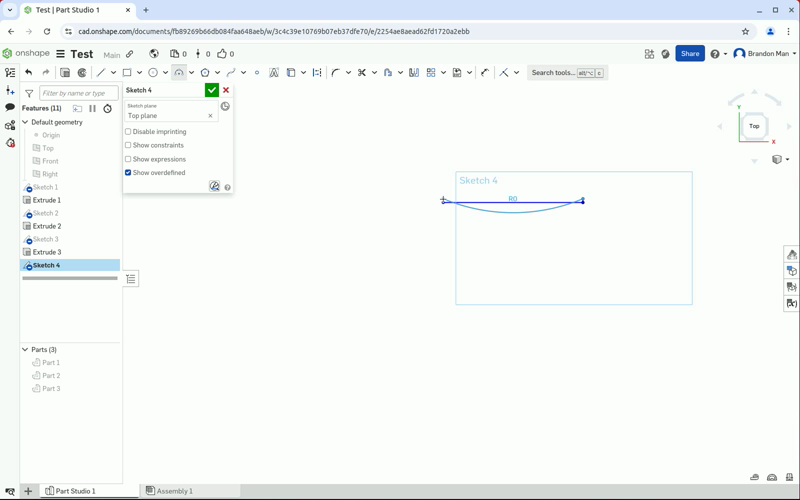
scroll(-6)
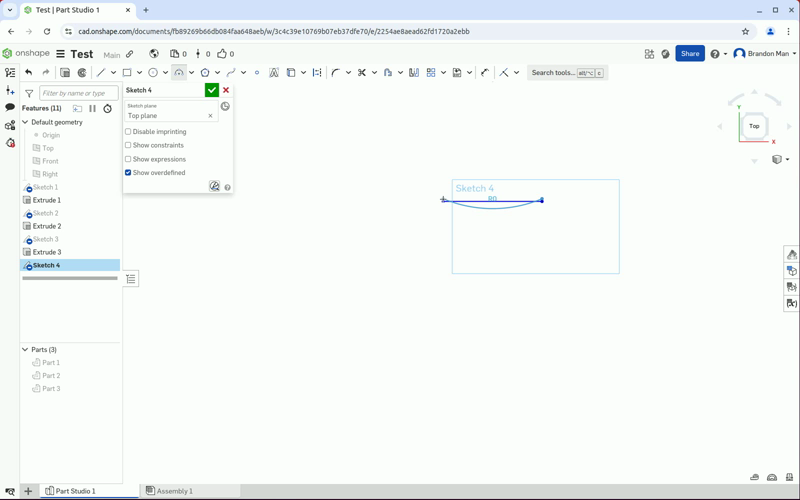
scroll(-6)
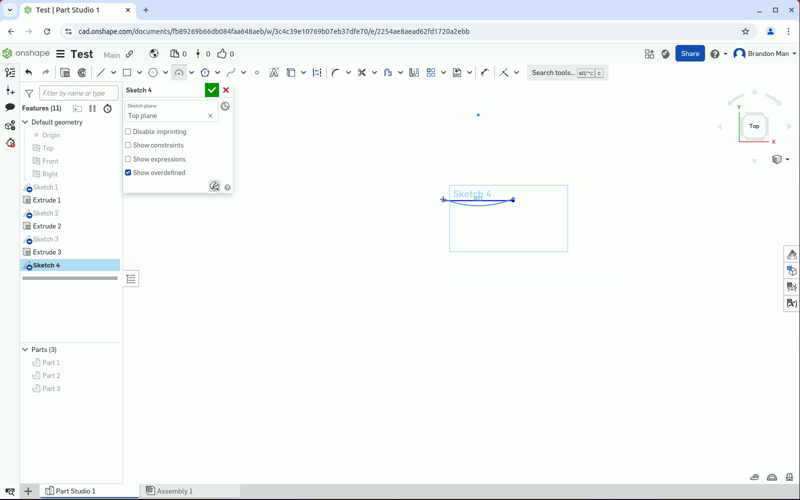
scroll(-6)
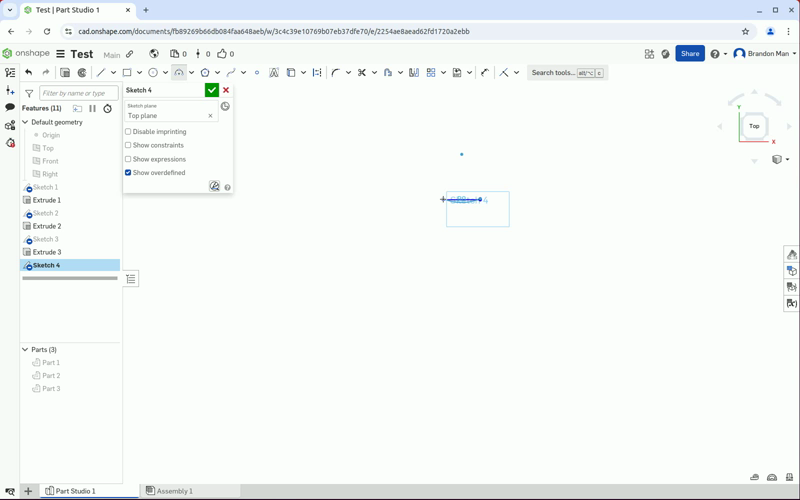
mouse_move(461, 196)
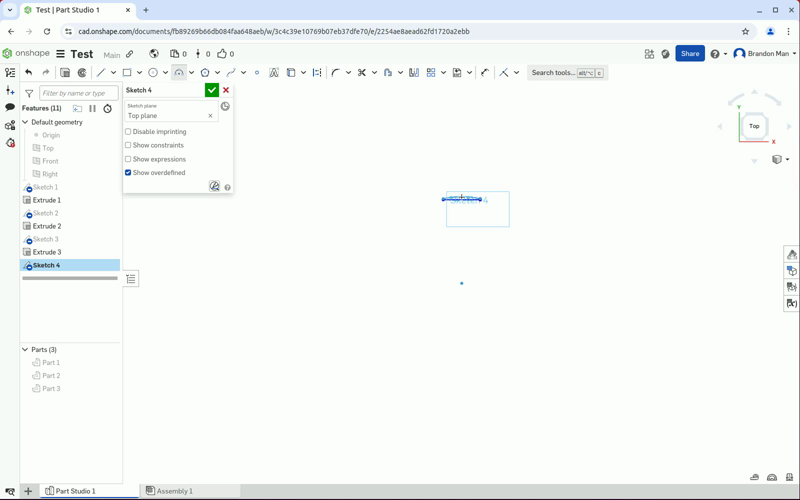
click(461, 196)
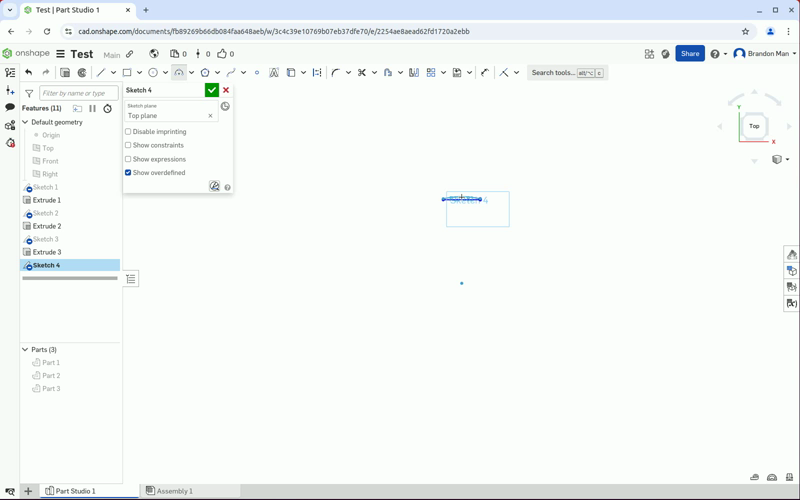
key_up(shift)
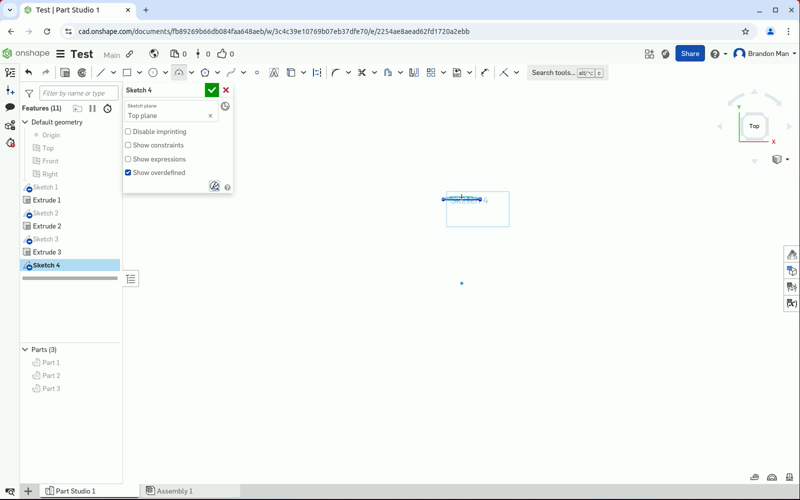
key(esc)
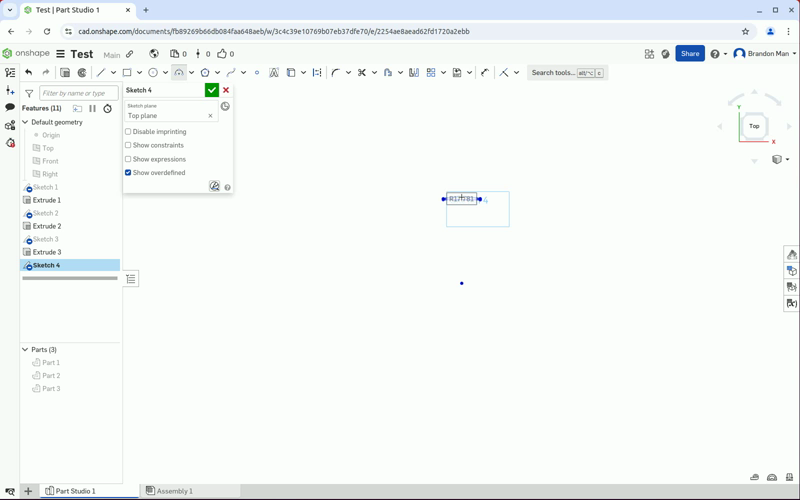
key(l)
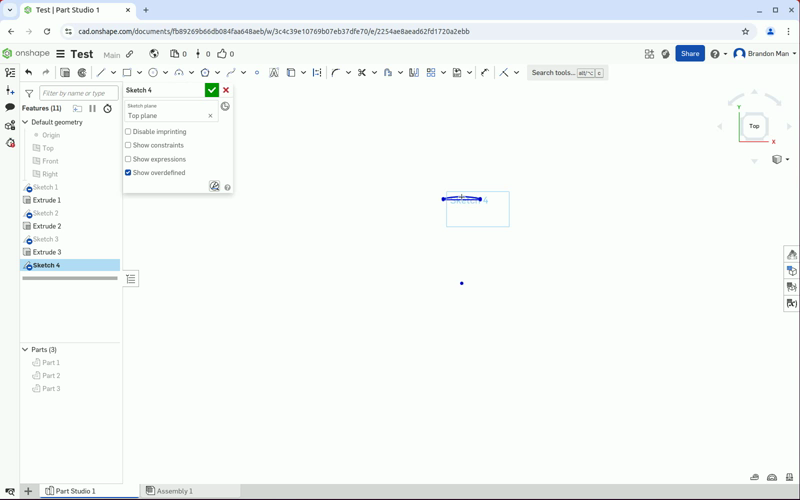
mouse_move(443, 198)
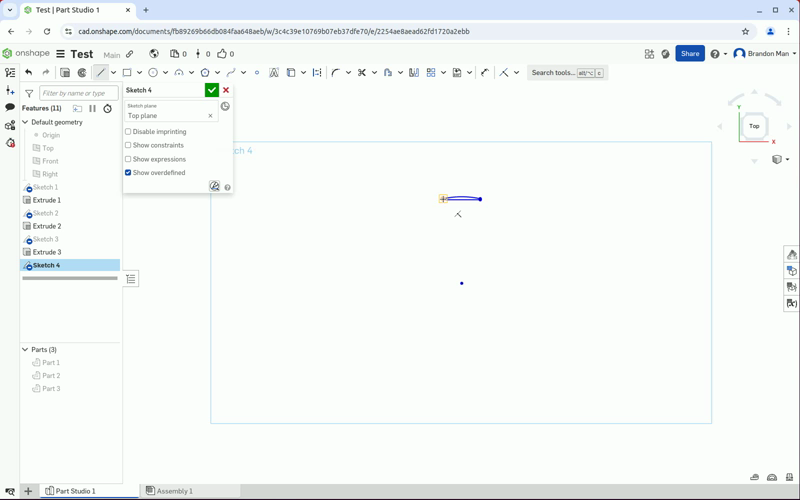
scroll(6)
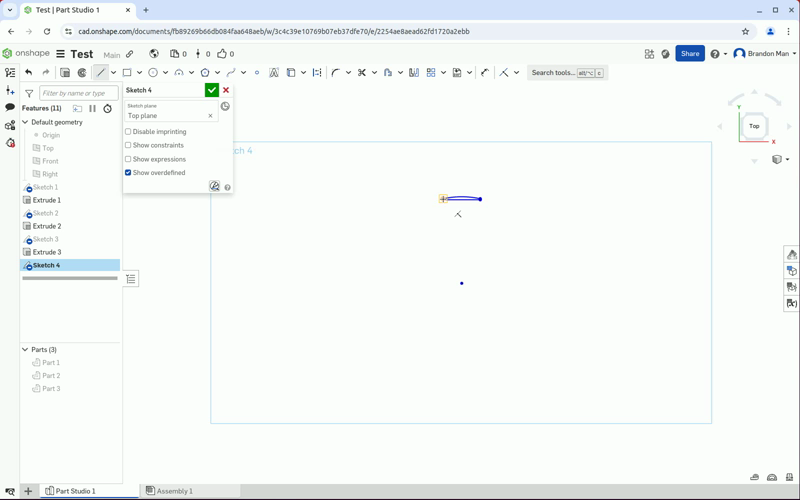
scroll(6)
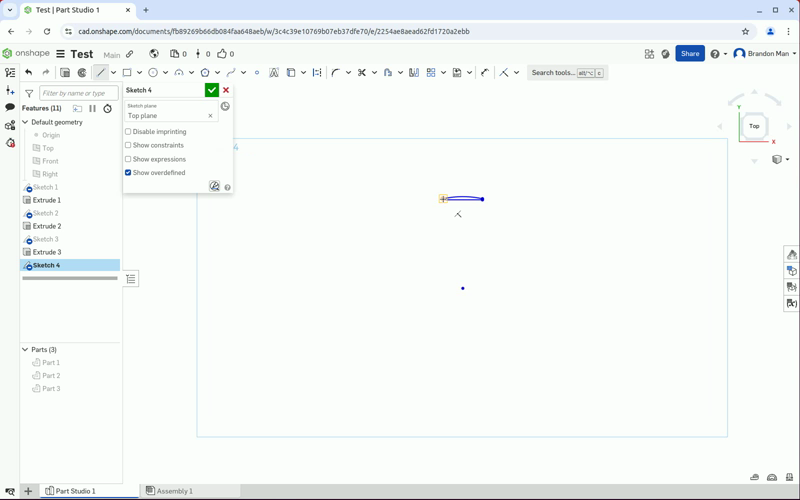
scroll(6)
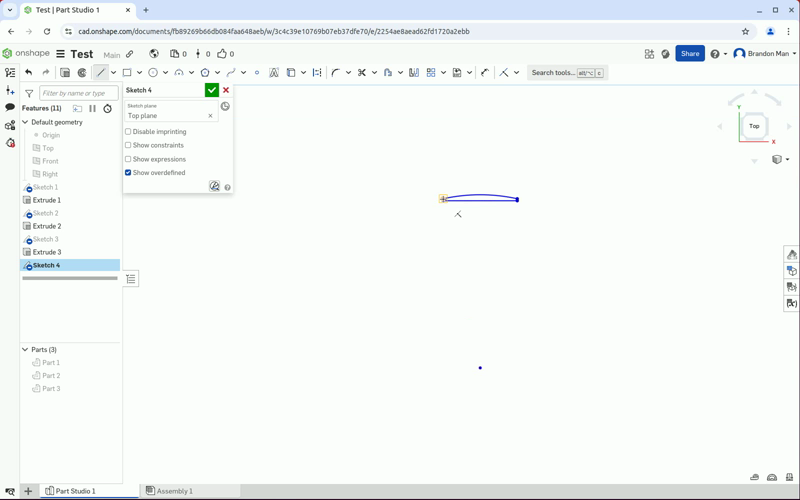
scroll(6)
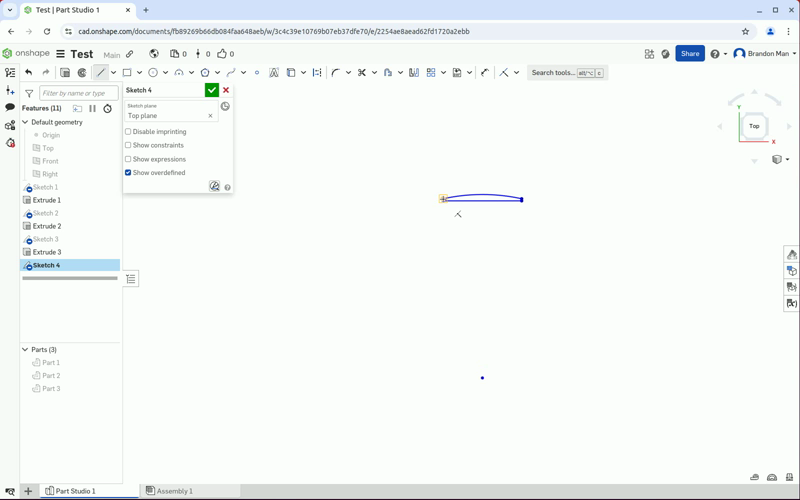
scroll(6)
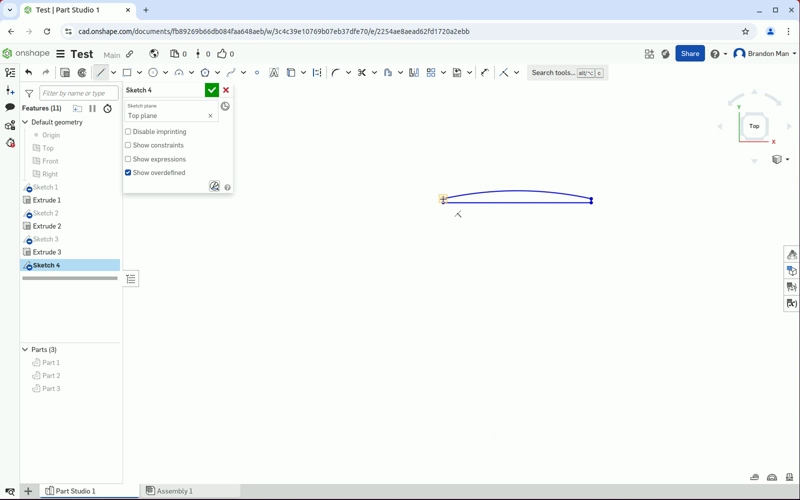
scroll(6)
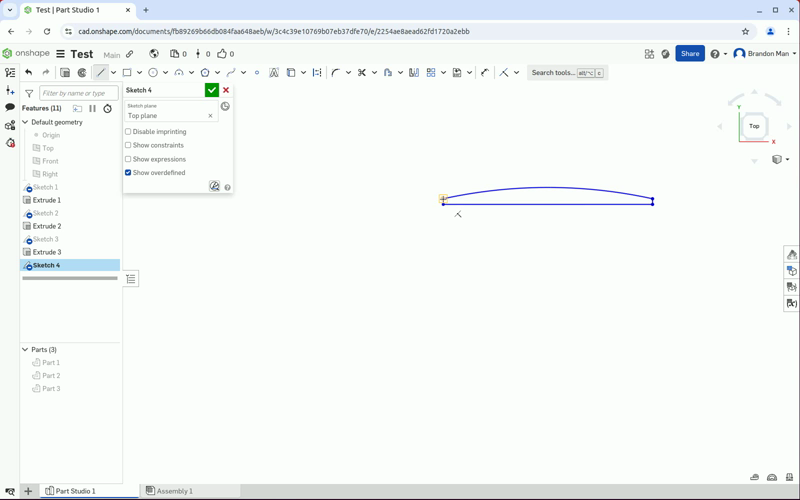
scroll(6)
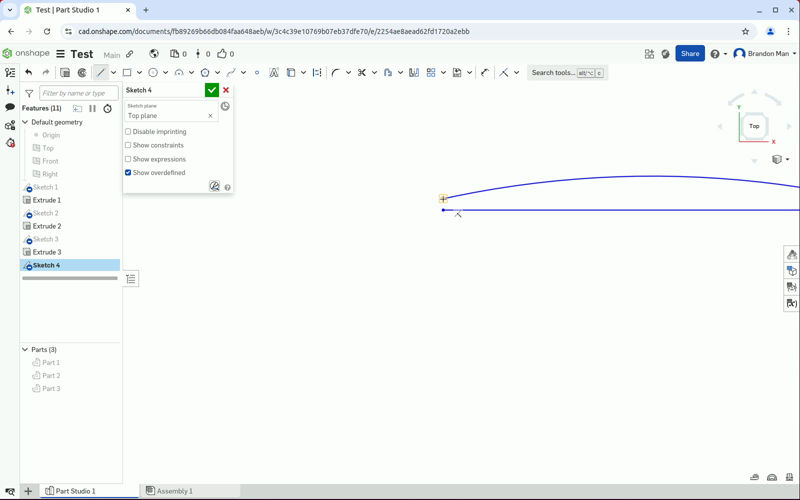
click(443, 198)
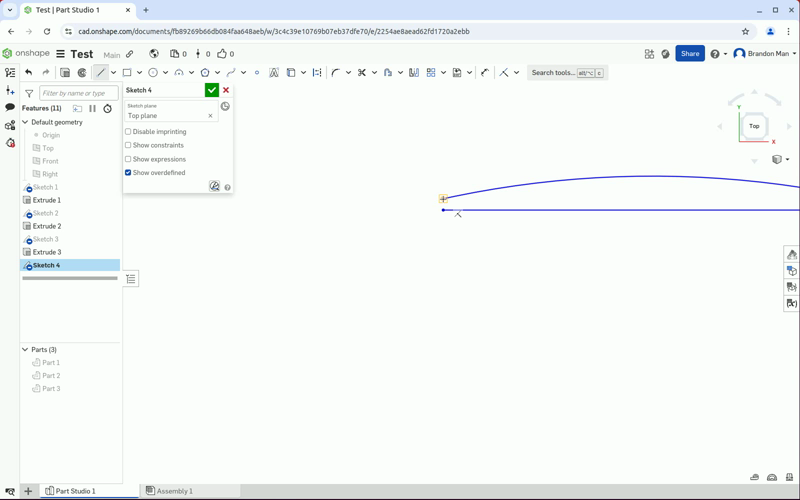
scroll(-6)
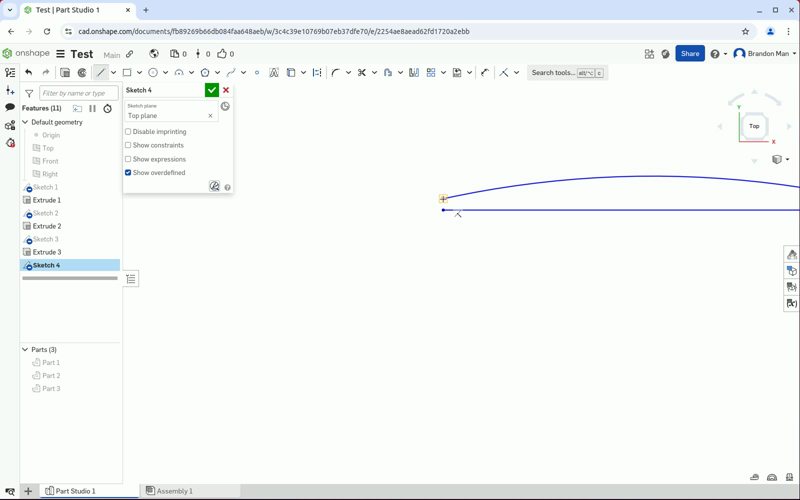
scroll(-6)
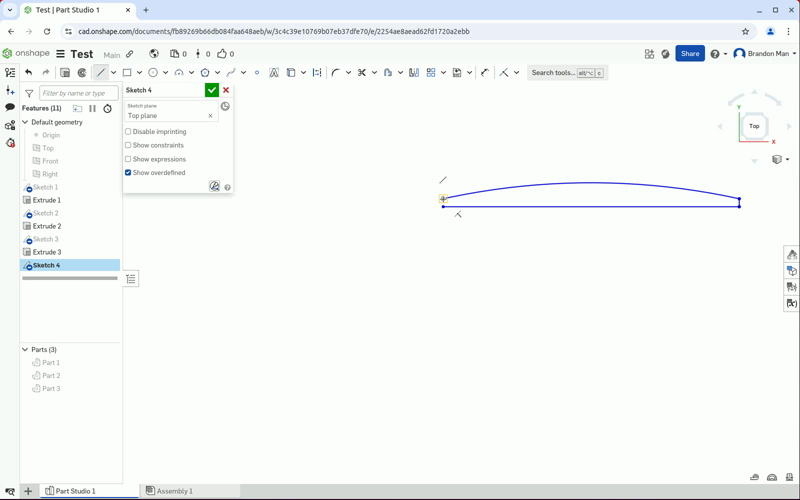
scroll(-6)
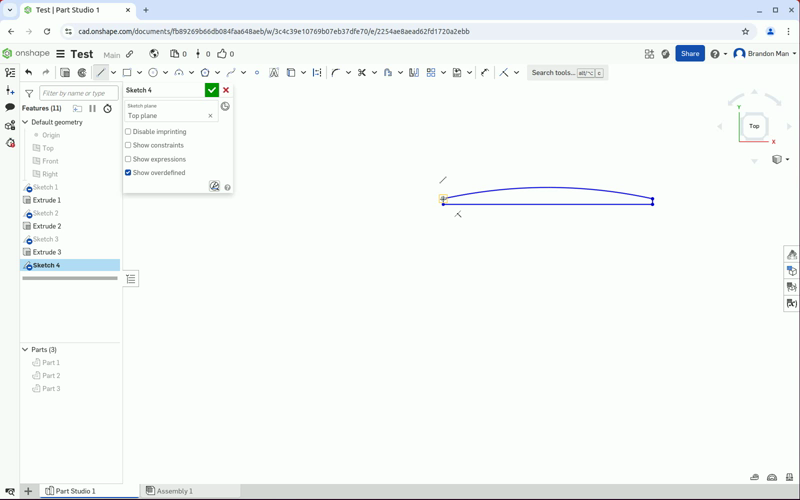
scroll(-6)
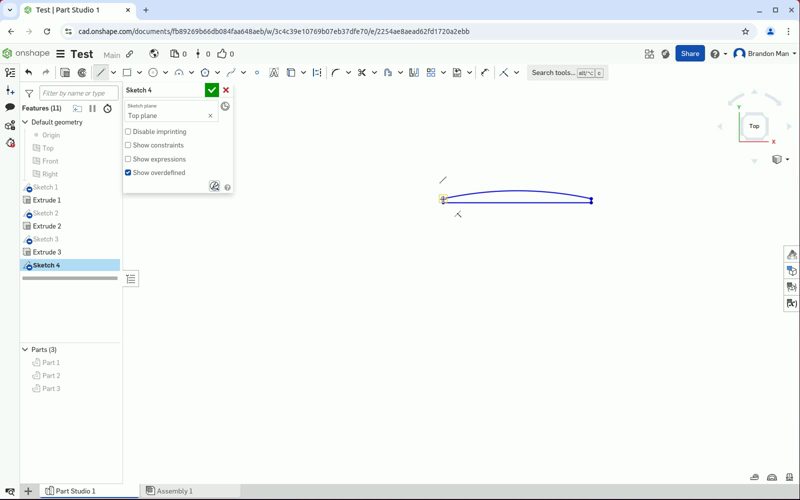
scroll(-6)
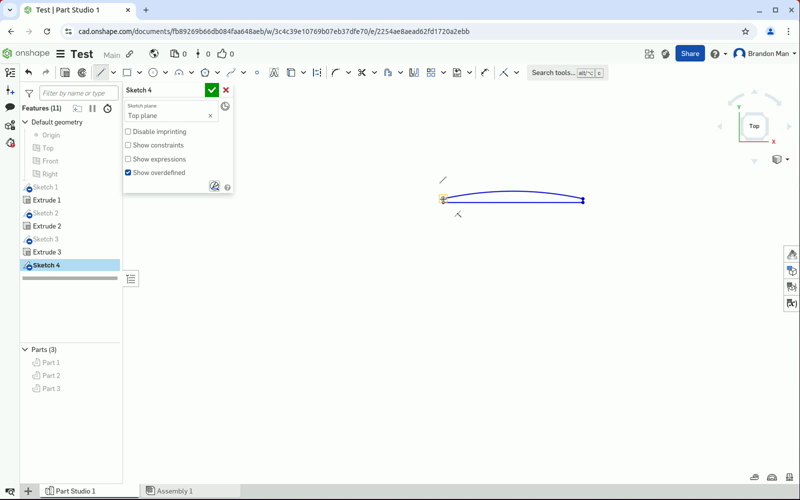
scroll(-6)
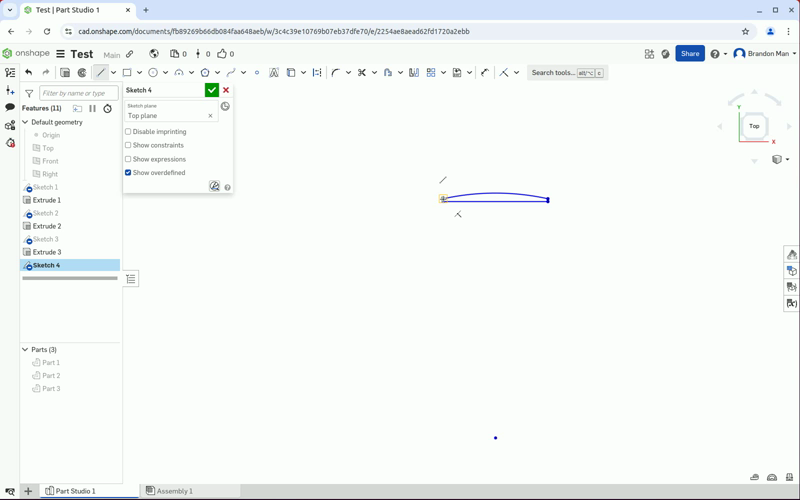
scroll(-6)
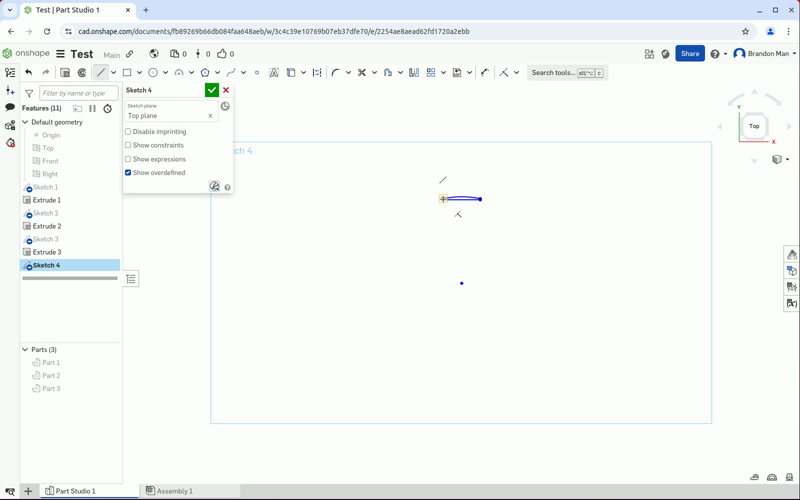
mouse_move(473, 198)
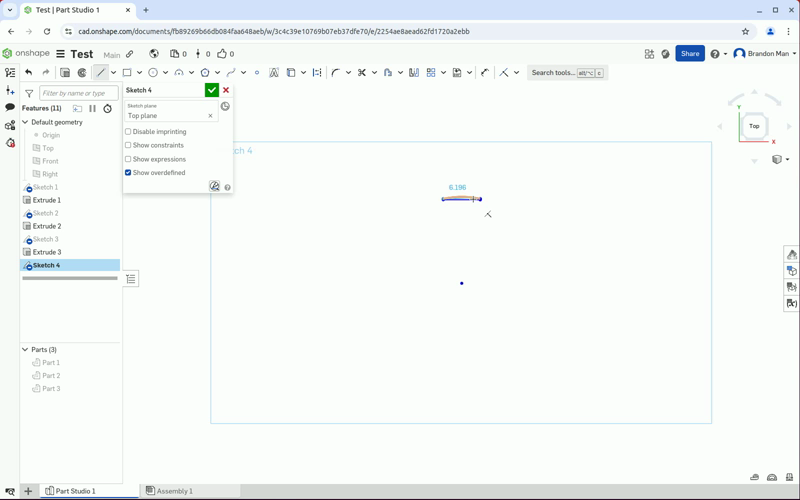
key_down(shift)
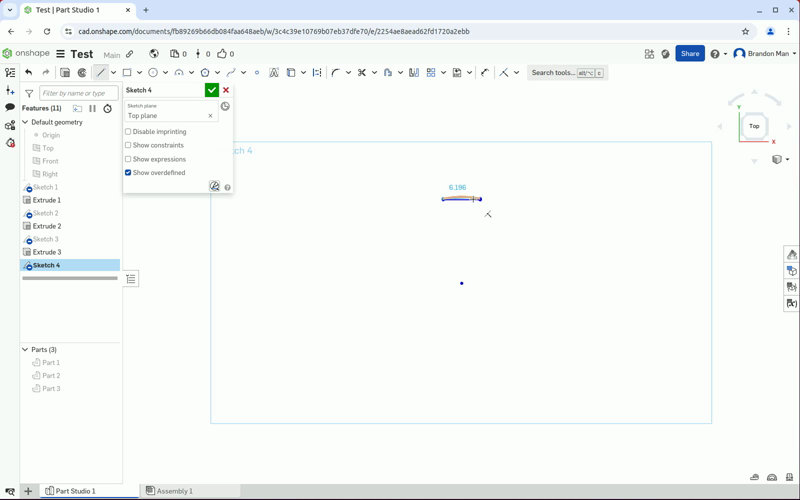
mouse_move(443, 199)
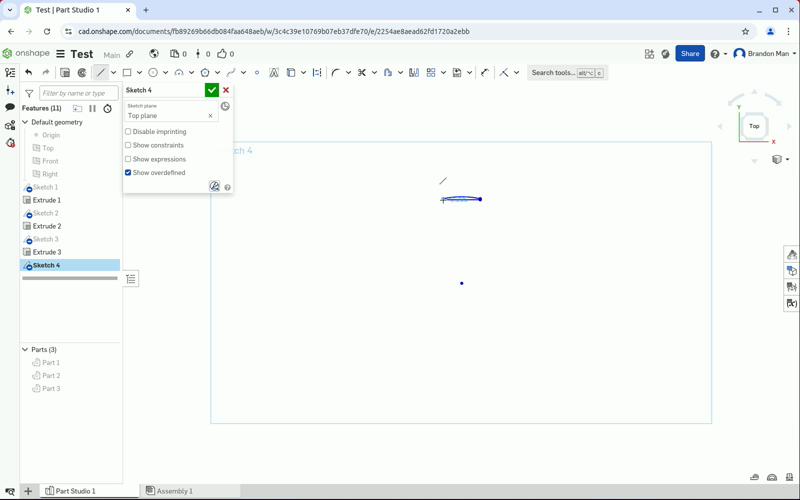
scroll(6)
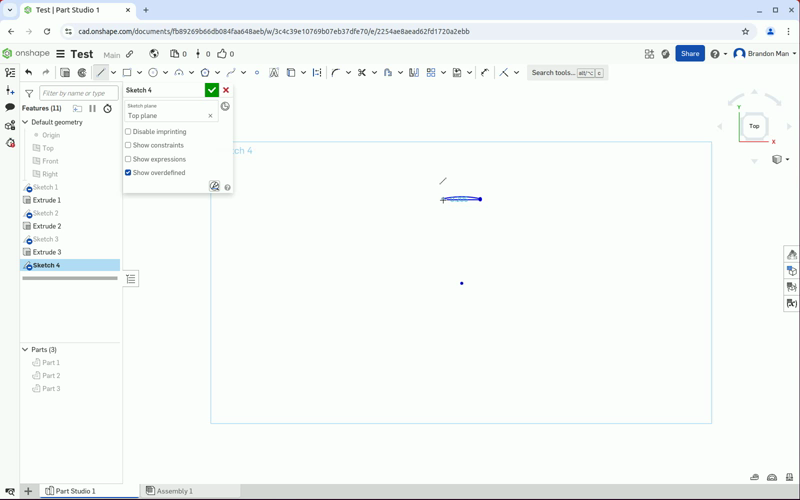
scroll(6)
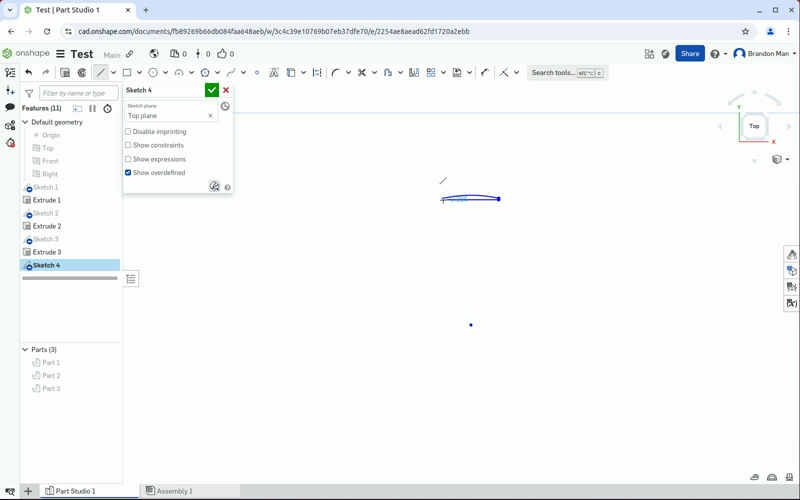
scroll(6)
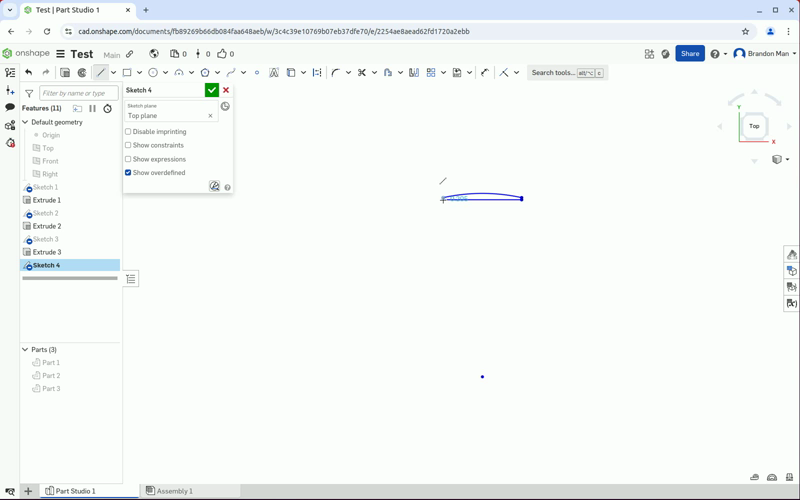
scroll(6)
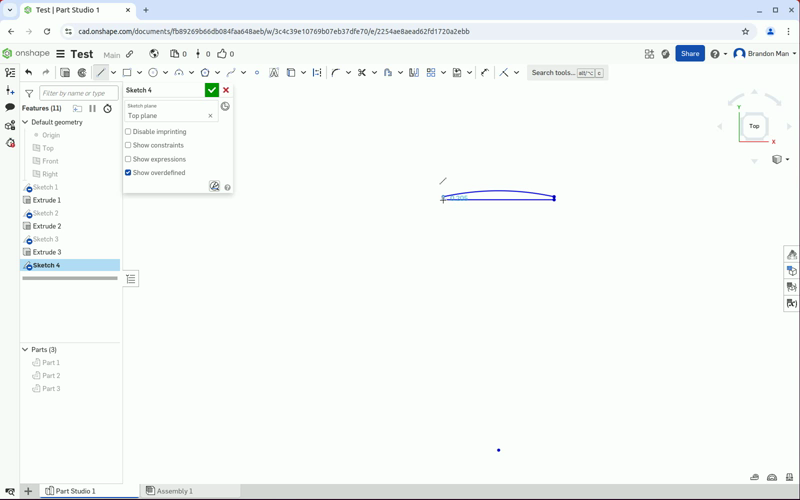
scroll(6)
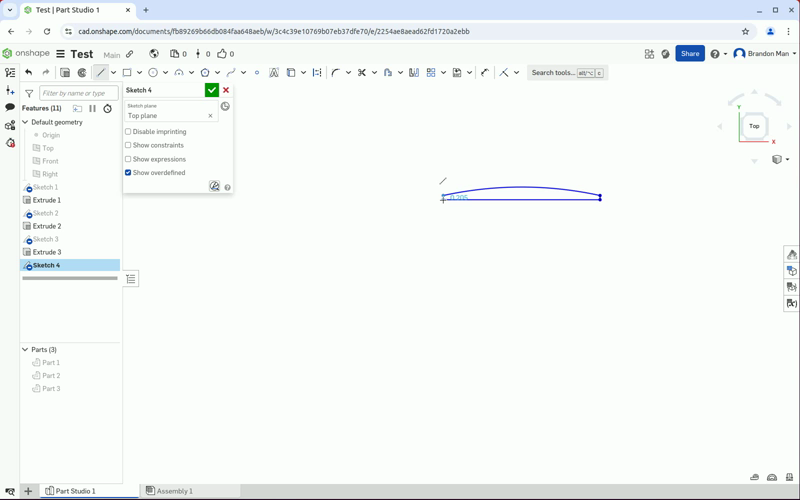
scroll(6)
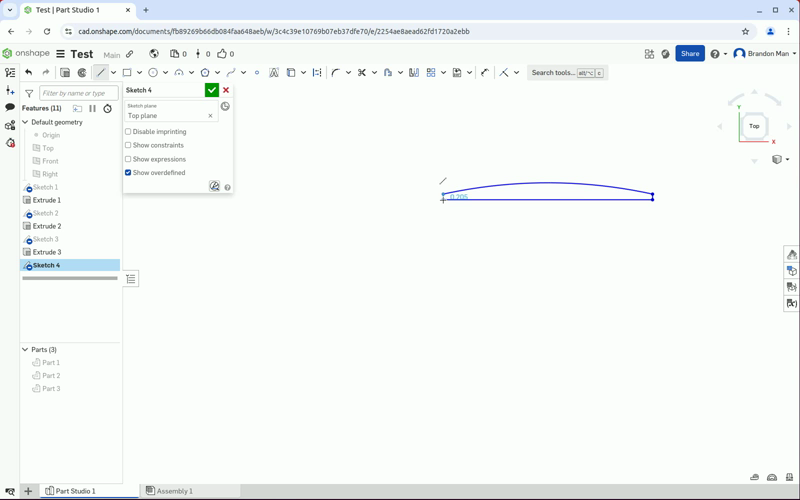
scroll(6)
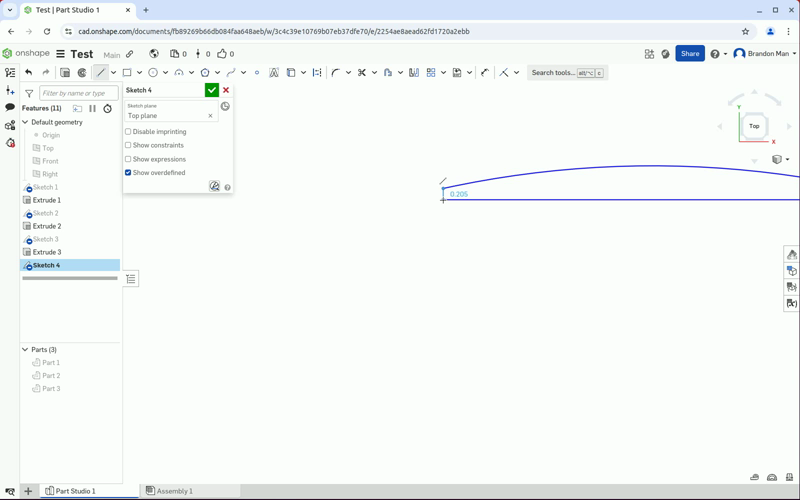
key_up(shift)
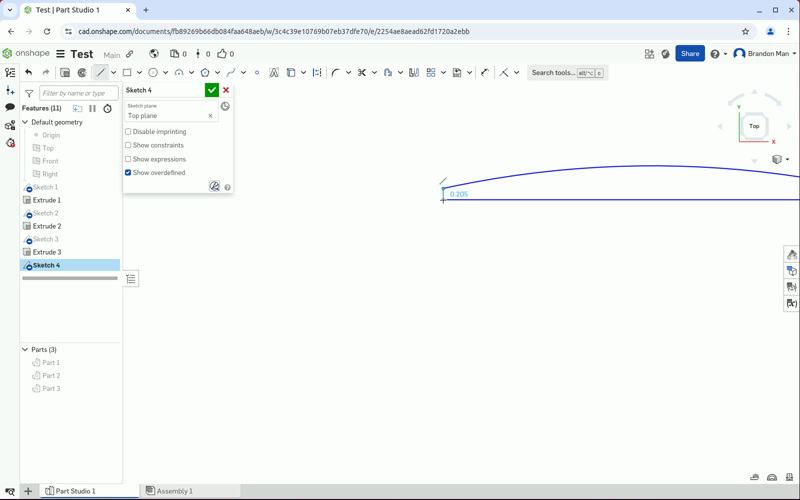
click(443, 199)
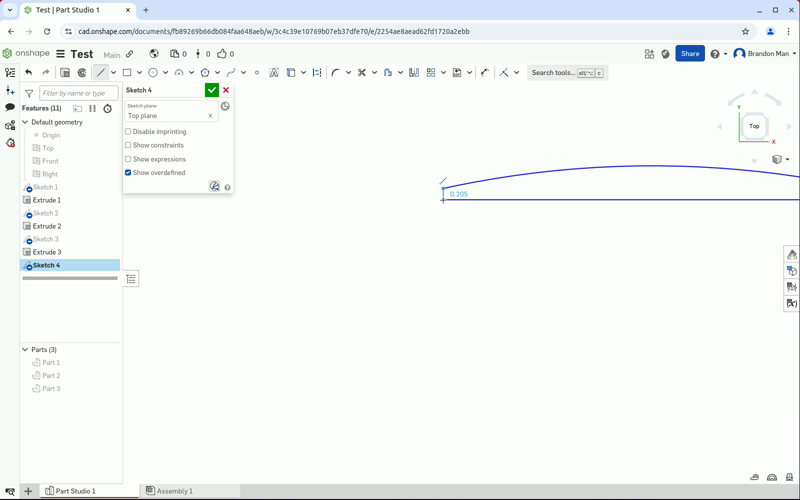
scroll(-6)
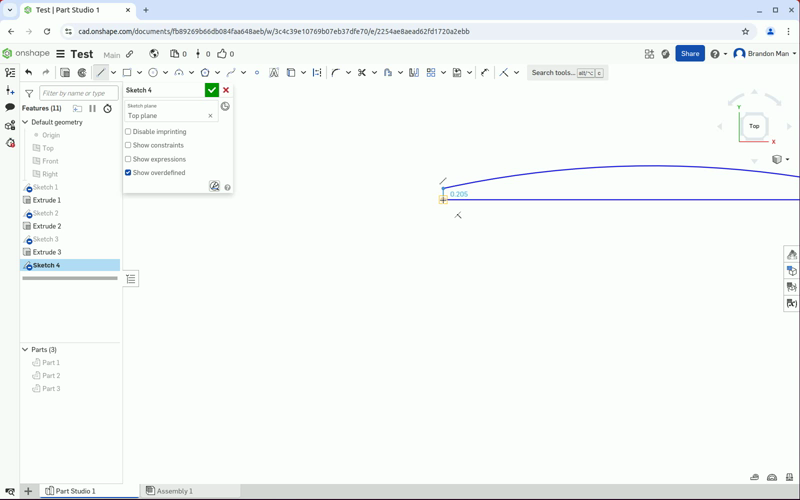
scroll(-6)
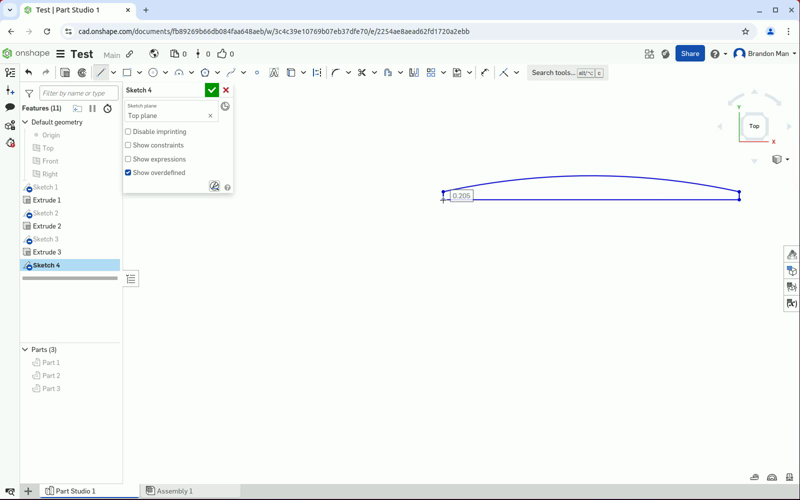
scroll(-6)
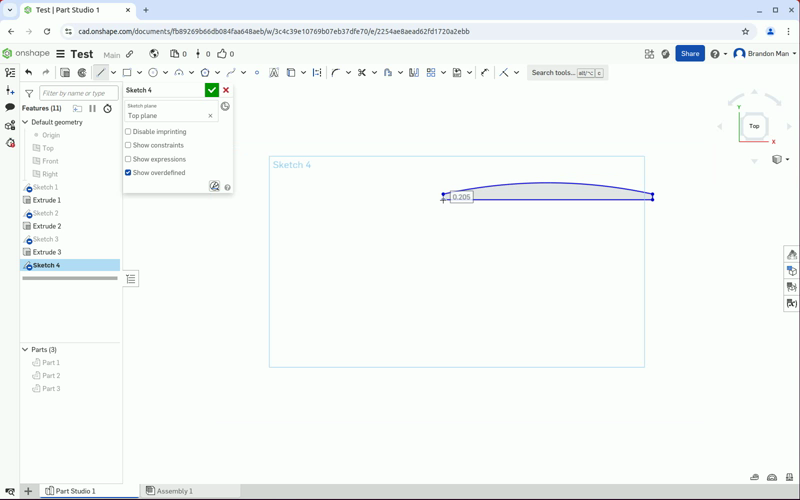
scroll(-6)
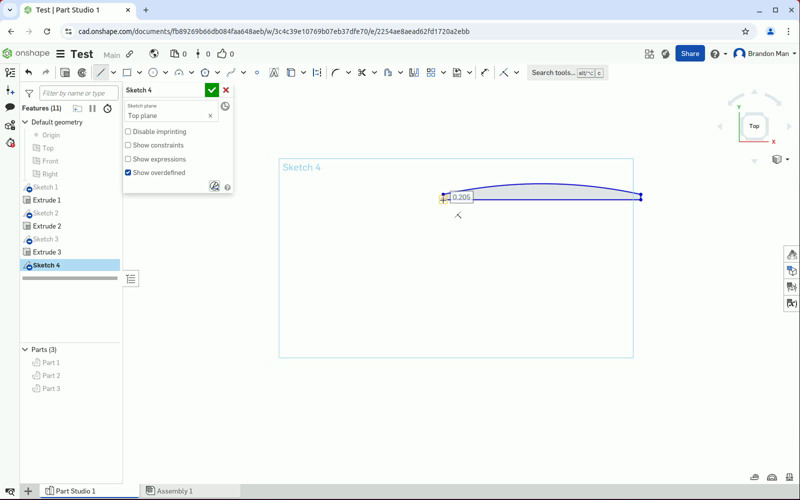
scroll(-6)
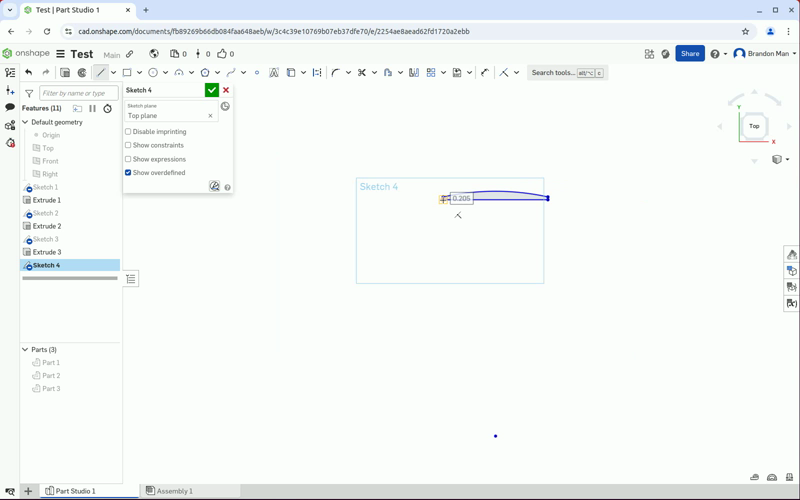
scroll(-6)
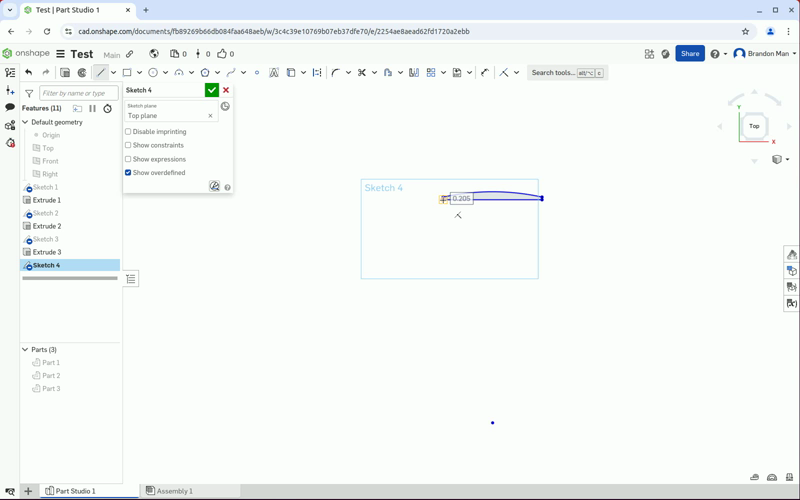
scroll(-6)
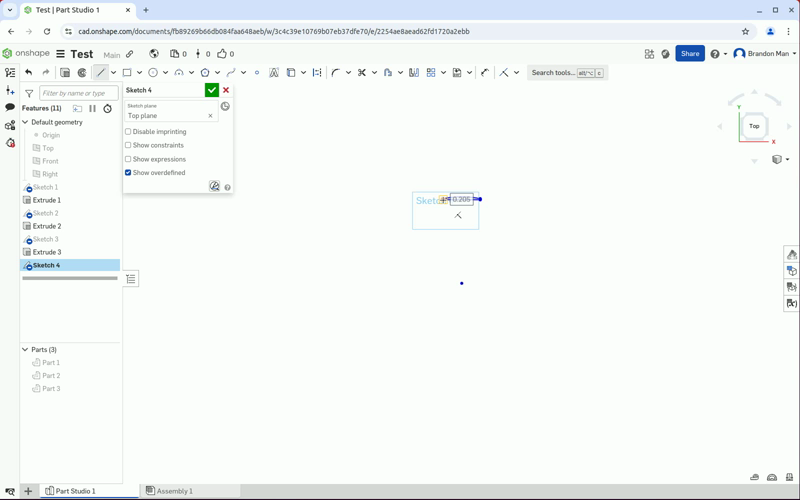
key(esc)
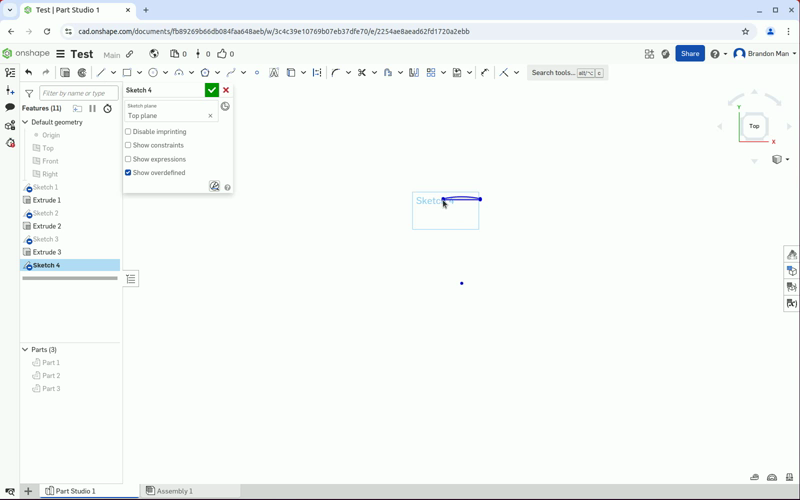
mouse_move(464, 198)
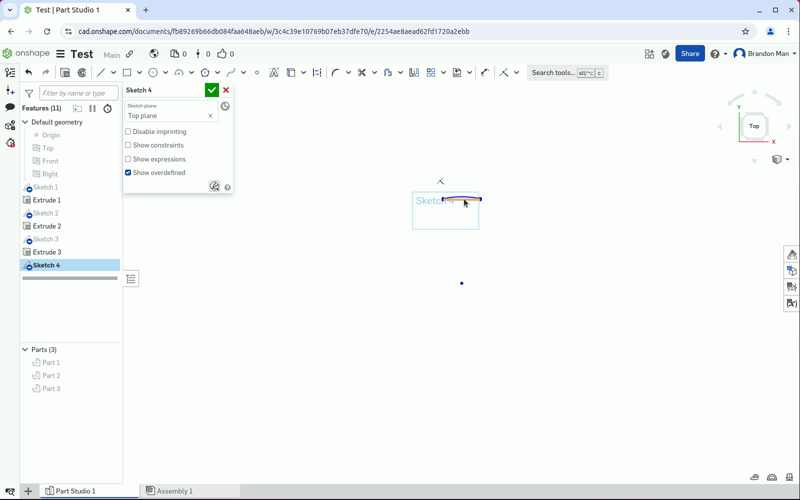
scroll(6)
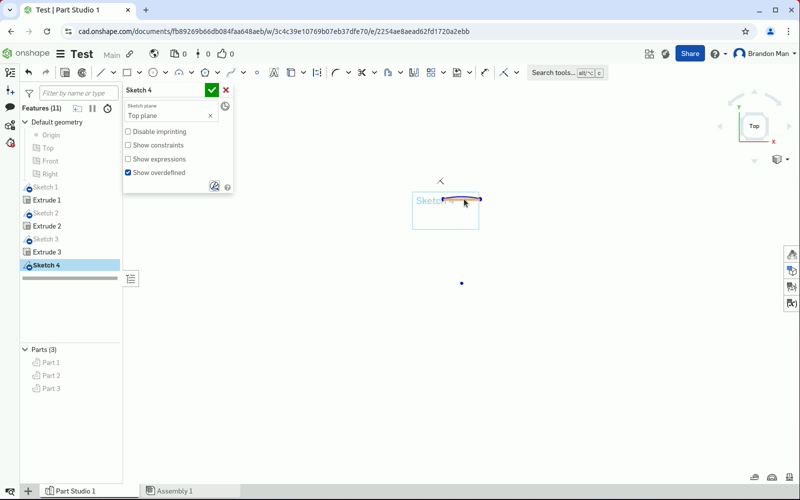
scroll(6)
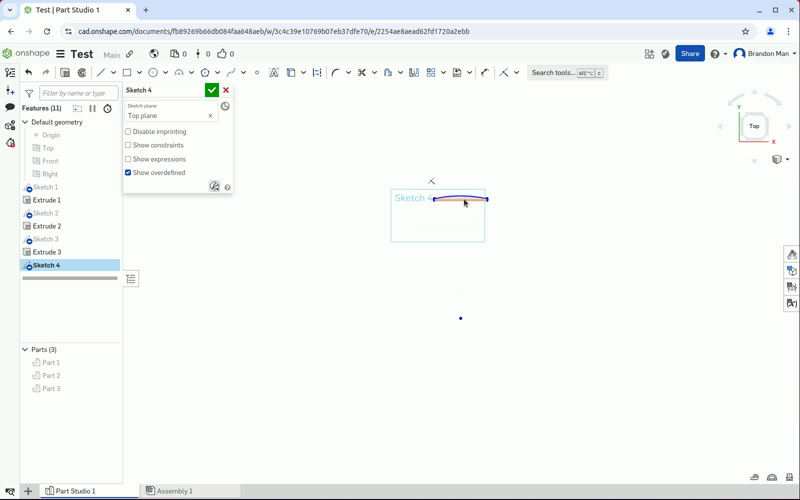
scroll(6)
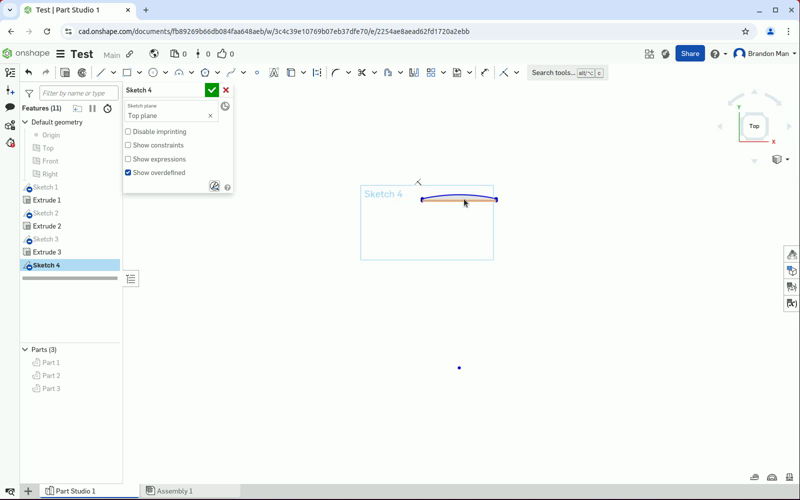
scroll(6)
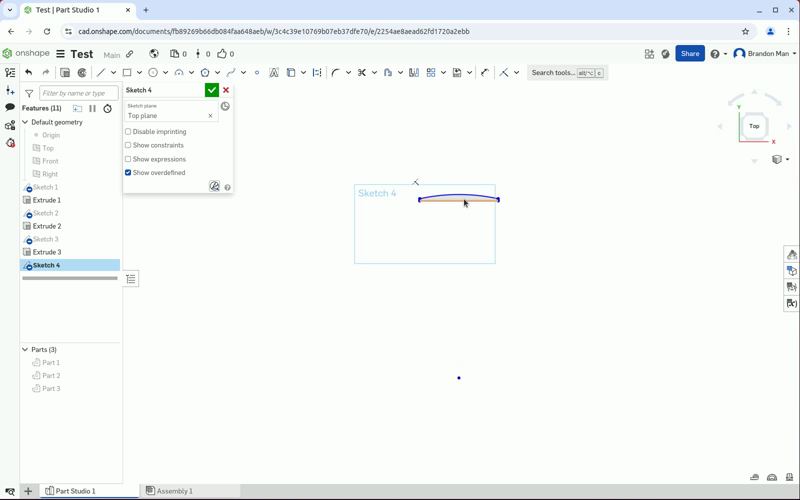
scroll(6)
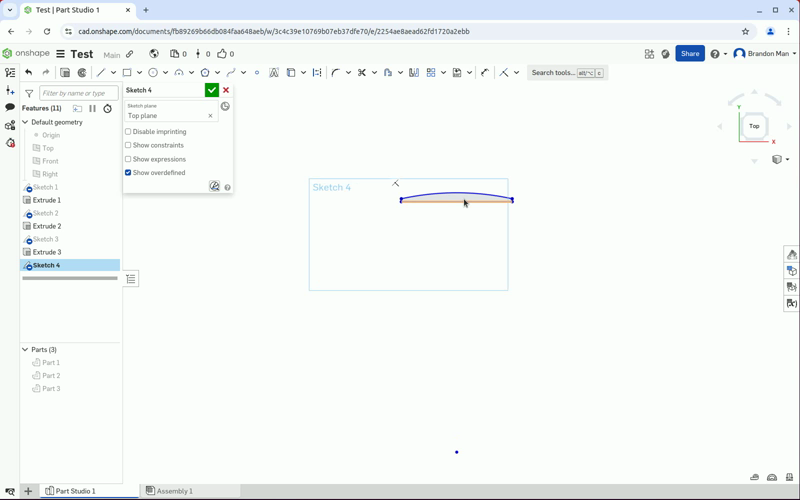
scroll(6)
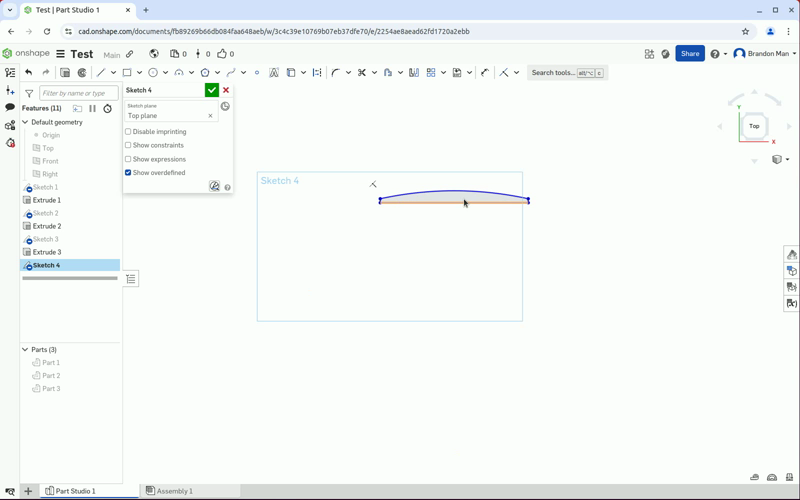
scroll(6)
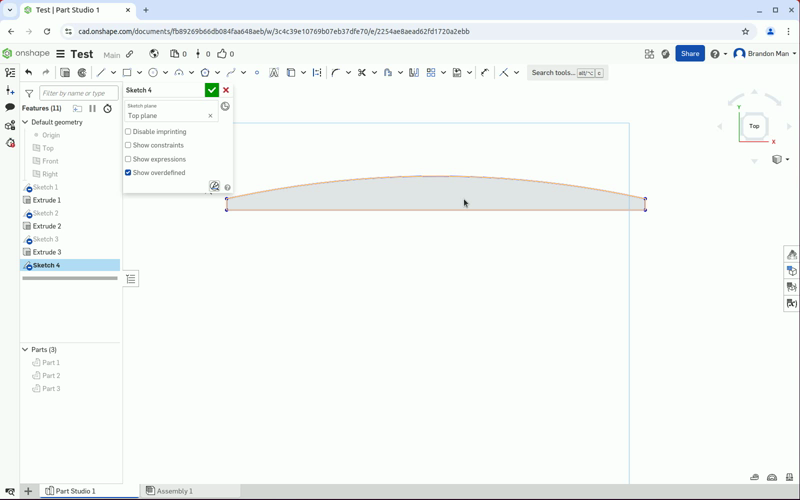
click(464, 198)
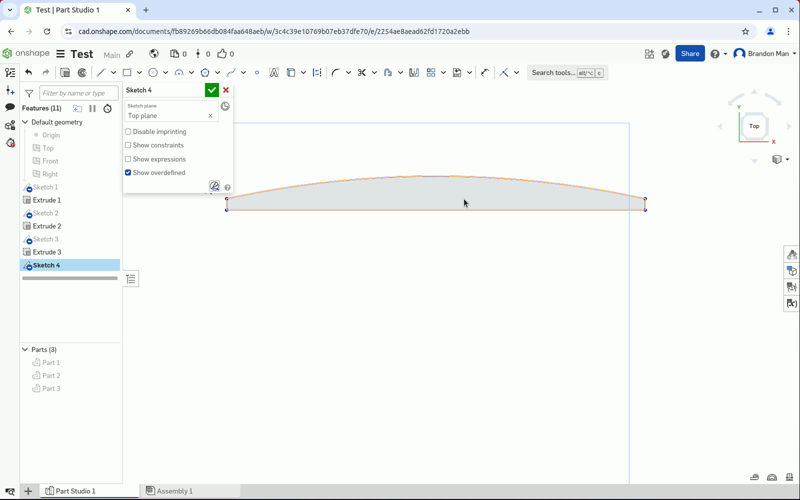
scroll(-6)
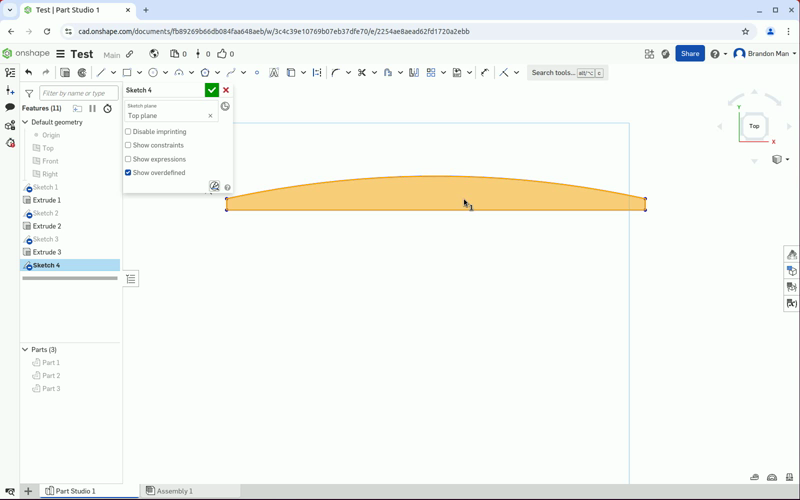
scroll(-6)
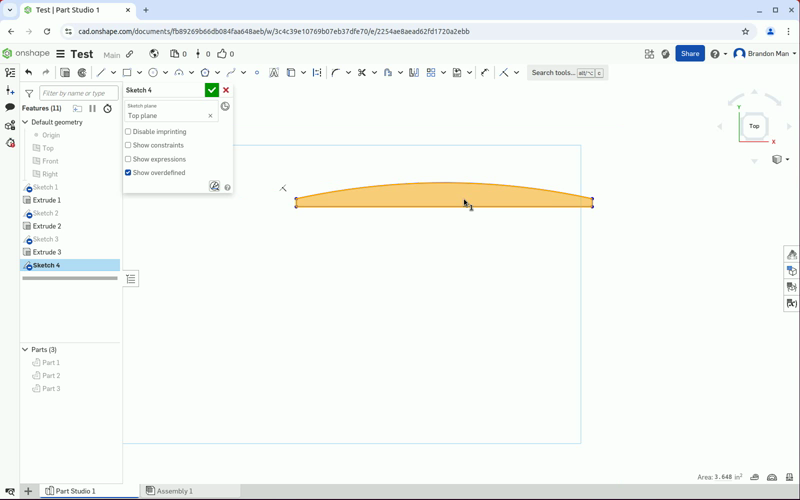
scroll(-6)
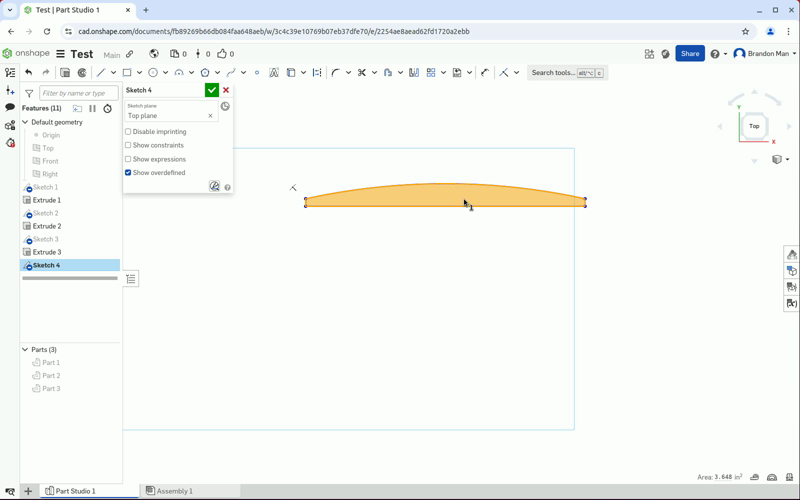
scroll(-6)
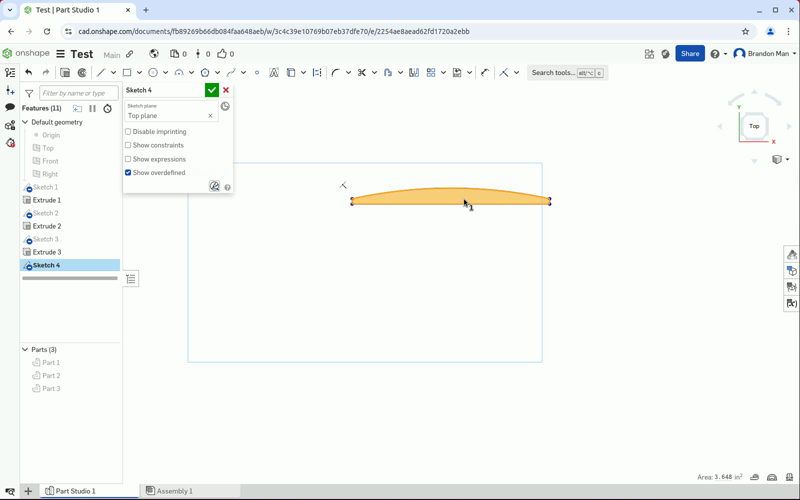
scroll(-6)
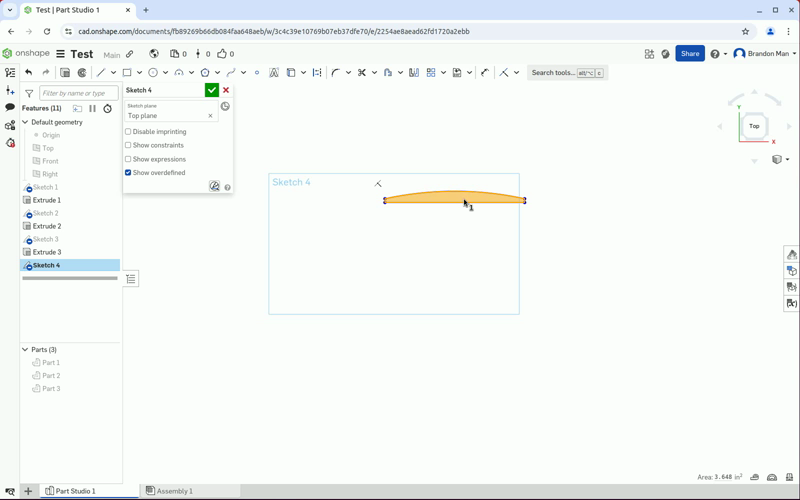
scroll(-6)
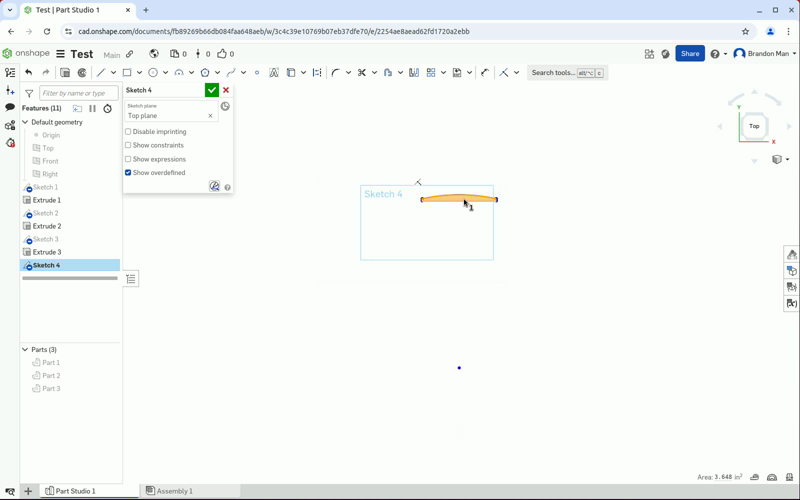
scroll(-6)
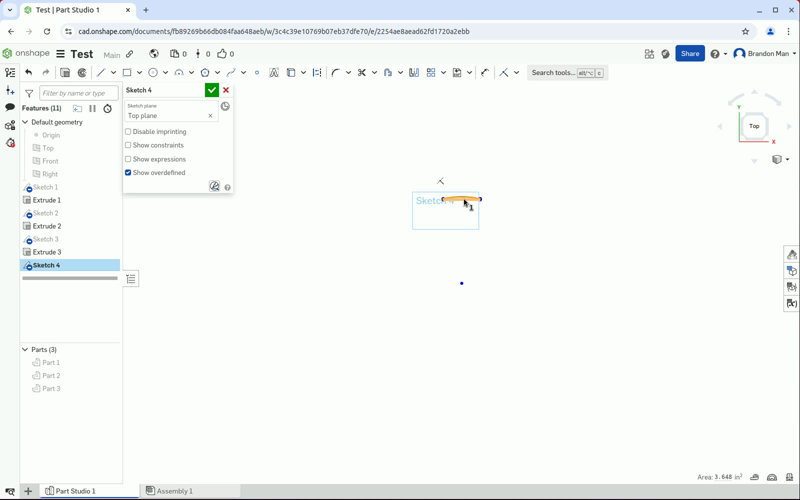
mouse_move(73, 352)
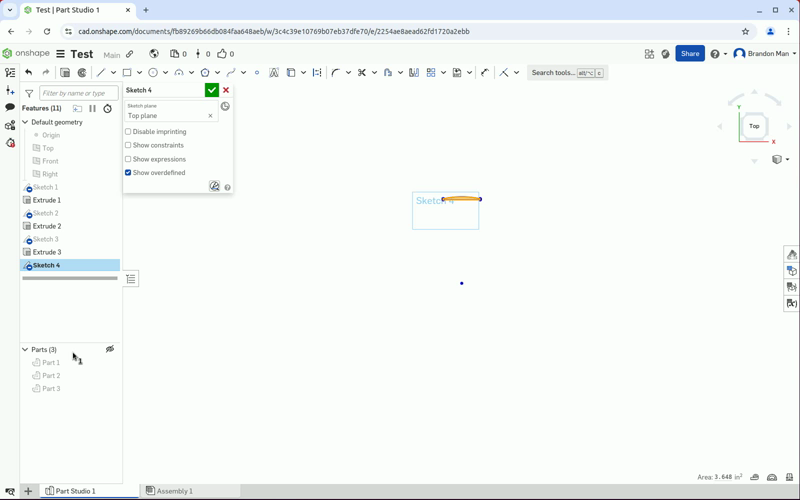
key(shift+y)
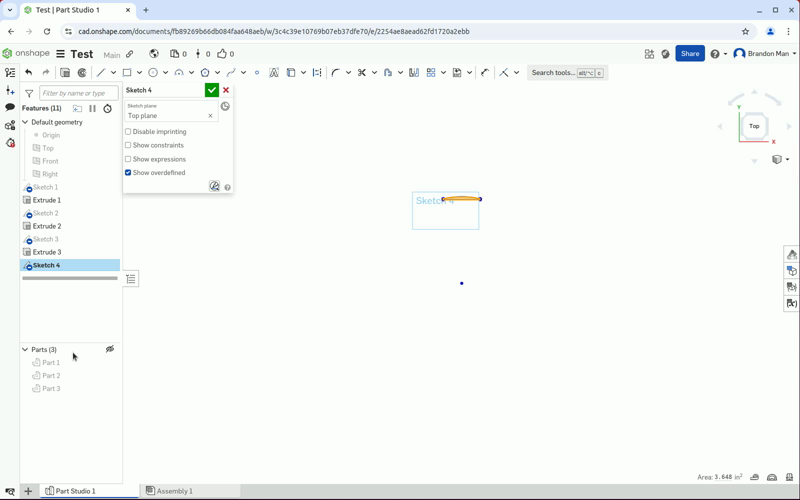
key(shift+e)
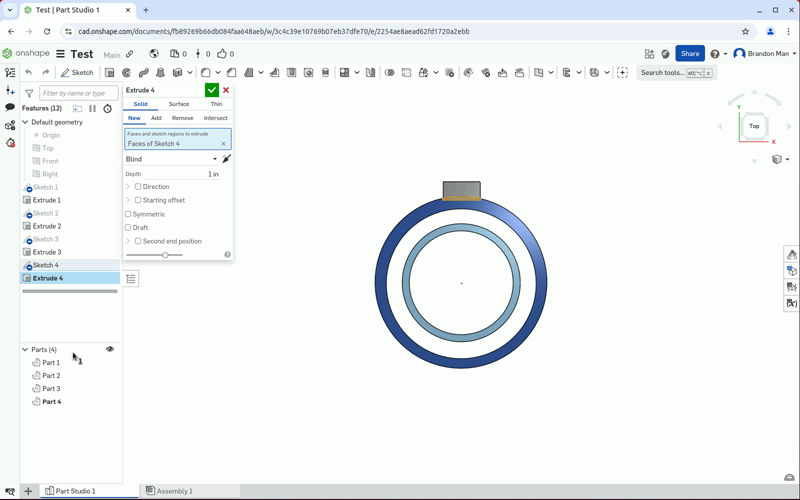
mouse_move(143, 106)
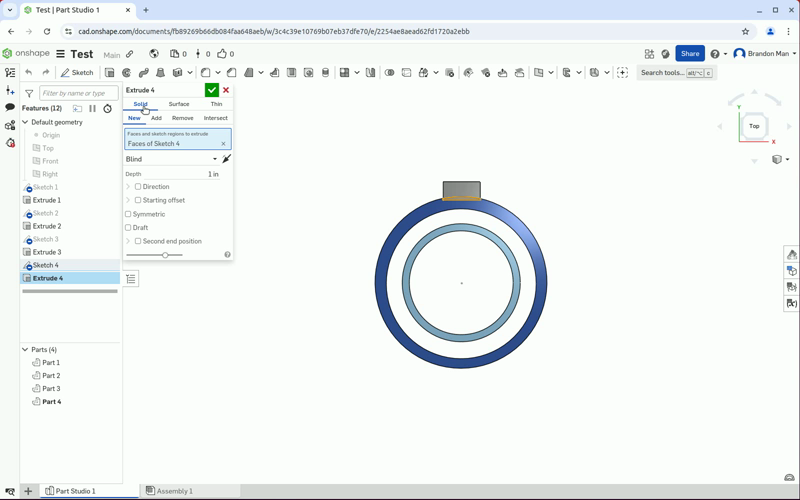
click(143, 106)
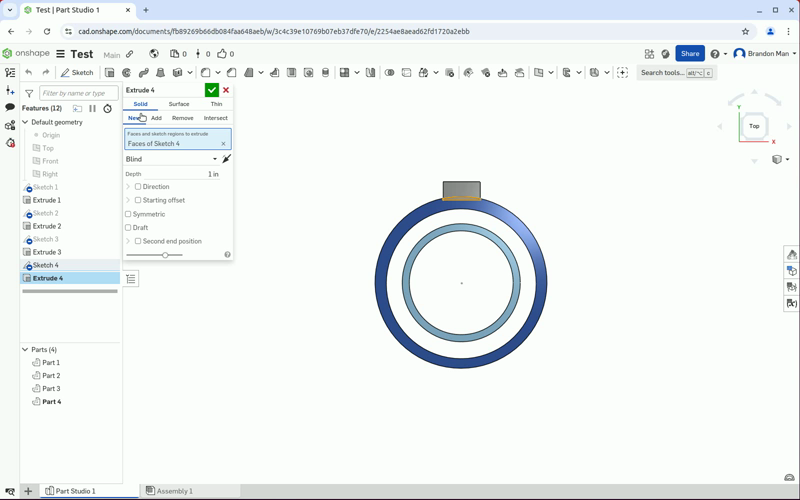
mouse_move(137, 120)
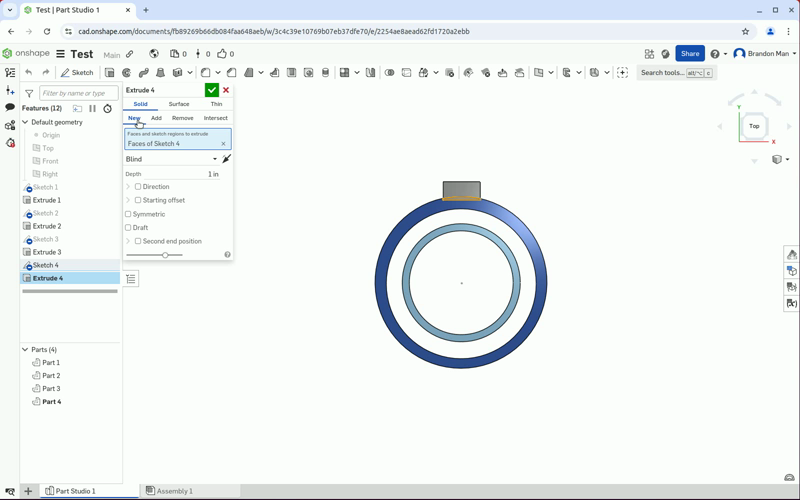
click(137, 120)
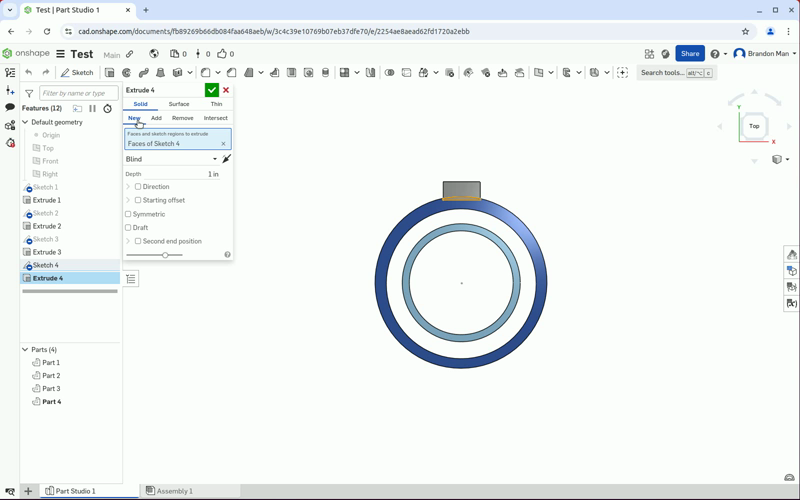
key(tab, 4)
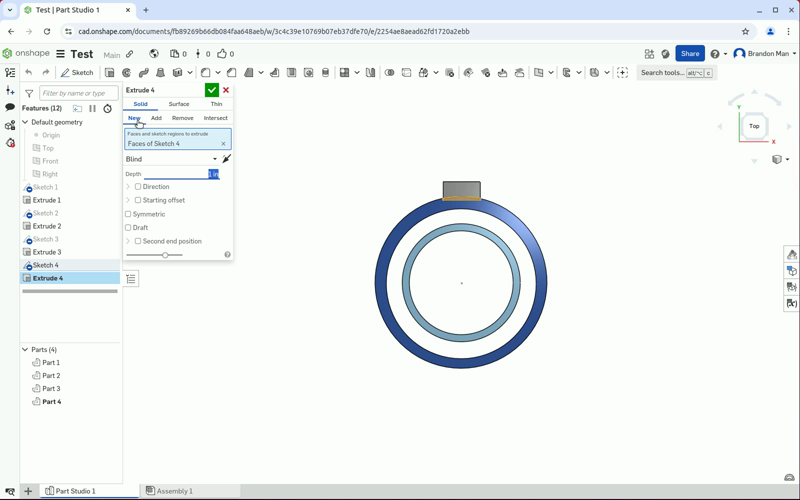
text(23.108)
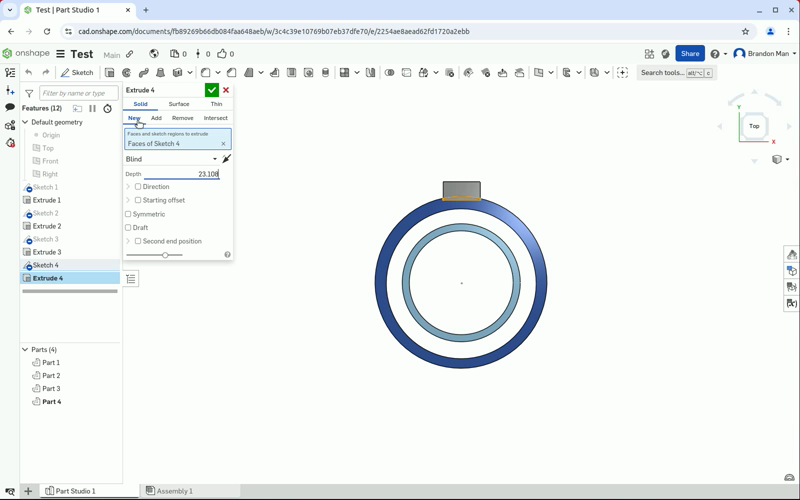
key(enter)
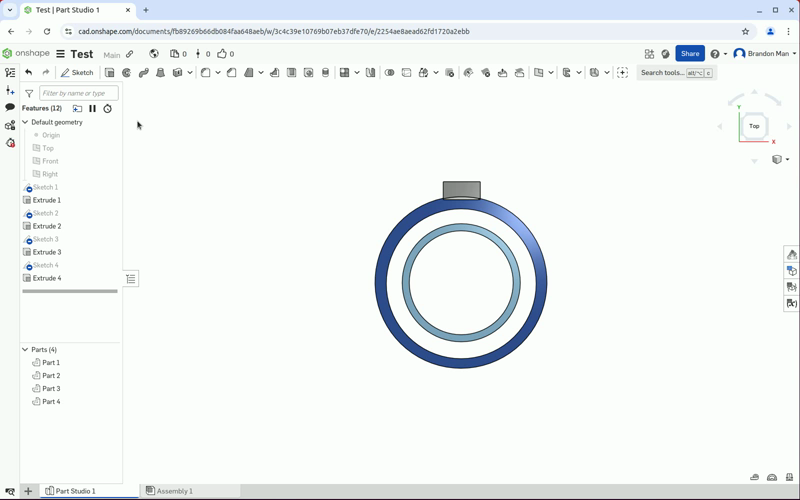
key(shift+h)
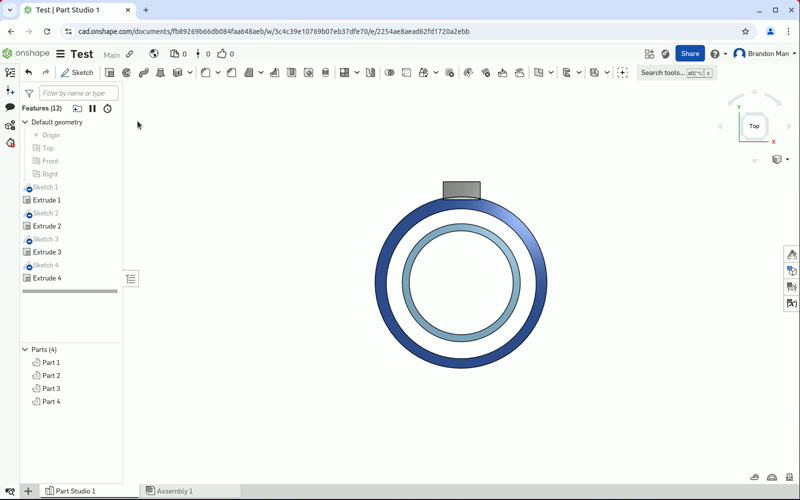
key(shift+h)
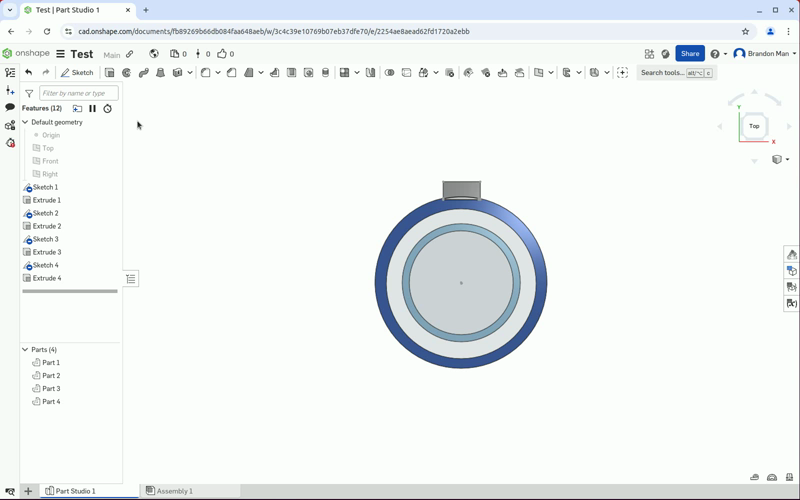
key(shift+7)
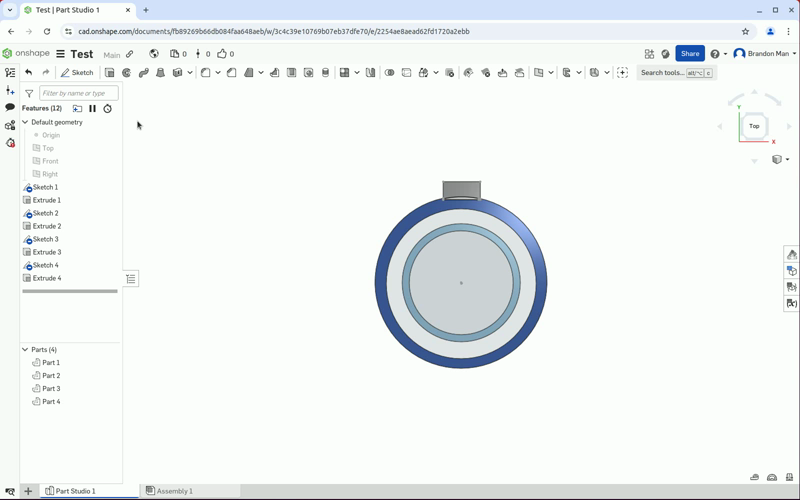
key(up, 3)
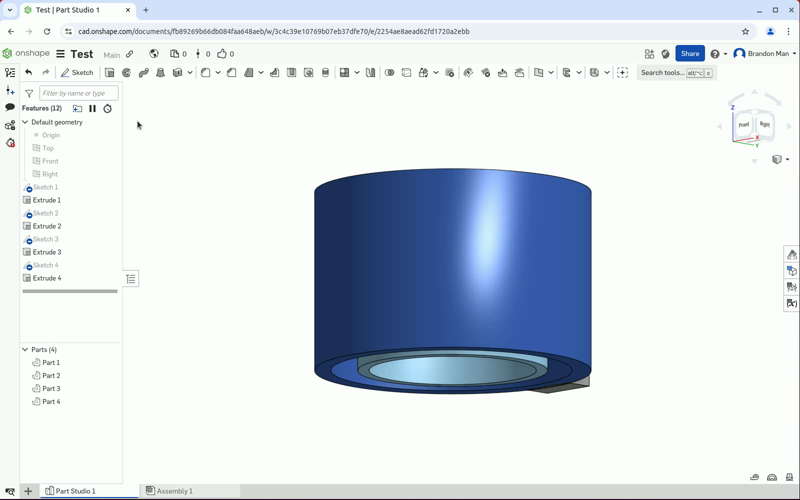
key(left, 3)
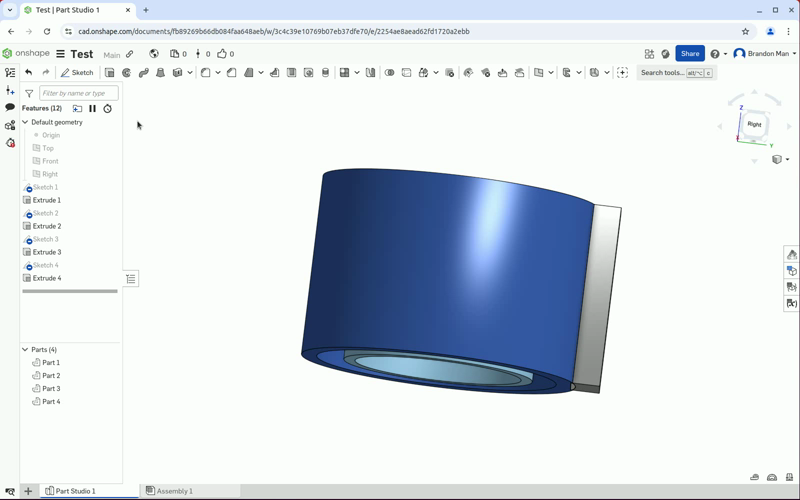
key(right, 3)
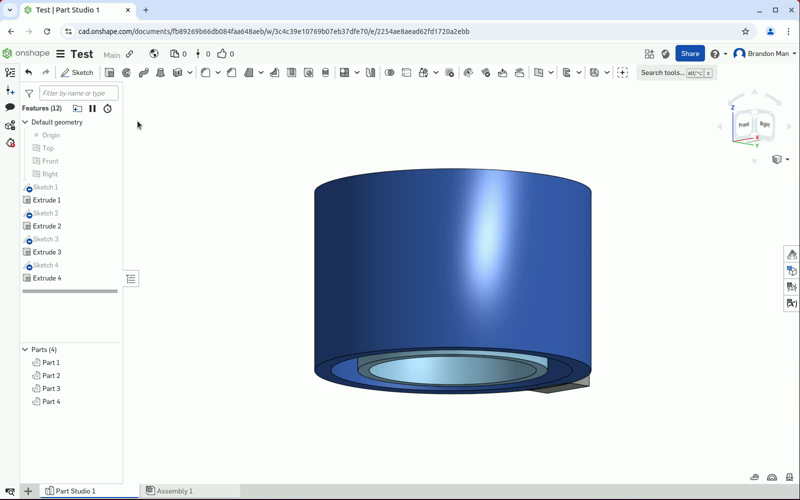
key(down, 3)
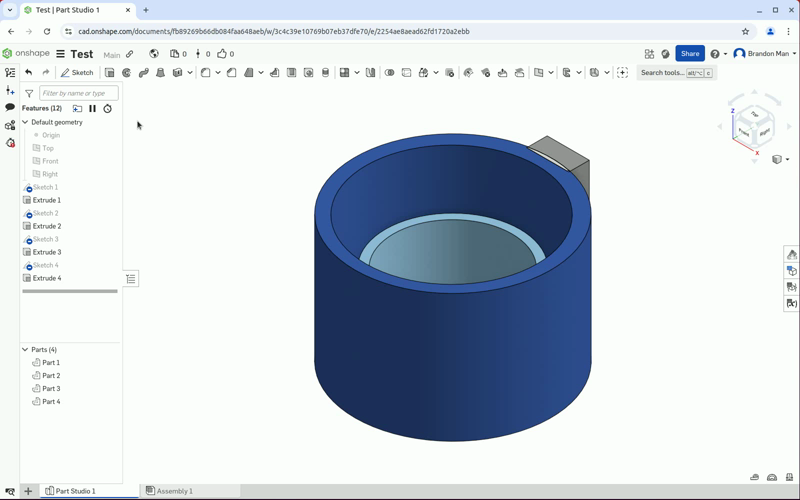
mouse_move(73, 189)
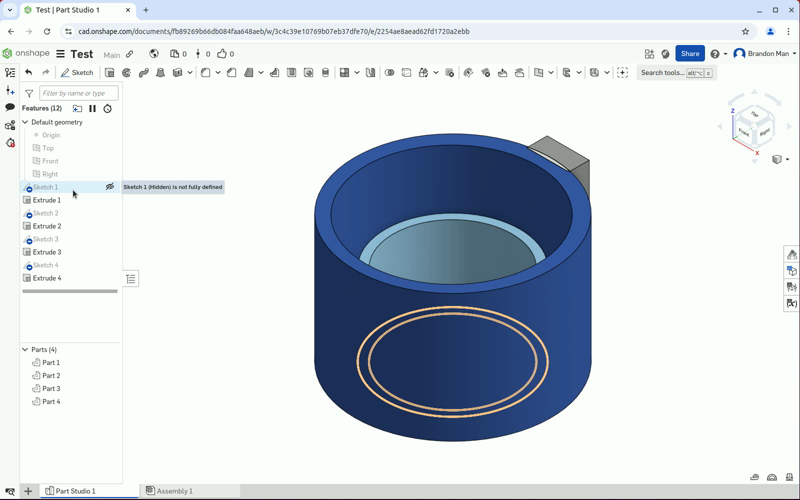
click(73, 189)